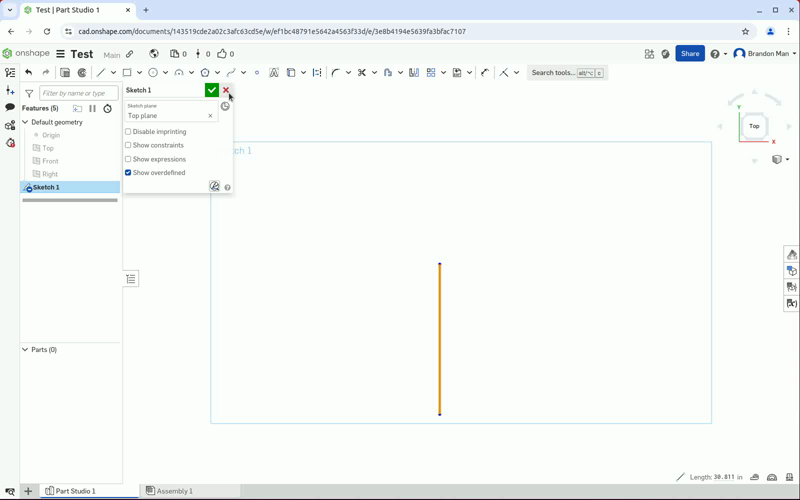
key(shift+h)
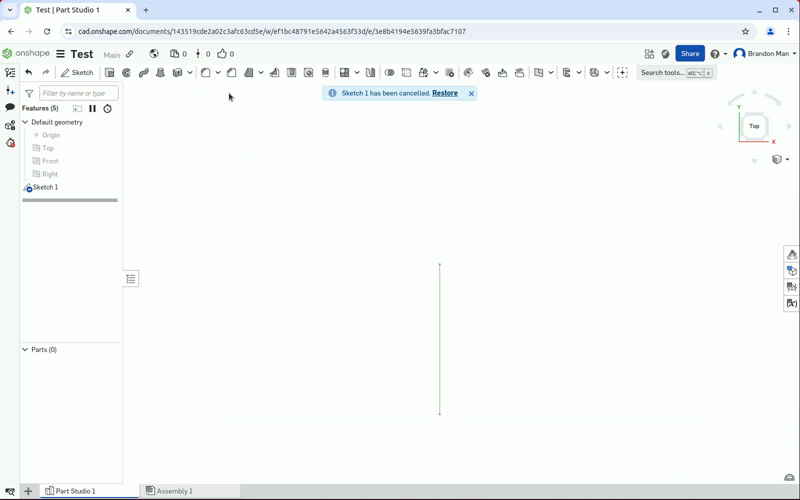
key(shift+s)
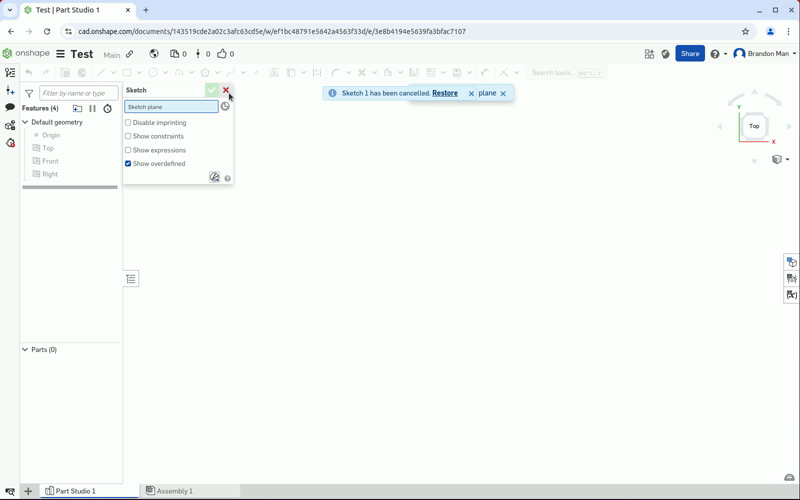
mouse_move(73, 150)
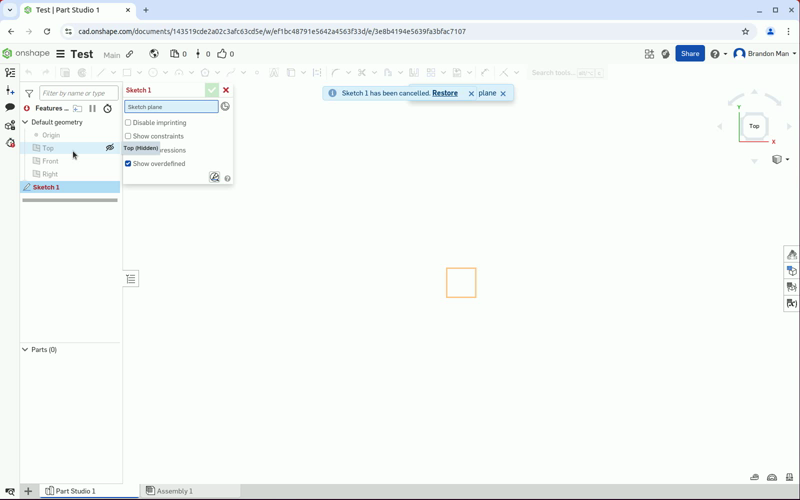
click(73, 150)
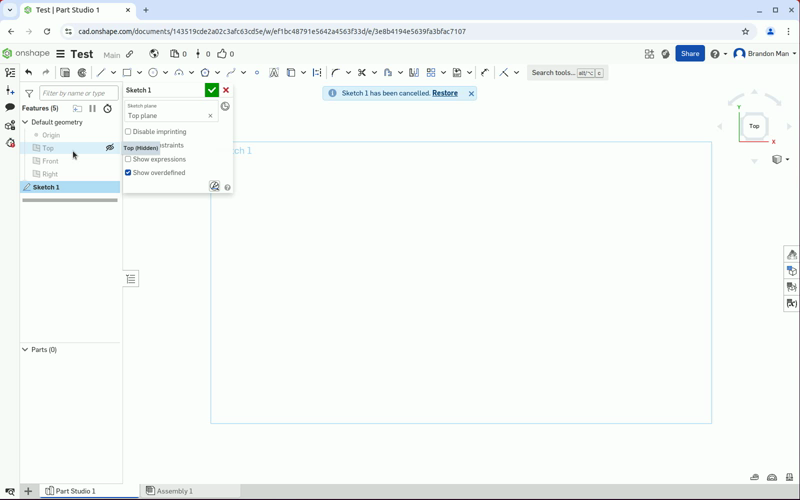
mouse_move(73, 352)
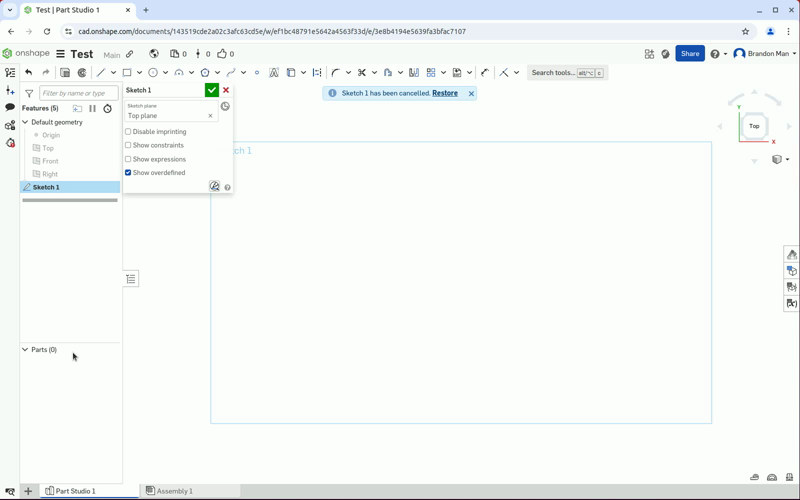
key(y)
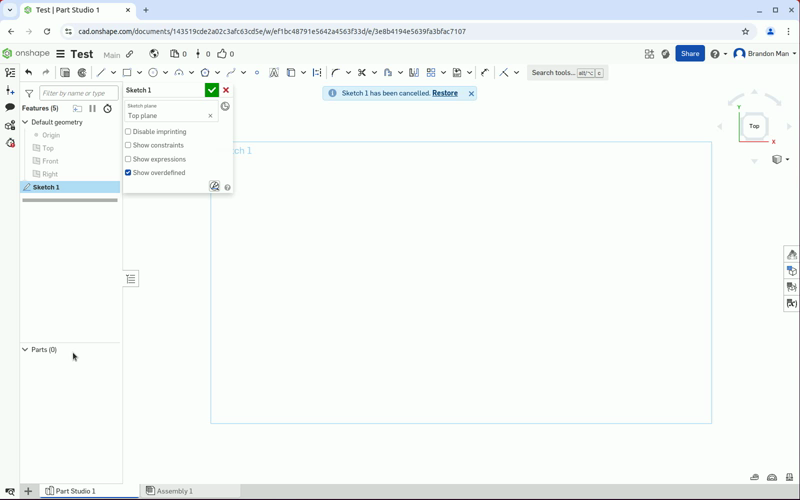
key(l)
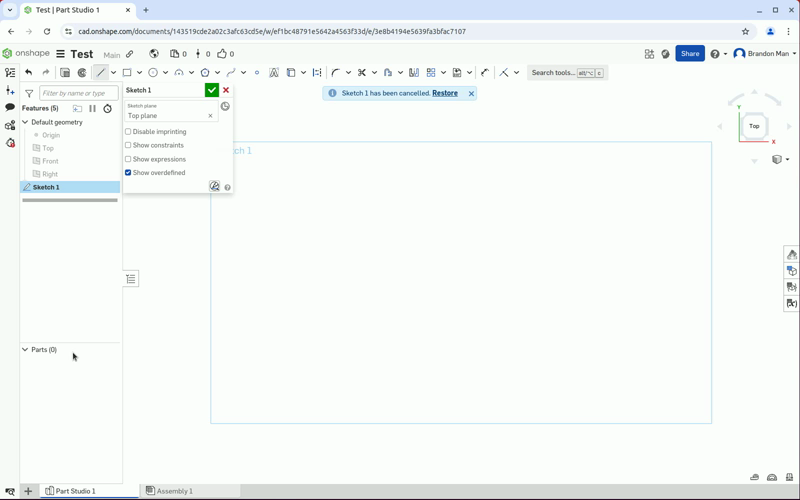
key_down(shift)
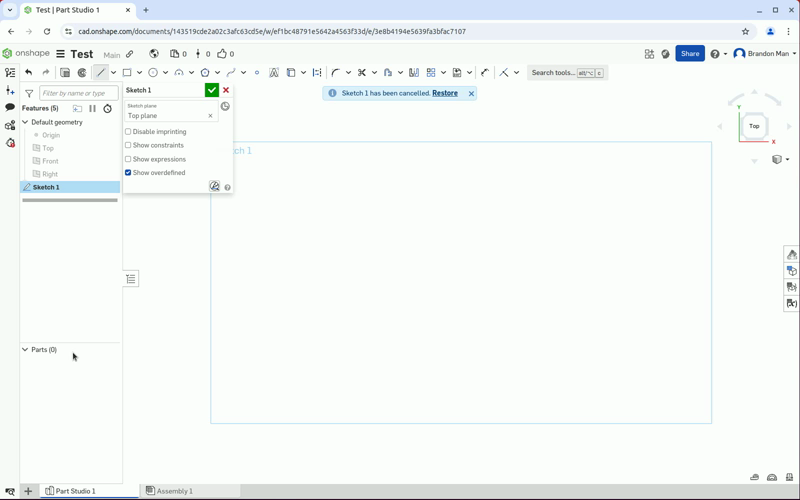
mouse_move(434, 287)
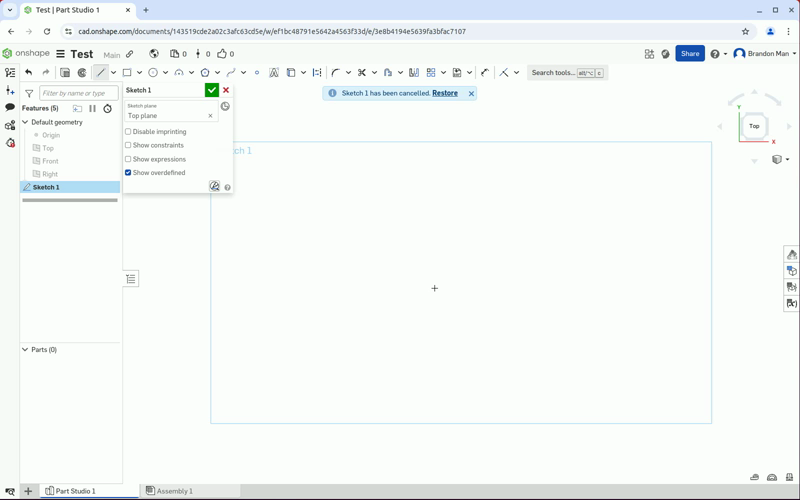
click(434, 287)
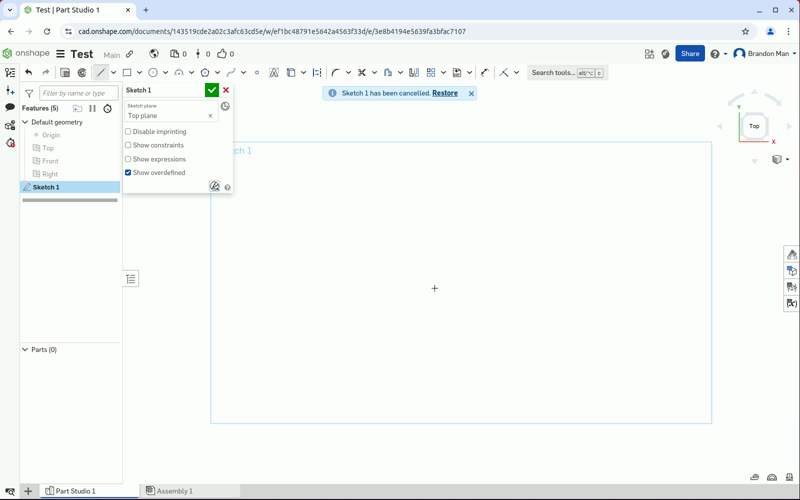
key_up(shift)
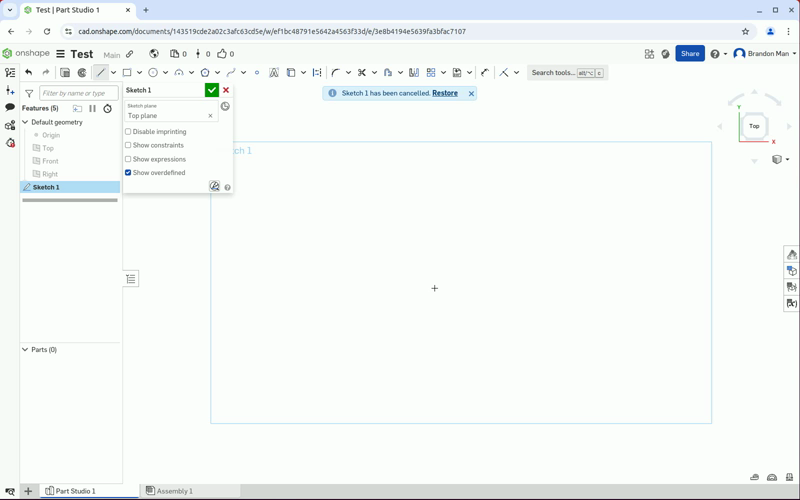
key_down(shift)
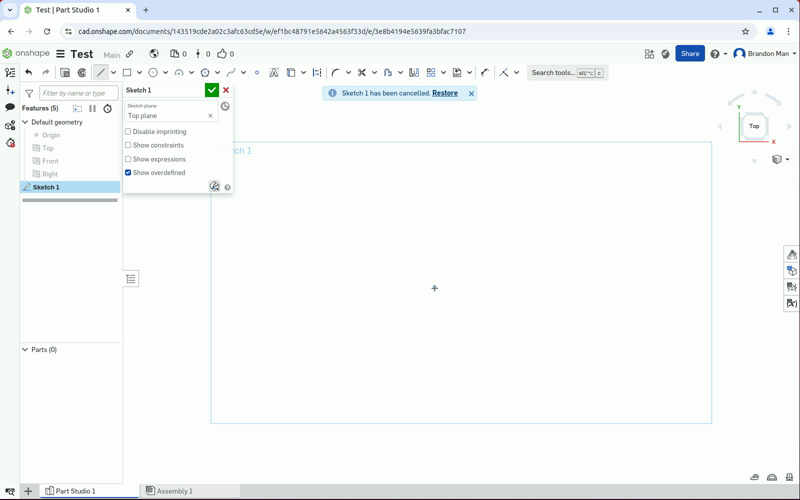
mouse_move(464, 287)
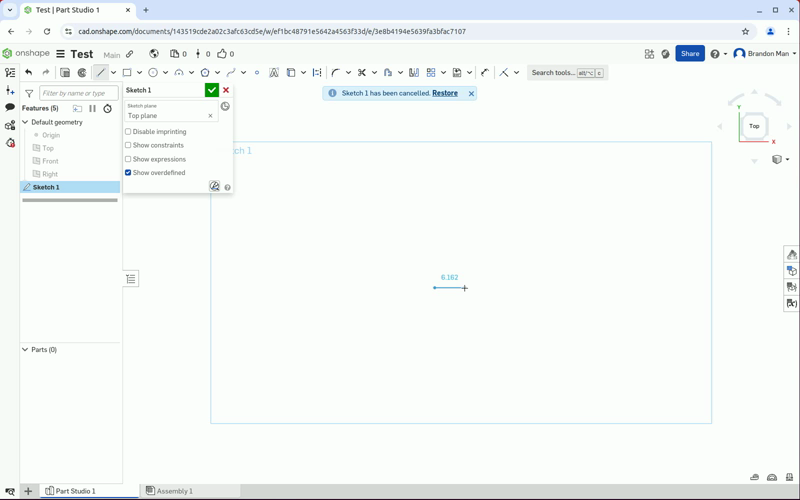
mouse_move(487, 287)
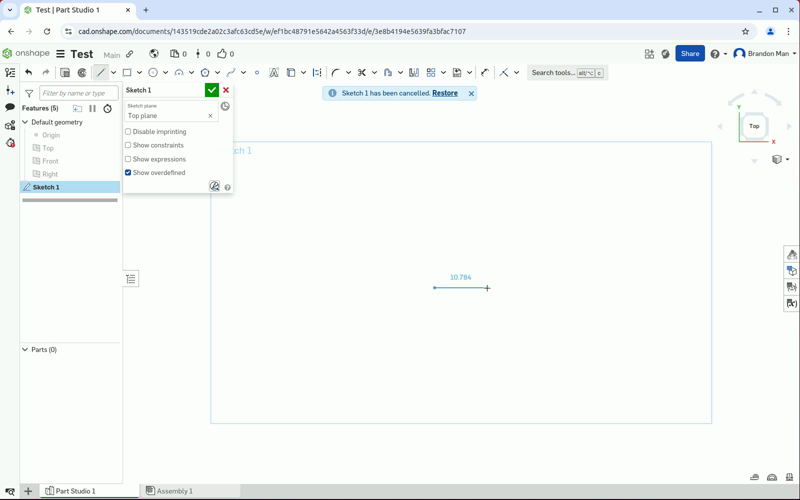
click(487, 287)
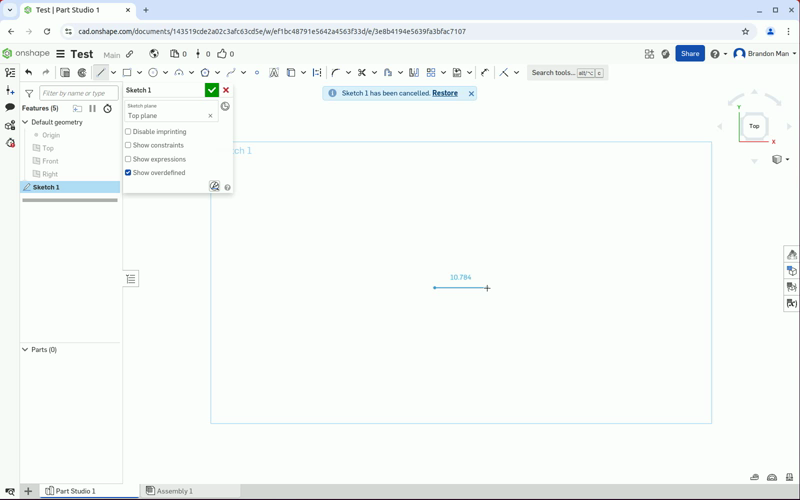
key_up(shift)
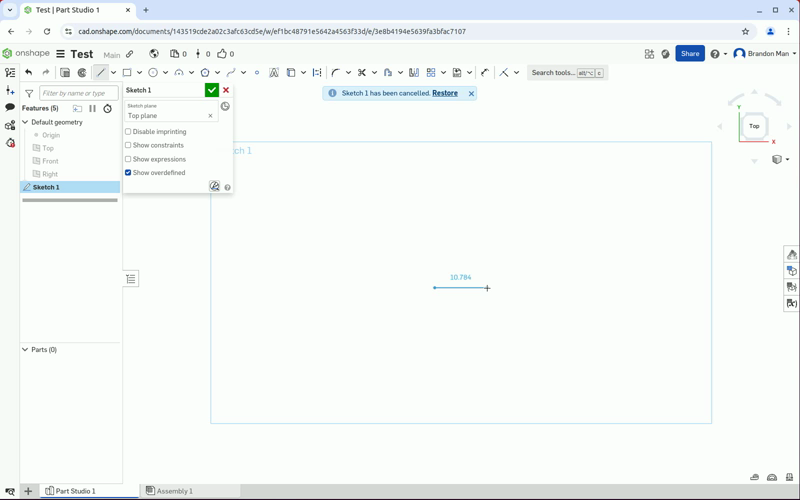
key_down(shift)
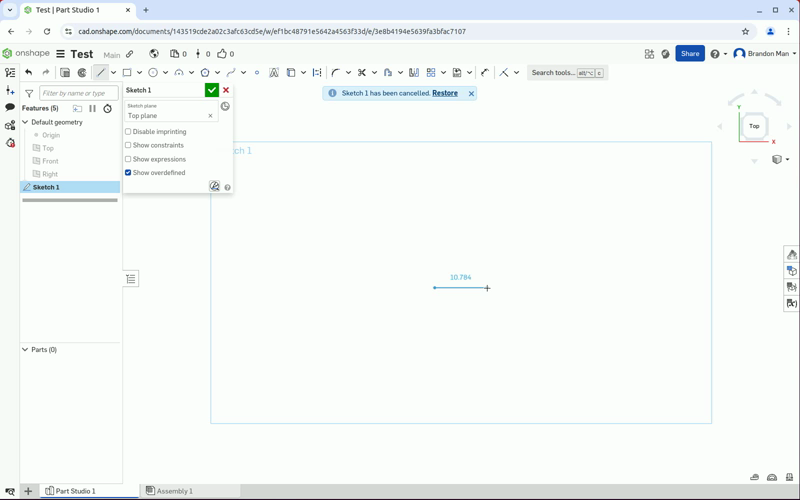
mouse_move(517, 287)
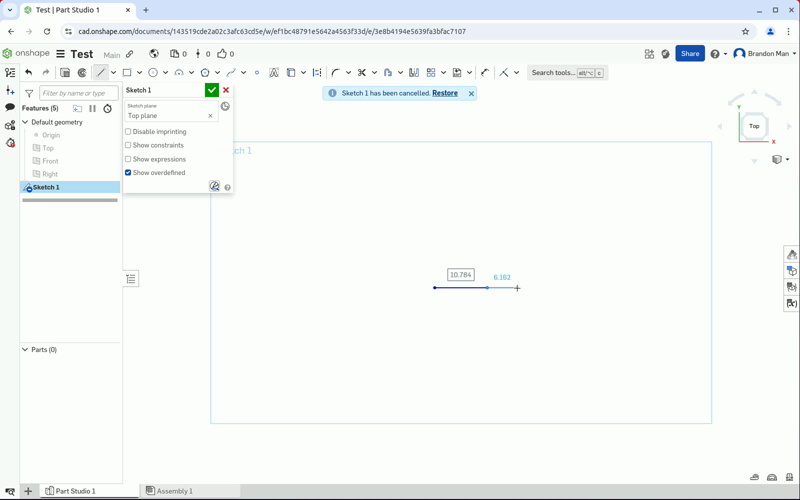
mouse_move(487, 278)
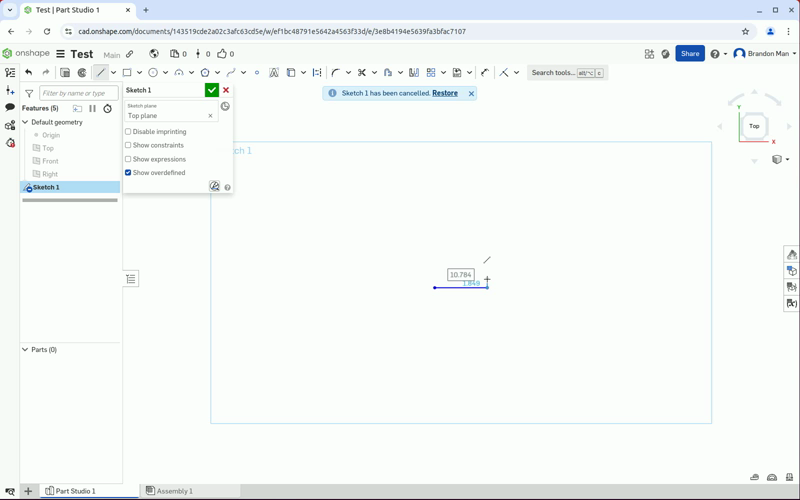
click(487, 278)
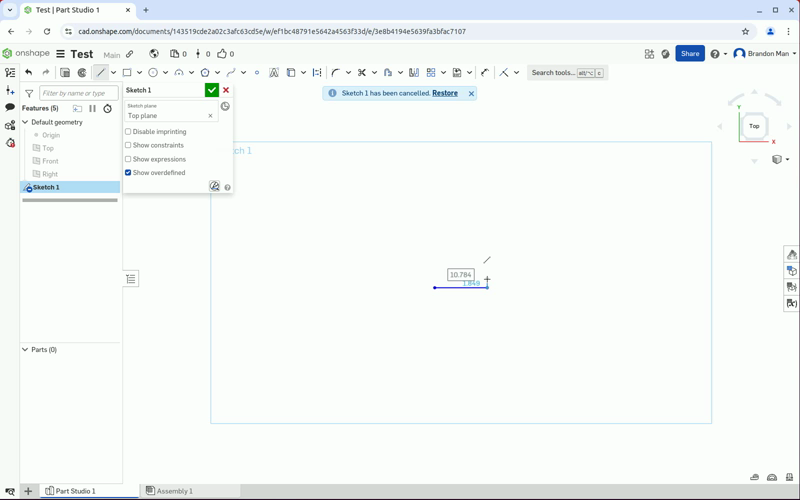
key_up(shift)
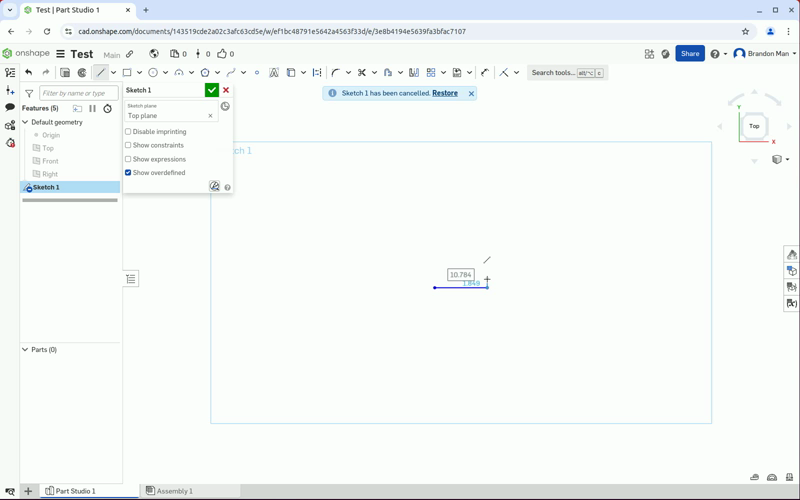
key_down(shift)
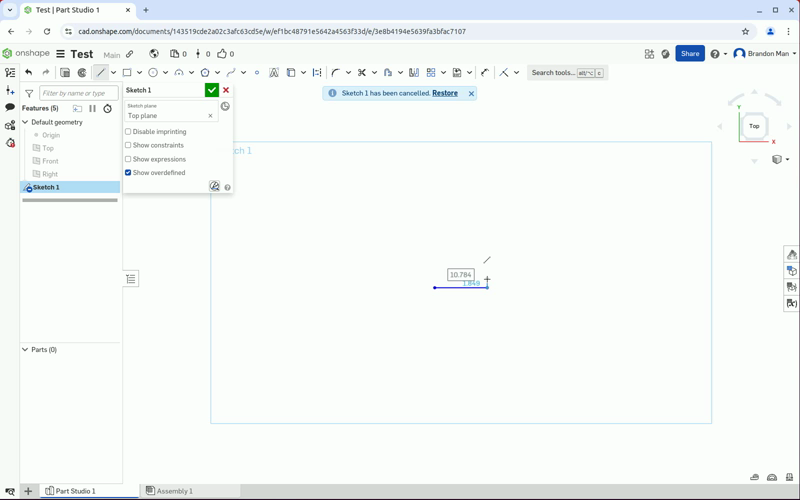
mouse_move(517, 278)
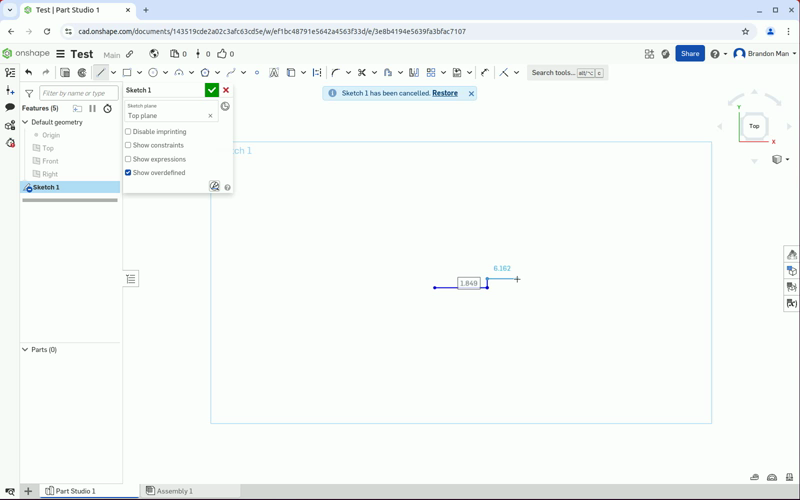
mouse_move(434, 278)
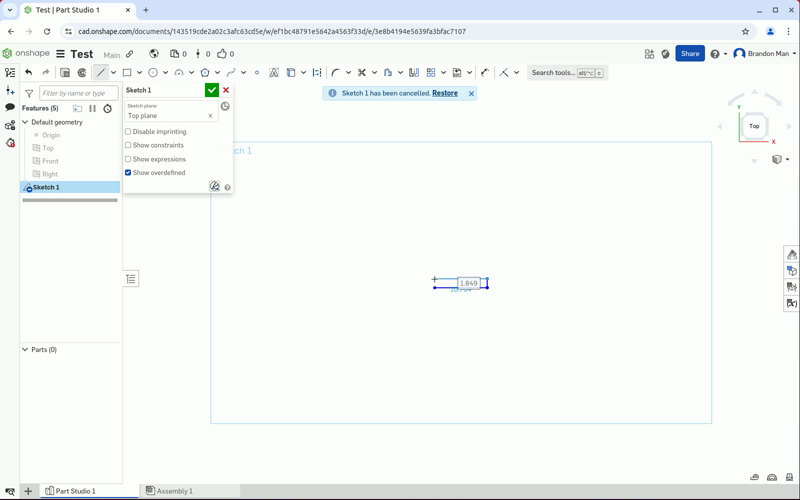
click(434, 278)
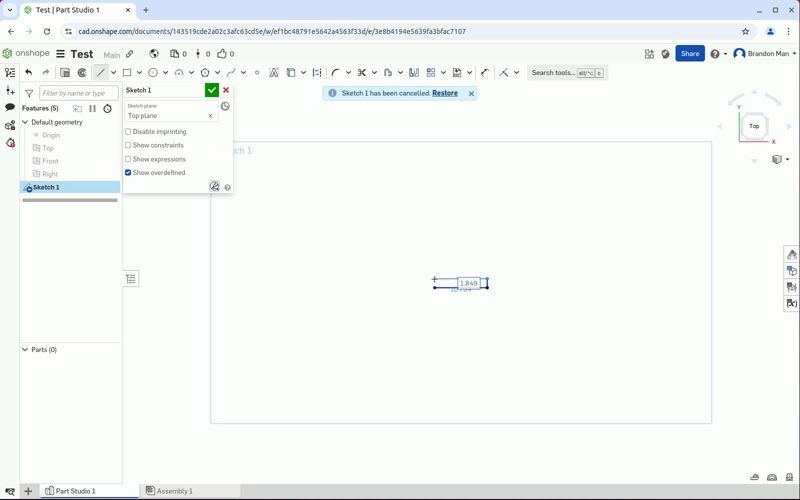
key_up(shift)
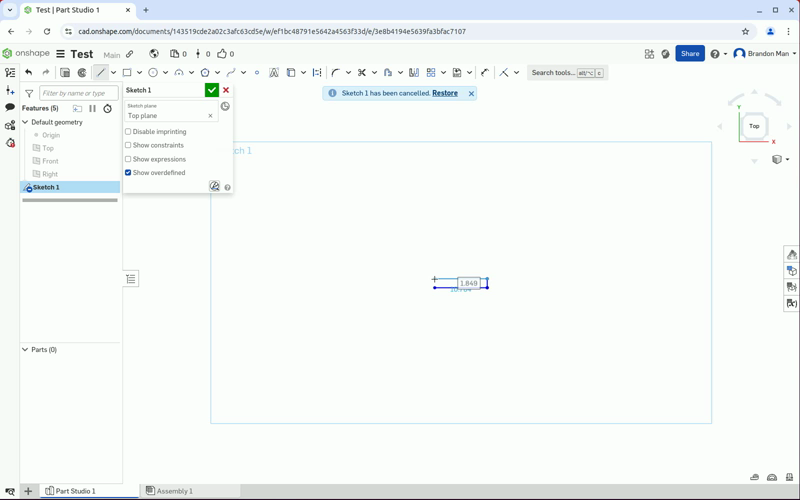
mouse_move(464, 278)
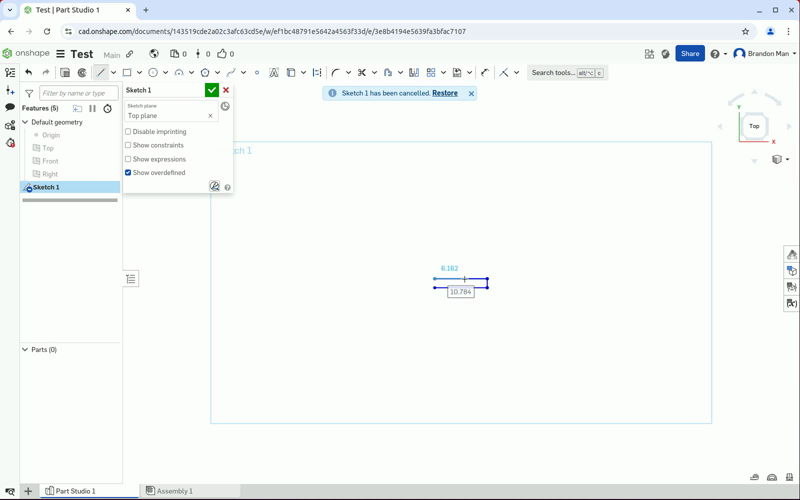
key_down(shift)
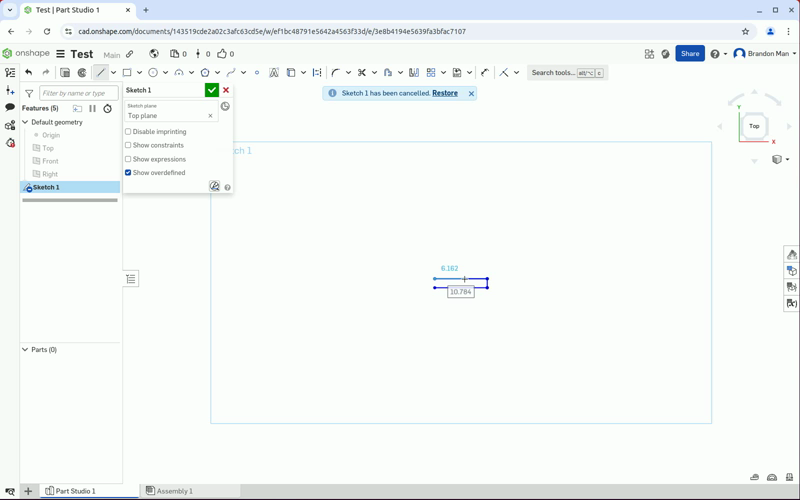
mouse_move(434, 287)
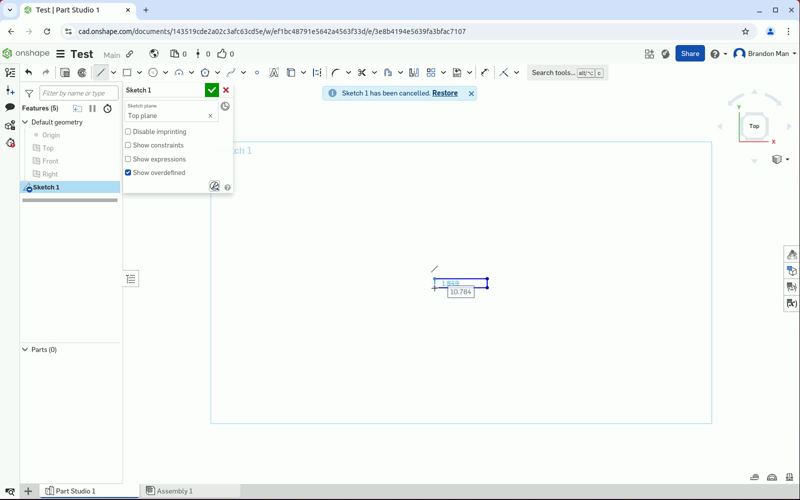
key_up(shift)
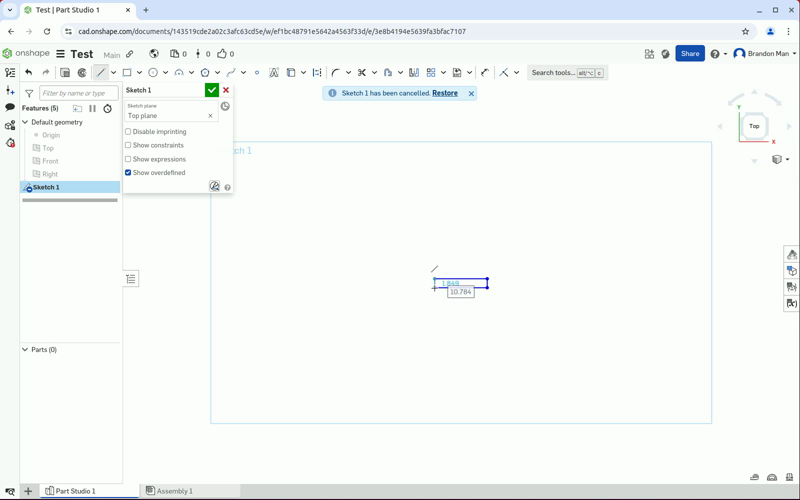
click(434, 287)
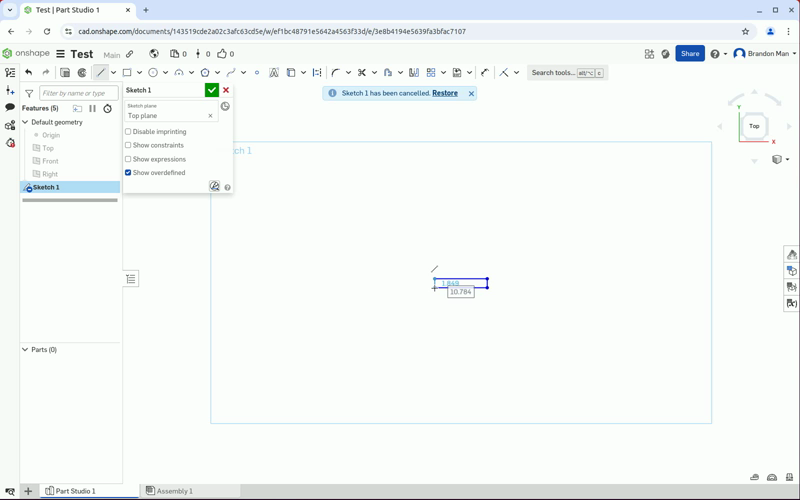
key(esc)
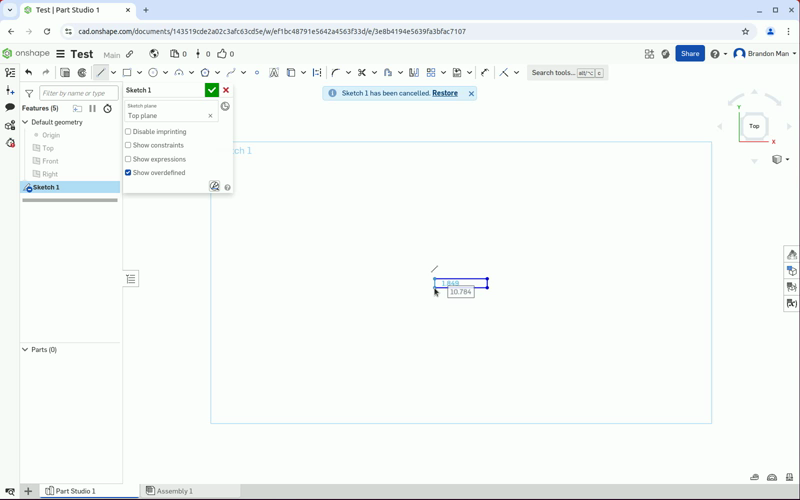
mouse_move(474, 280)
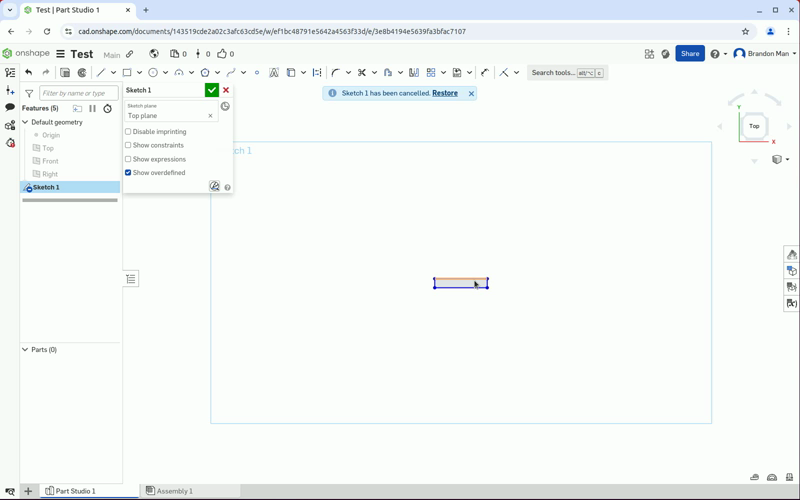
scroll(6)
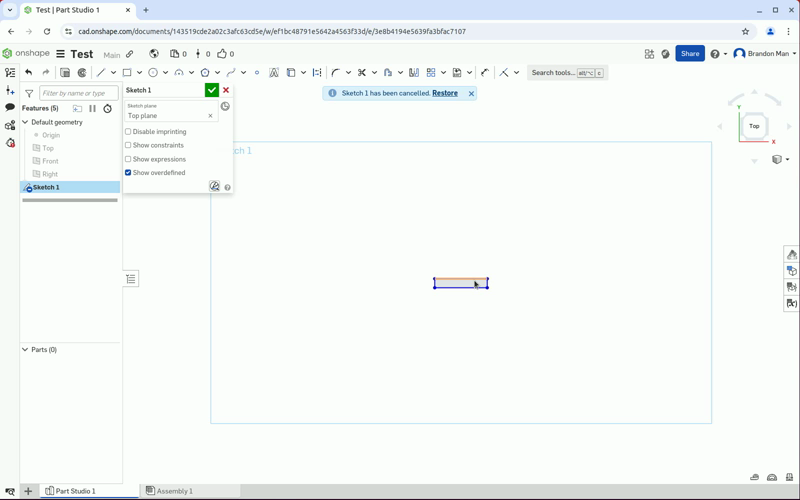
scroll(6)
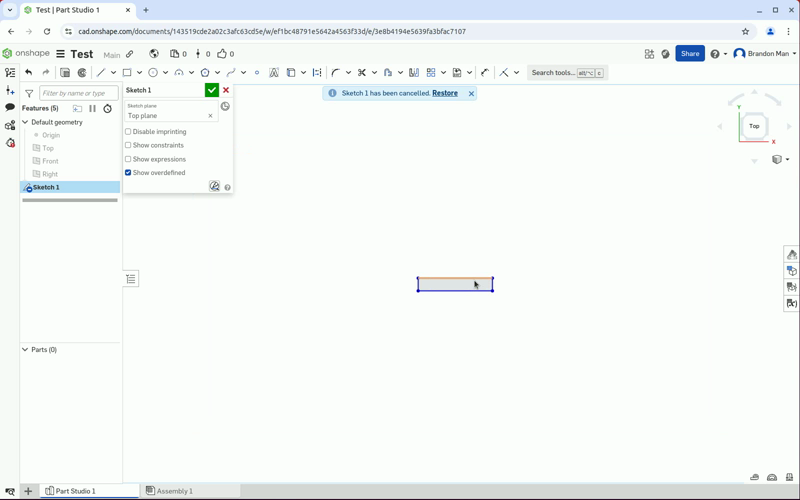
scroll(6)
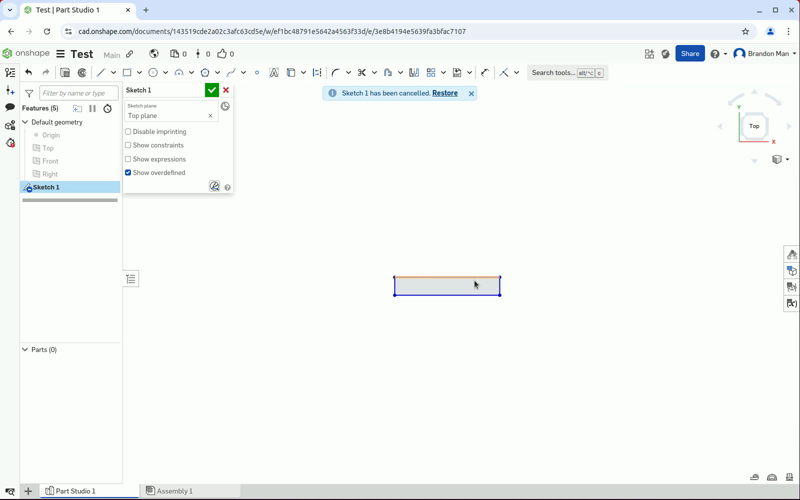
scroll(6)
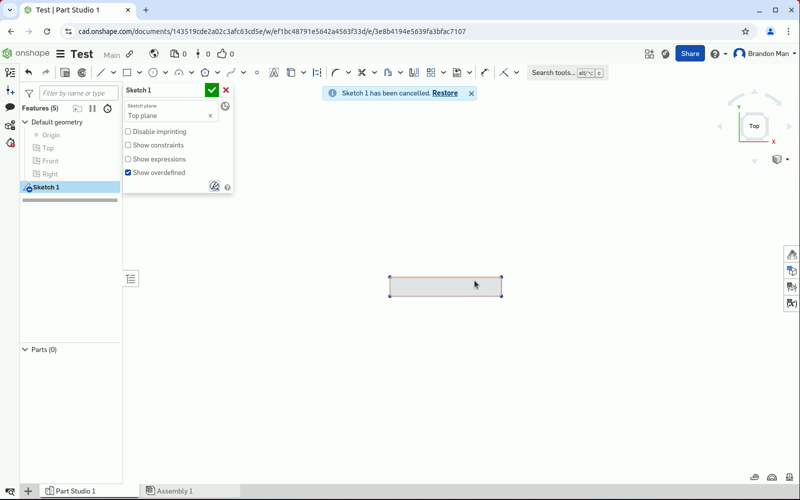
scroll(6)
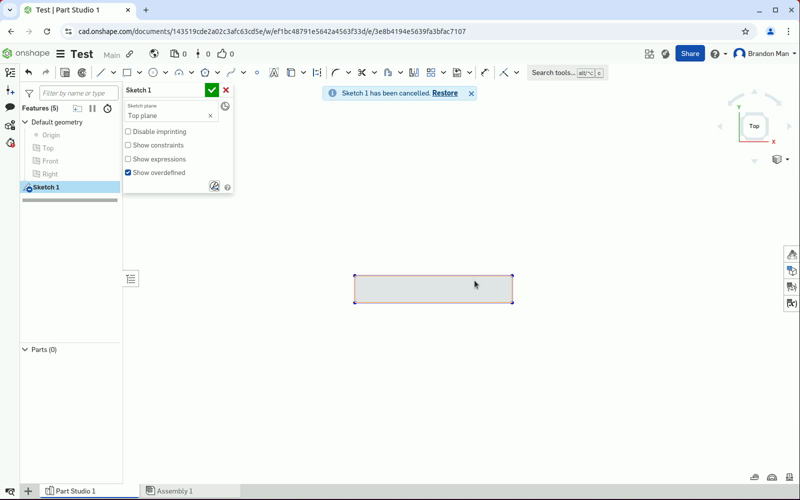
scroll(6)
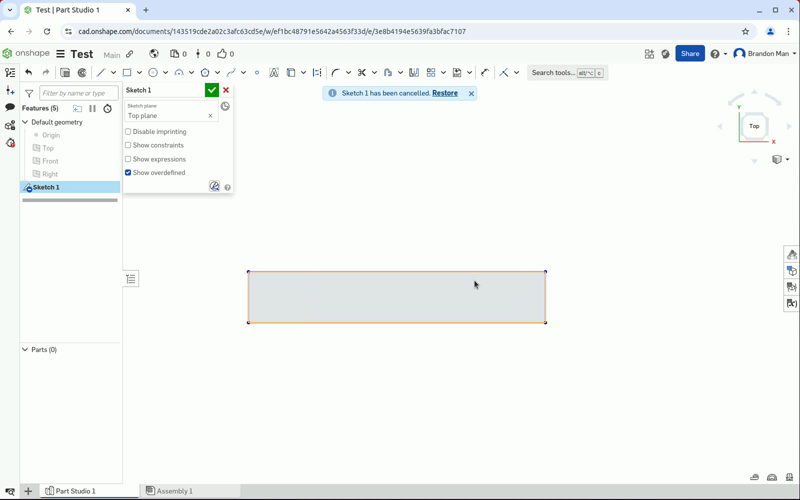
scroll(6)
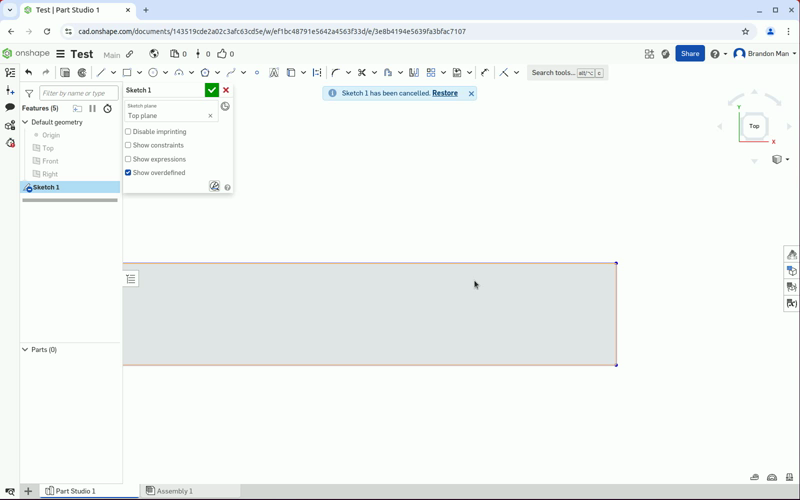
click(474, 280)
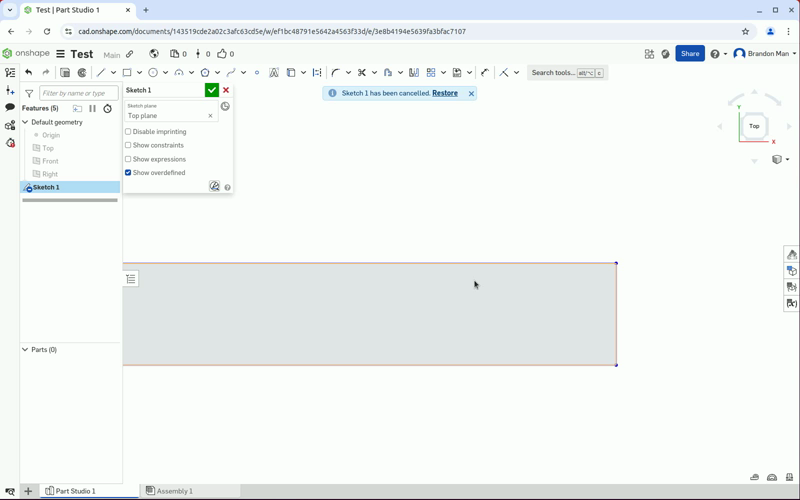
scroll(-6)
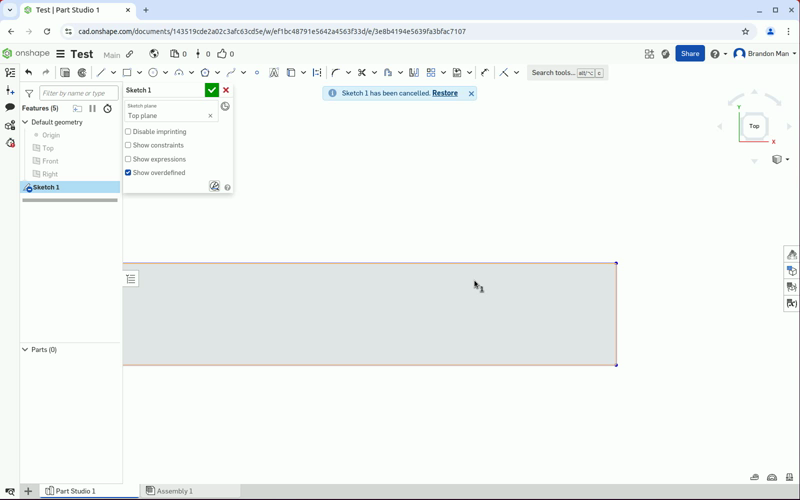
scroll(-6)
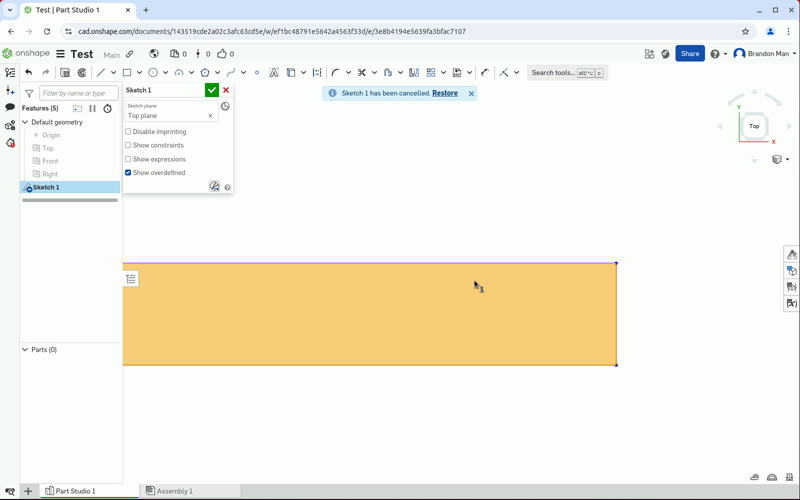
scroll(-6)
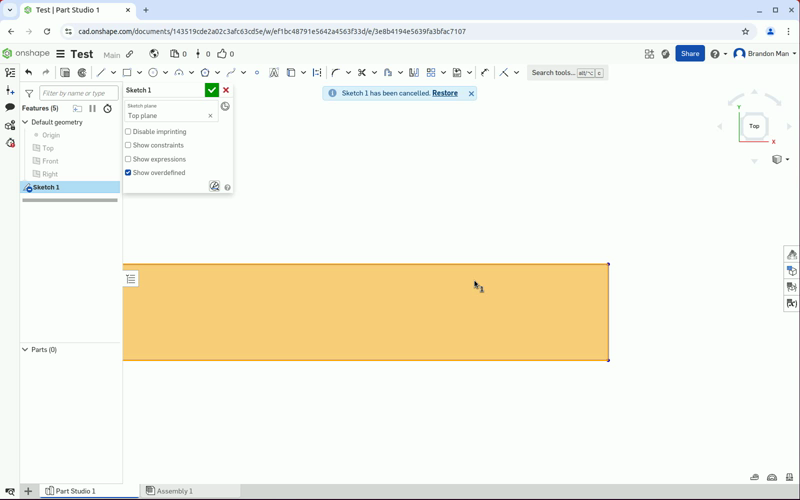
scroll(-6)
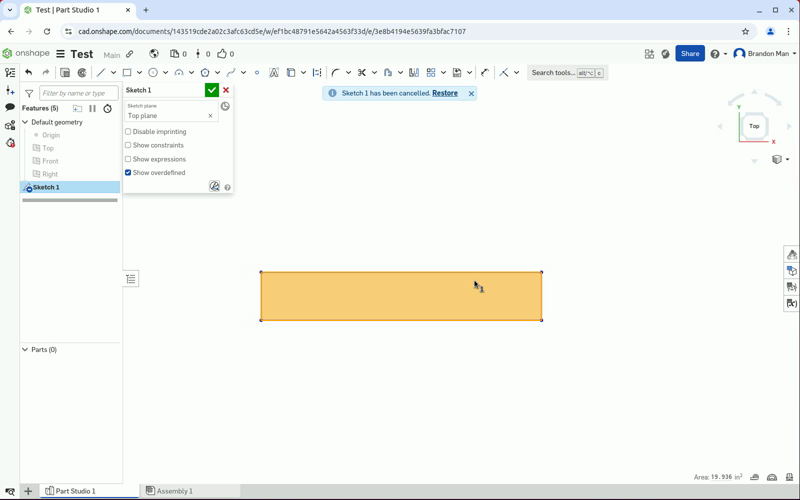
scroll(-6)
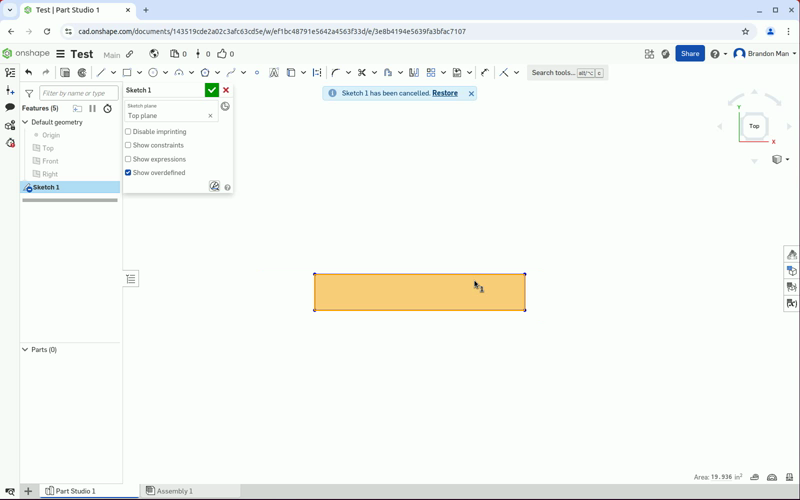
scroll(-6)
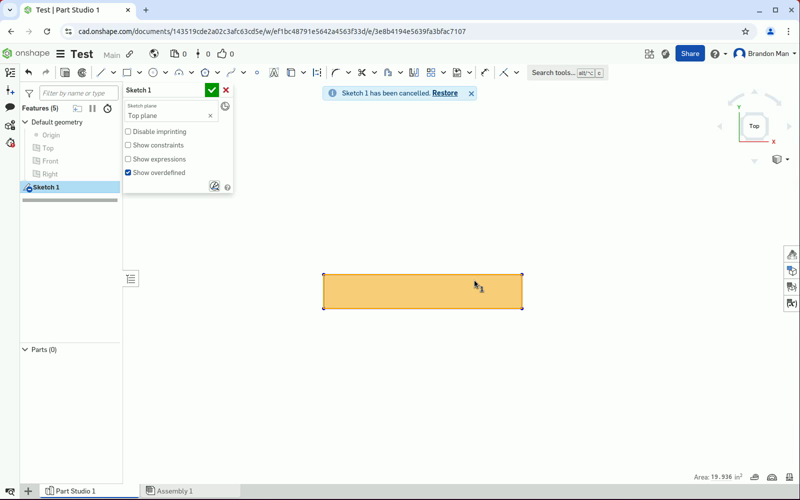
scroll(-6)
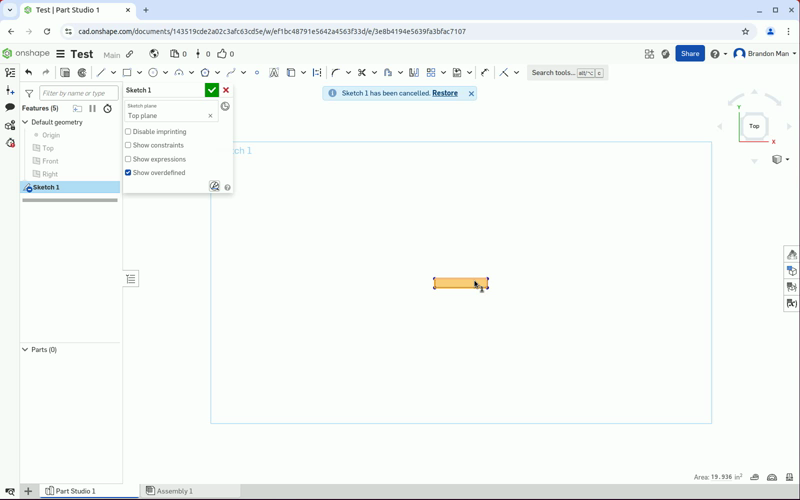
mouse_move(73, 352)
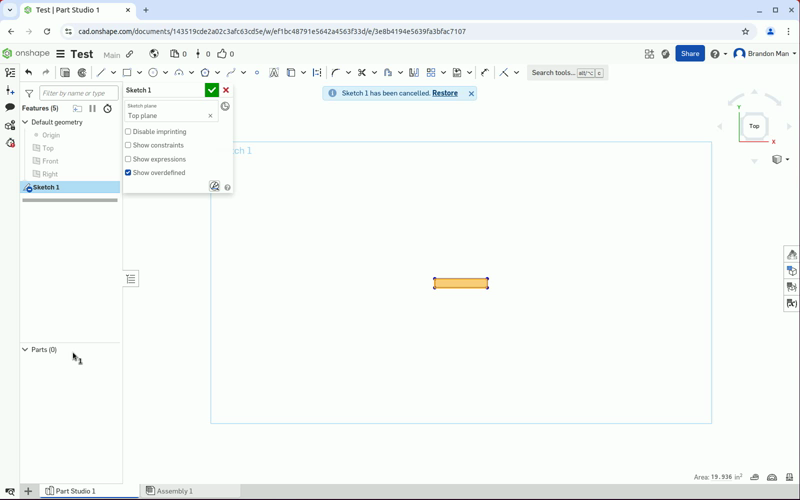
key(shift+y)
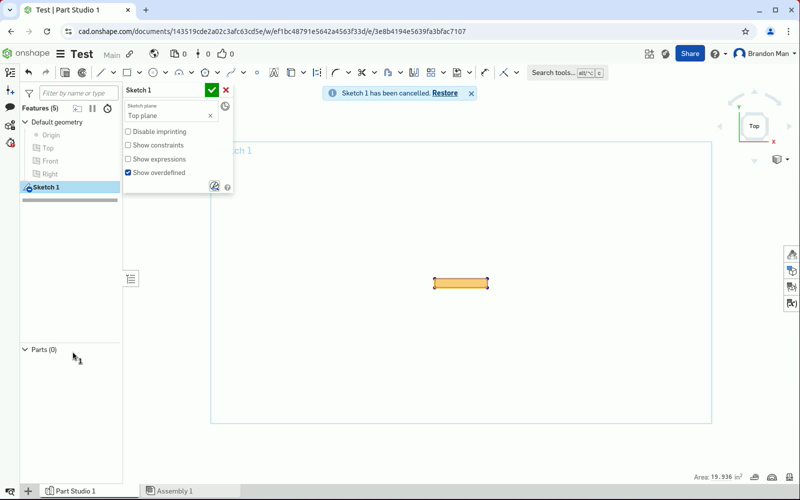
key(shift+e)
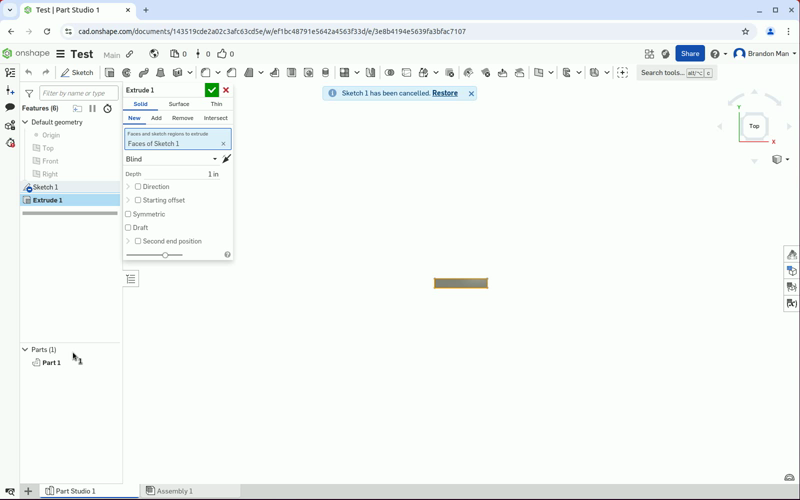
mouse_move(143, 106)
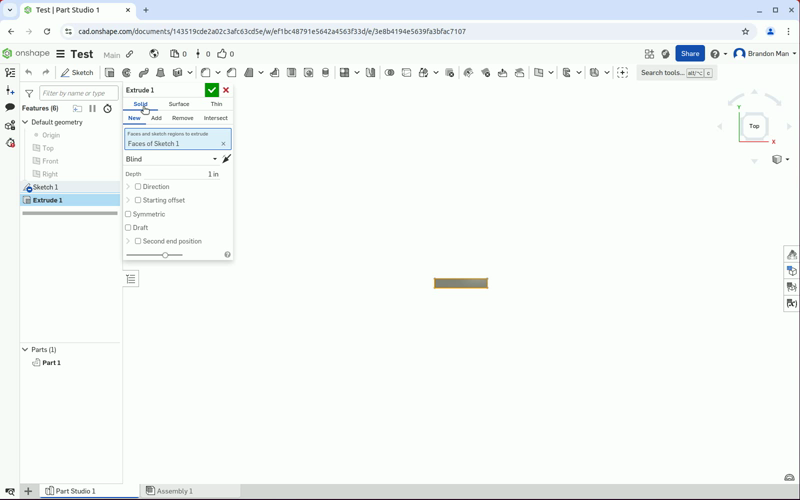
click(143, 106)
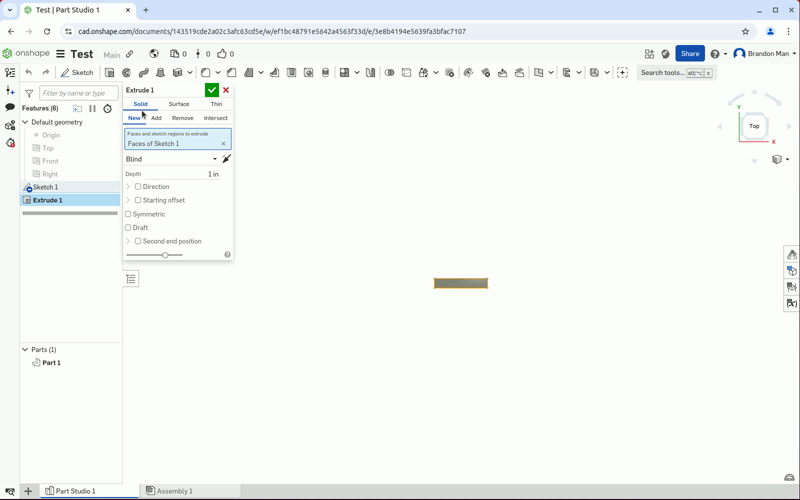
mouse_move(137, 120)
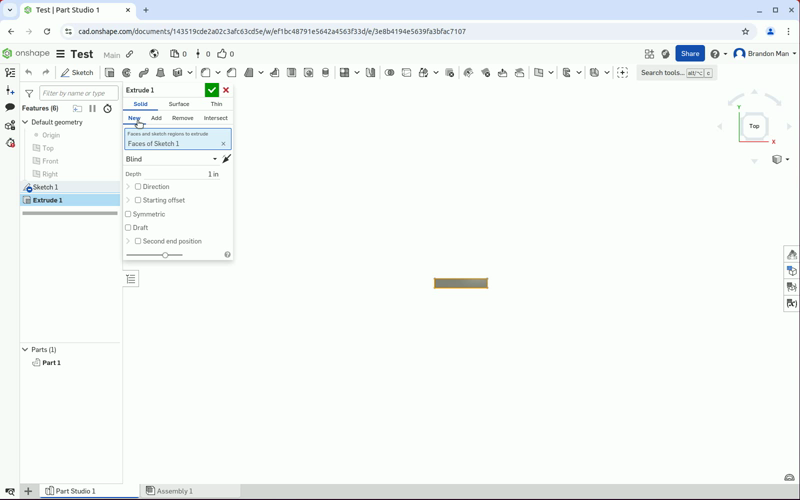
click(137, 120)
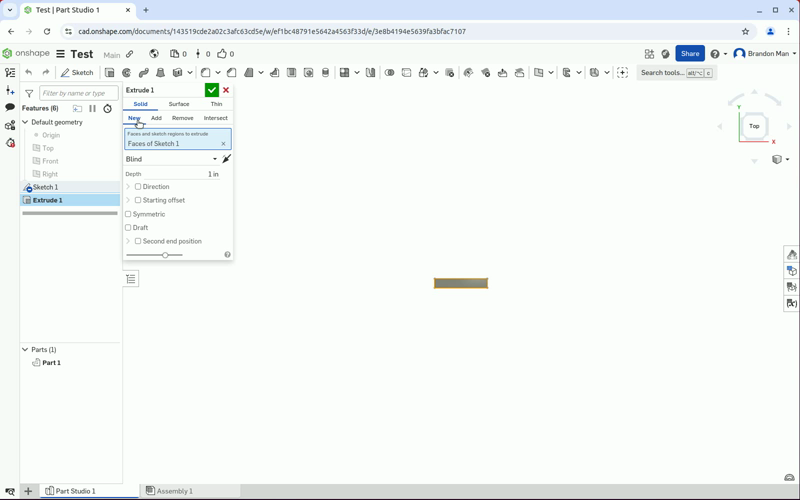
key(tab, 4)
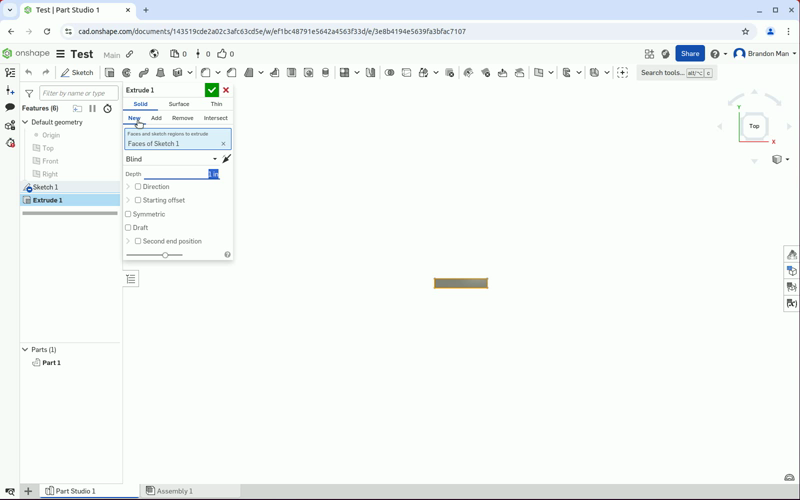
text(3.852)
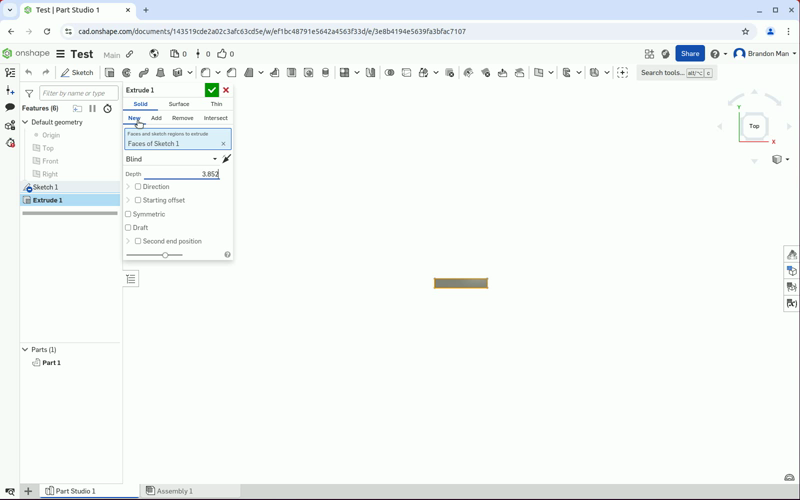
key(tab, 3)
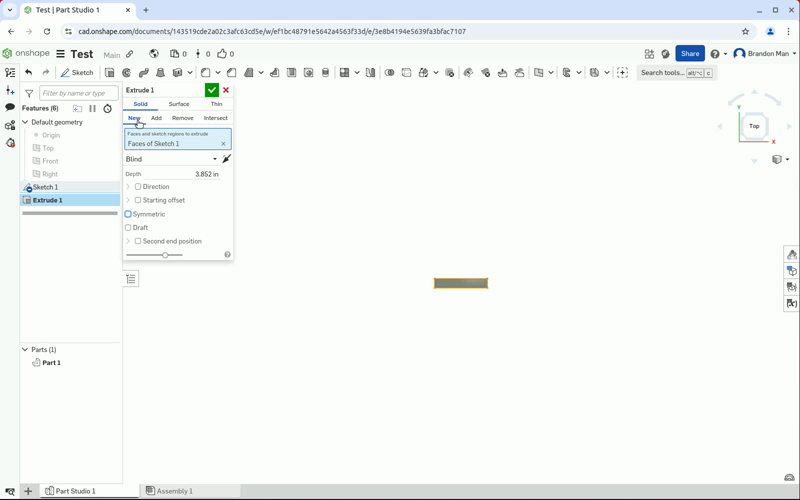
key(space)
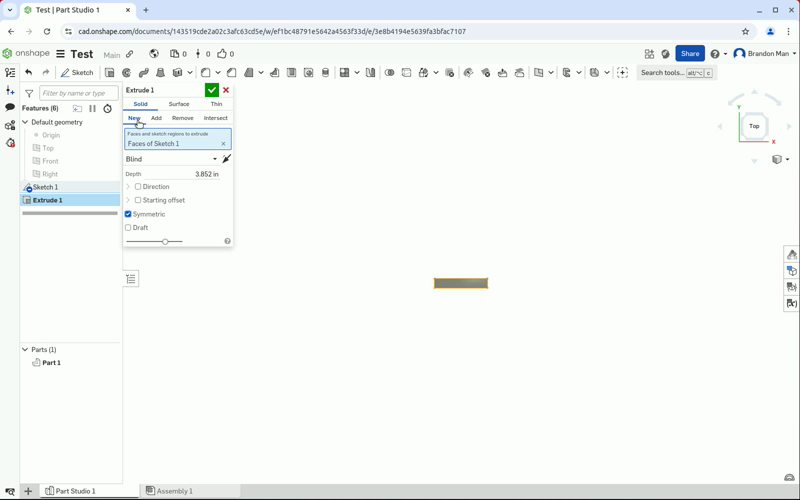
key(enter)
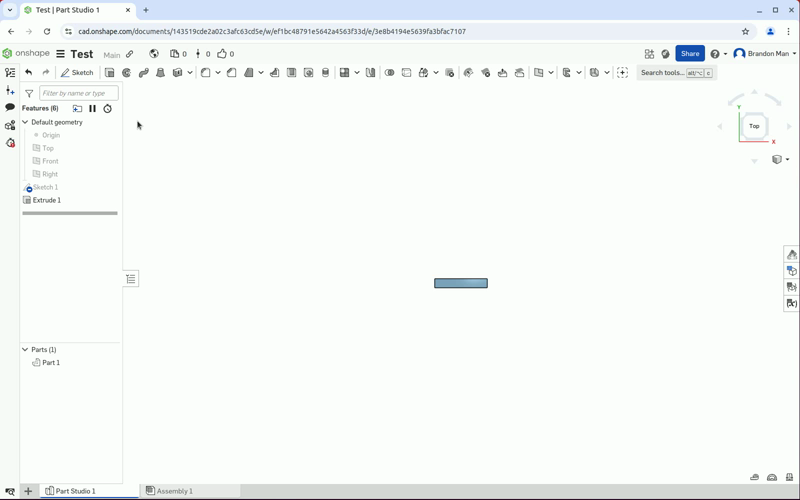
key(shift+h)
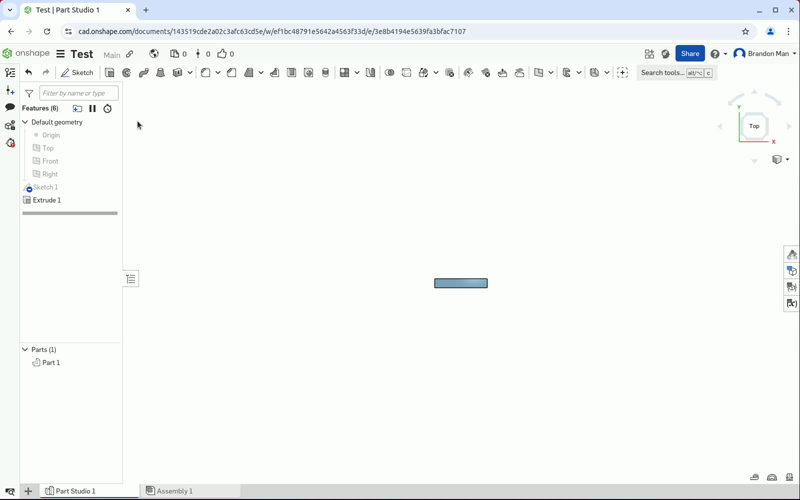
key(shift+h)
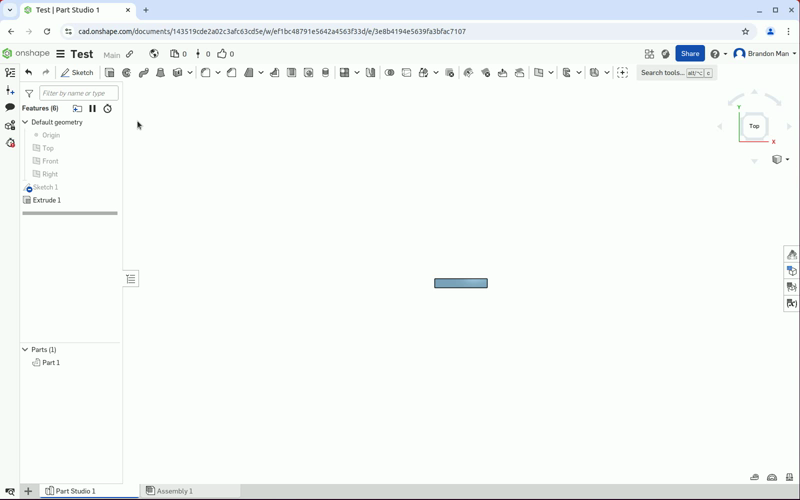
mouse_move(73, 189)
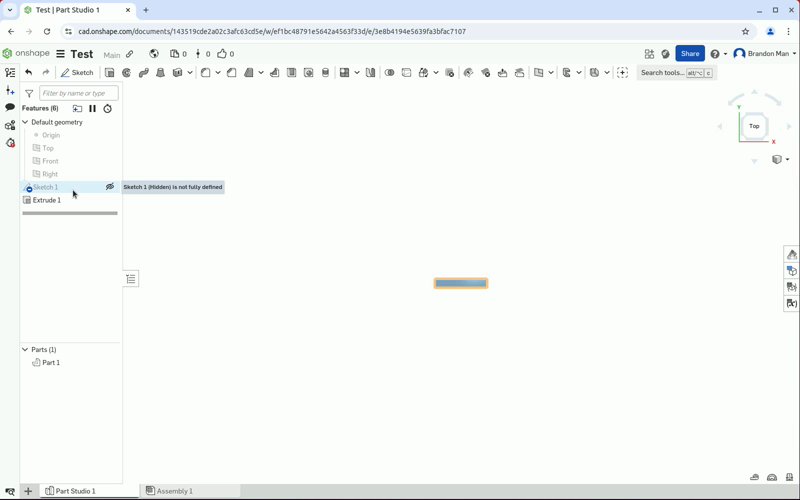
click(73, 189)
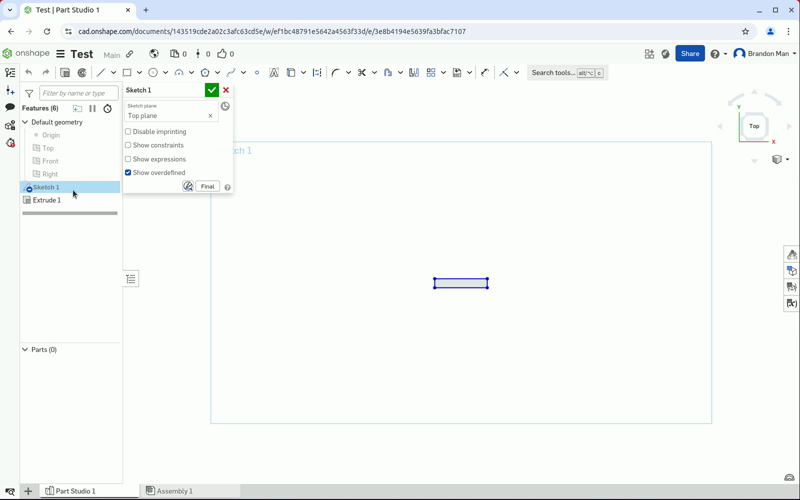
mouse_move(229, 92)
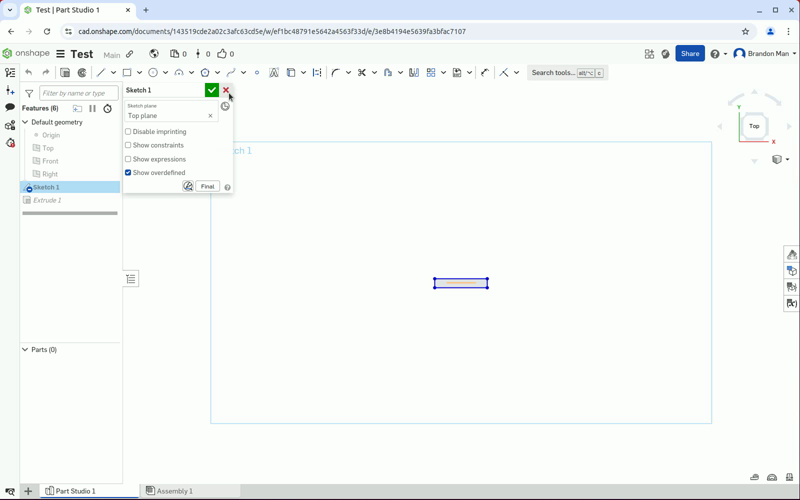
click(229, 92)
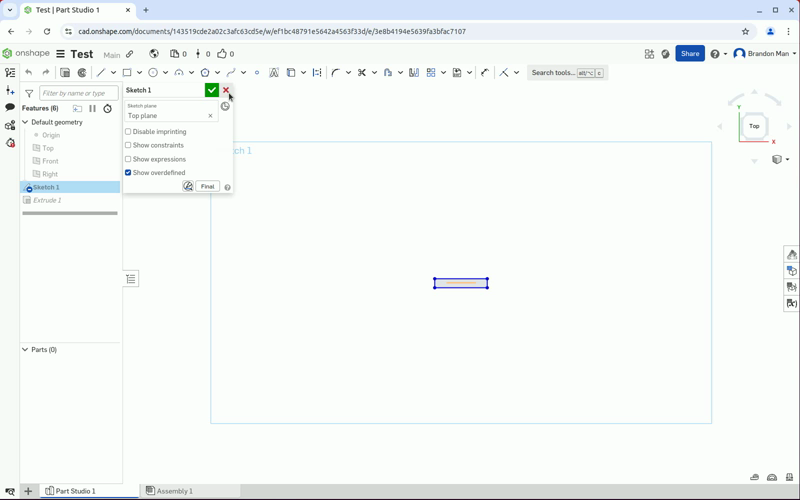
key(shift+s)
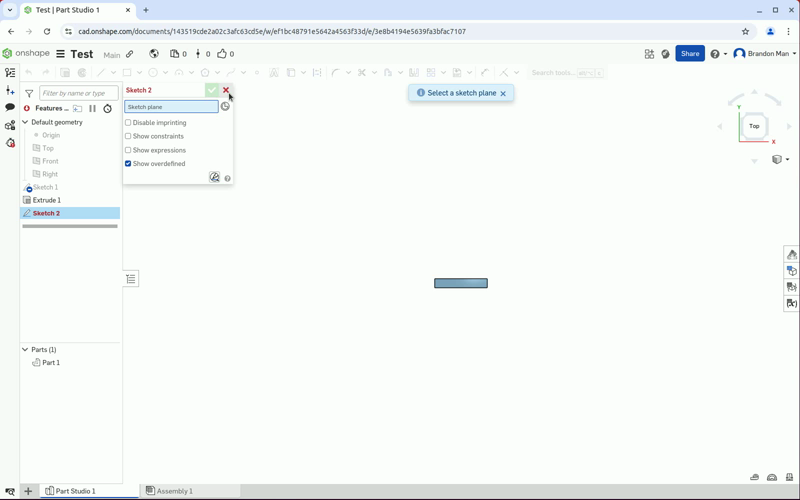
mouse_move(73, 150)
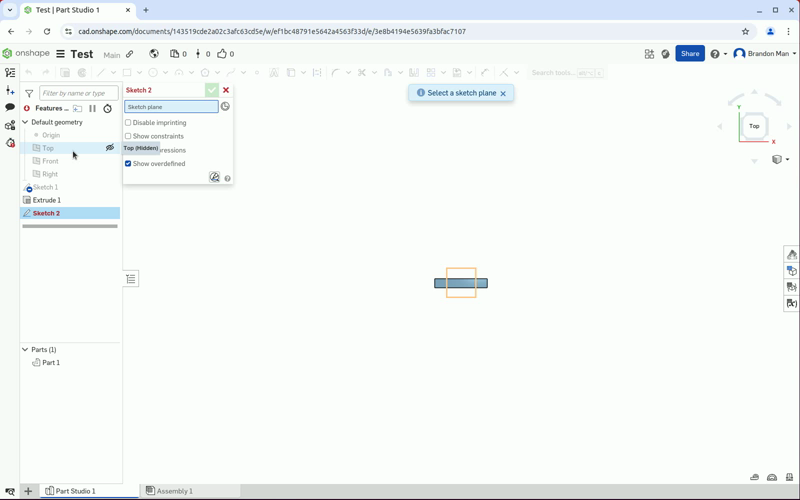
click(73, 150)
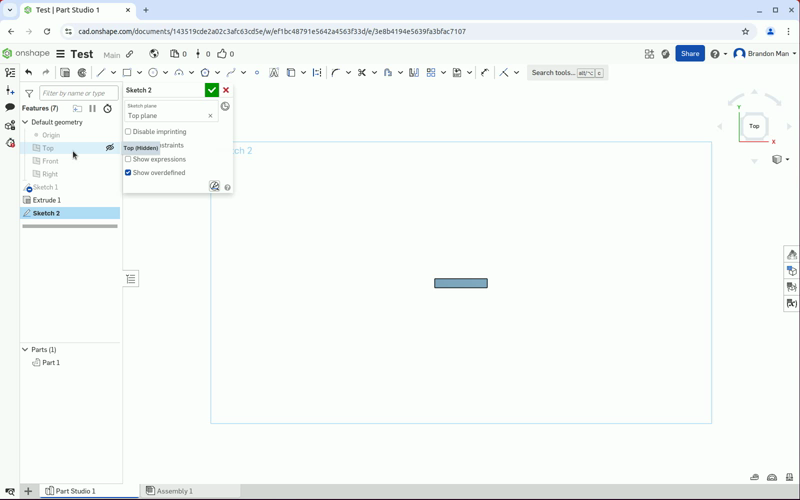
mouse_move(73, 352)
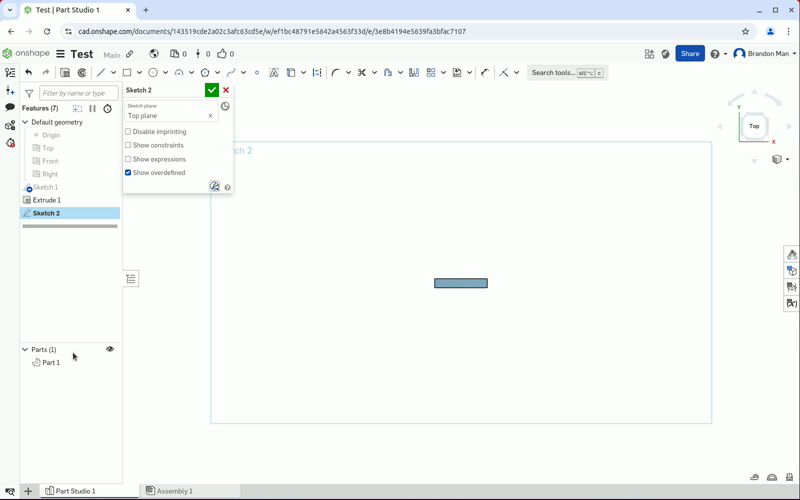
key(y)
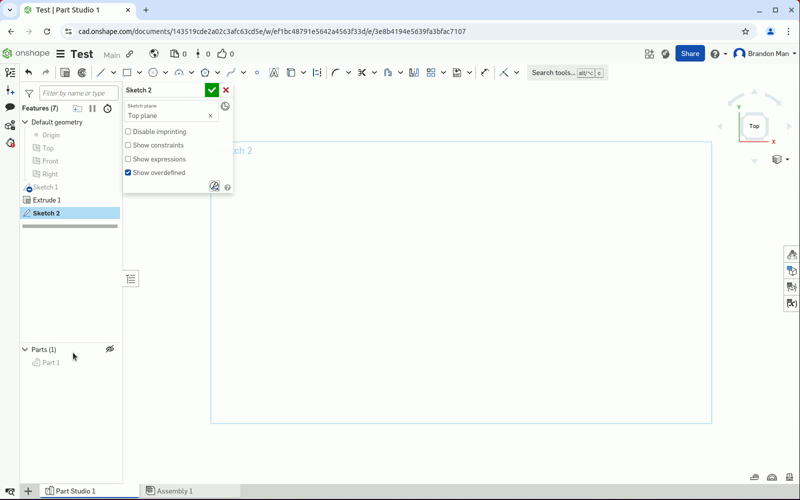
key(l)
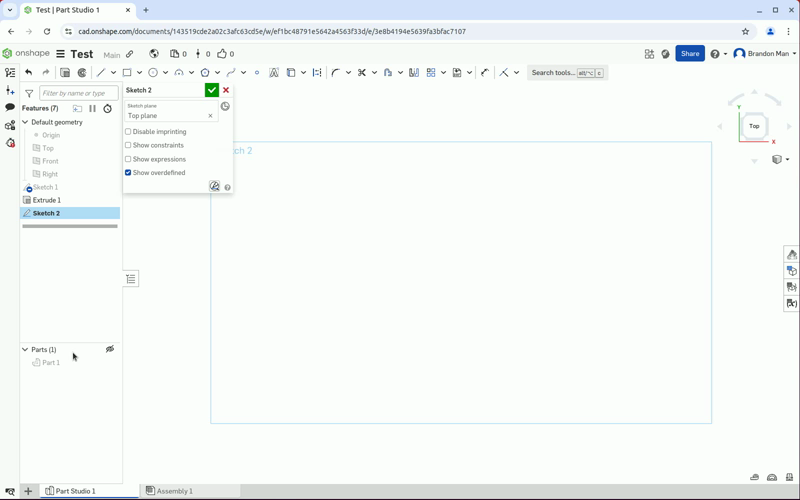
key_down(shift)
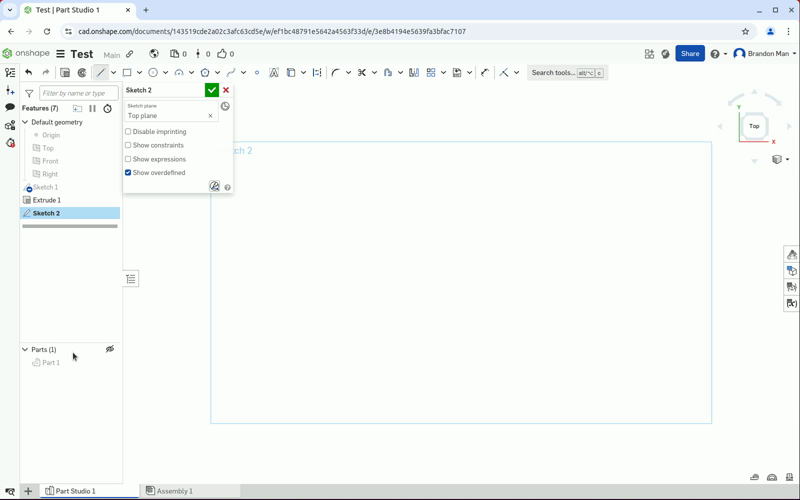
mouse_move(439, 215)
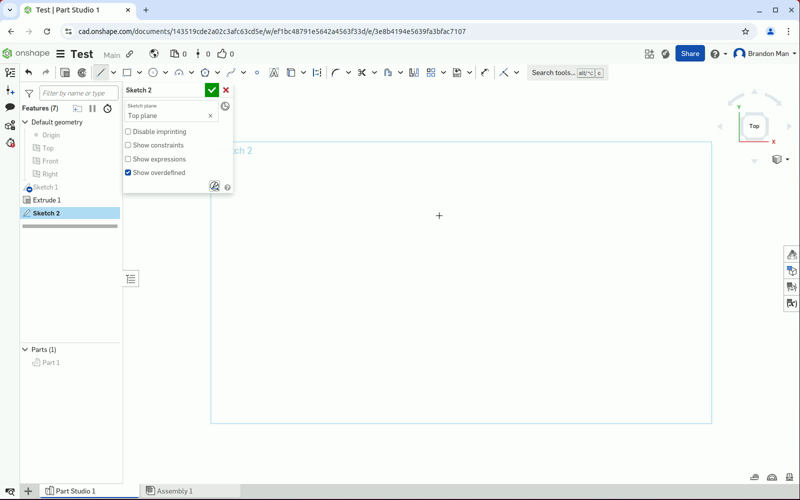
click(439, 215)
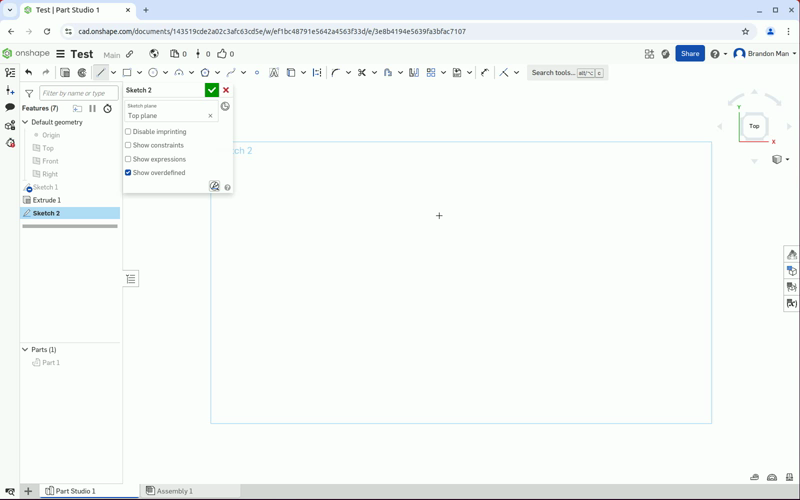
key_up(shift)
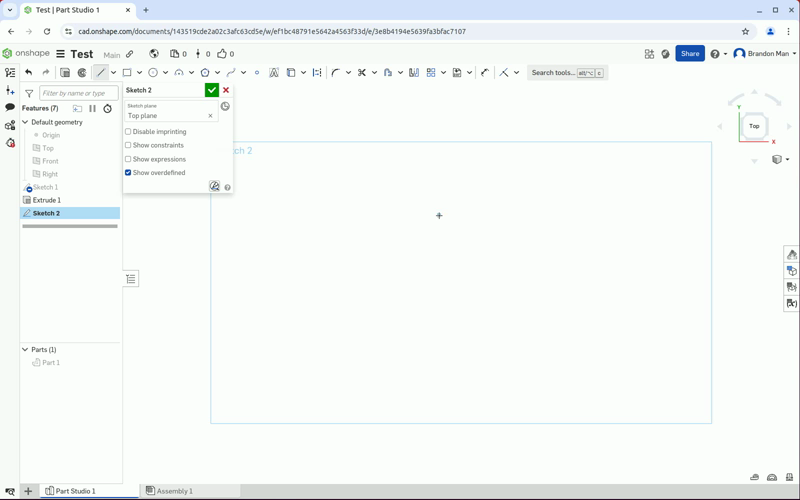
key_down(shift)
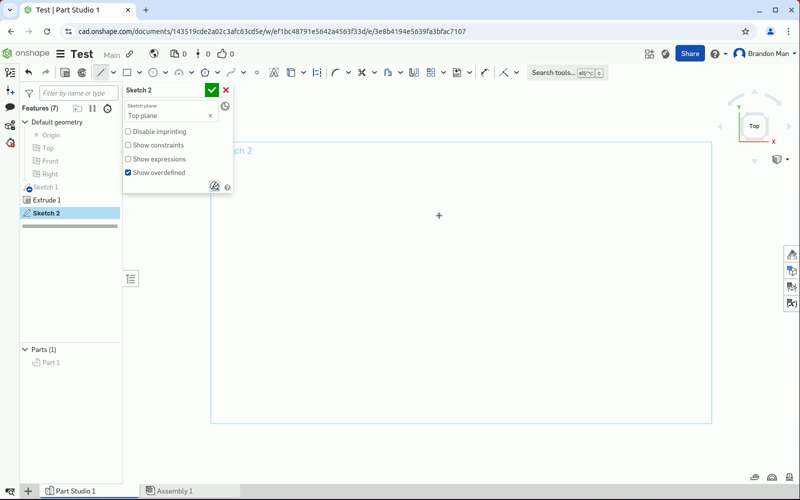
mouse_move(469, 215)
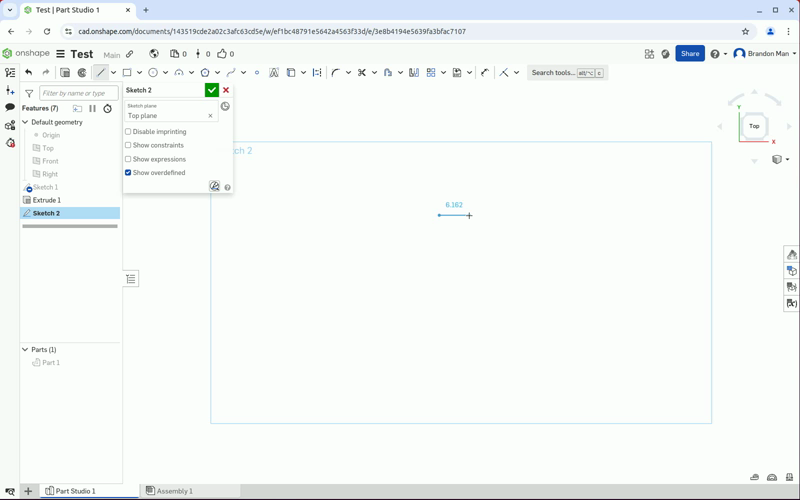
mouse_move(441, 215)
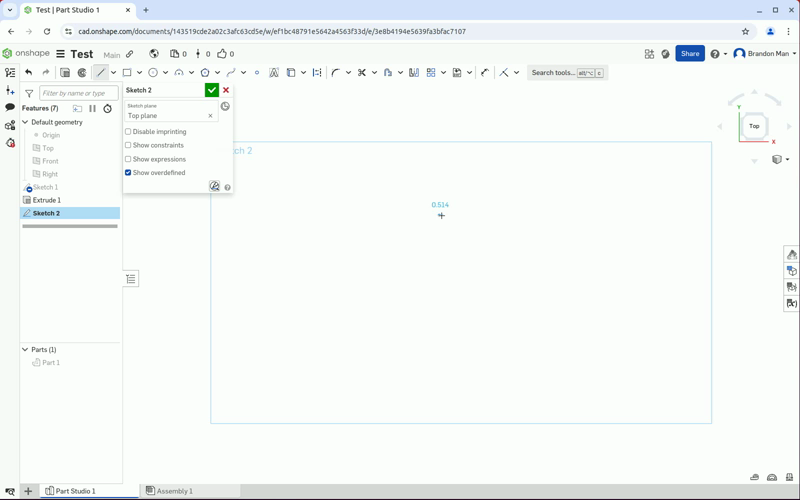
scroll(6)
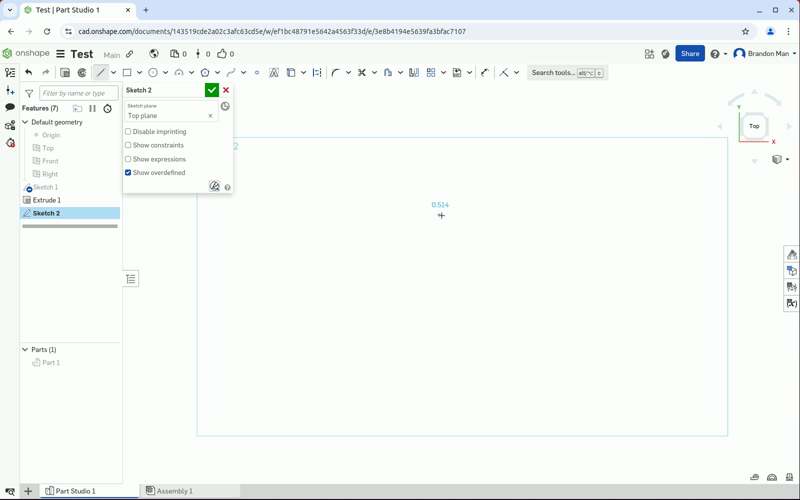
scroll(6)
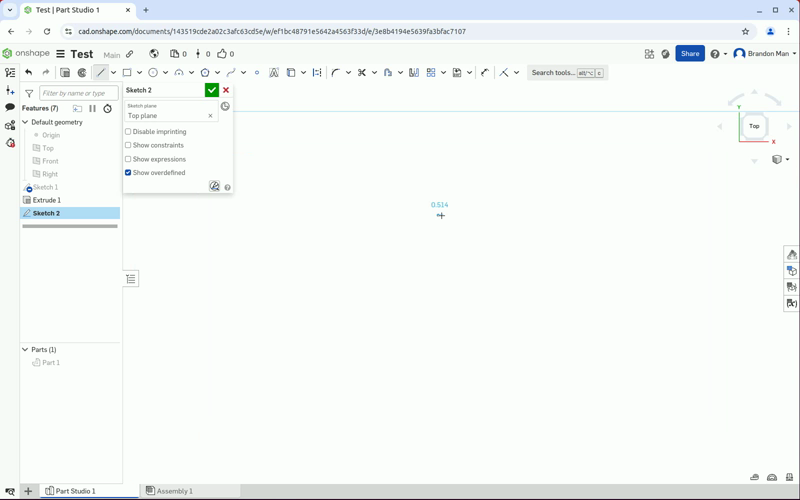
scroll(6)
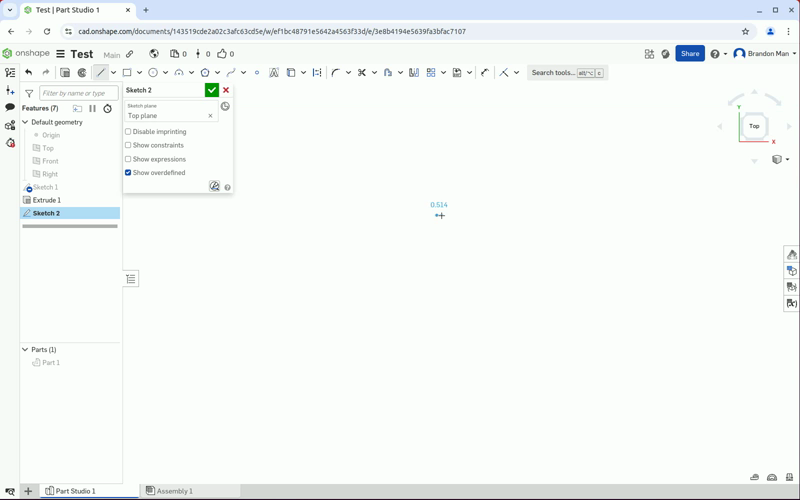
scroll(6)
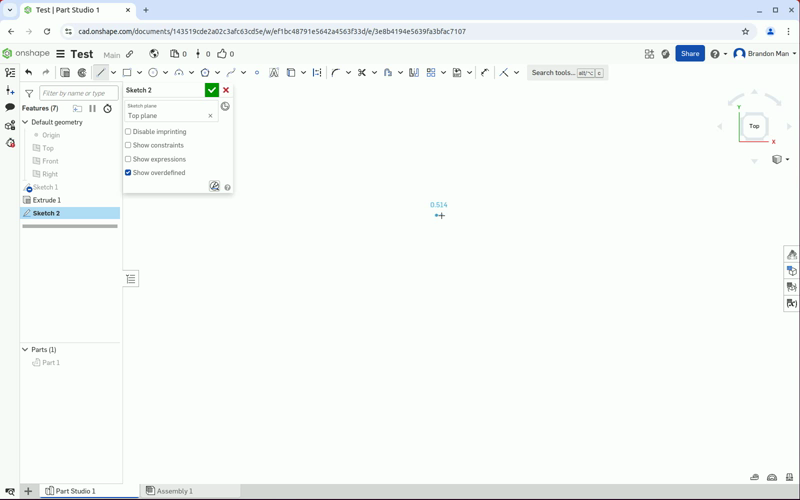
scroll(6)
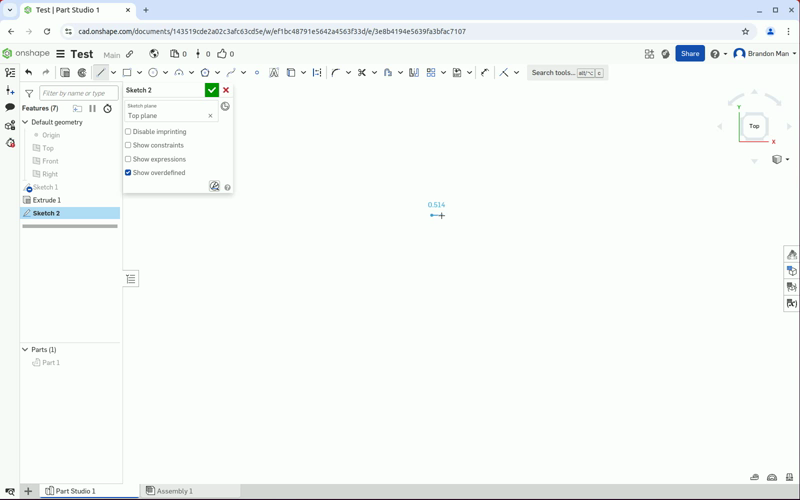
scroll(6)
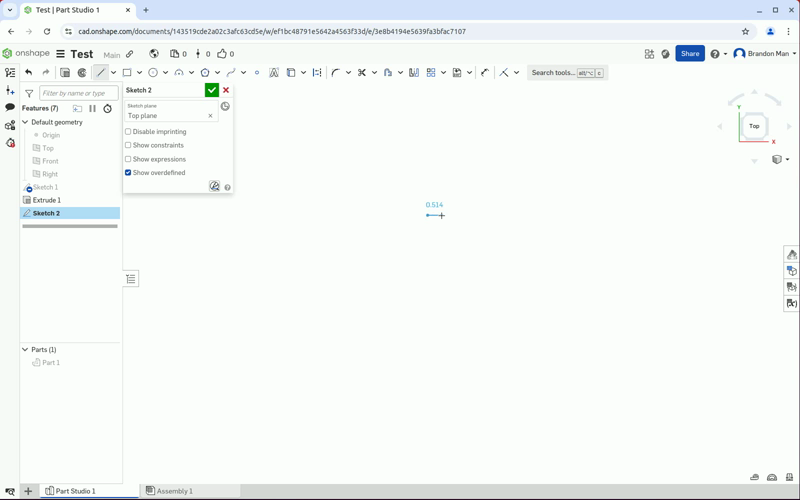
scroll(6)
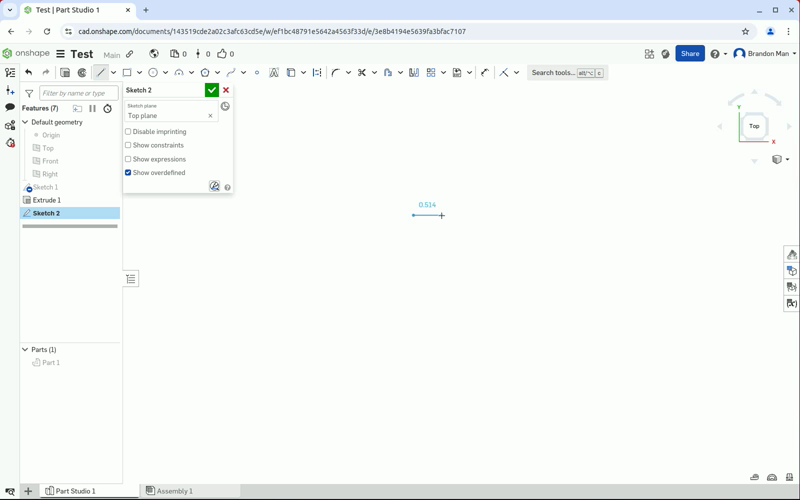
click(441, 215)
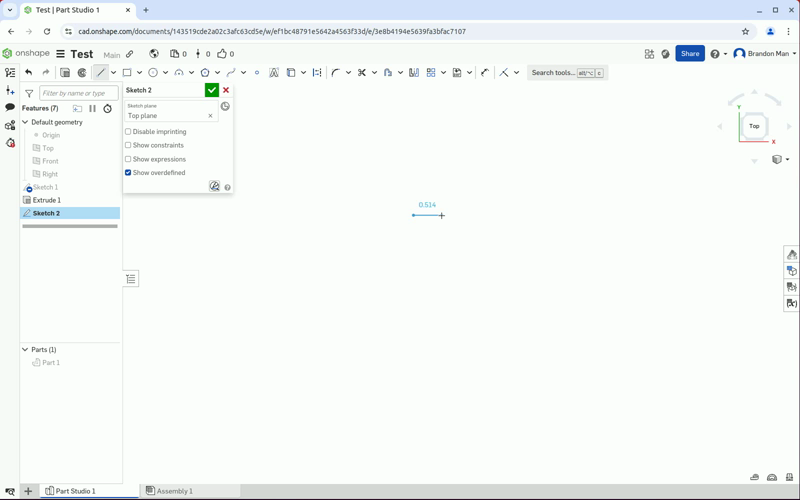
scroll(-6)
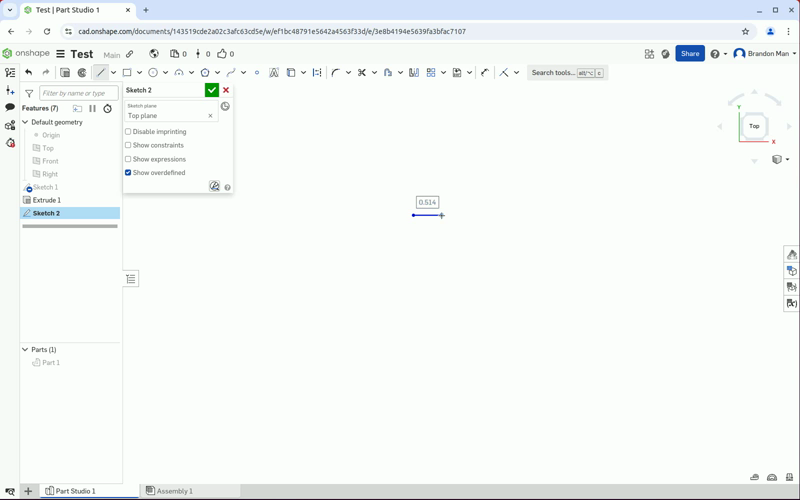
scroll(-6)
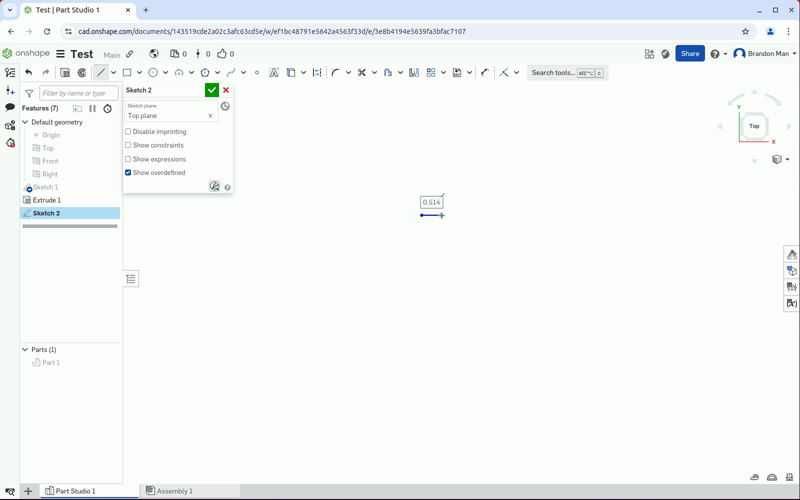
scroll(-6)
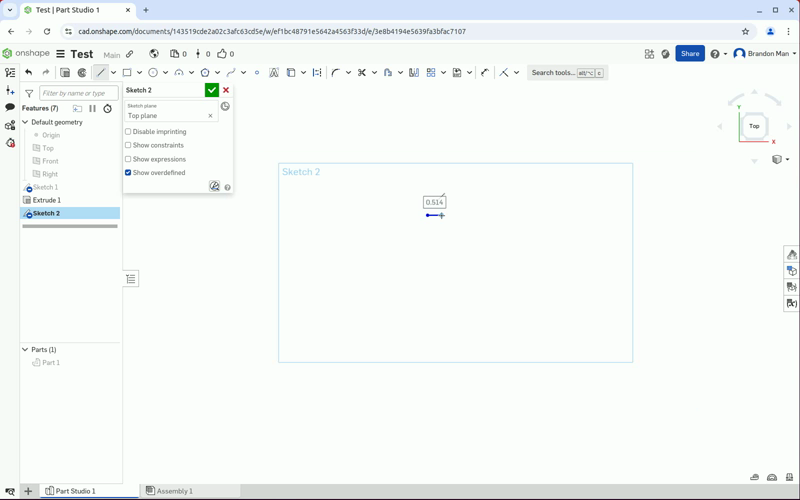
scroll(-6)
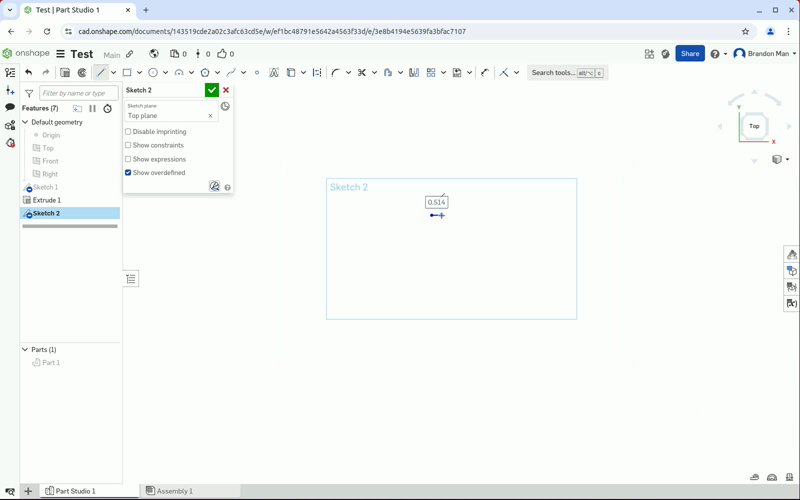
scroll(-6)
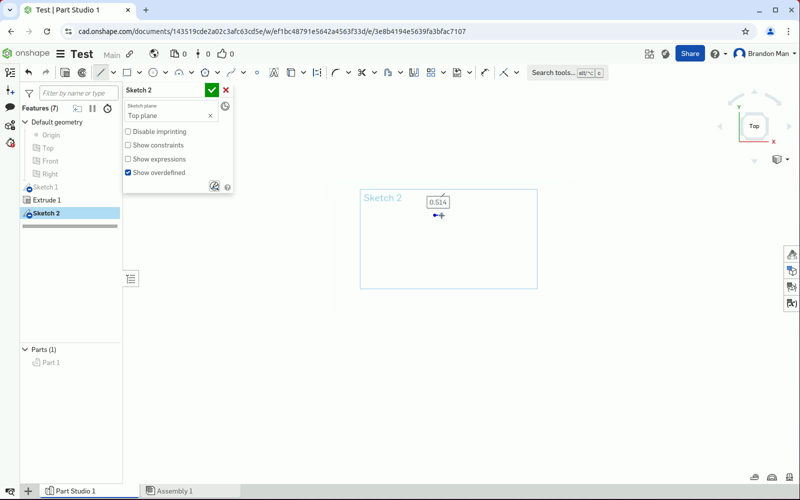
scroll(-6)
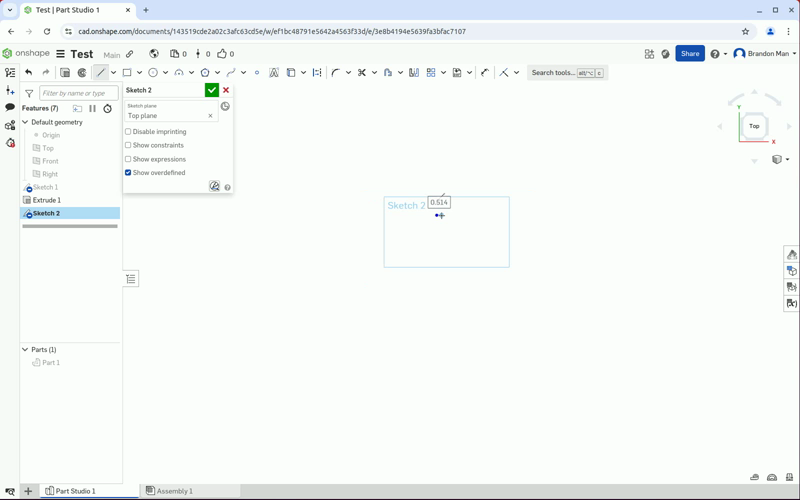
scroll(-6)
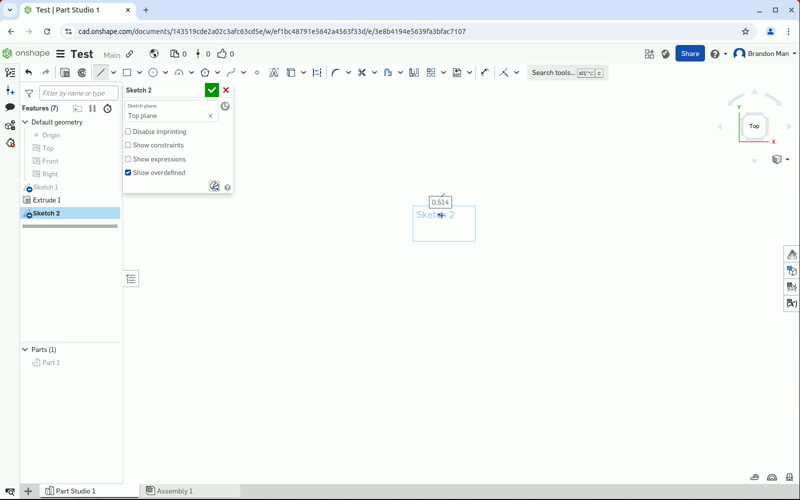
key_up(shift)
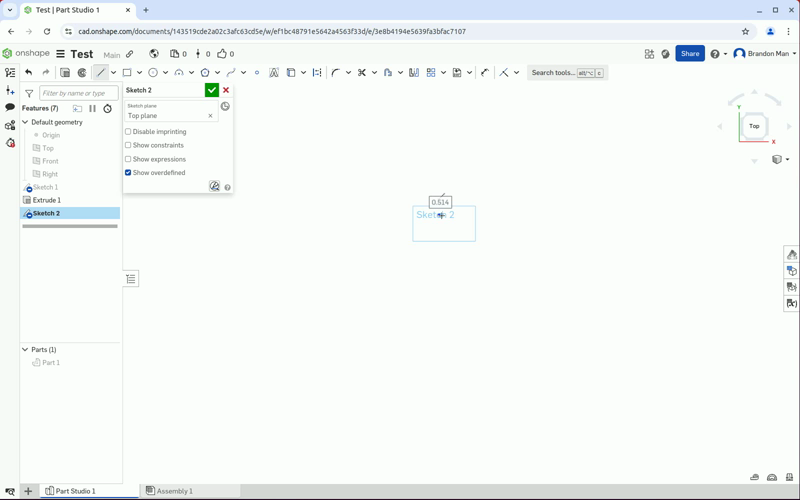
key_down(shift)
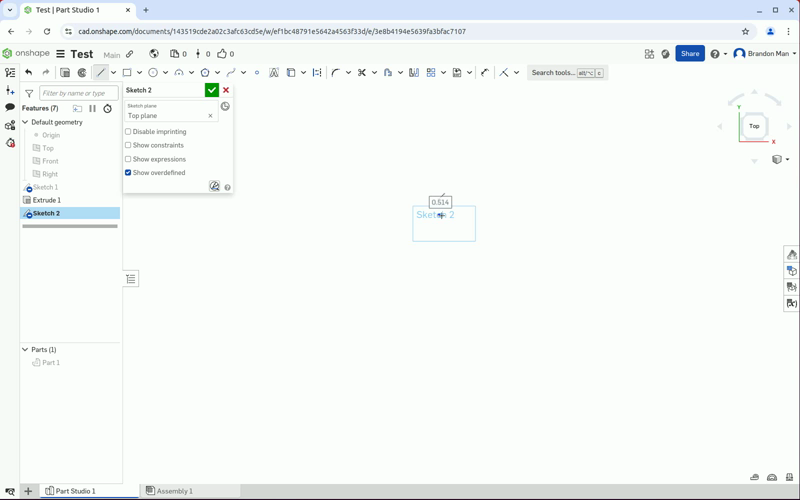
mouse_move(471, 215)
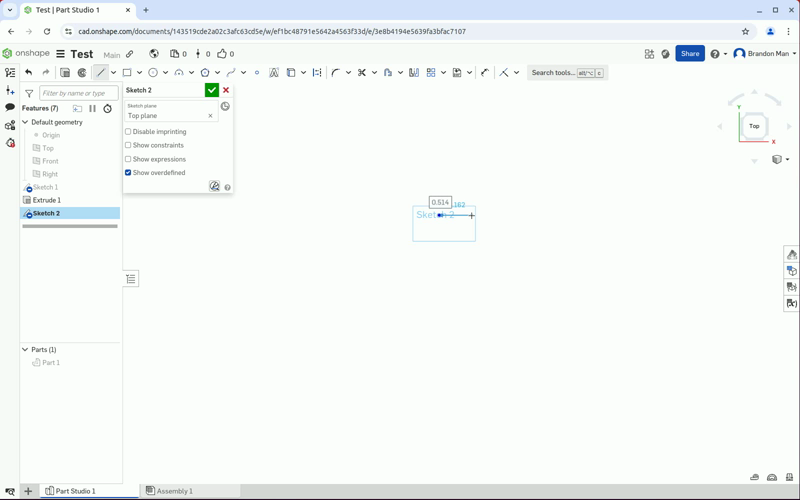
mouse_move(473, 215)
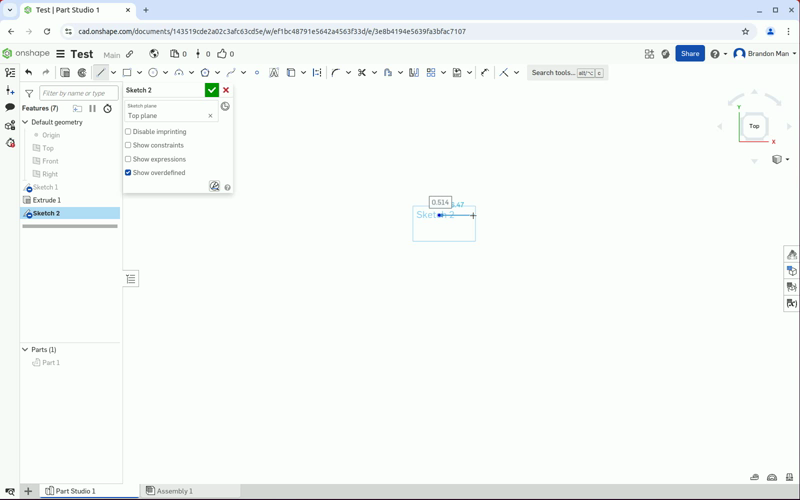
click(473, 215)
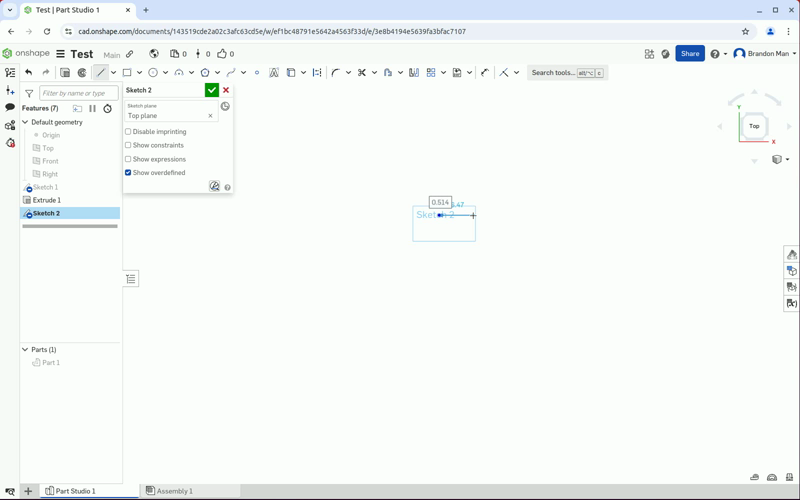
key_up(shift)
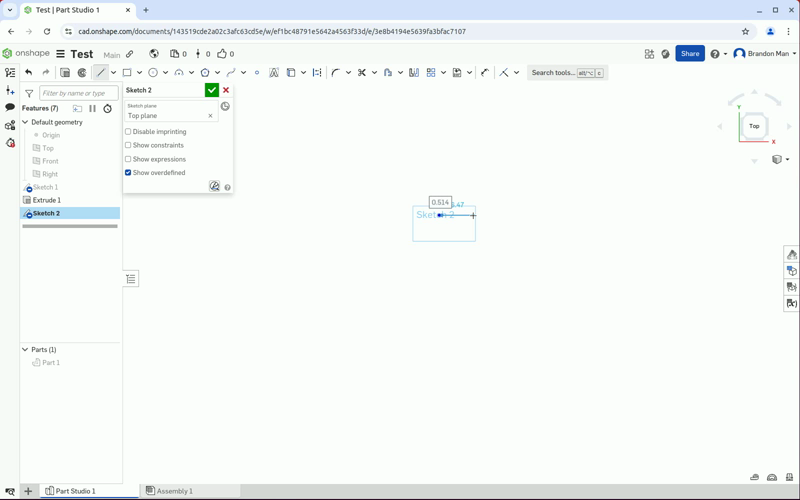
key_down(shift)
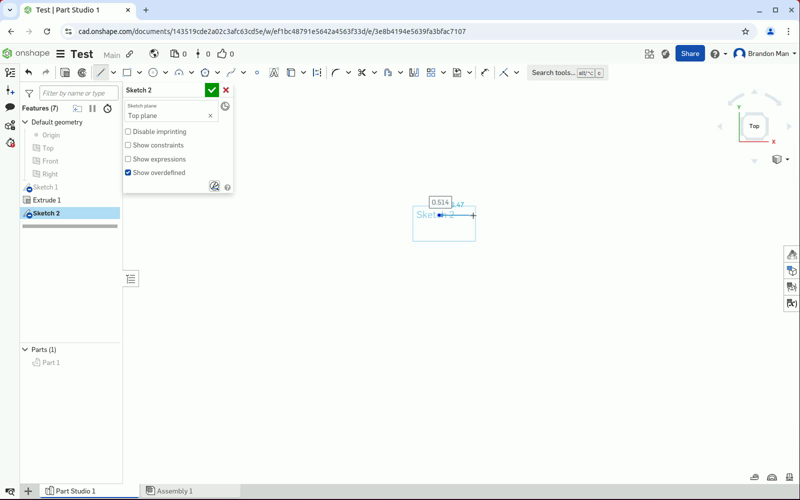
mouse_move(503, 215)
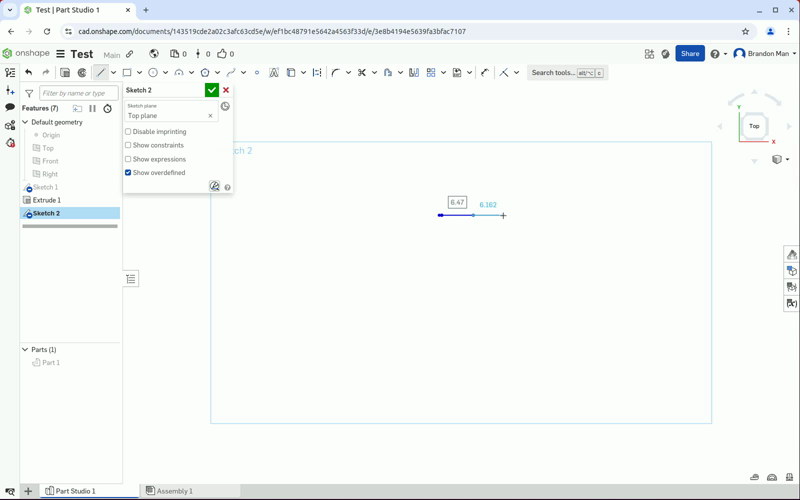
mouse_move(473, 208)
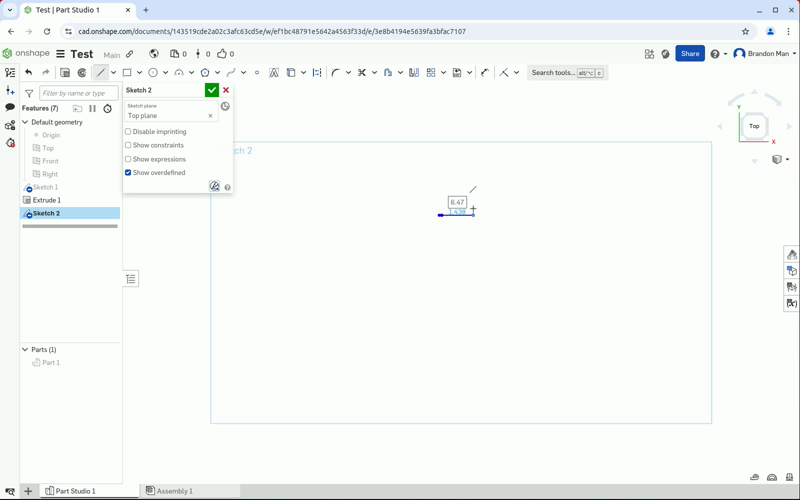
scroll(6)
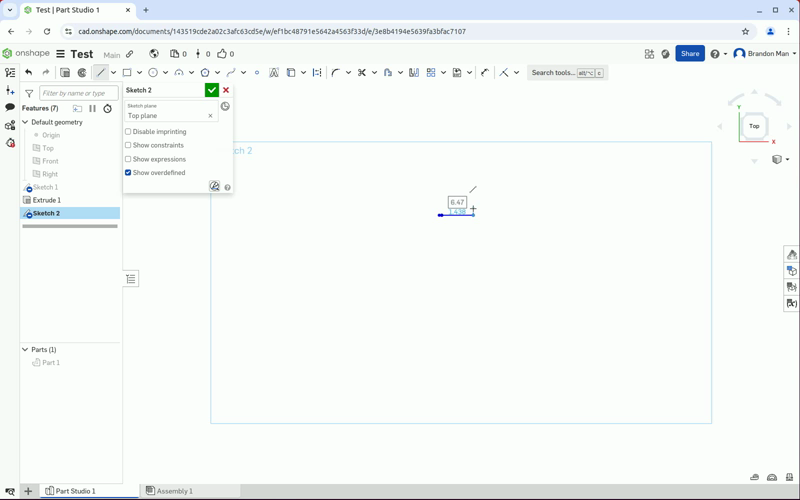
scroll(6)
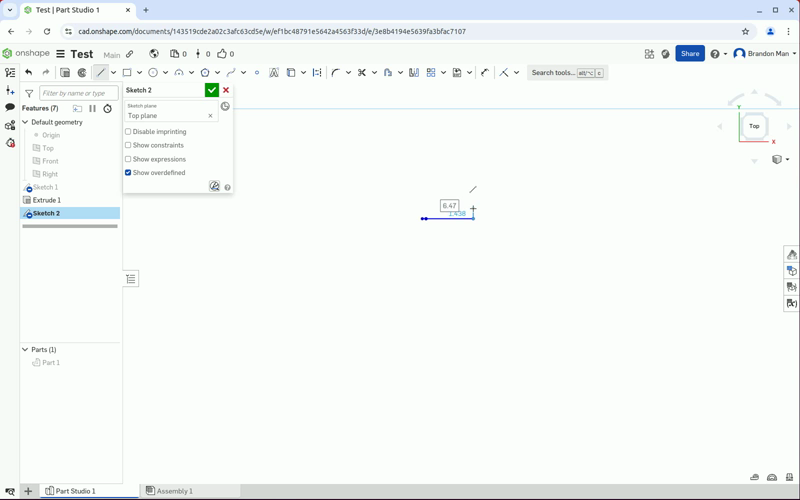
scroll(6)
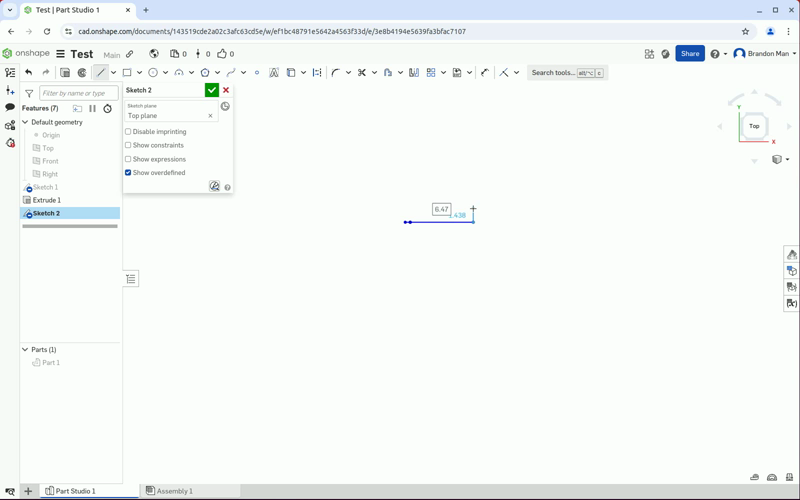
scroll(6)
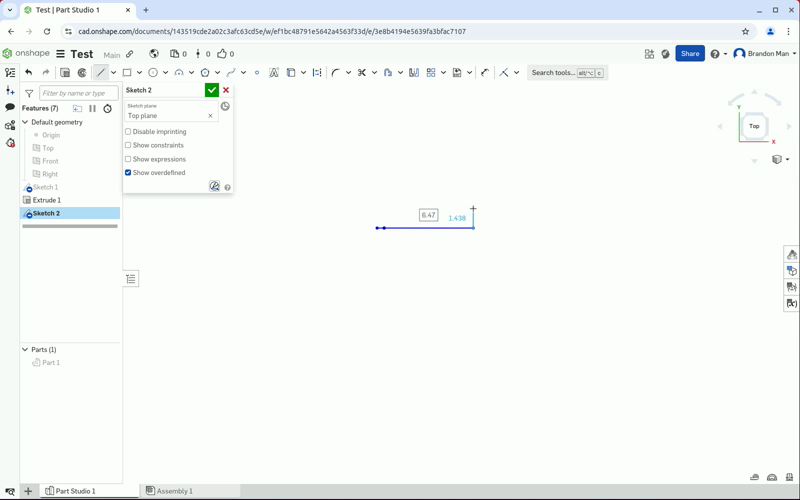
scroll(6)
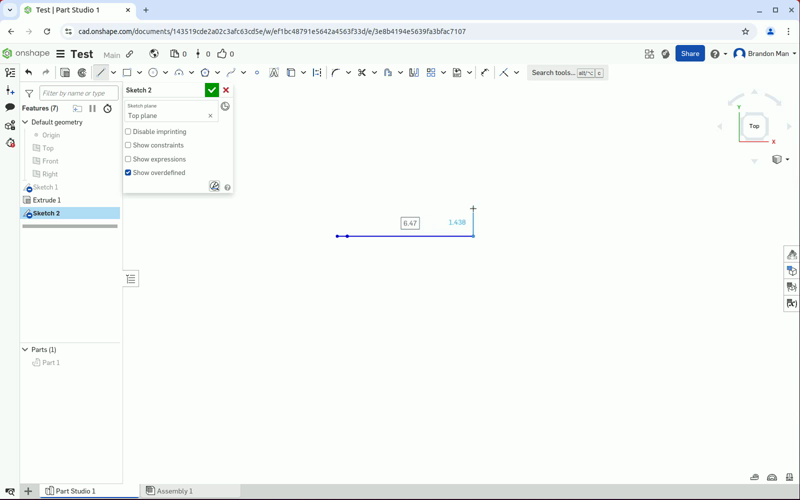
scroll(6)
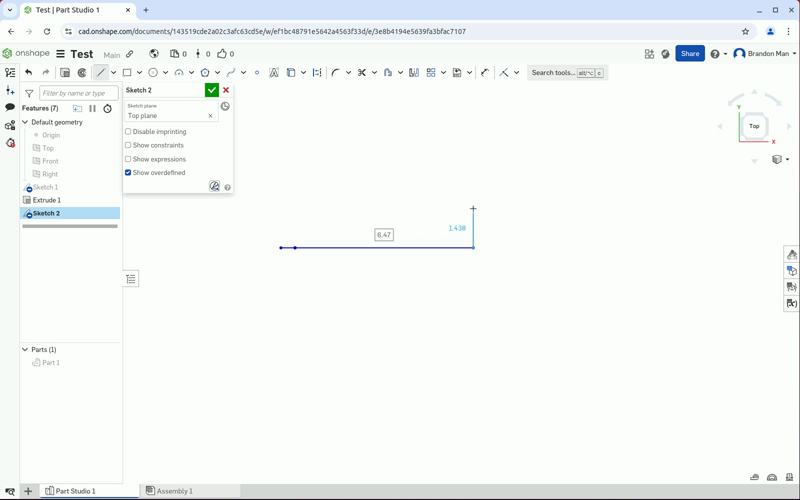
scroll(6)
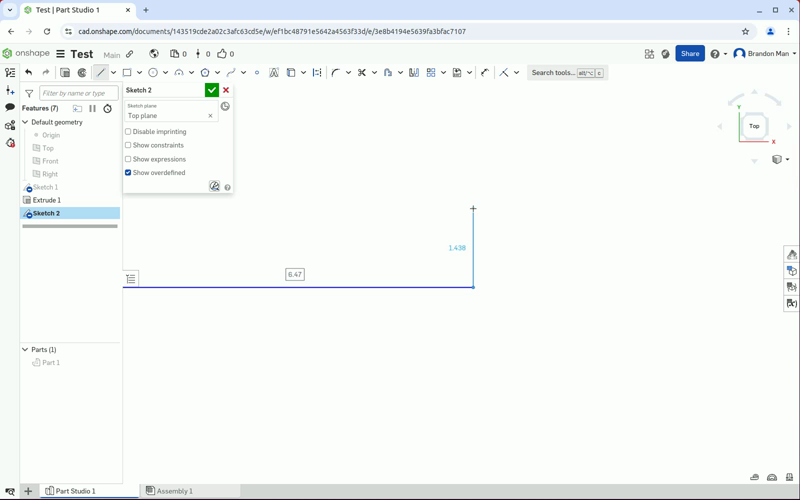
click(473, 208)
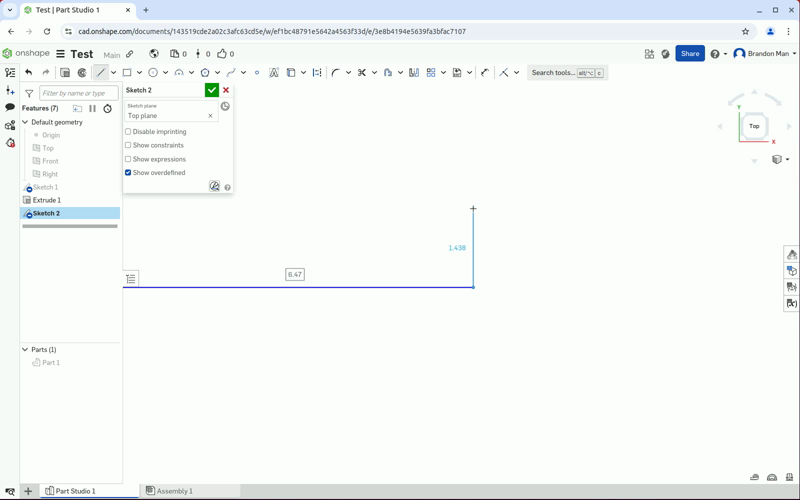
scroll(-6)
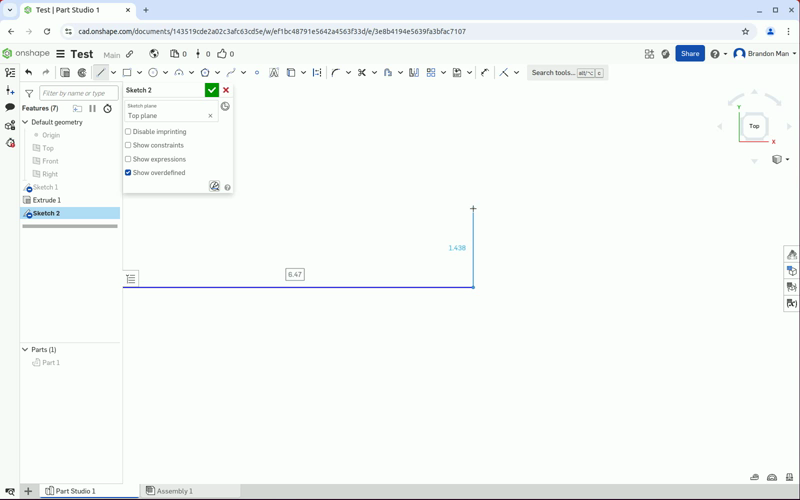
scroll(-6)
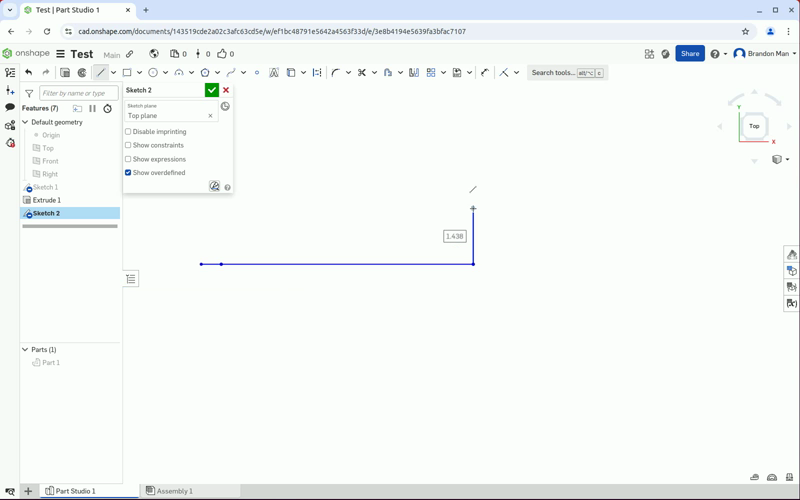
scroll(-6)
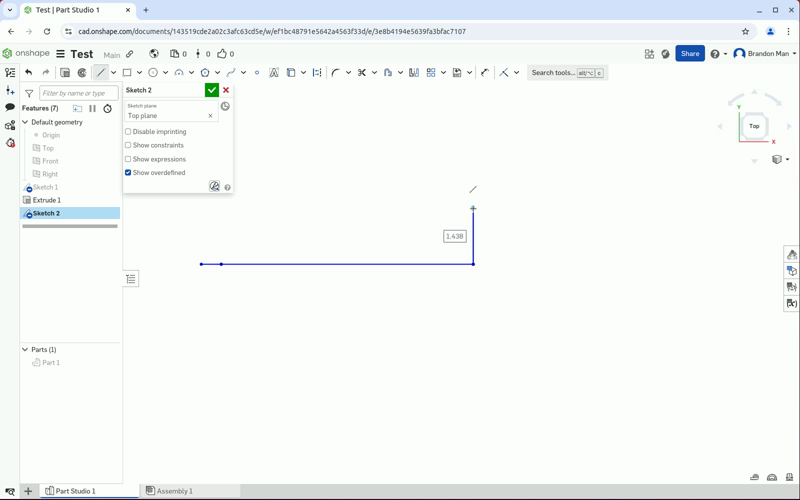
scroll(-6)
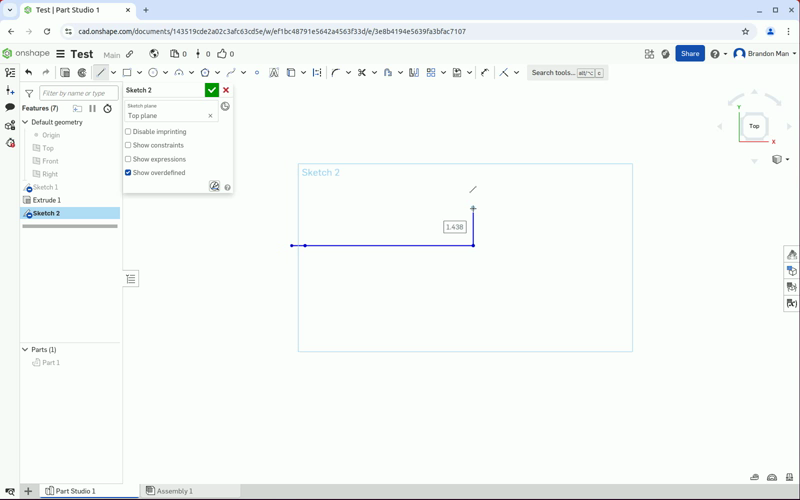
scroll(-6)
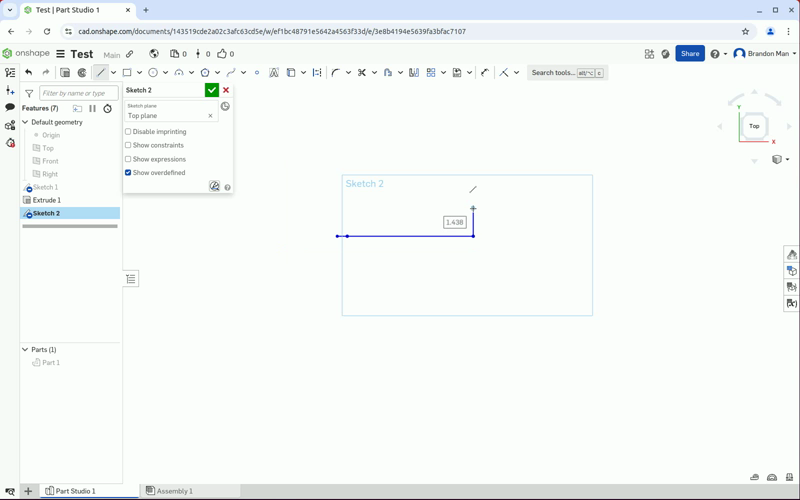
scroll(-6)
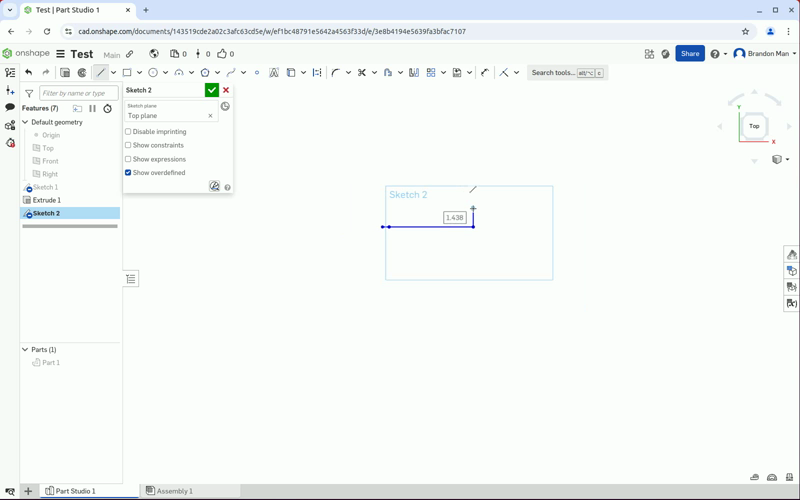
scroll(-6)
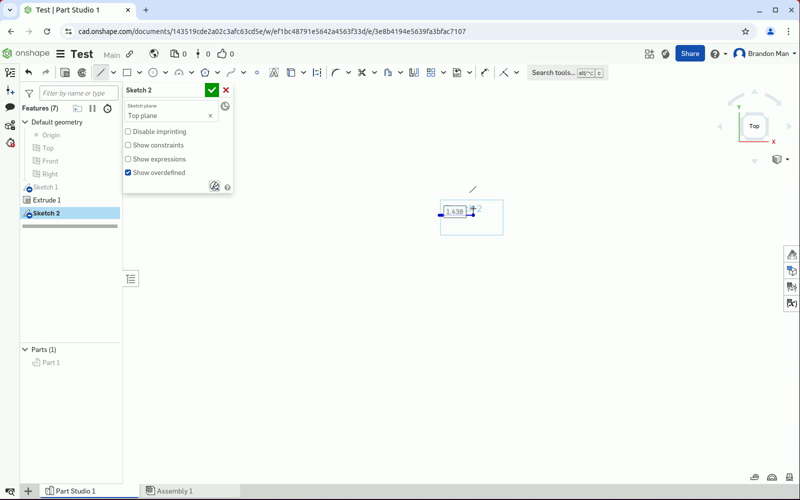
key_up(shift)
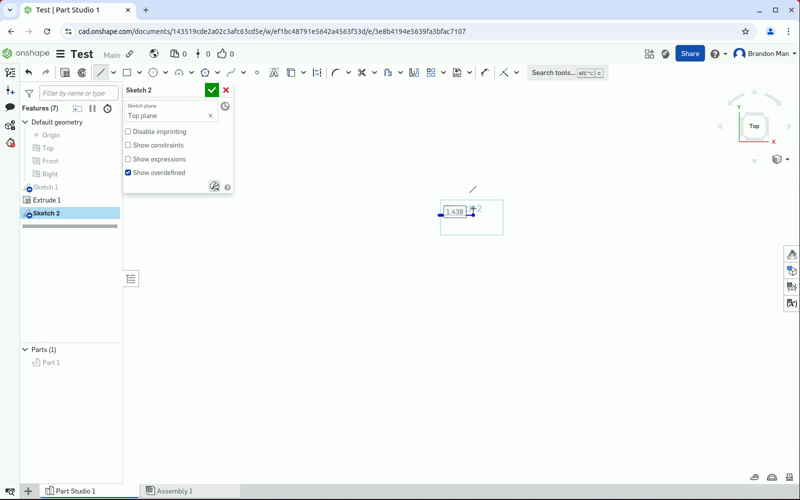
key_down(shift)
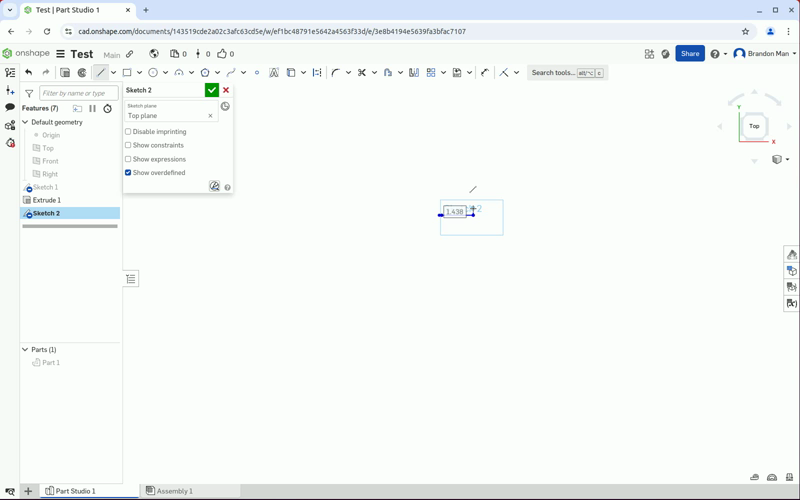
mouse_move(503, 208)
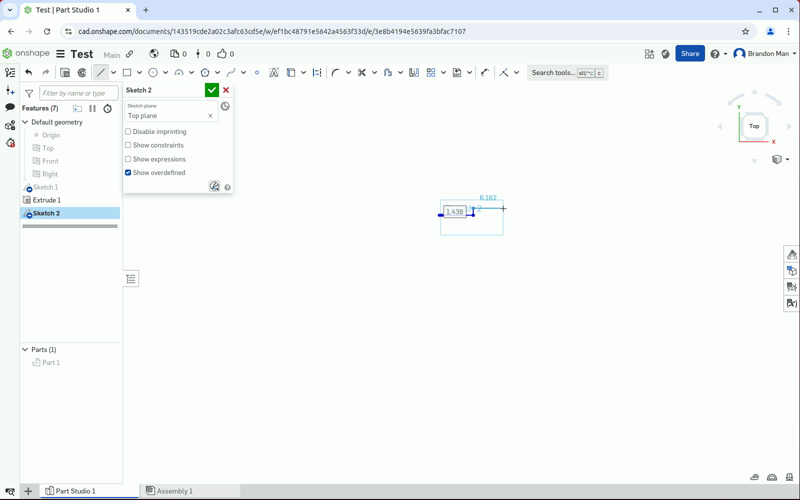
mouse_move(439, 208)
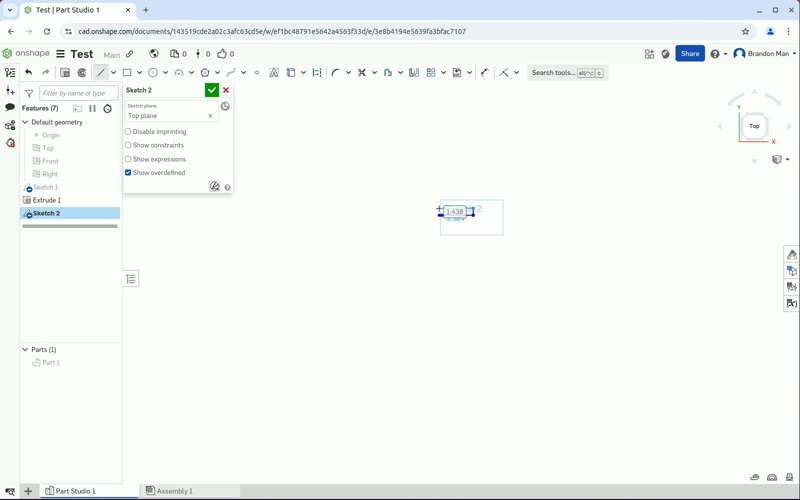
click(439, 208)
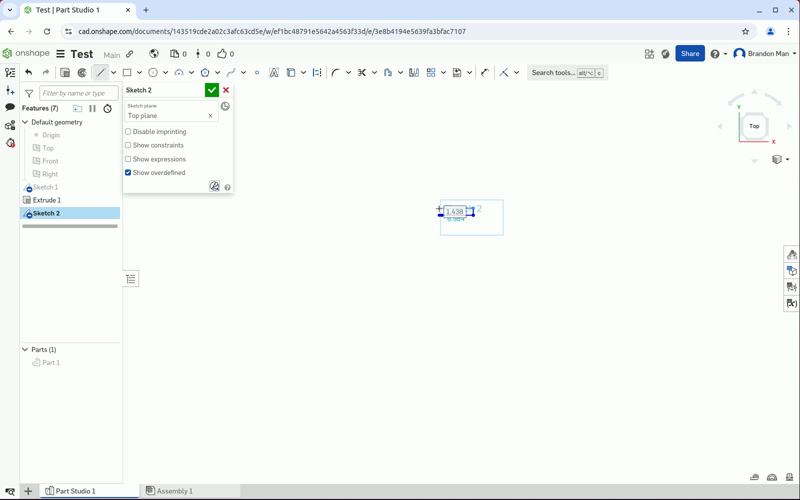
key_up(shift)
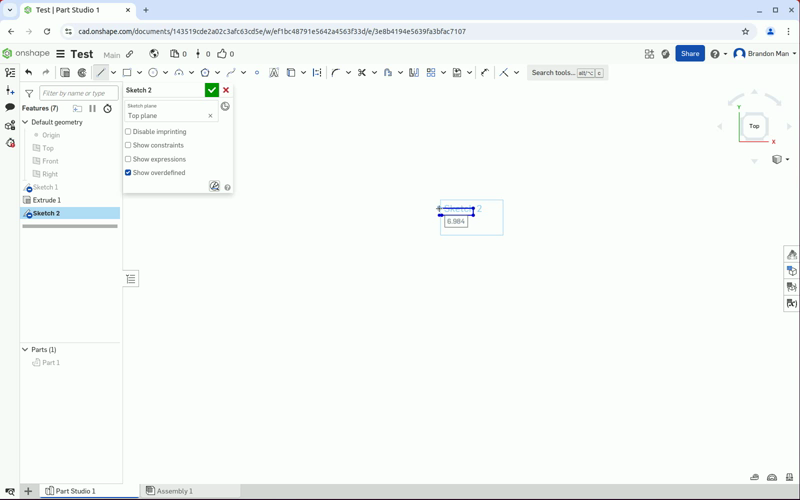
mouse_move(469, 208)
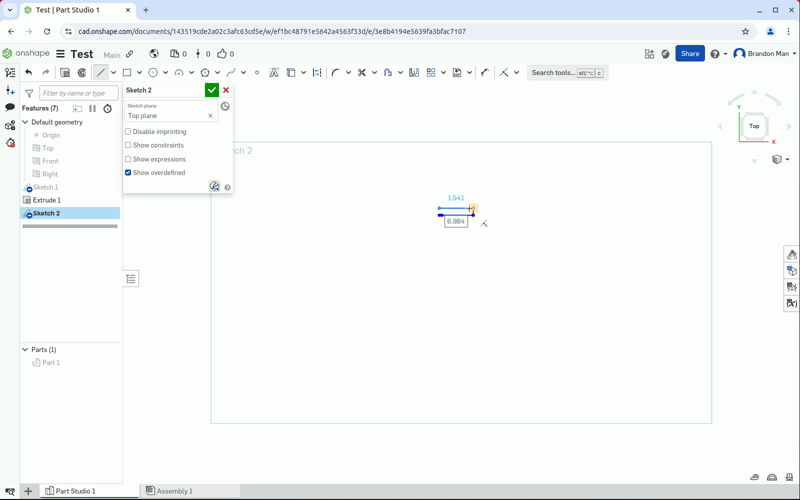
key_down(shift)
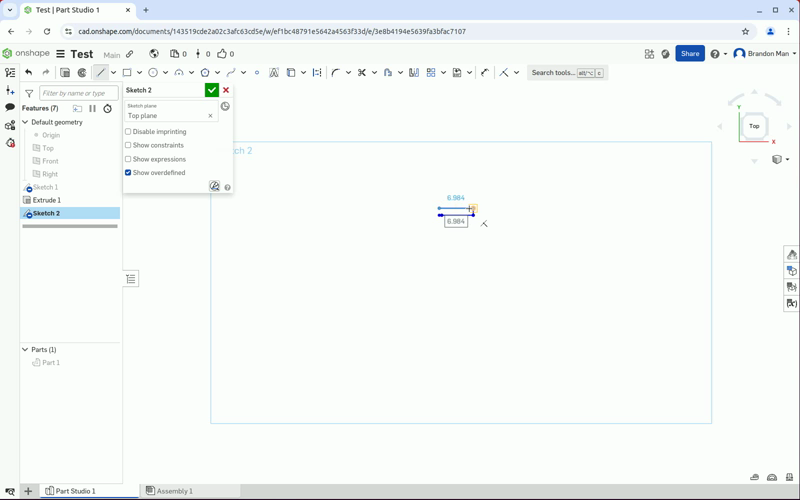
mouse_move(439, 215)
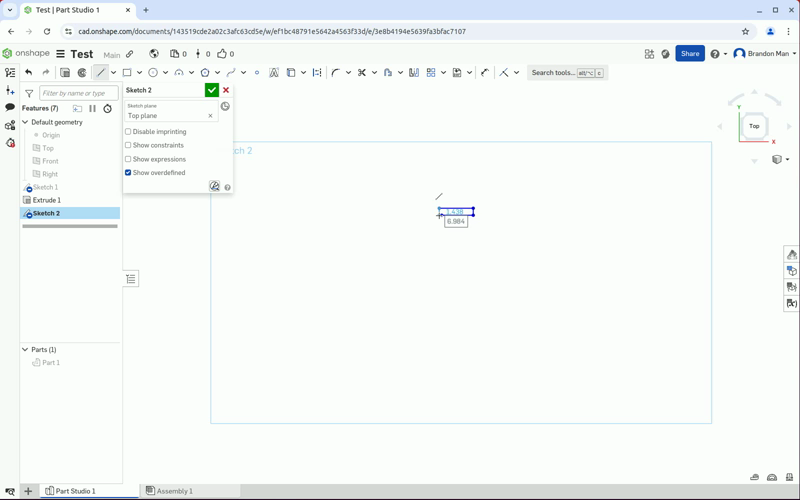
scroll(6)
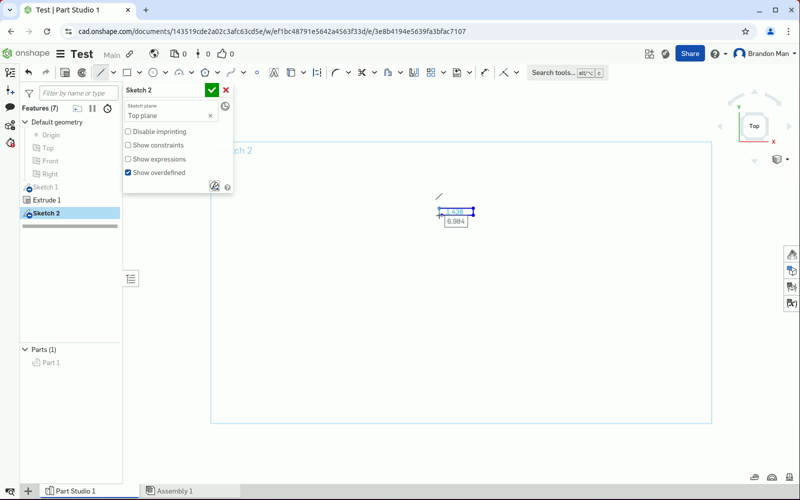
scroll(6)
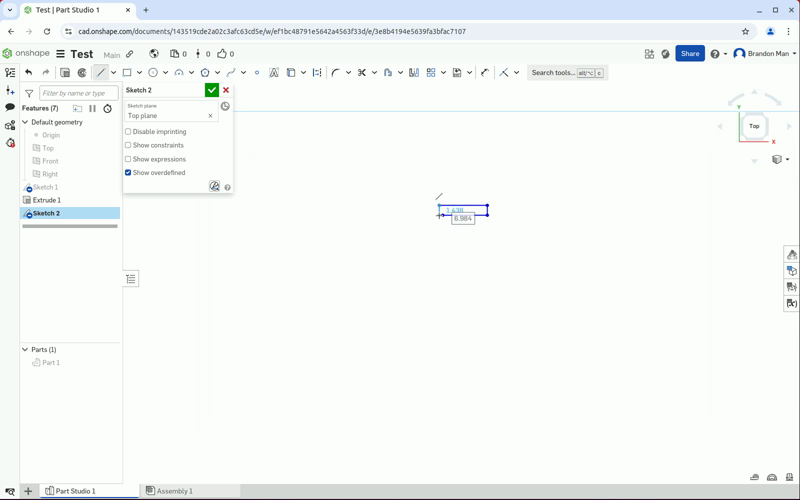
scroll(6)
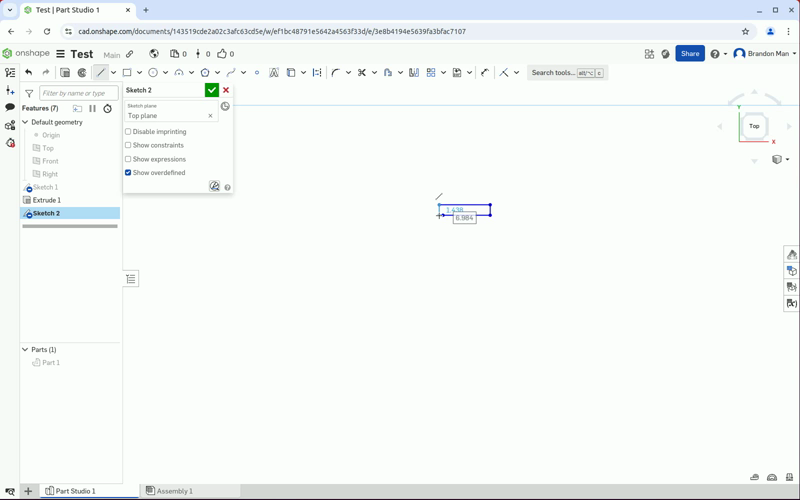
scroll(6)
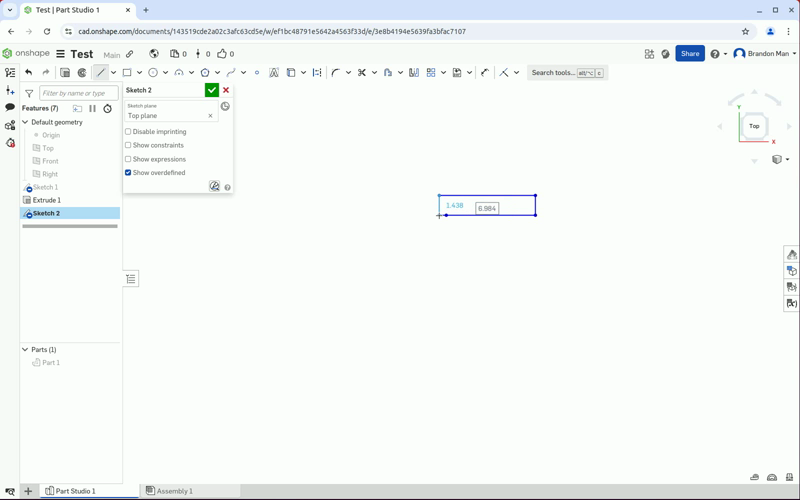
scroll(6)
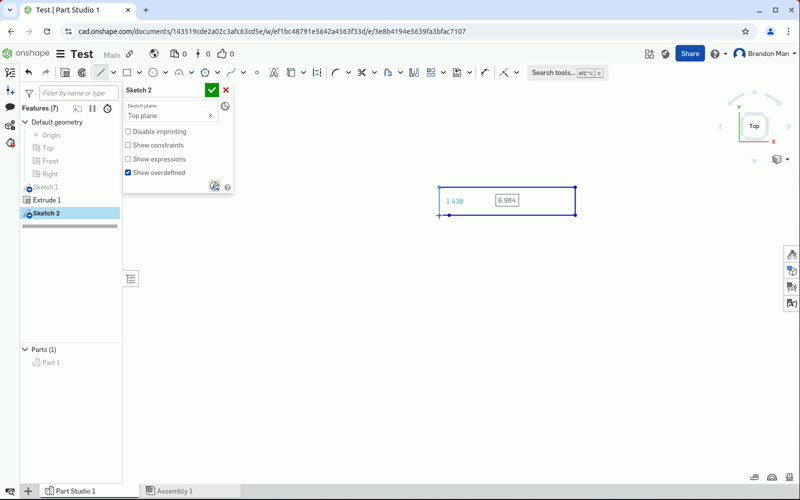
scroll(6)
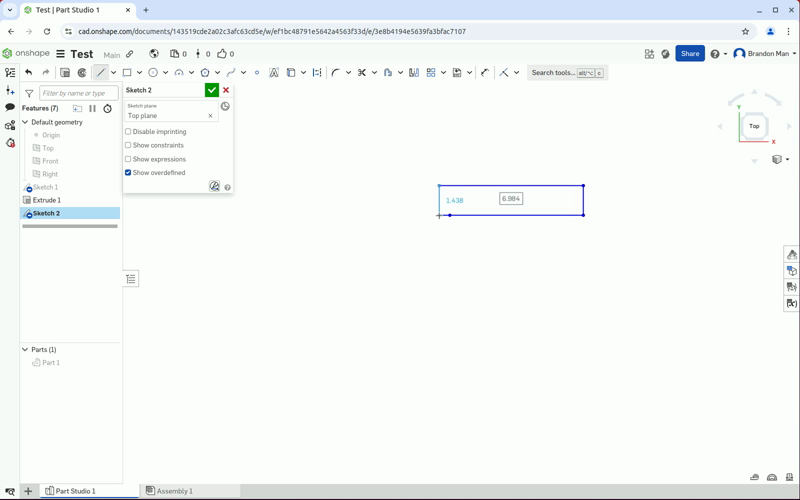
scroll(6)
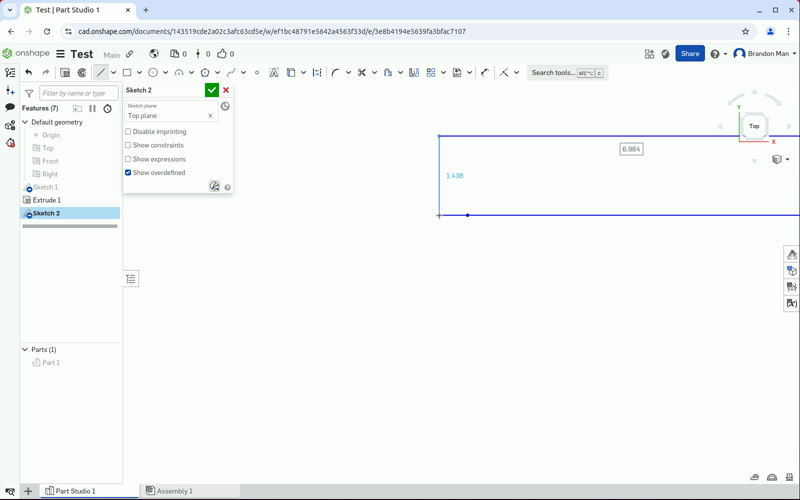
key_up(shift)
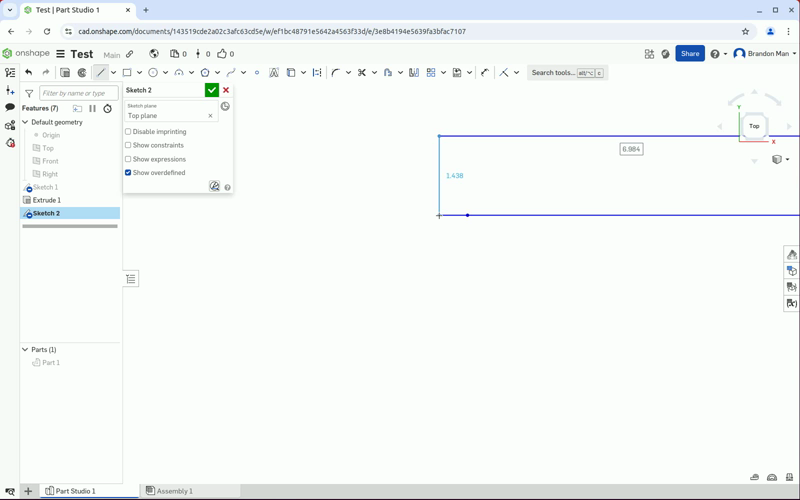
click(439, 215)
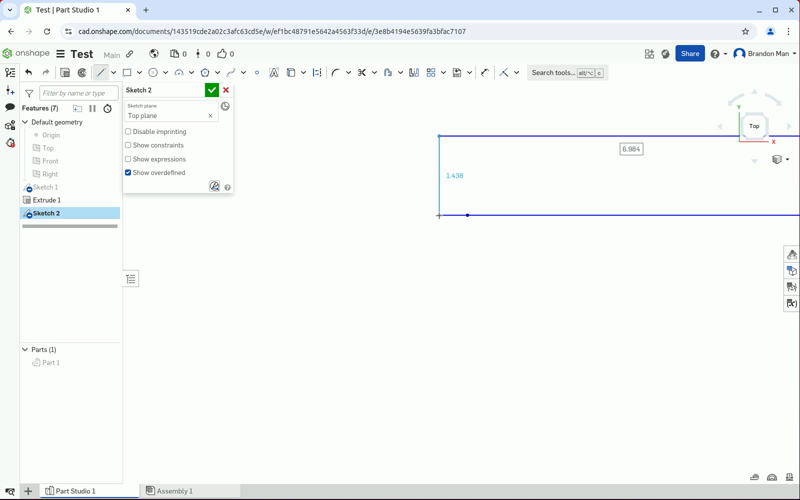
scroll(-6)
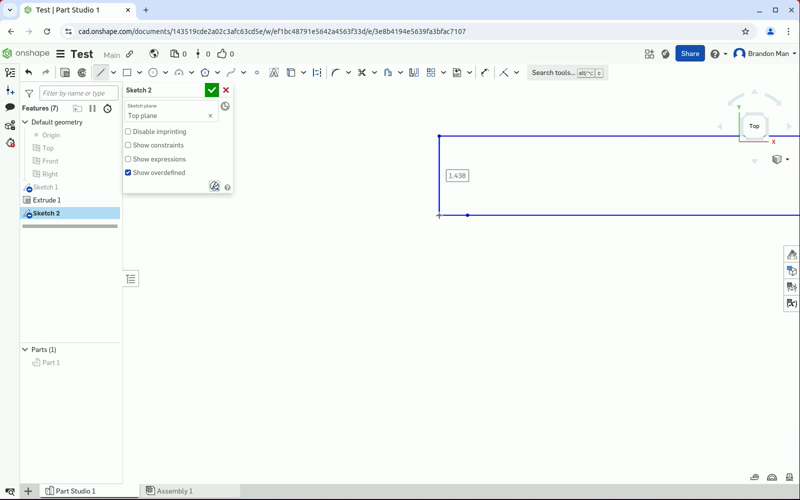
scroll(-6)
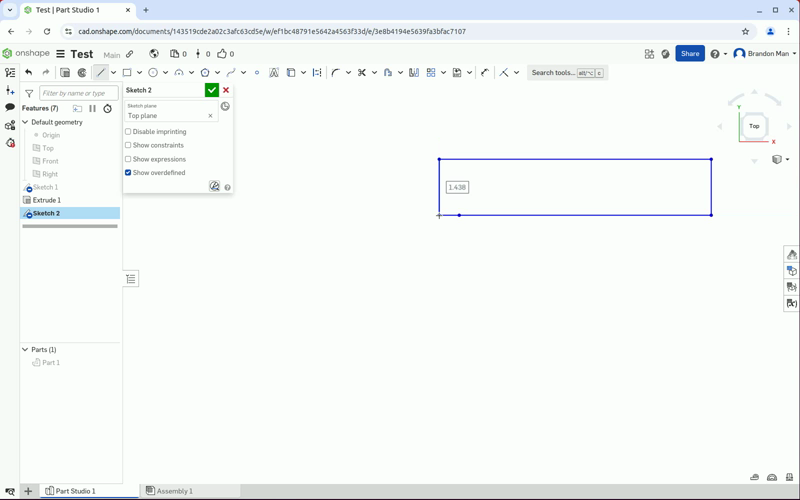
scroll(-6)
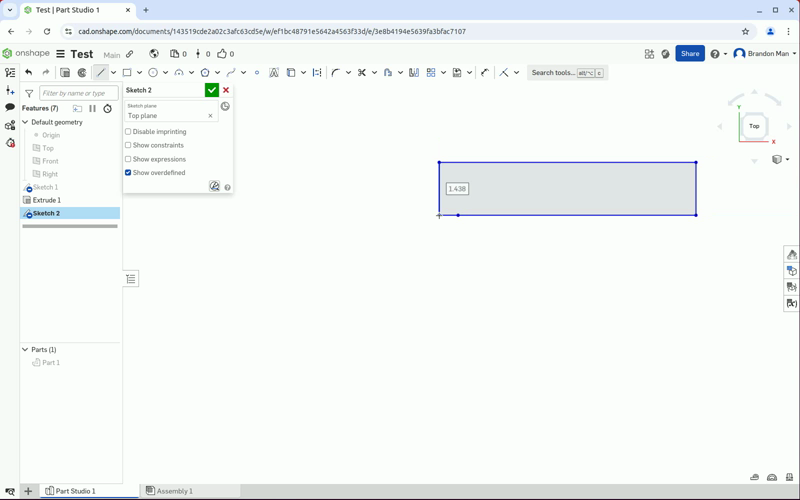
scroll(-6)
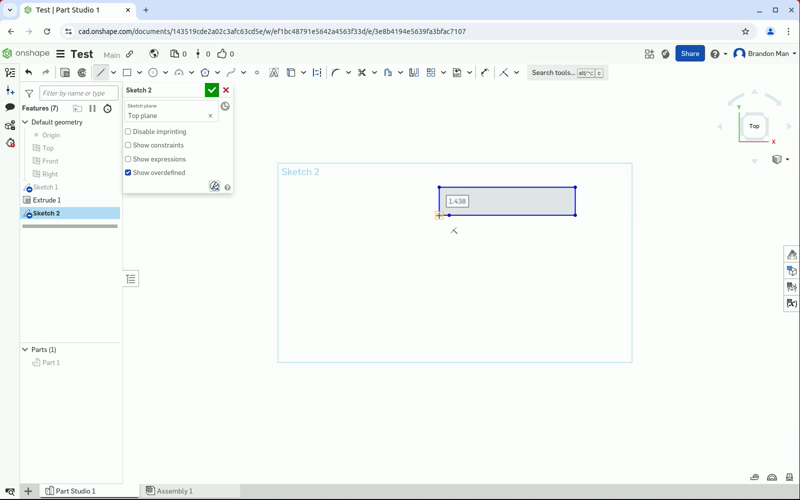
scroll(-6)
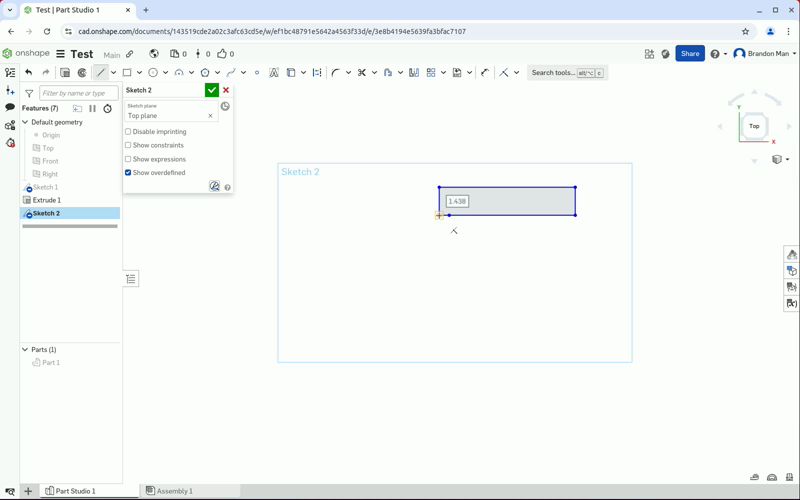
scroll(-6)
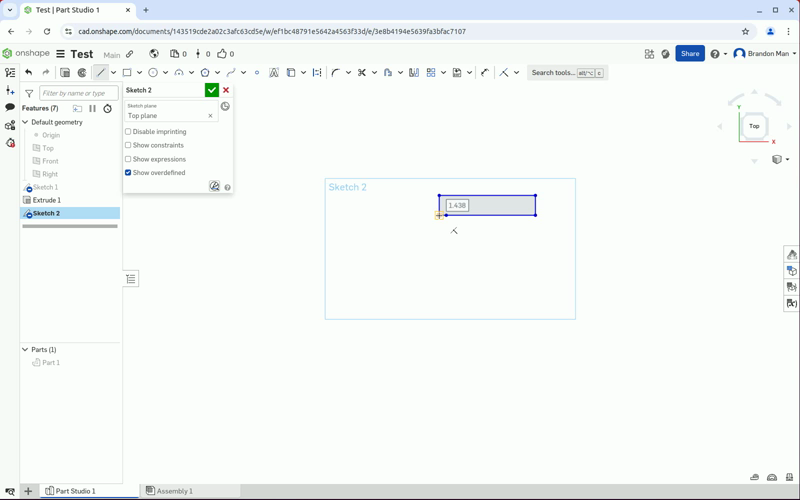
scroll(-6)
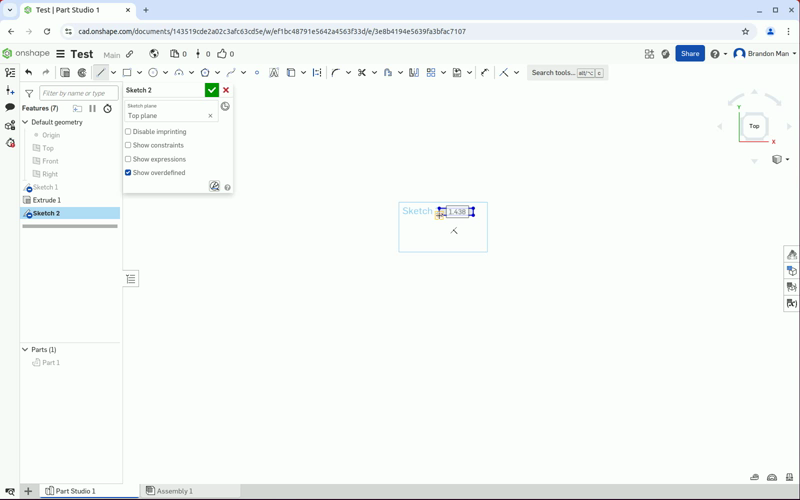
key(esc)
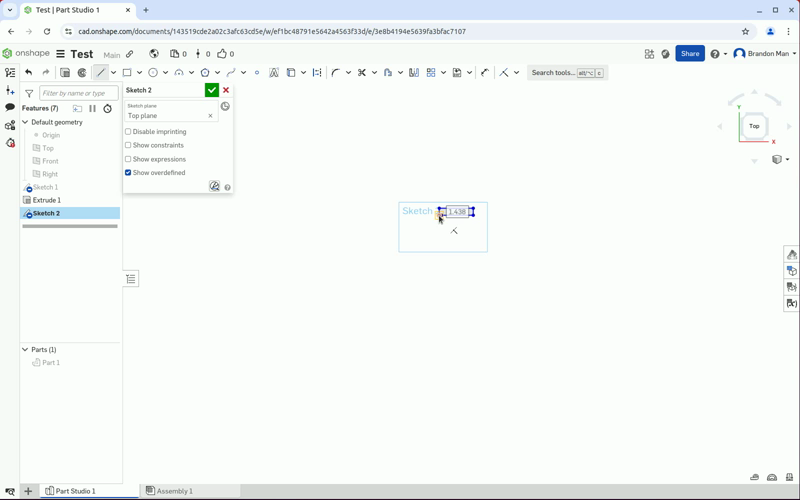
mouse_move(466, 210)
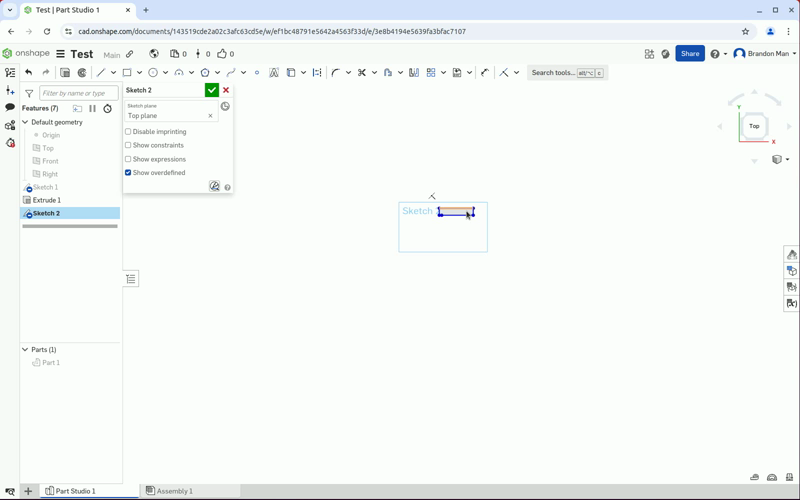
scroll(6)
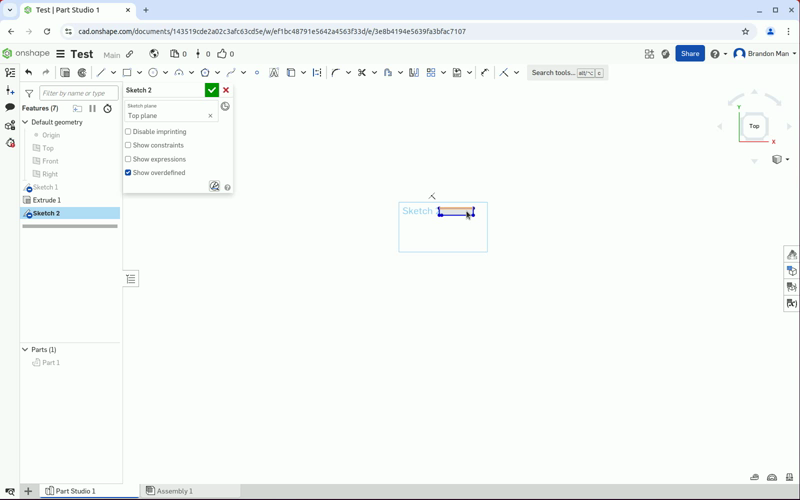
scroll(6)
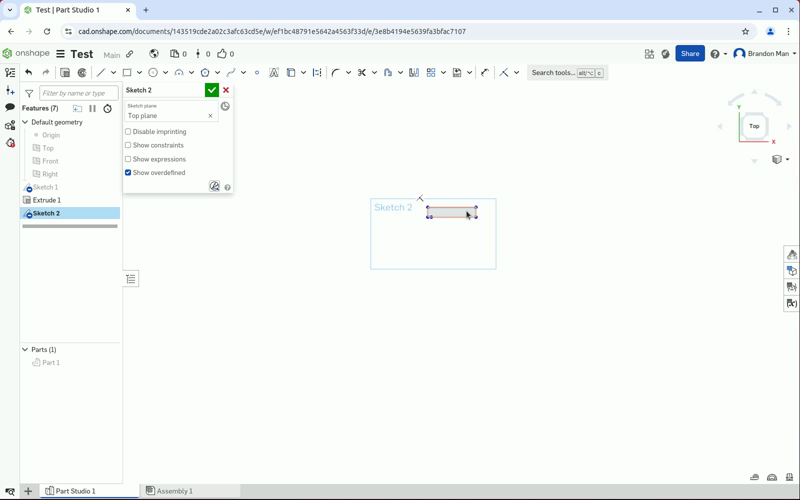
scroll(6)
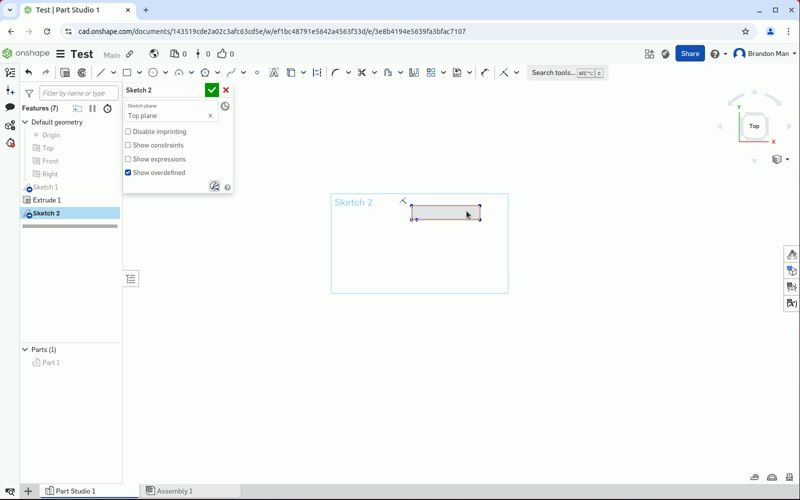
scroll(6)
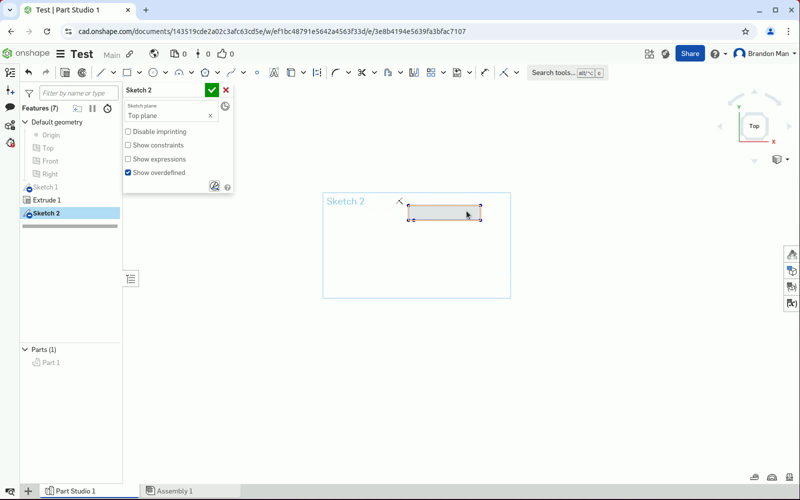
scroll(6)
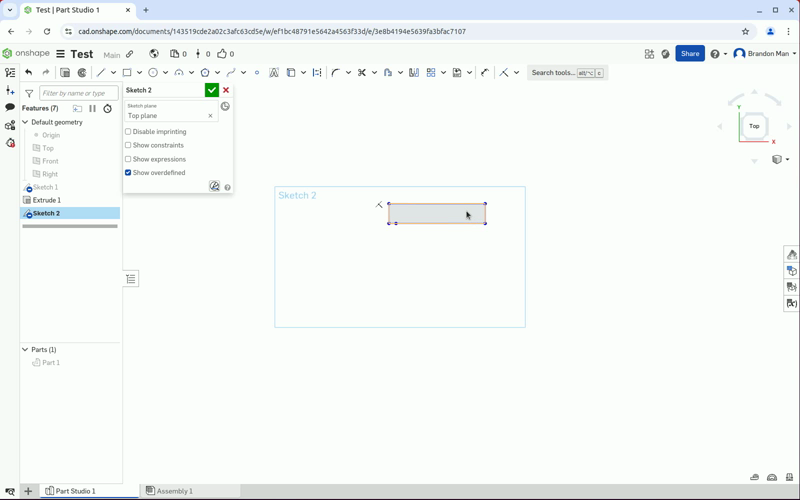
scroll(6)
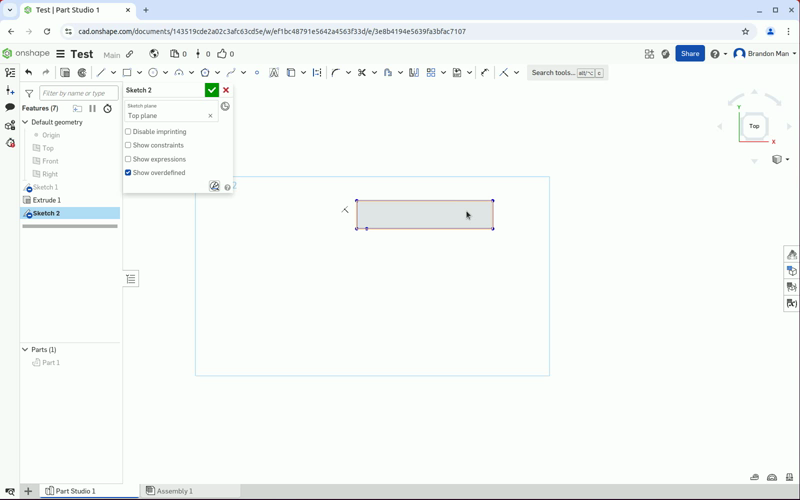
scroll(6)
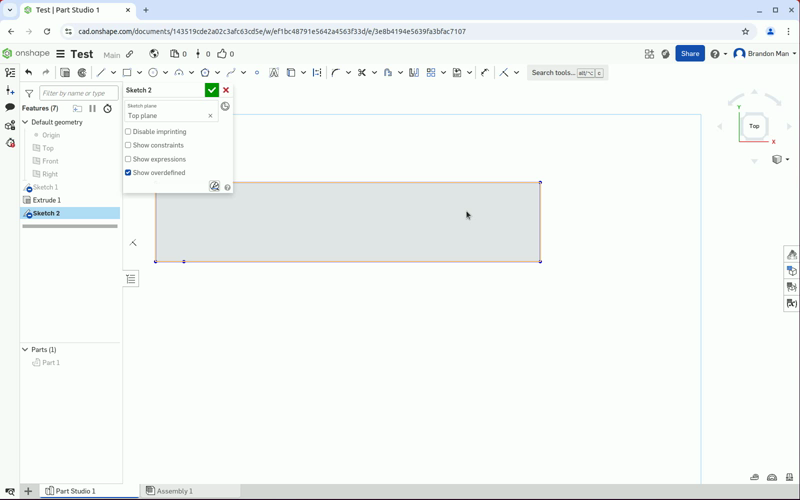
click(466, 210)
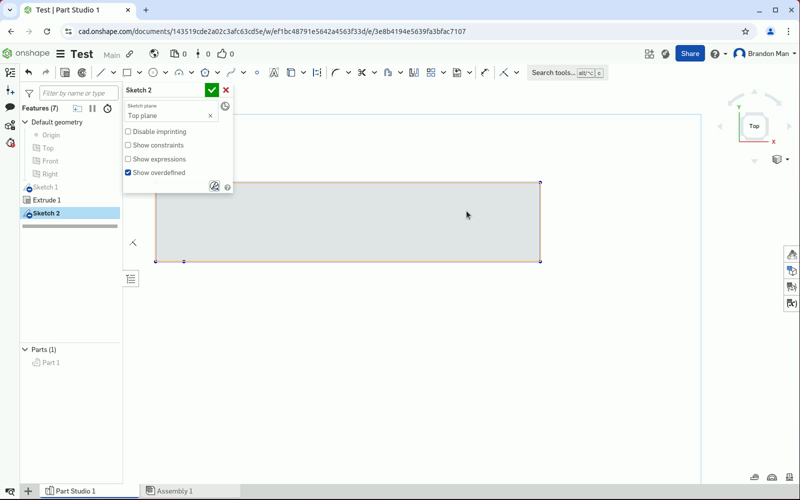
scroll(-6)
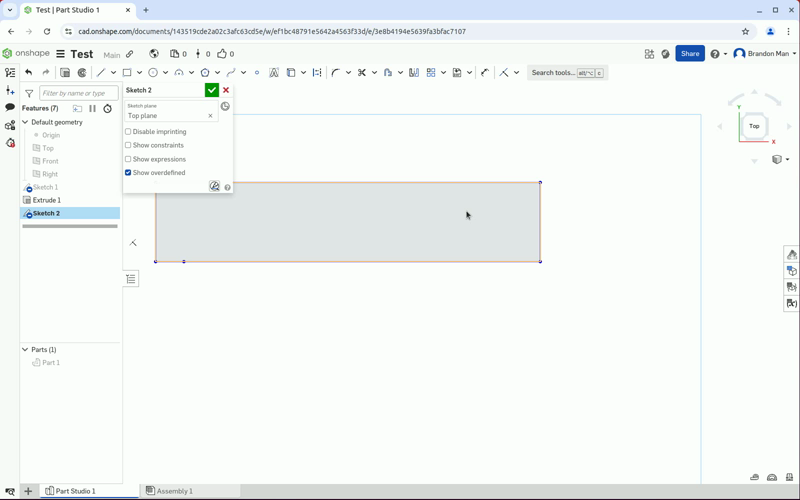
scroll(-6)
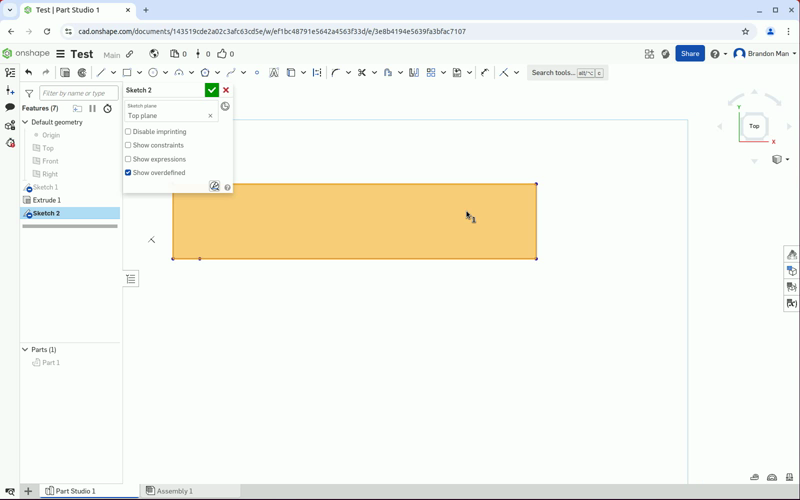
scroll(-6)
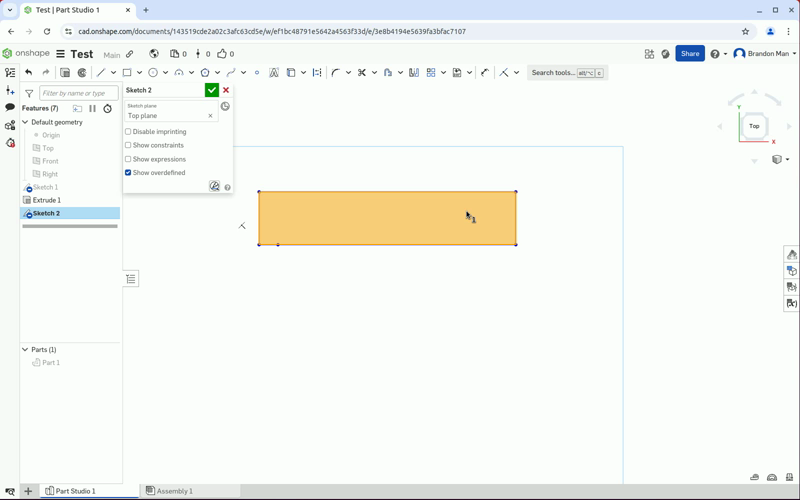
scroll(-6)
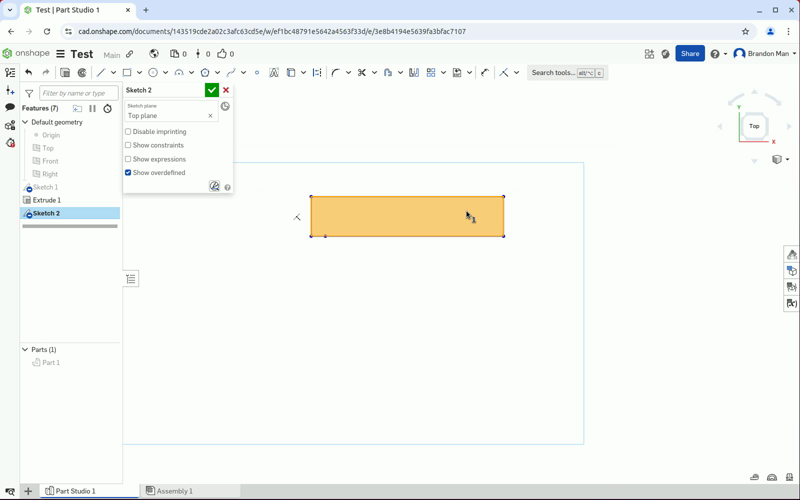
scroll(-6)
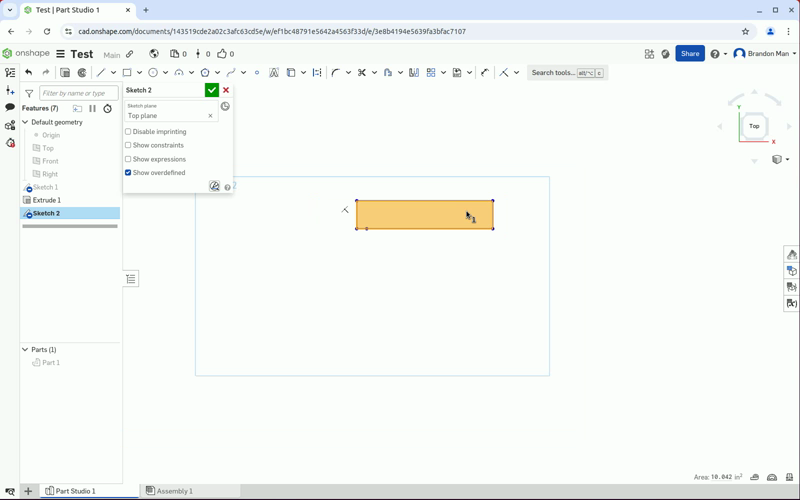
scroll(-6)
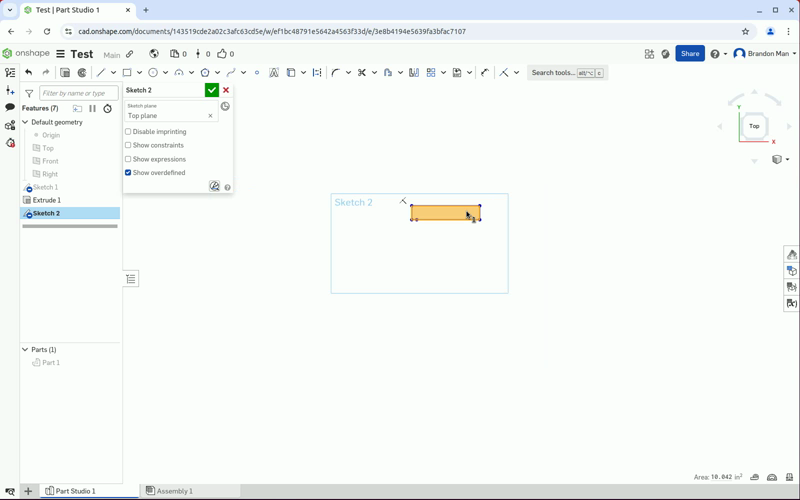
scroll(-6)
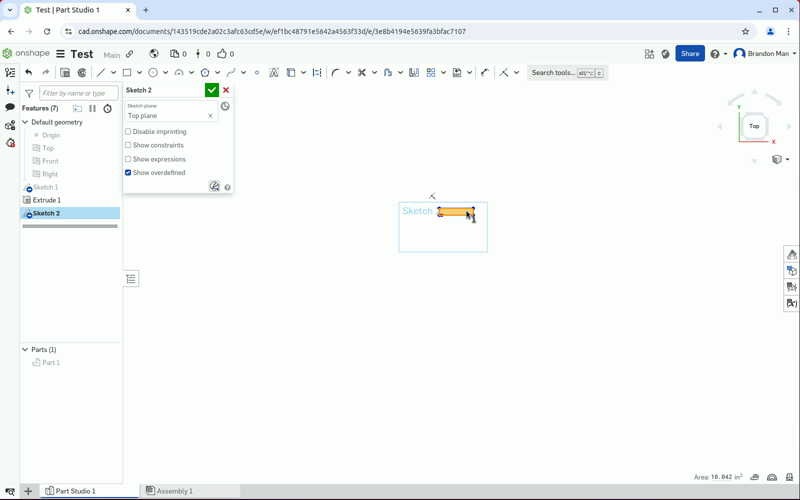
mouse_move(73, 352)
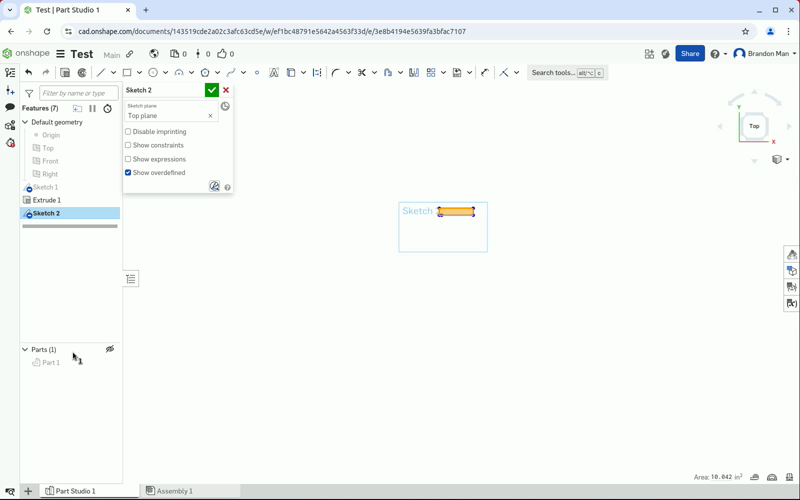
key(shift+y)
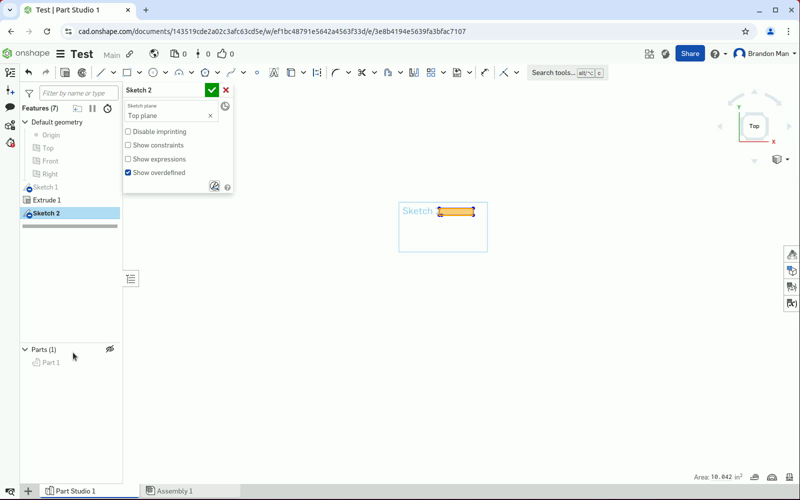
key(shift+e)
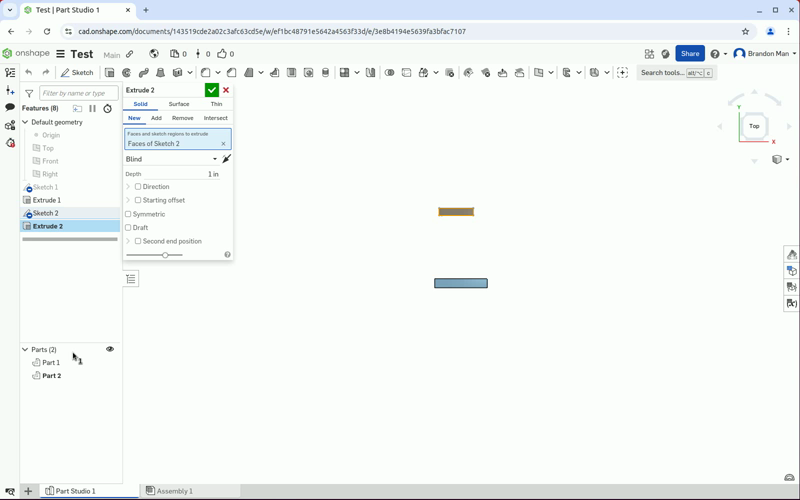
mouse_move(143, 106)
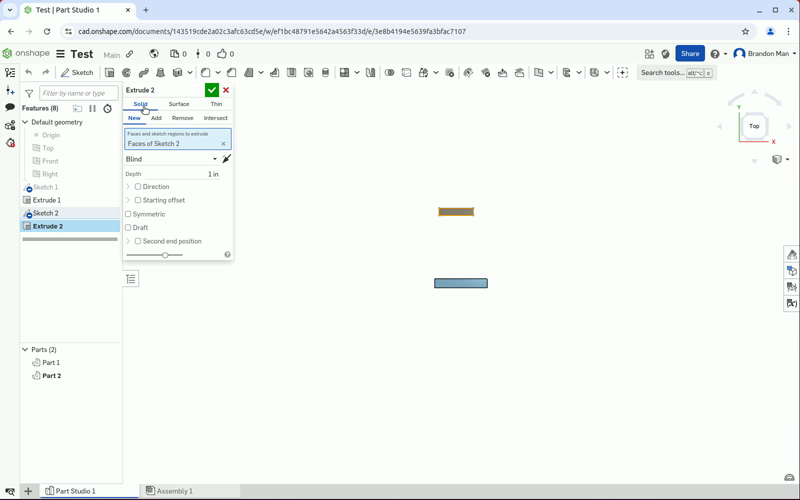
click(143, 106)
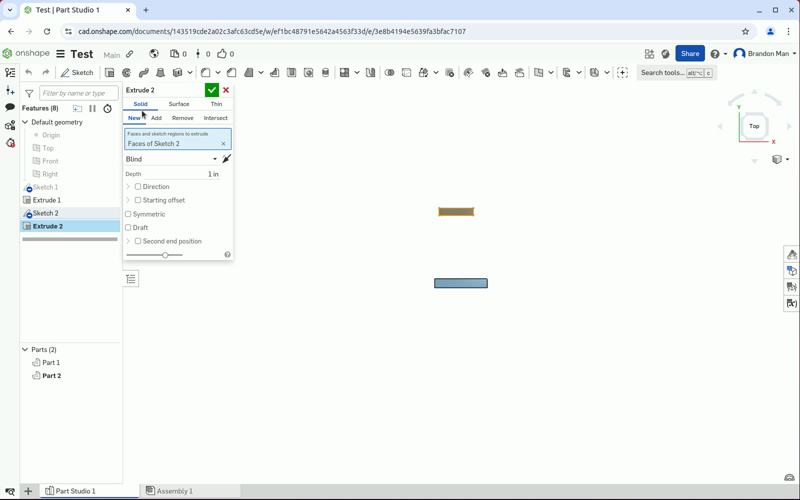
mouse_move(137, 120)
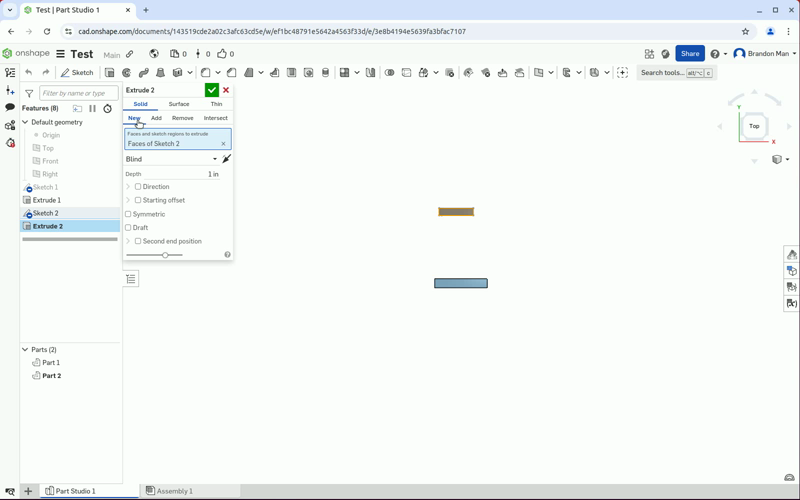
click(137, 120)
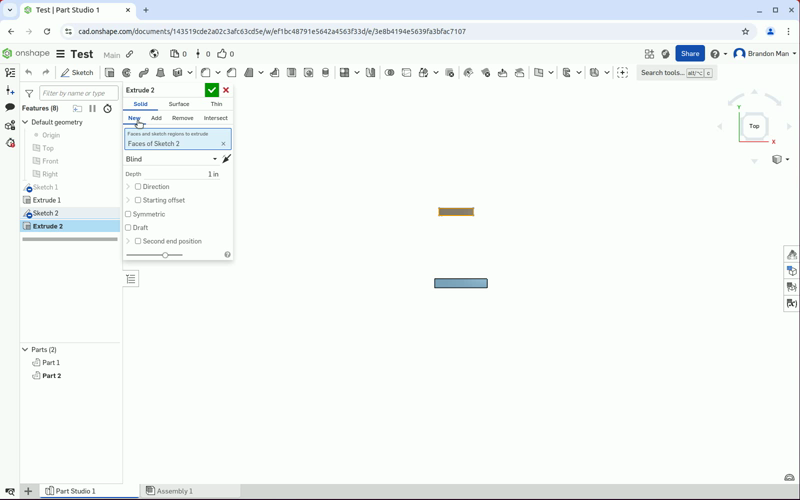
key(tab, 4)
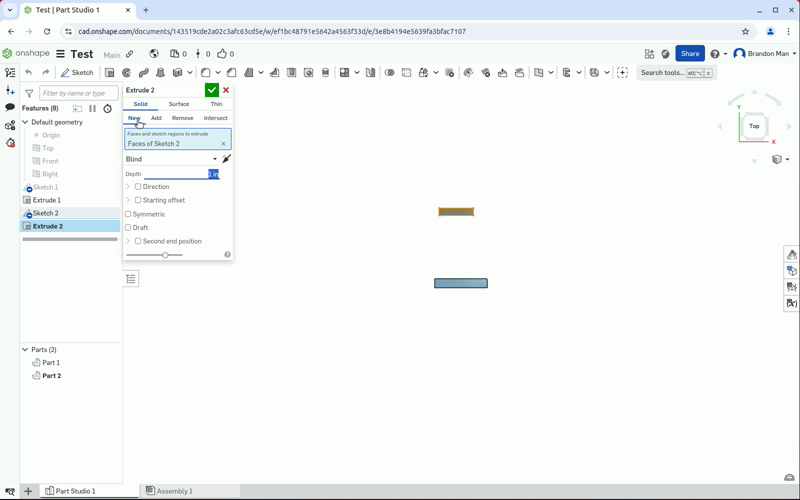
text(3.852)
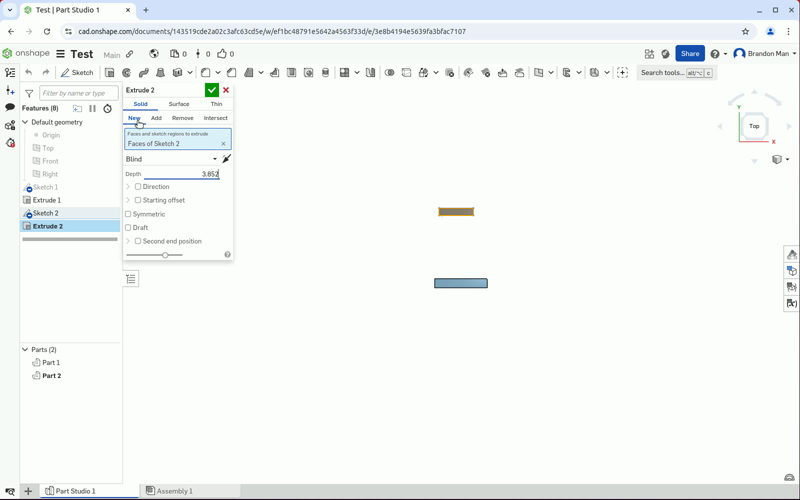
key(tab, 3)
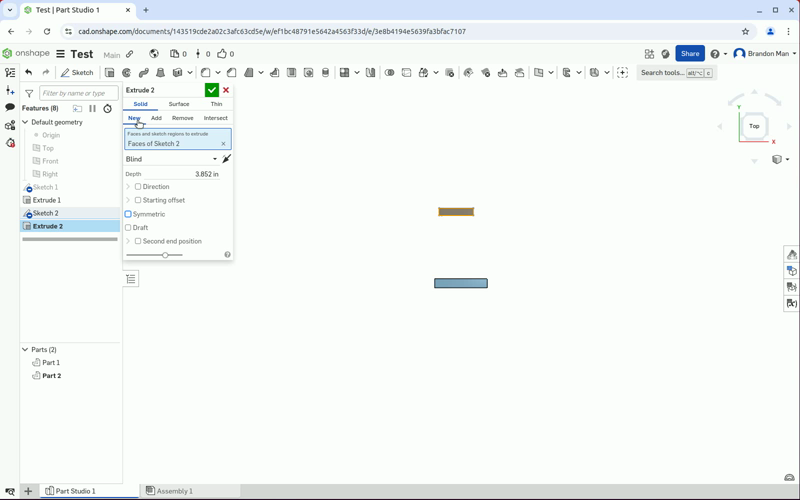
key(space)
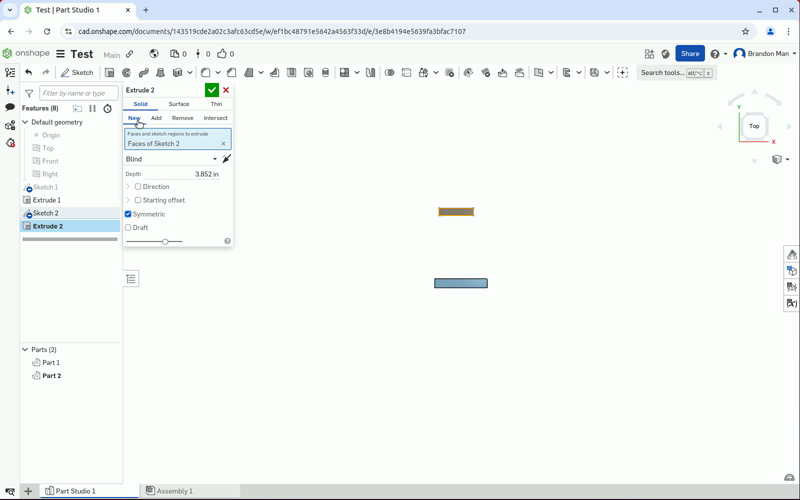
key(enter)
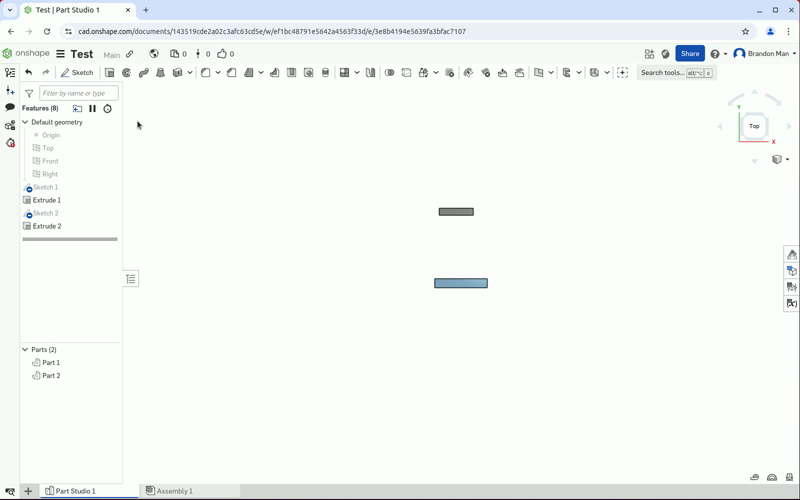
key(shift+h)
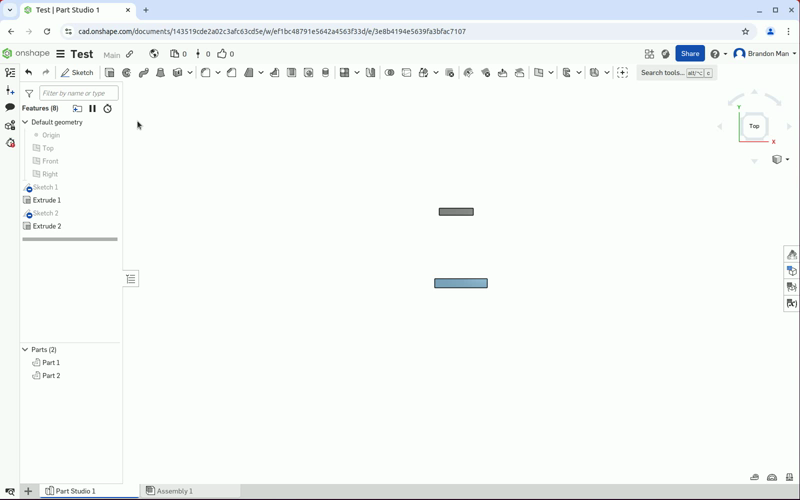
key(shift+h)
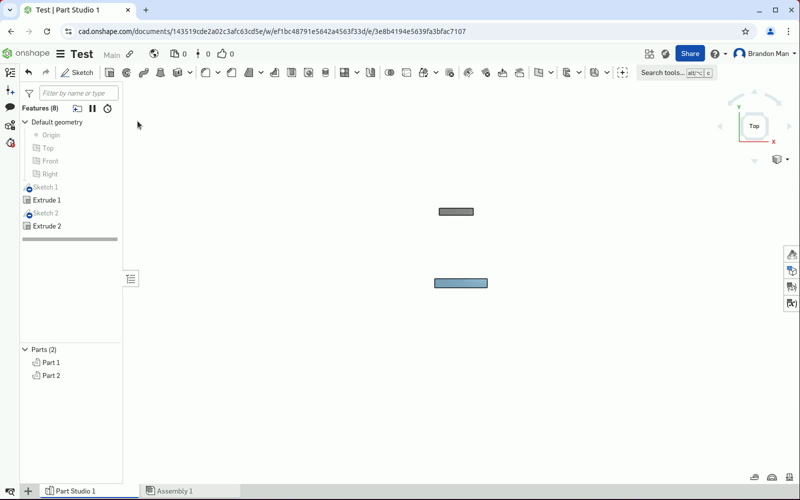
mouse_move(73, 189)
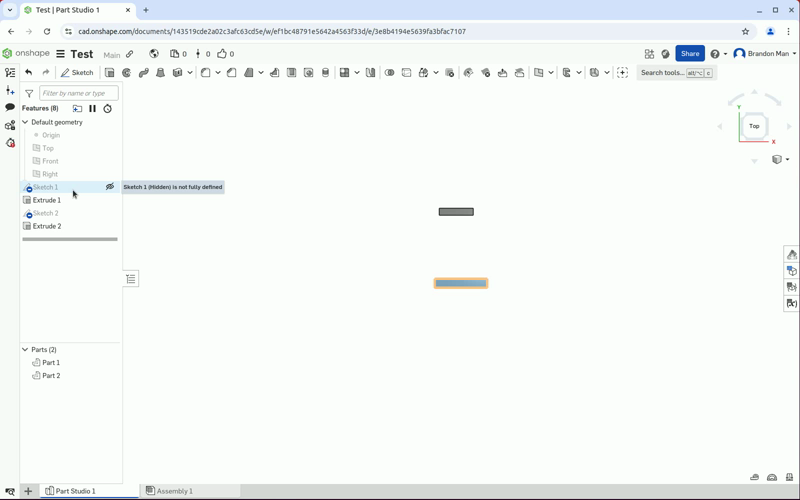
click(73, 189)
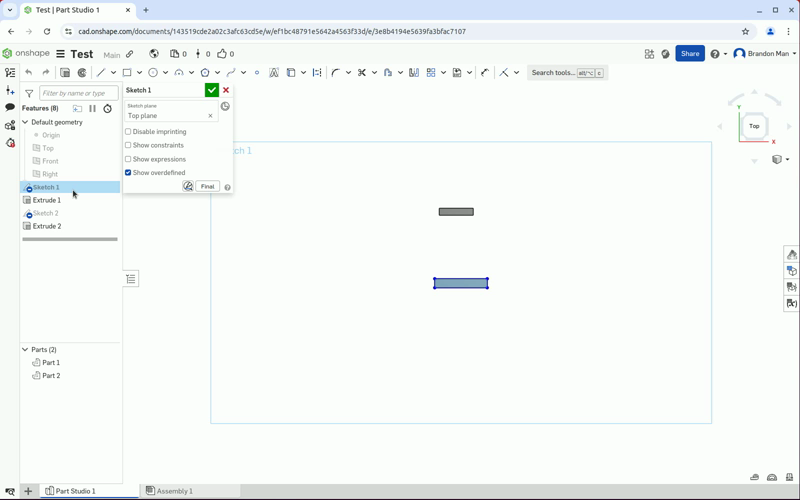
mouse_move(229, 92)
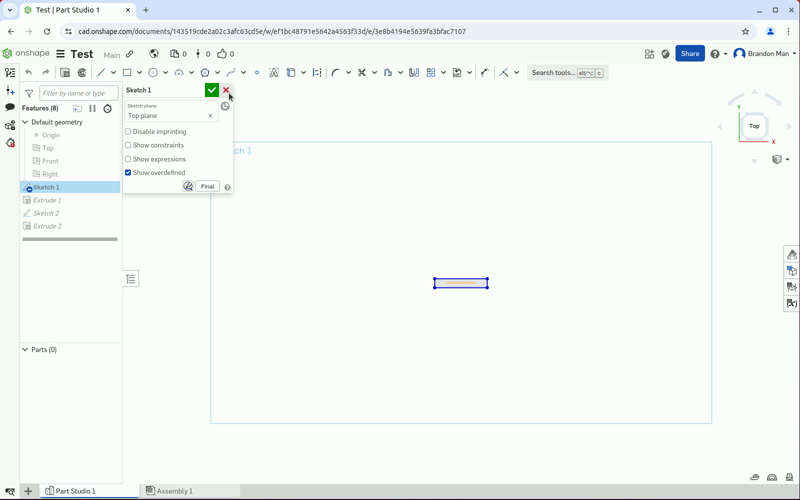
click(229, 92)
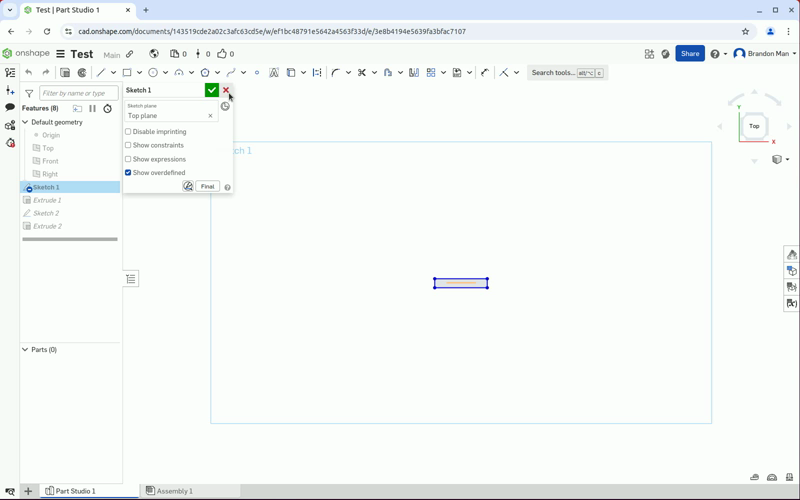
key(shift+s)
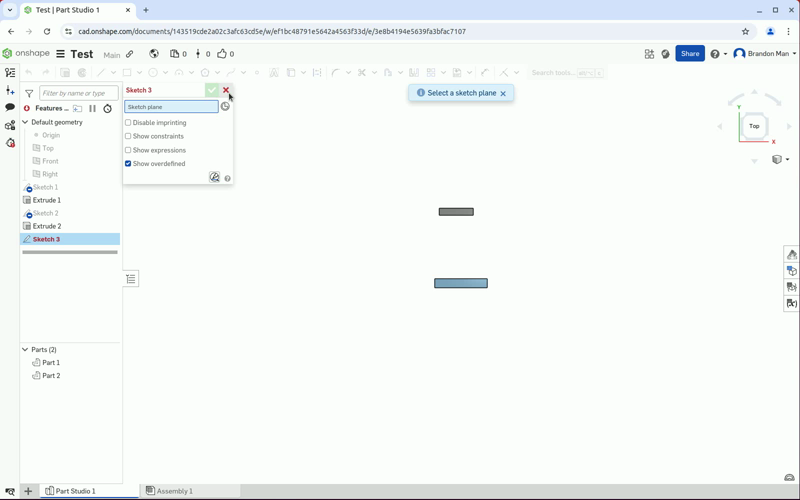
mouse_move(73, 150)
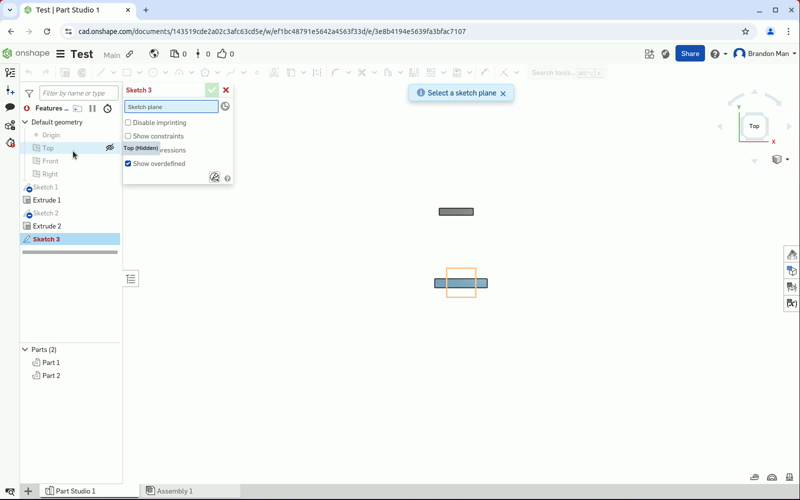
click(73, 150)
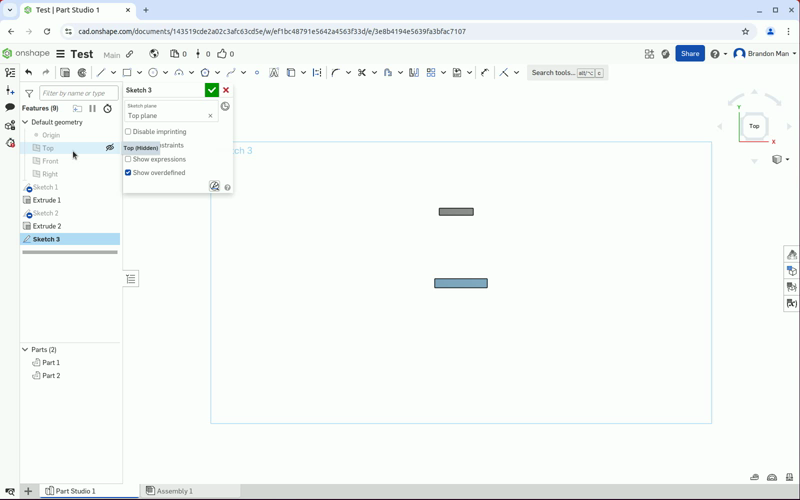
mouse_move(73, 352)
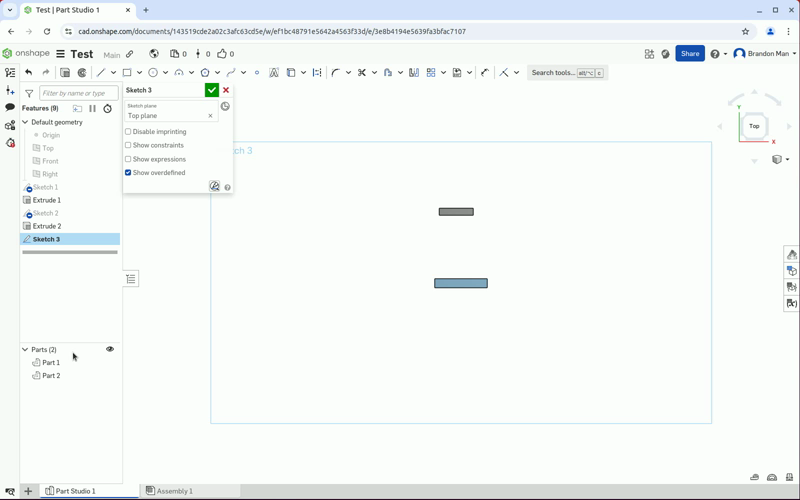
key(y)
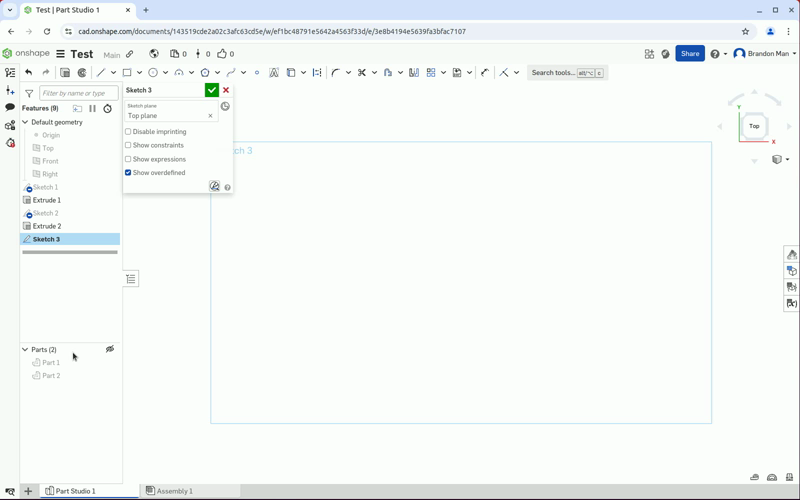
key(l)
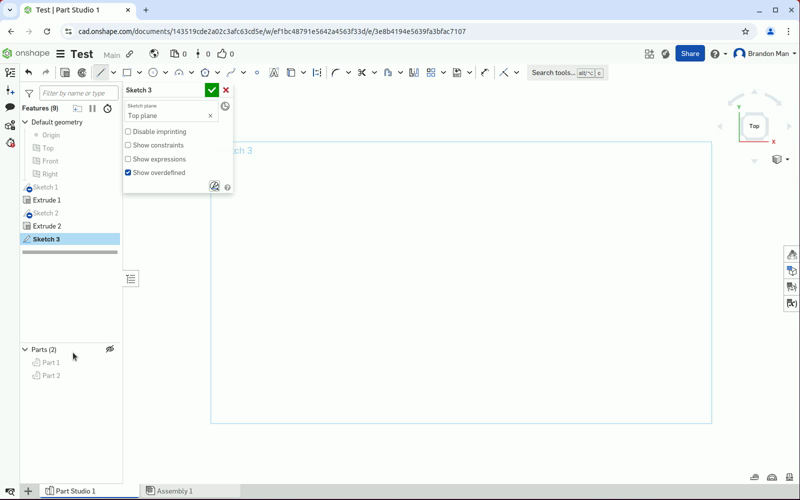
key_down(shift)
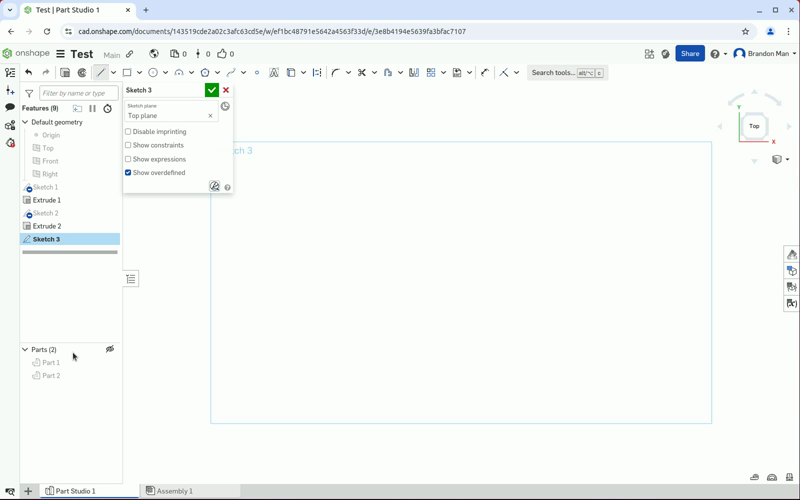
mouse_move(426, 287)
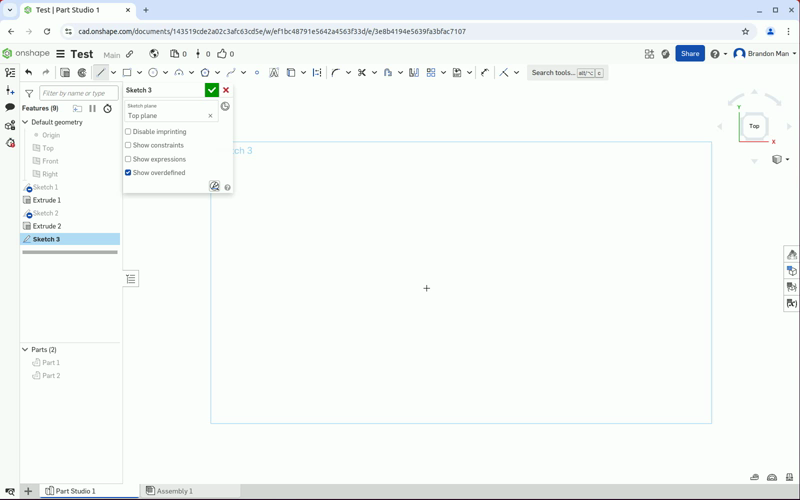
click(426, 287)
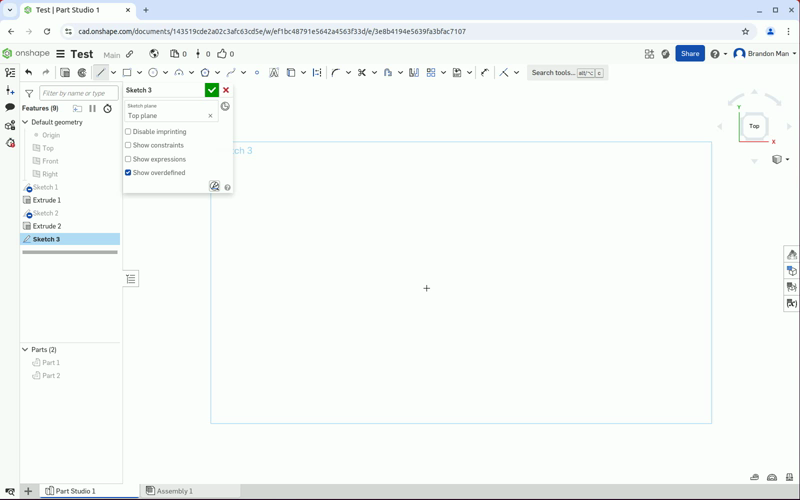
key_up(shift)
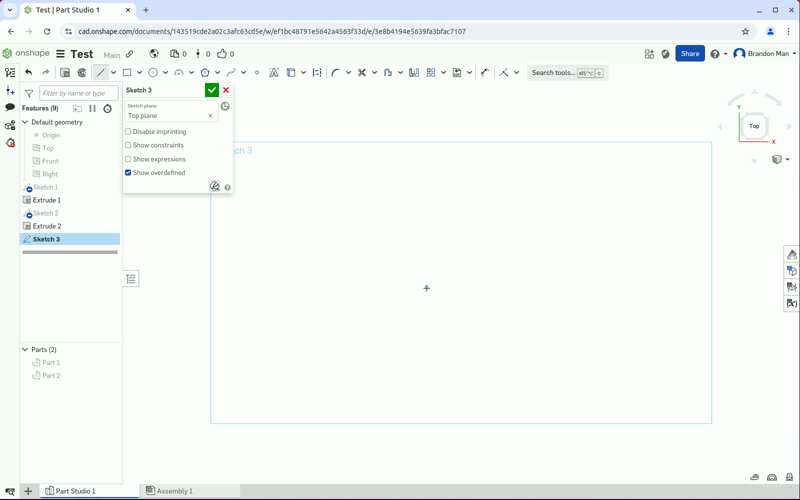
key_down(shift)
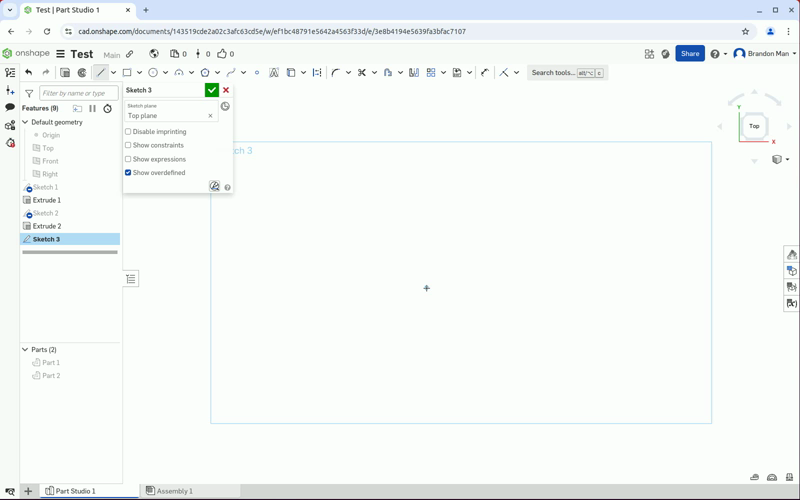
mouse_move(456, 287)
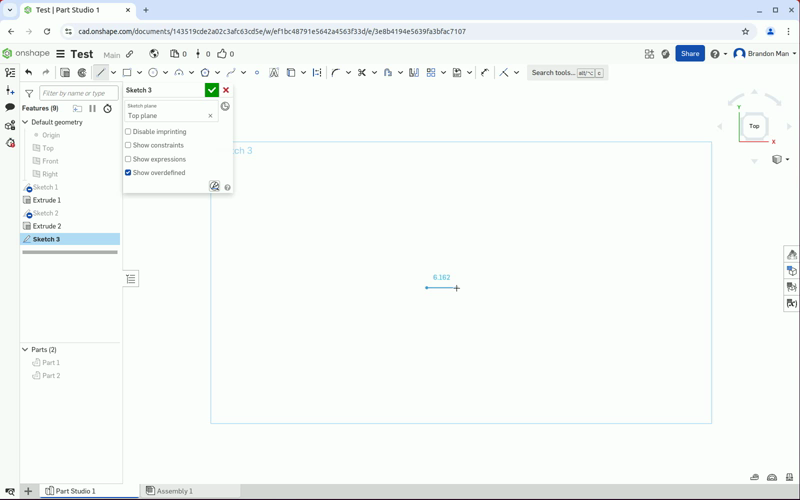
mouse_move(435, 287)
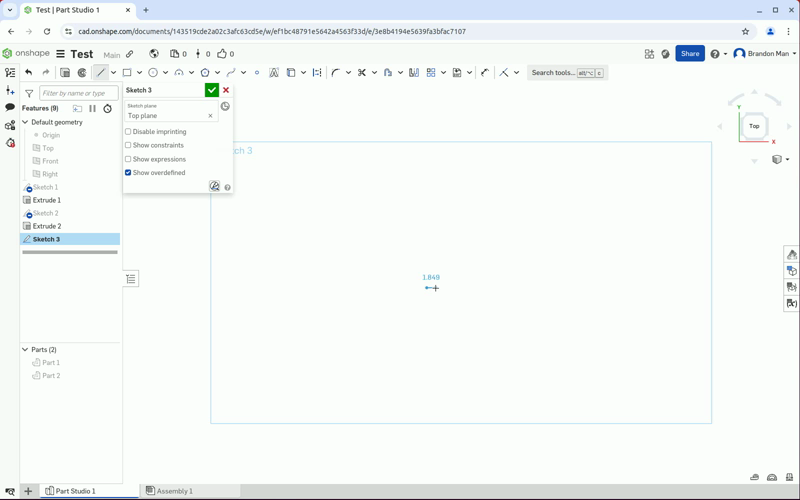
click(435, 287)
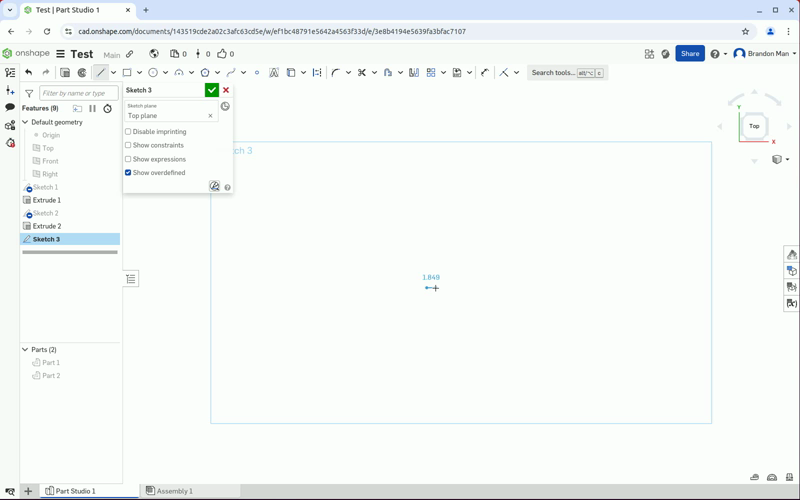
key_up(shift)
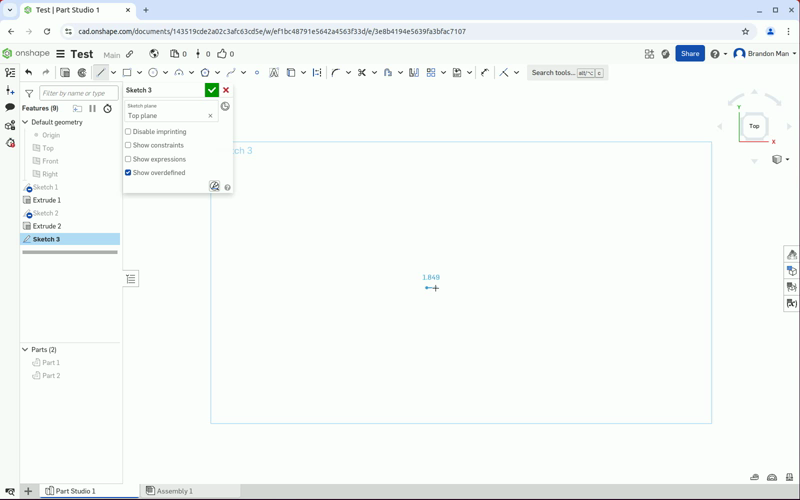
key_down(shift)
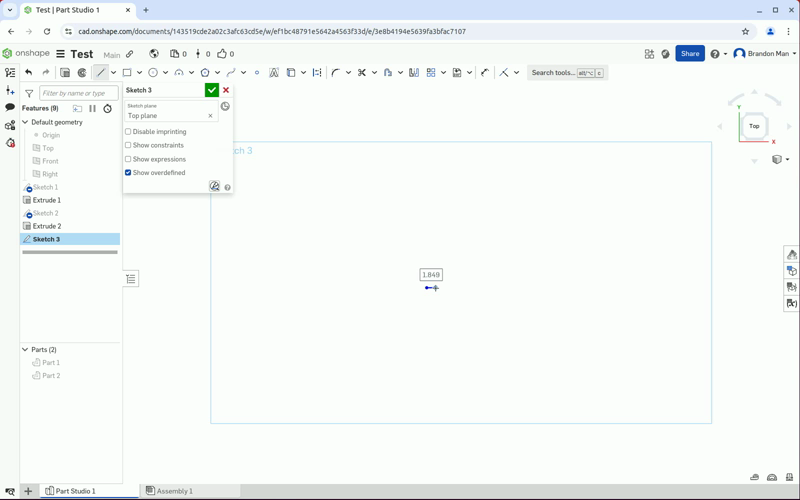
mouse_move(465, 287)
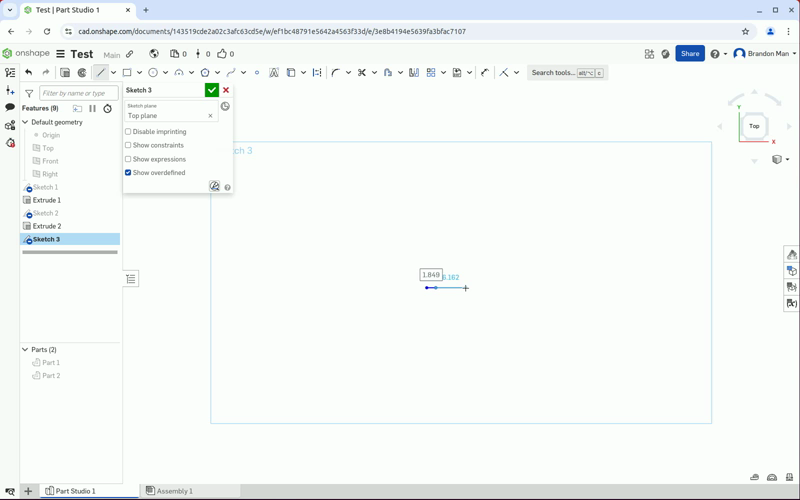
mouse_move(435, 278)
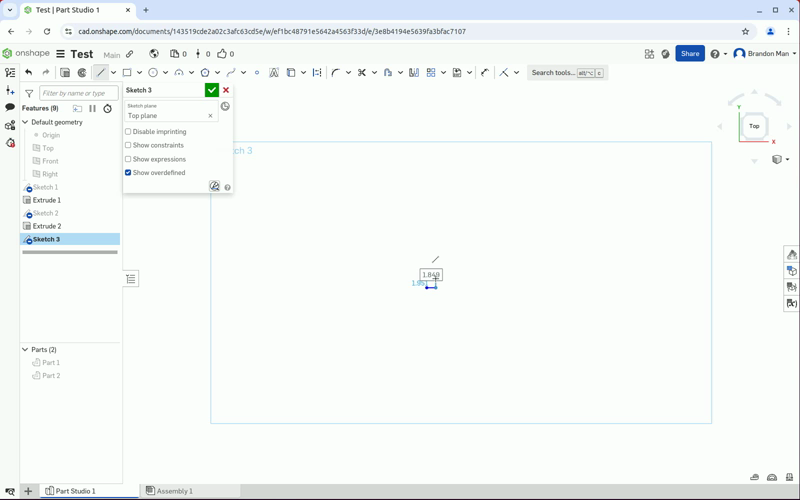
click(435, 278)
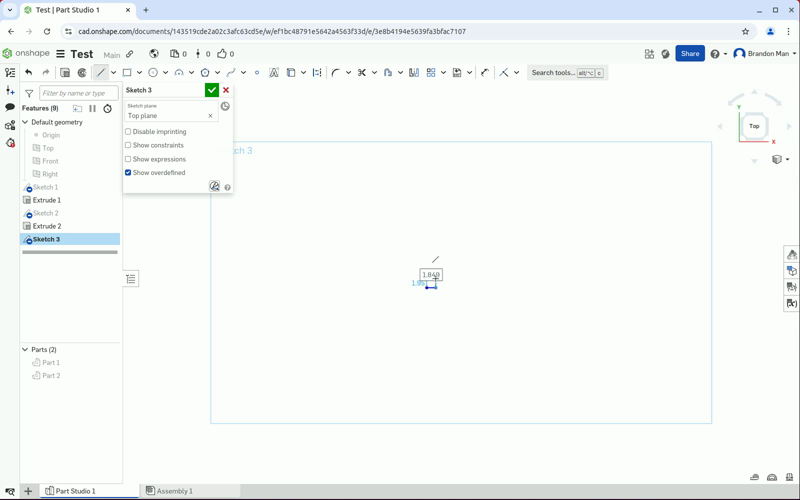
key_up(shift)
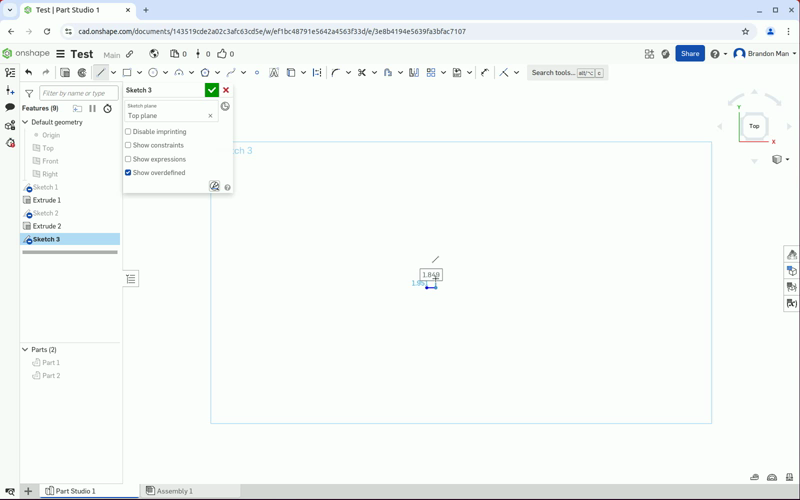
key_down(shift)
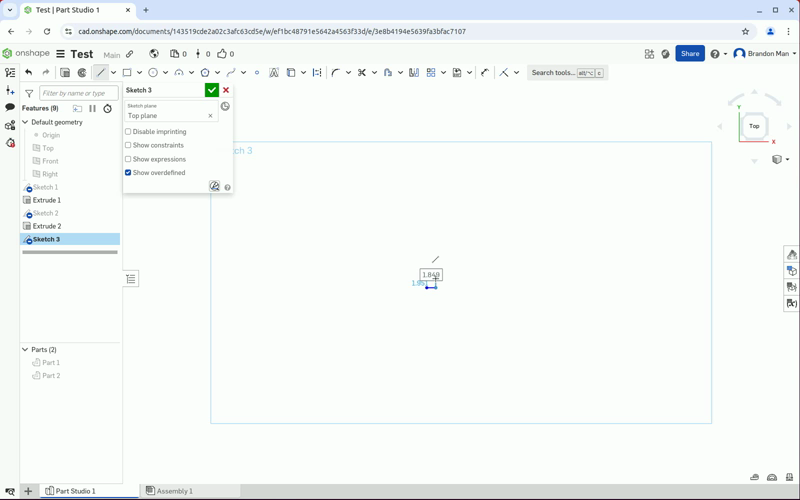
mouse_move(465, 278)
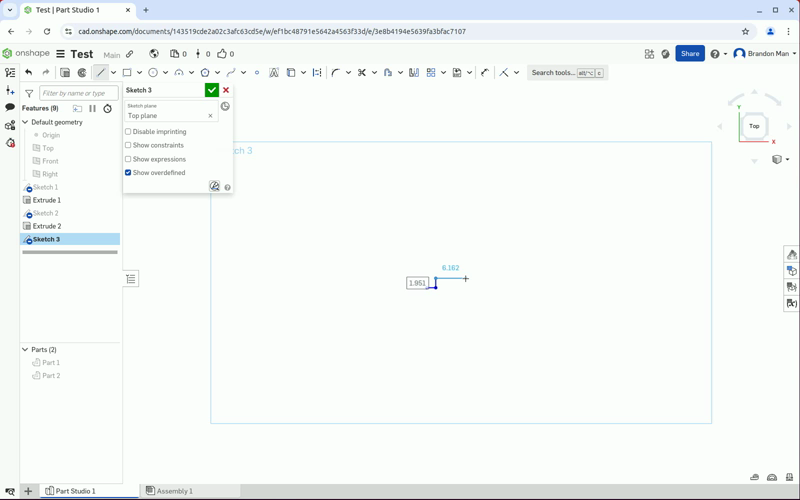
mouse_move(435, 221)
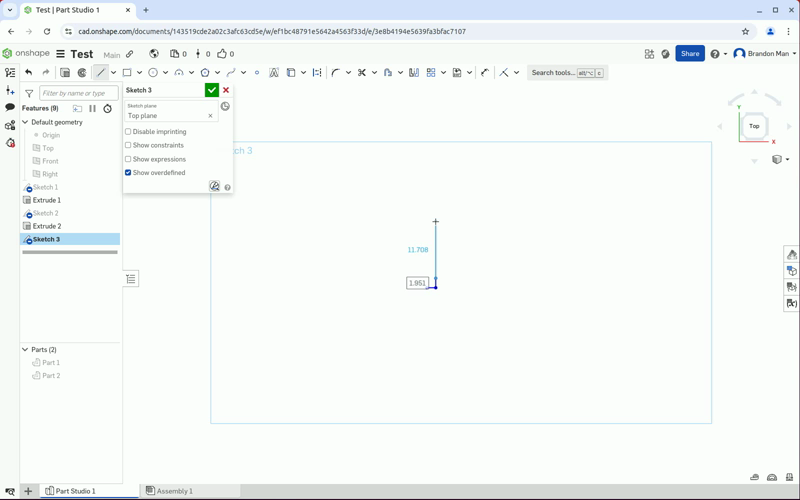
click(435, 221)
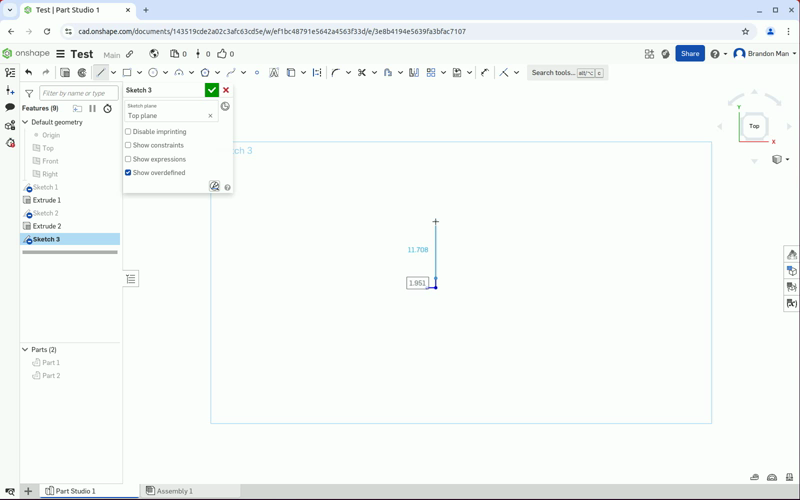
key_up(shift)
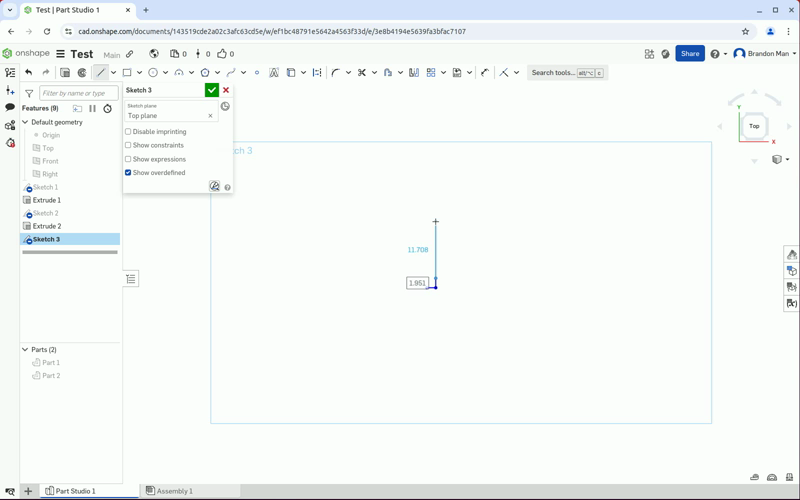
key_down(shift)
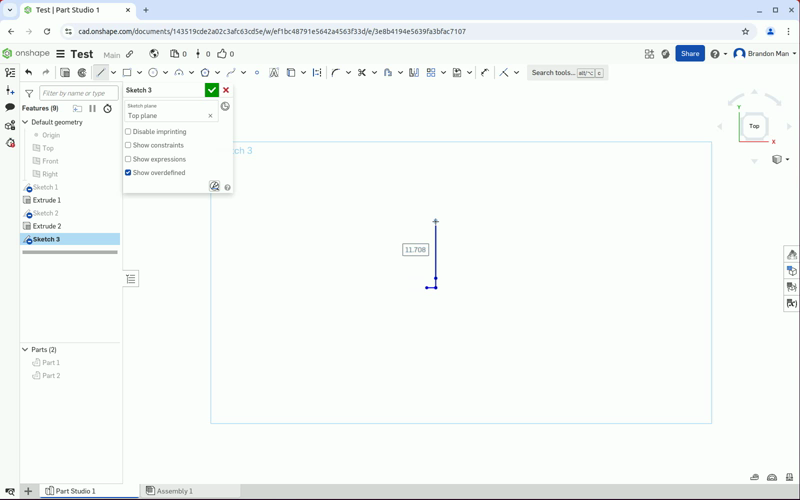
mouse_move(465, 221)
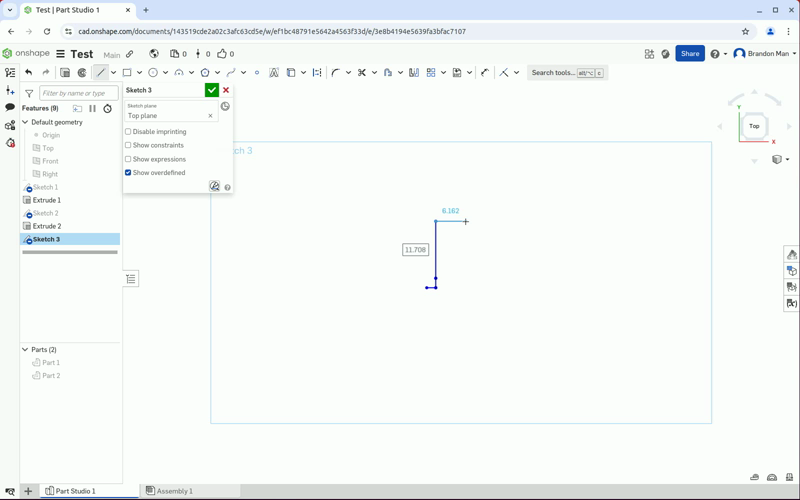
mouse_move(426, 221)
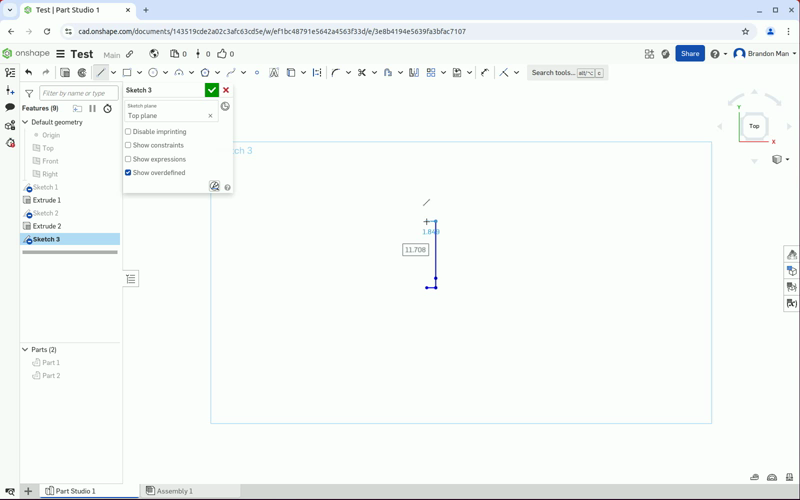
click(426, 221)
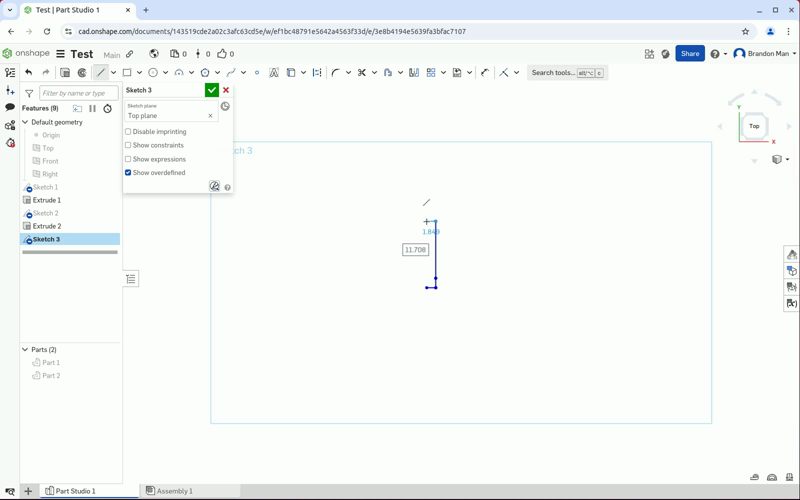
key_up(shift)
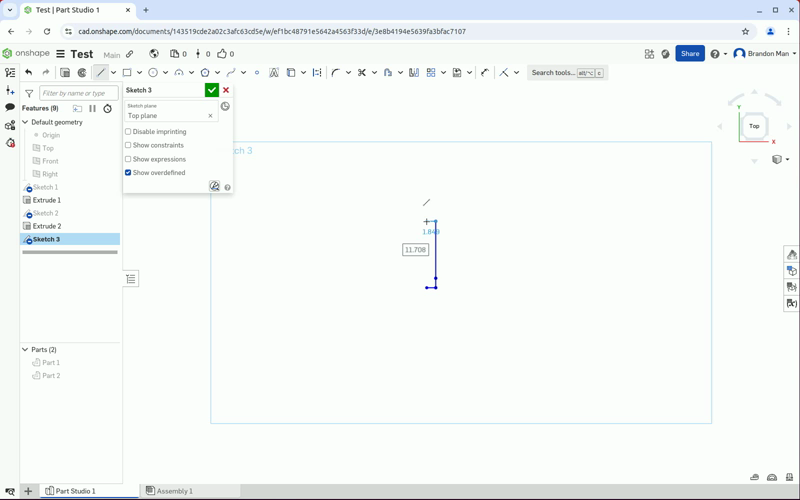
key_down(shift)
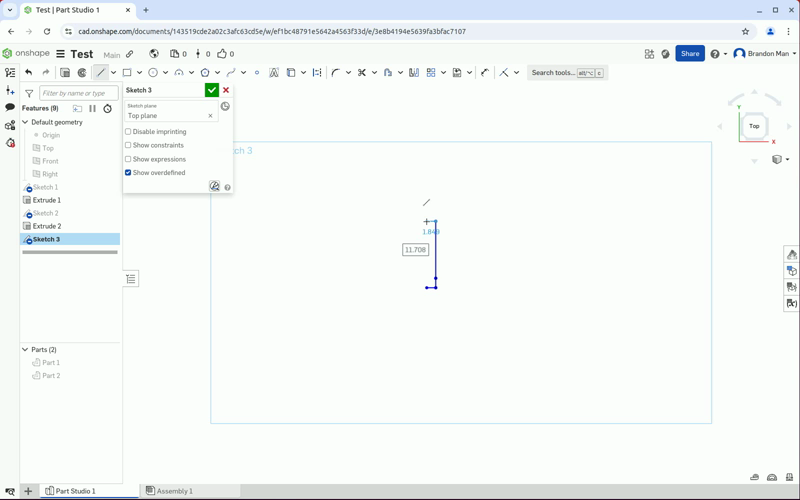
mouse_move(426, 287)
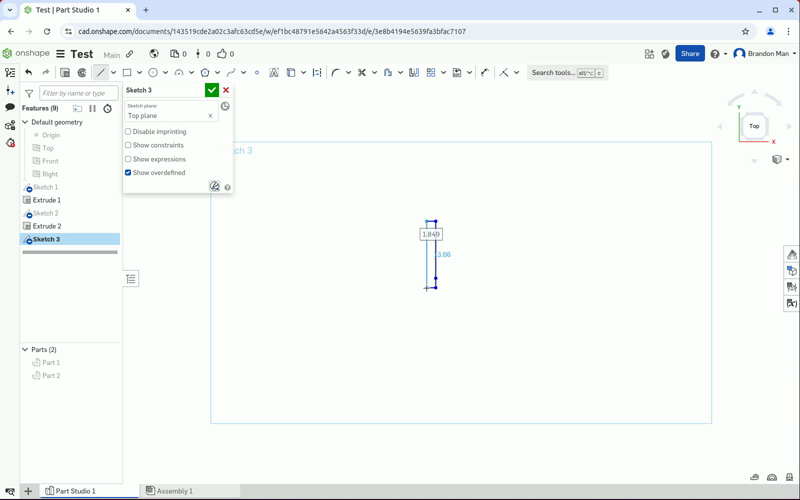
key_up(shift)
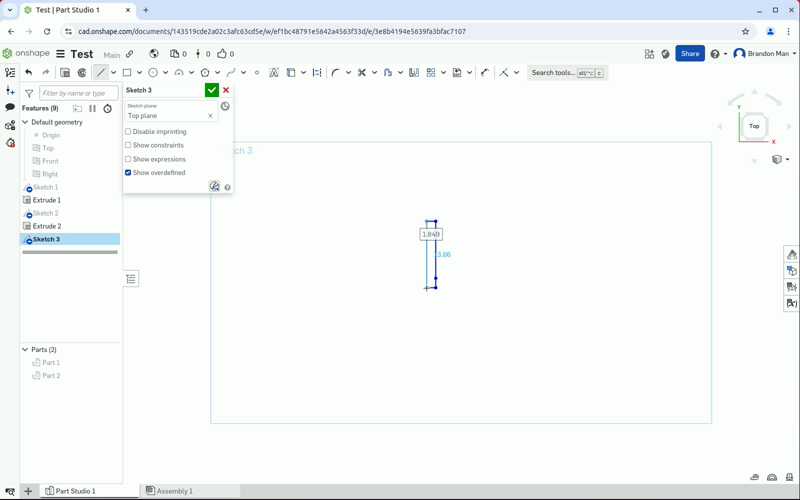
click(426, 287)
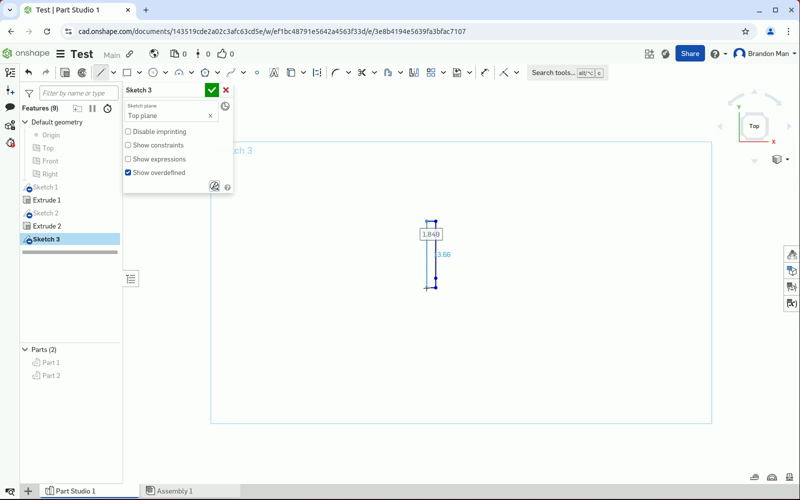
key(esc)
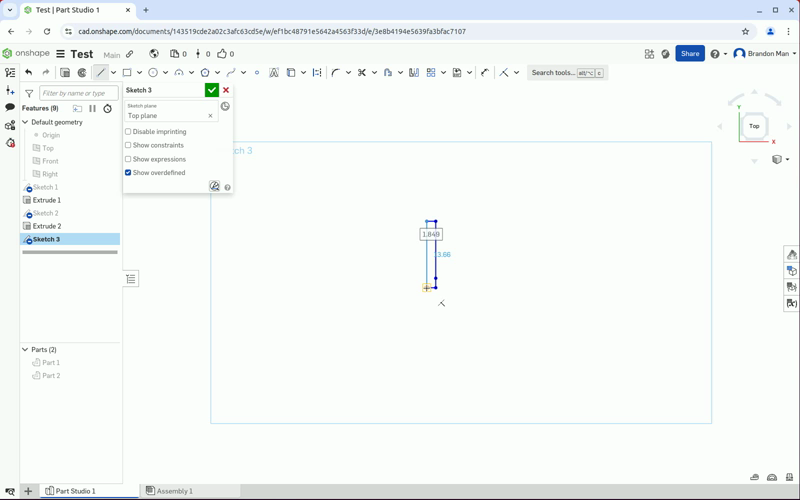
mouse_move(430, 264)
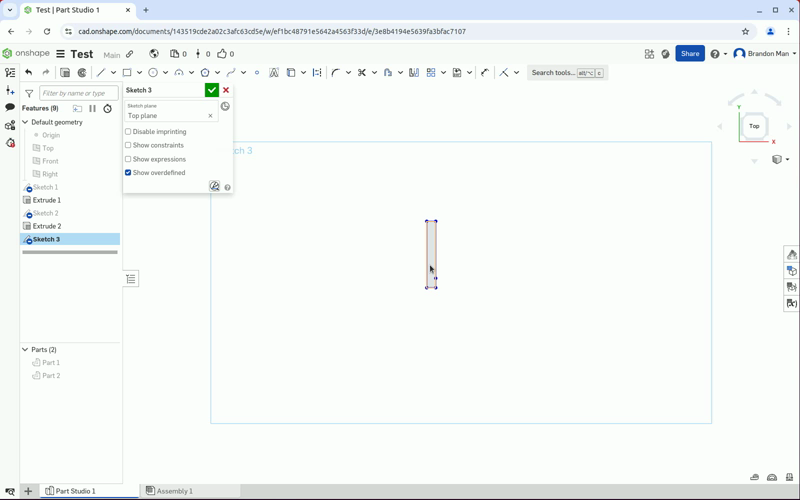
scroll(6)
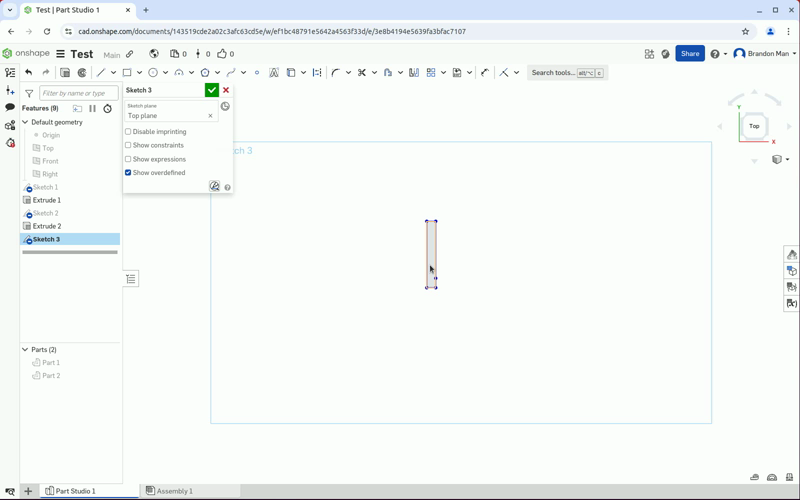
scroll(6)
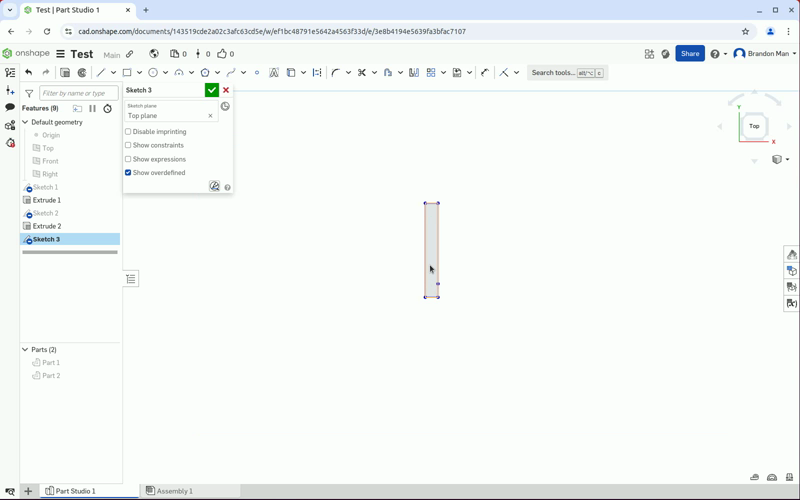
scroll(6)
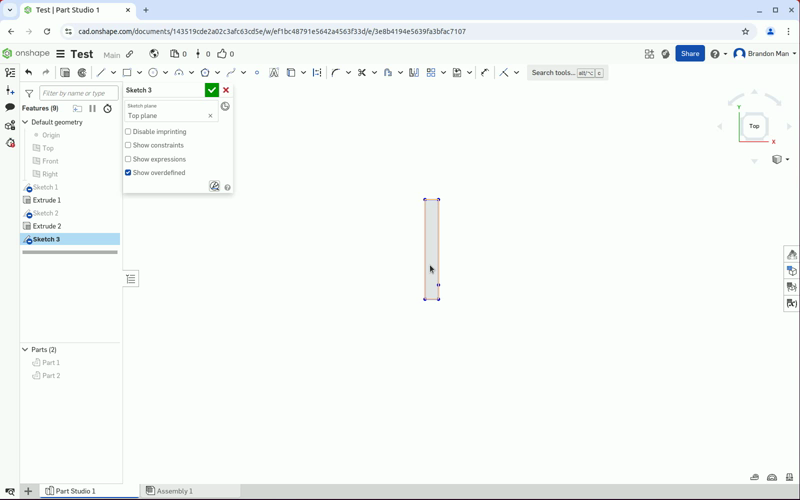
scroll(6)
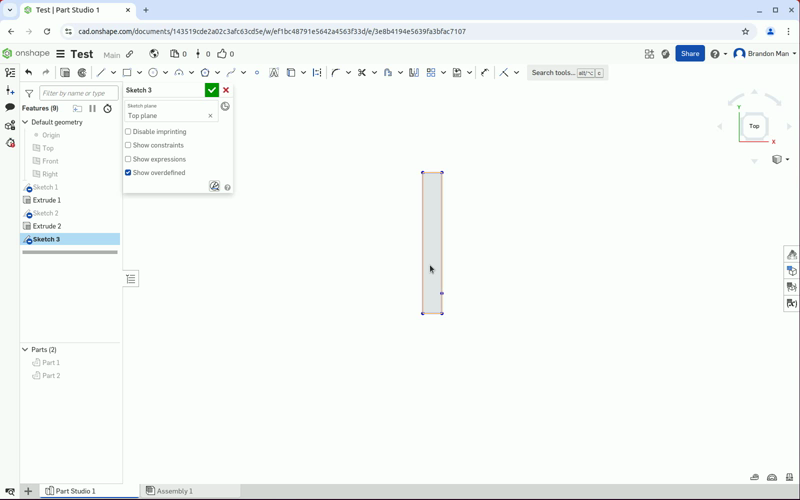
scroll(6)
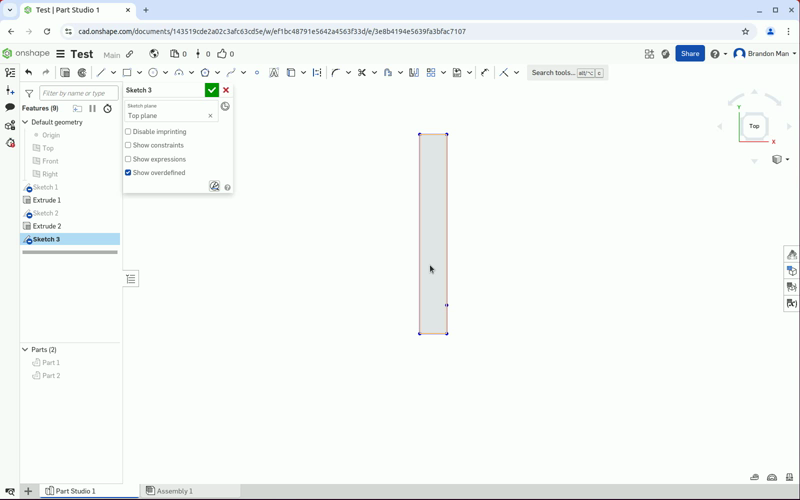
scroll(6)
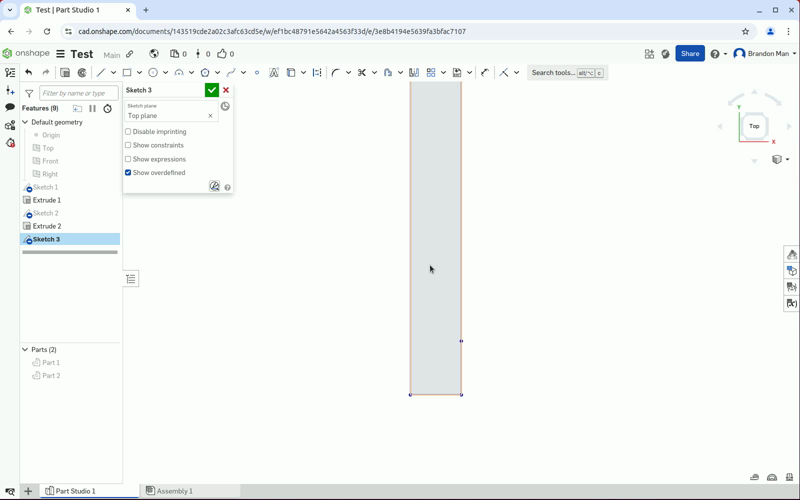
scroll(6)
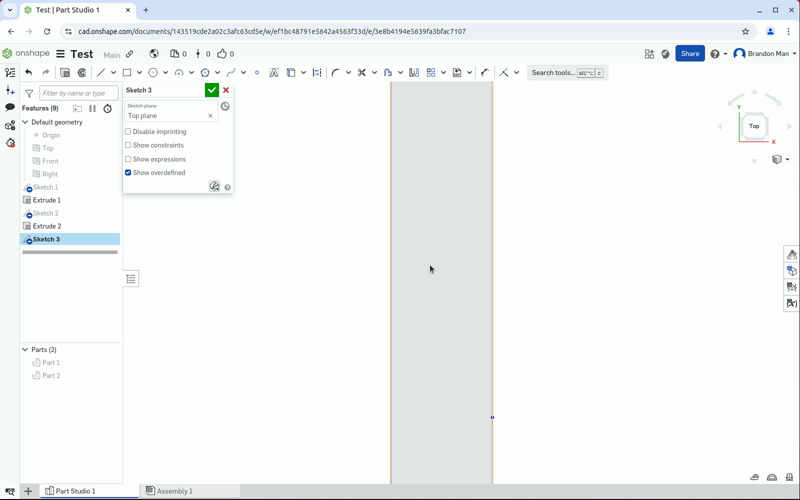
click(430, 264)
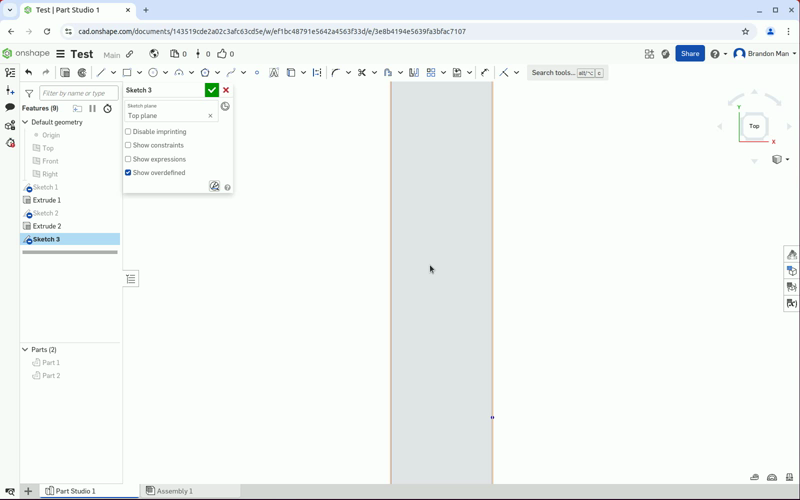
scroll(-6)
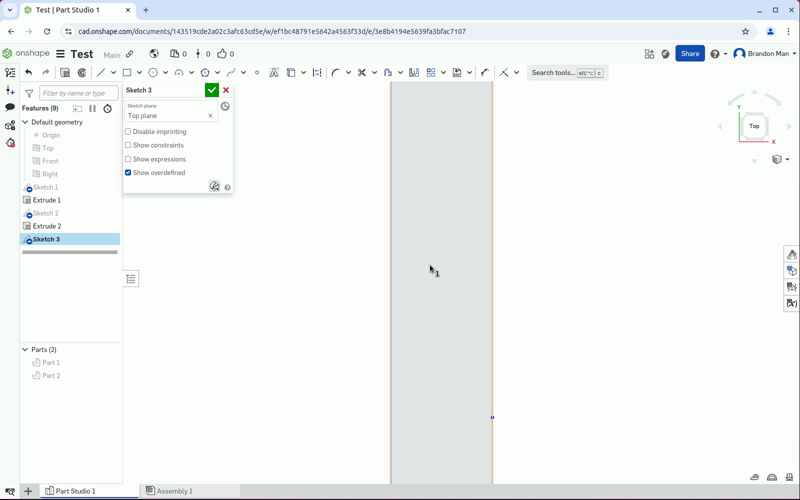
scroll(-6)
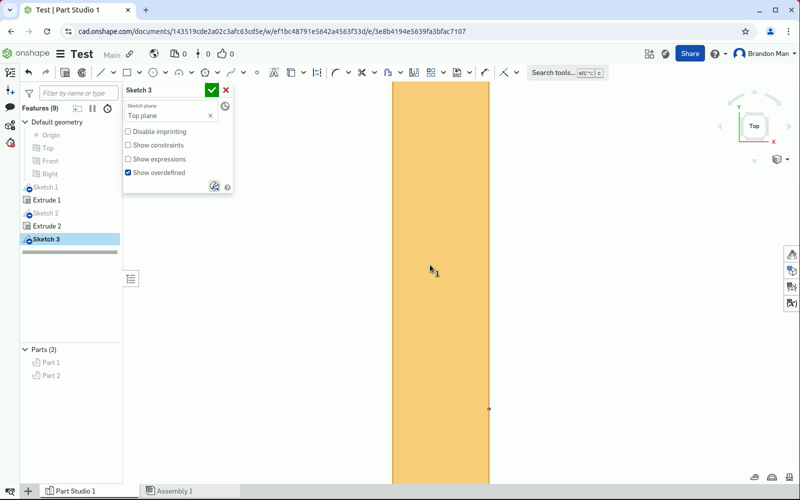
scroll(-6)
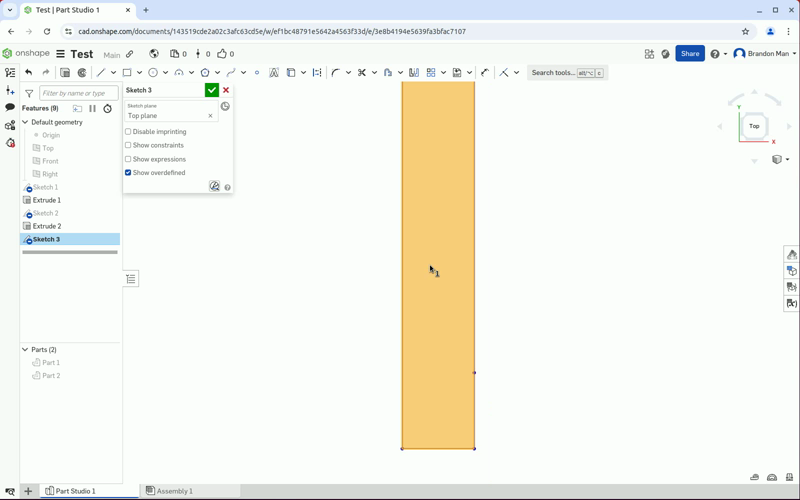
scroll(-6)
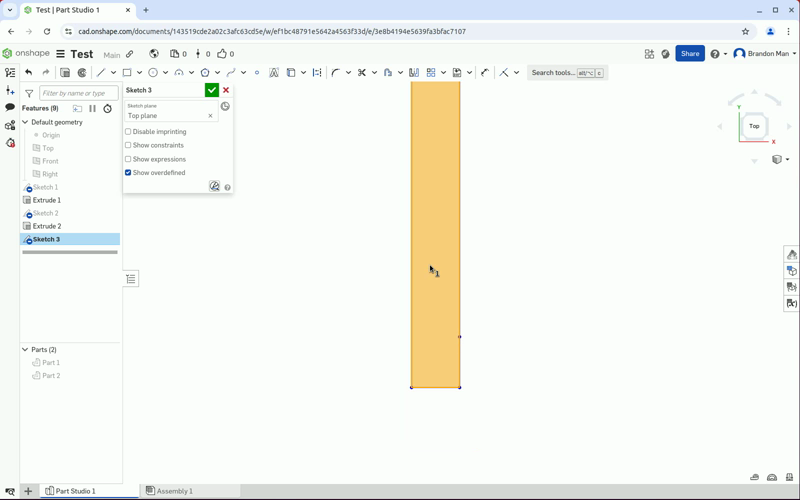
scroll(-6)
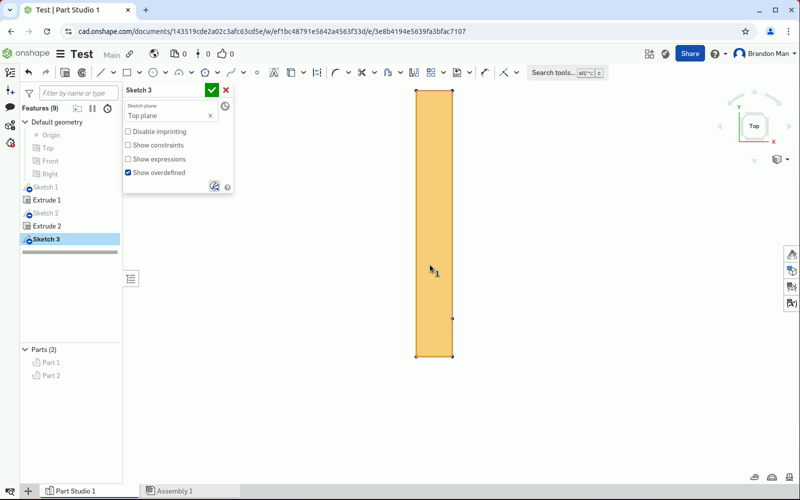
scroll(-6)
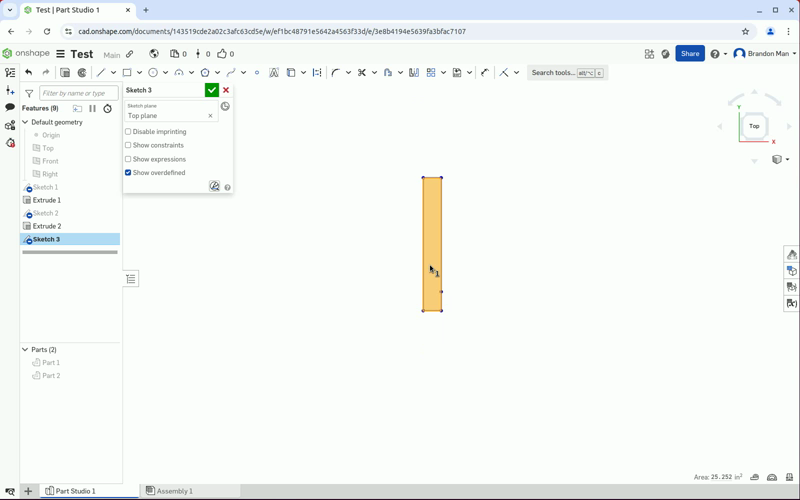
scroll(-6)
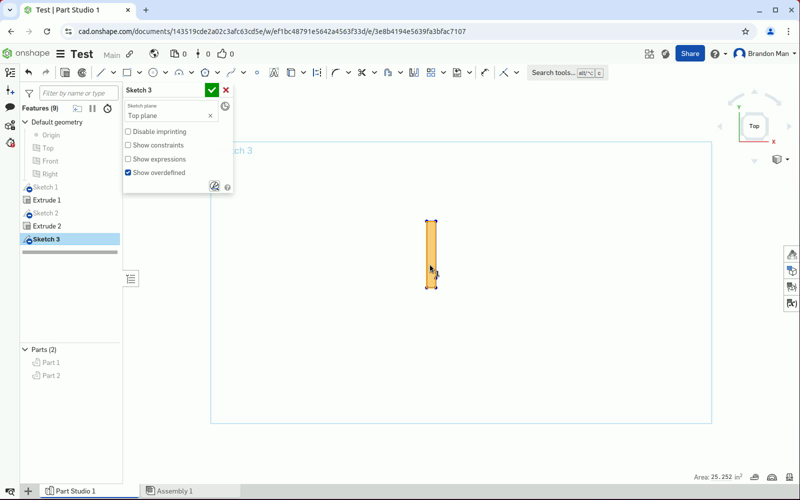
mouse_move(73, 352)
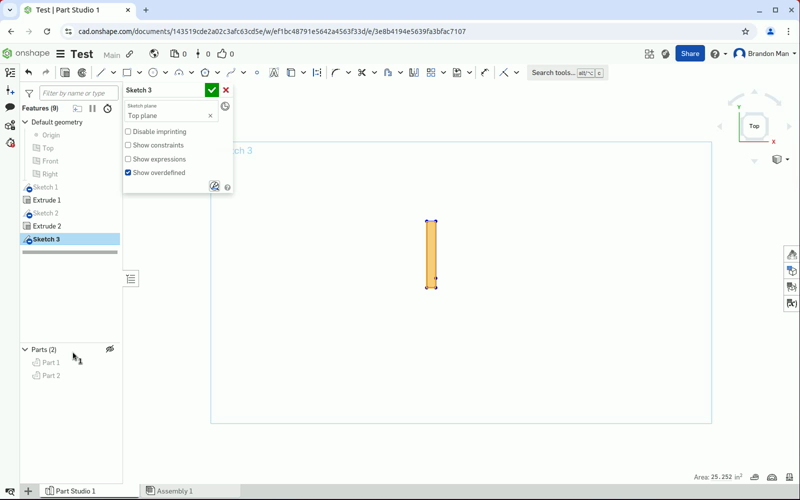
key(shift+y)
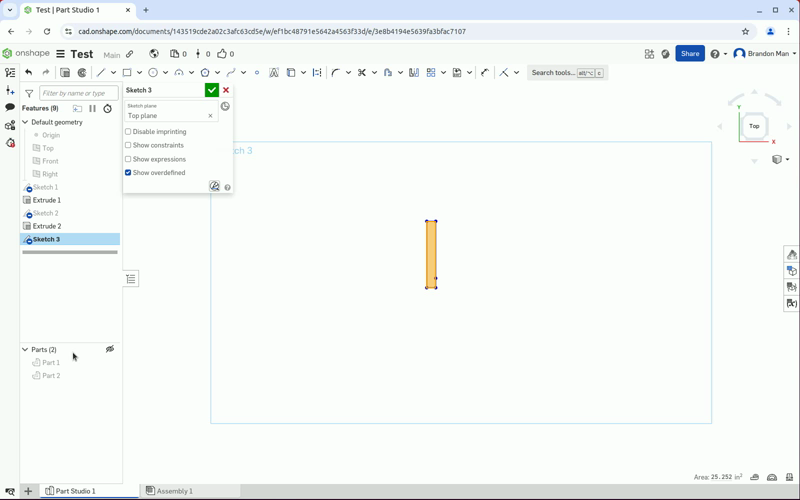
key(shift+e)
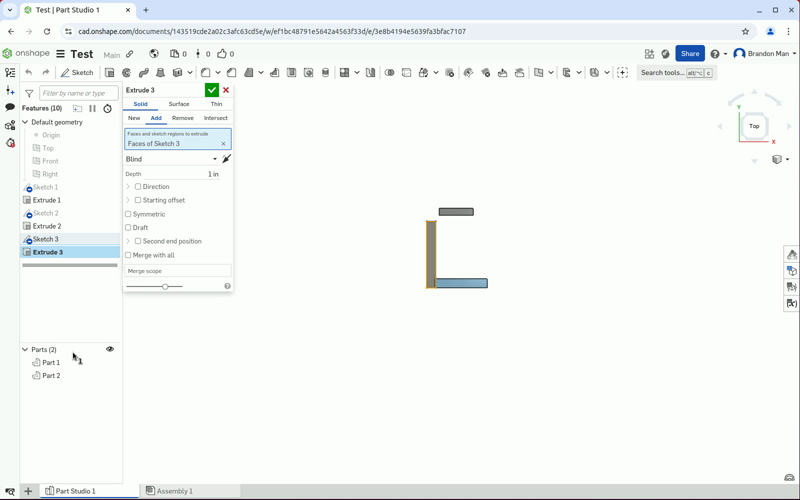
mouse_move(143, 106)
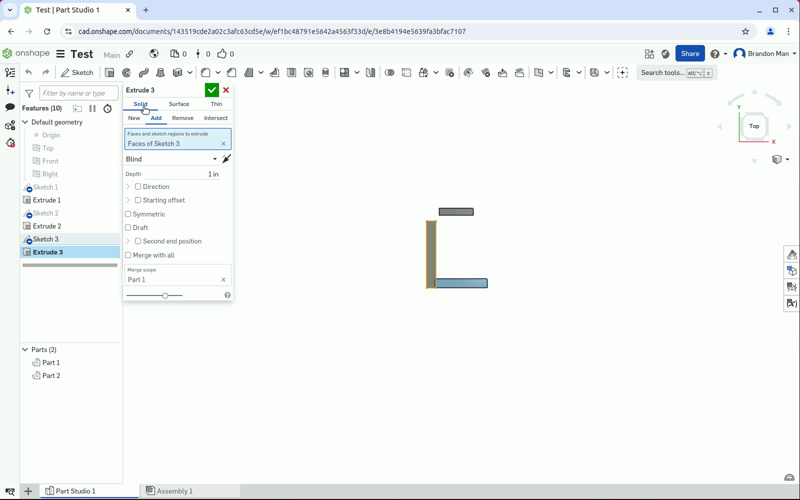
click(143, 106)
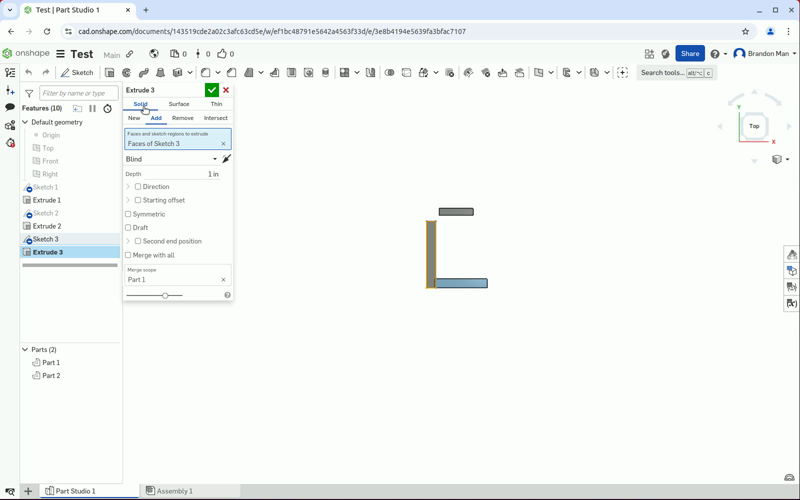
mouse_move(137, 120)
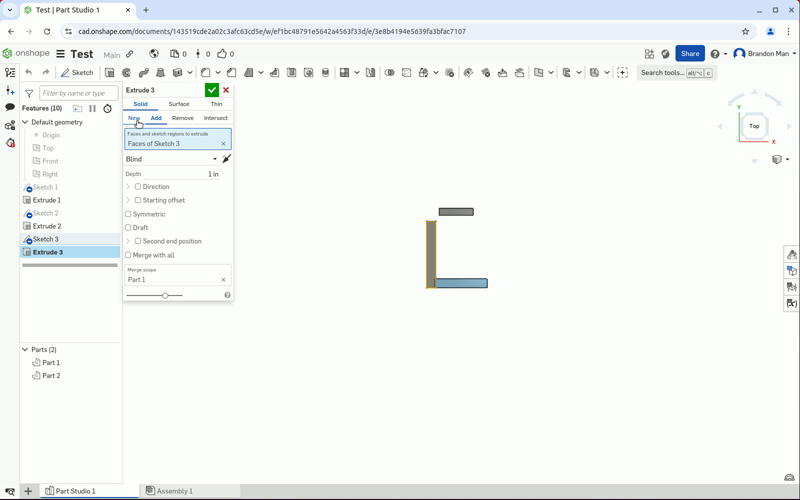
click(137, 120)
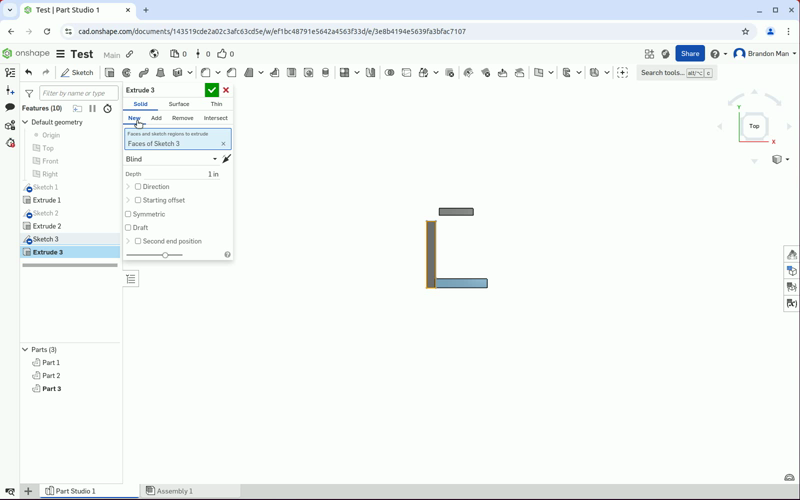
key(tab, 4)
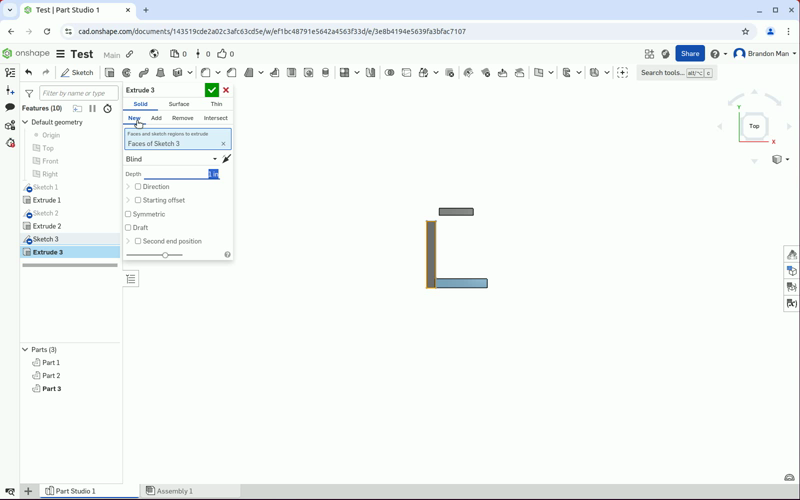
text(3.852)
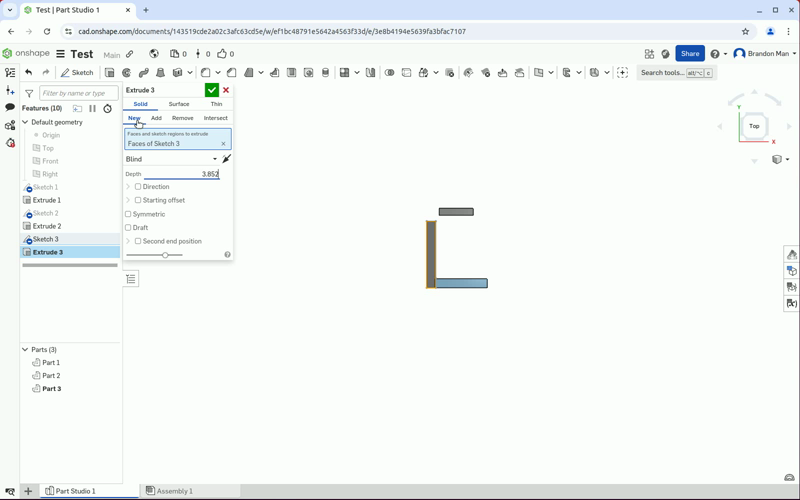
key(tab, 3)
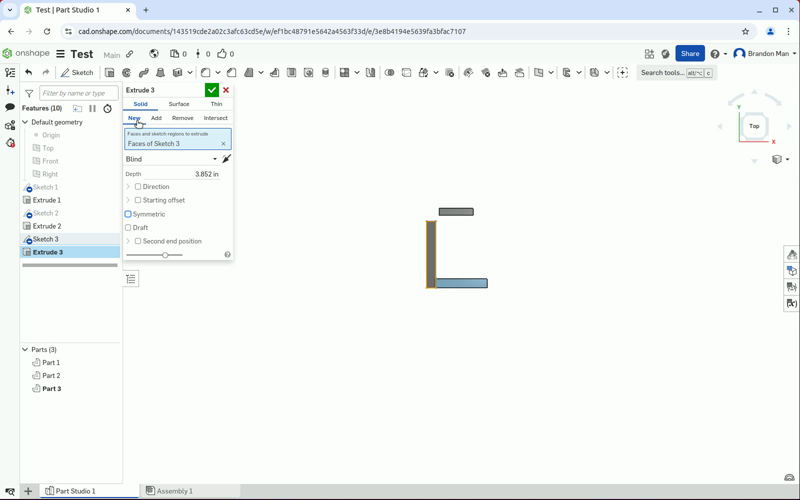
key(space)
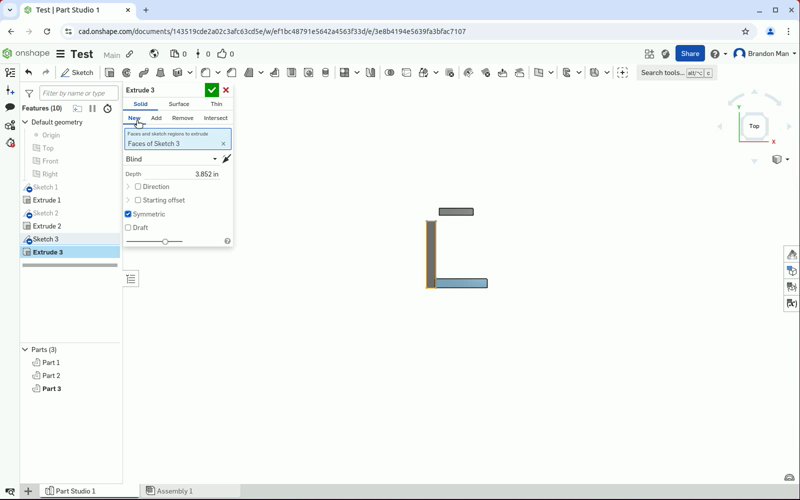
key(enter)
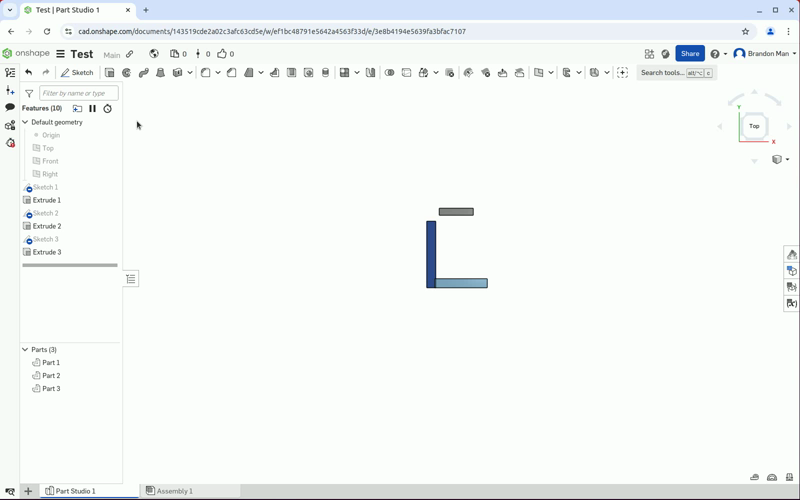
key(shift+h)
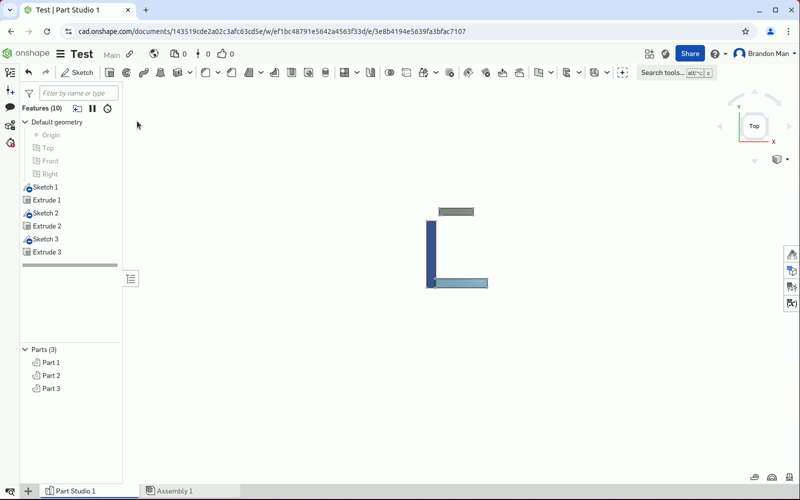
key(shift+h)
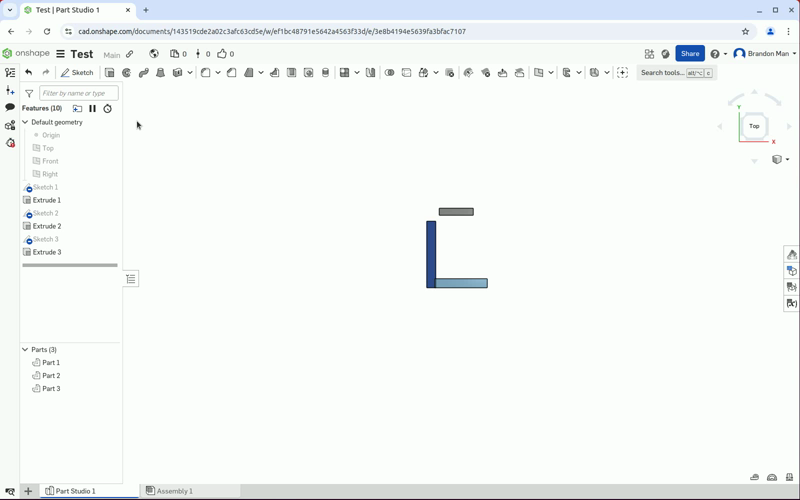
mouse_move(73, 189)
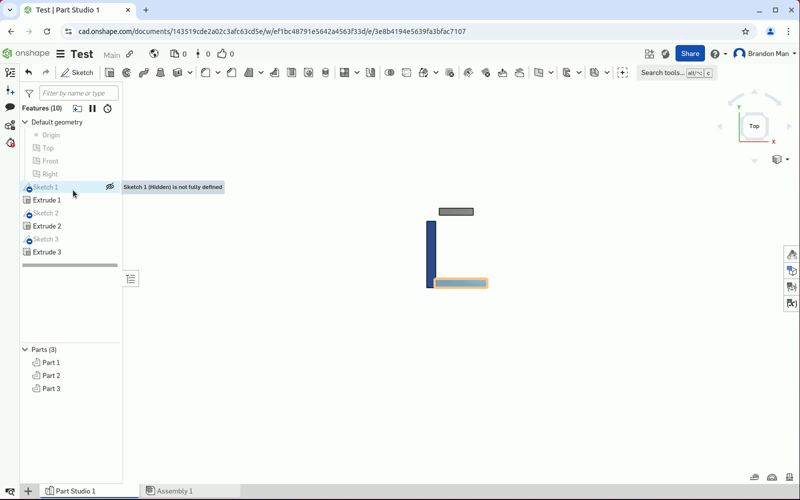
click(73, 189)
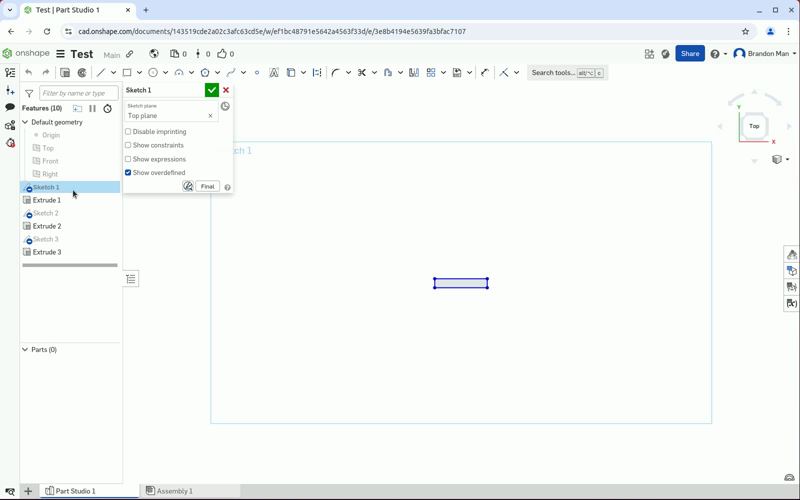
mouse_move(229, 92)
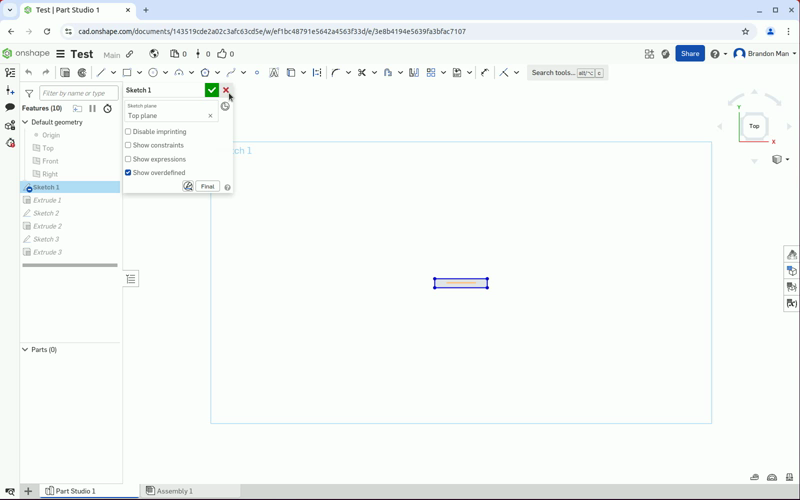
click(229, 92)
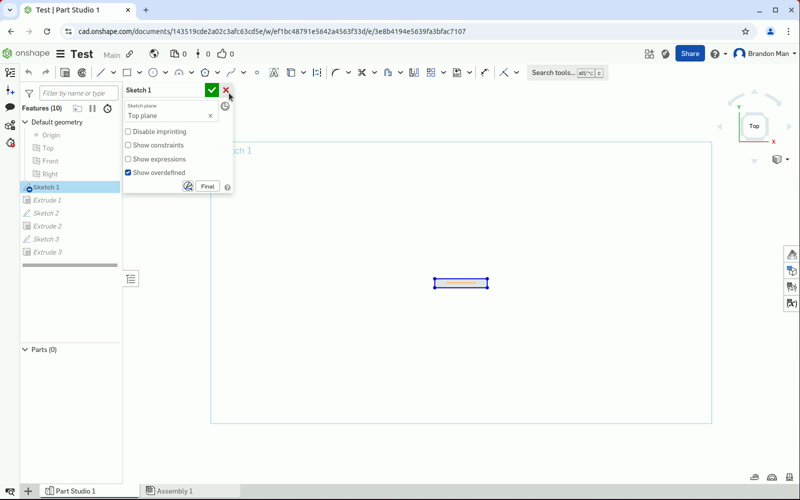
key(shift+s)
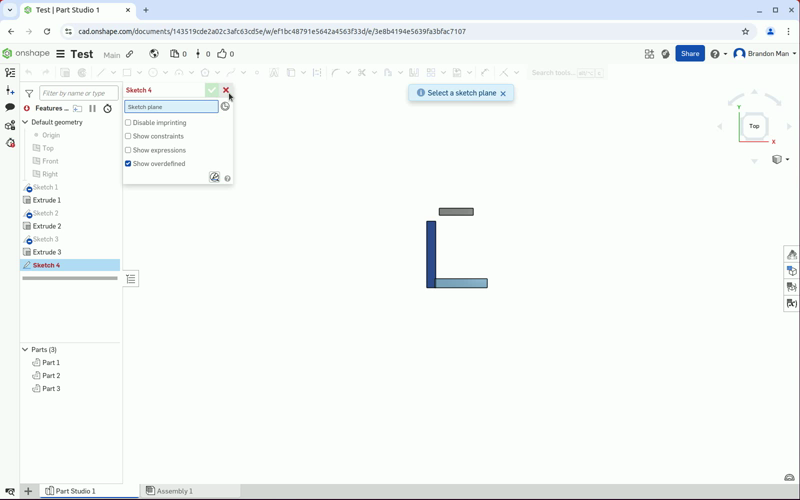
mouse_move(73, 150)
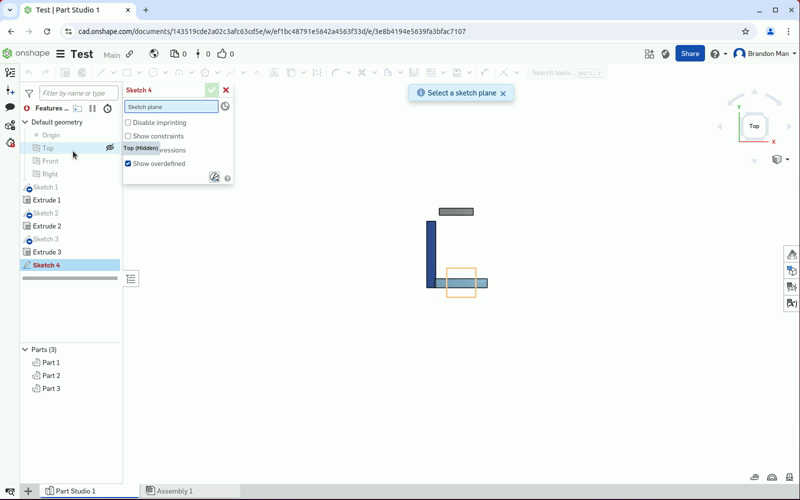
click(73, 150)
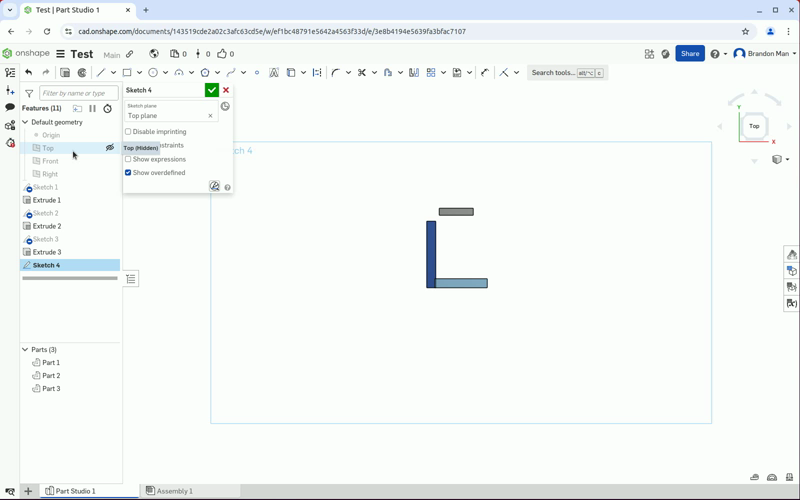
mouse_move(73, 352)
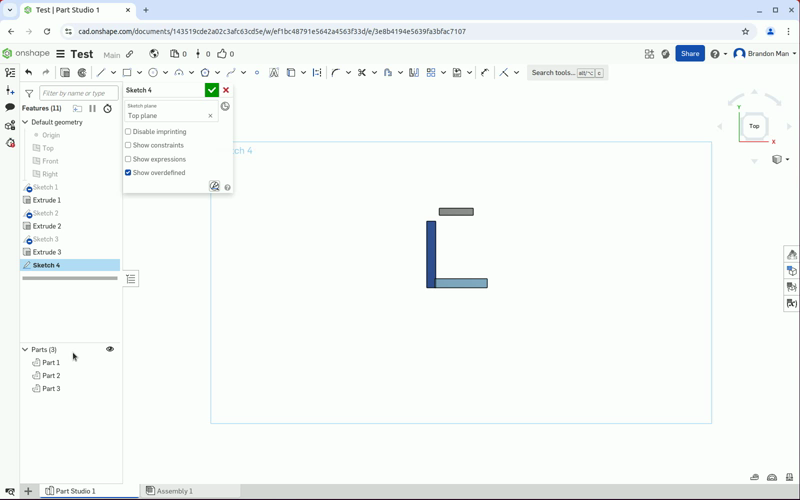
key(y)
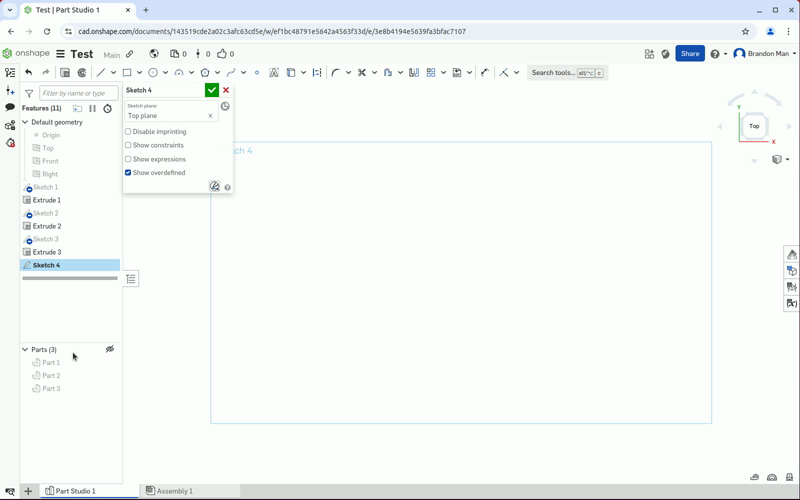
key(l)
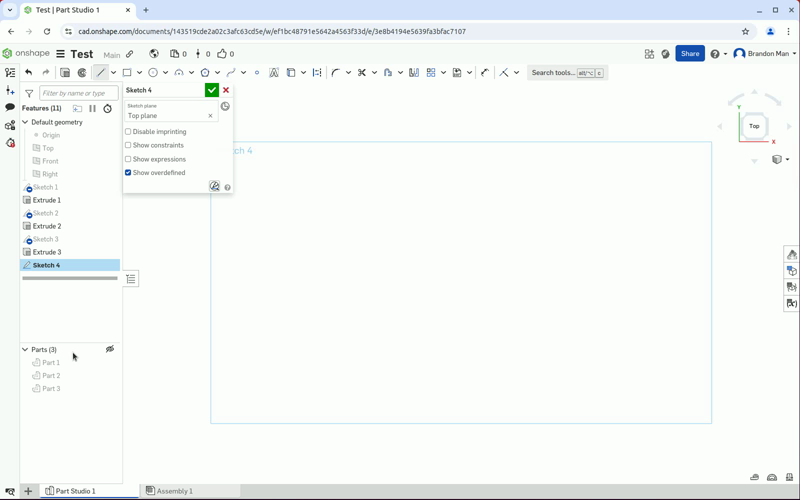
key_down(shift)
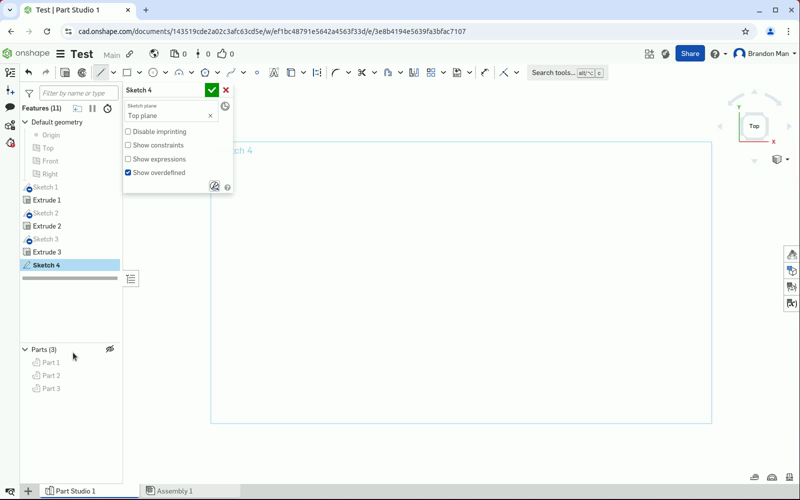
mouse_move(426, 222)
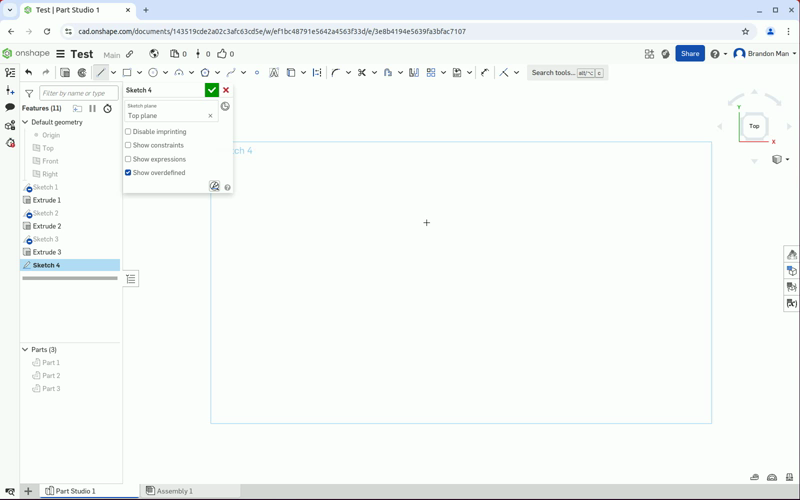
click(426, 222)
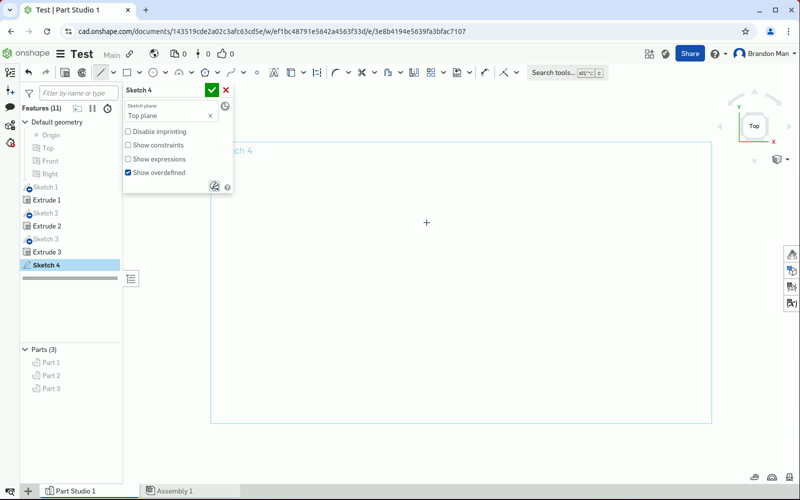
key_up(shift)
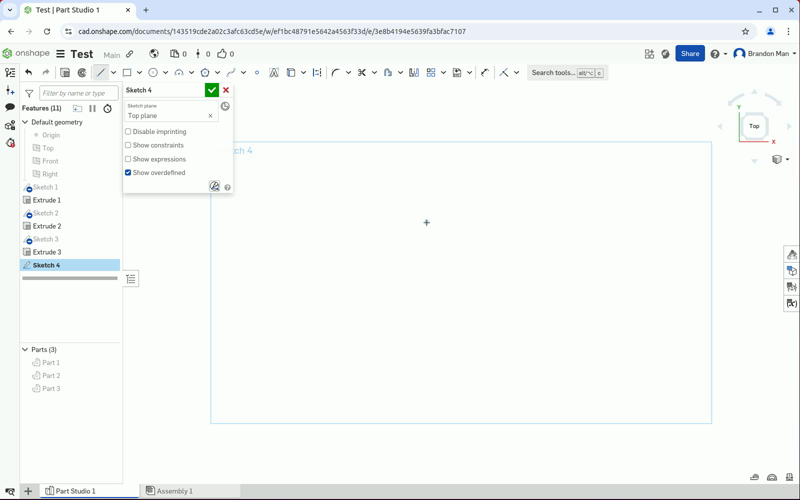
key_down(shift)
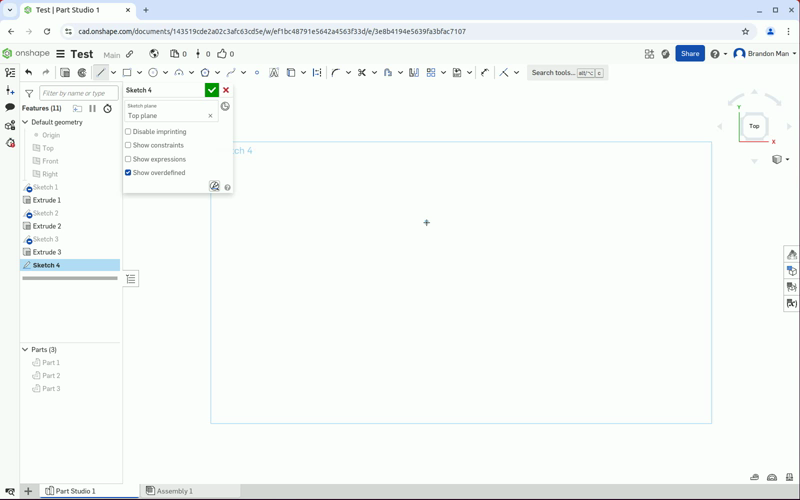
mouse_move(456, 222)
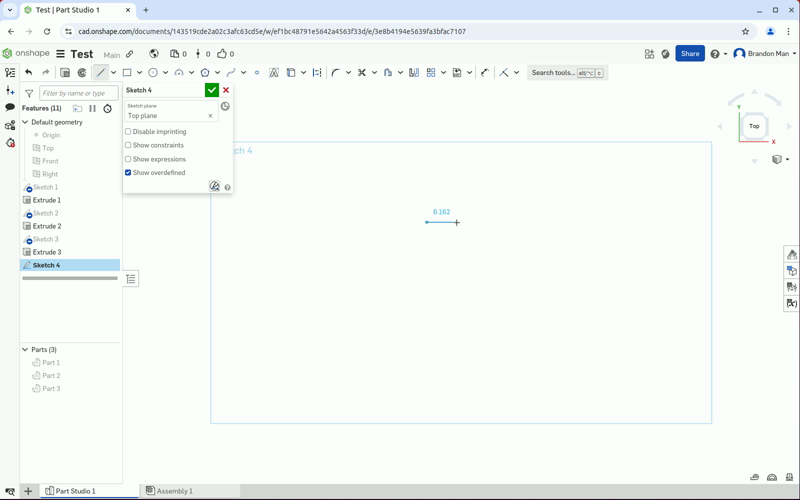
mouse_move(436, 222)
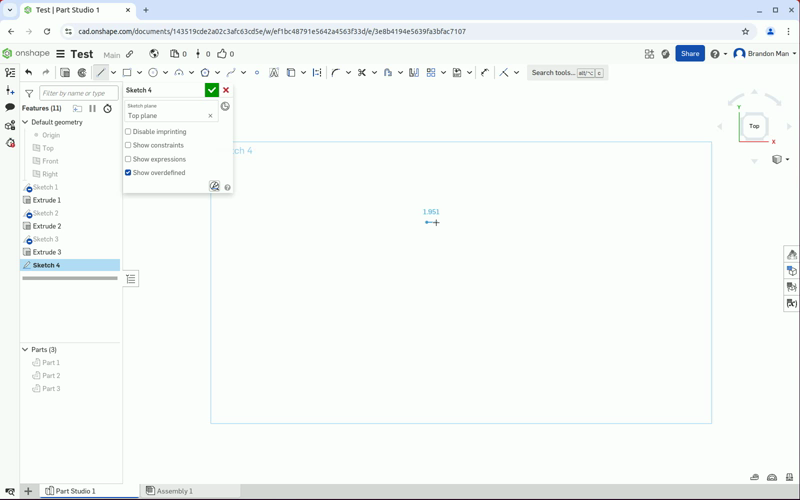
click(436, 222)
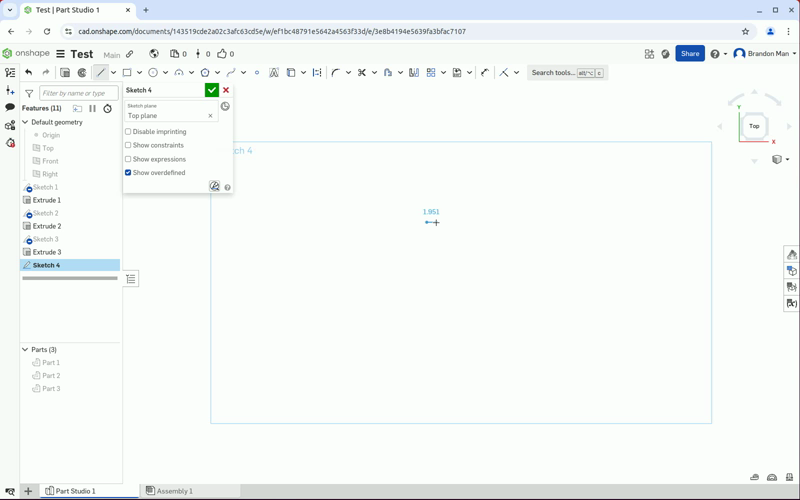
key_up(shift)
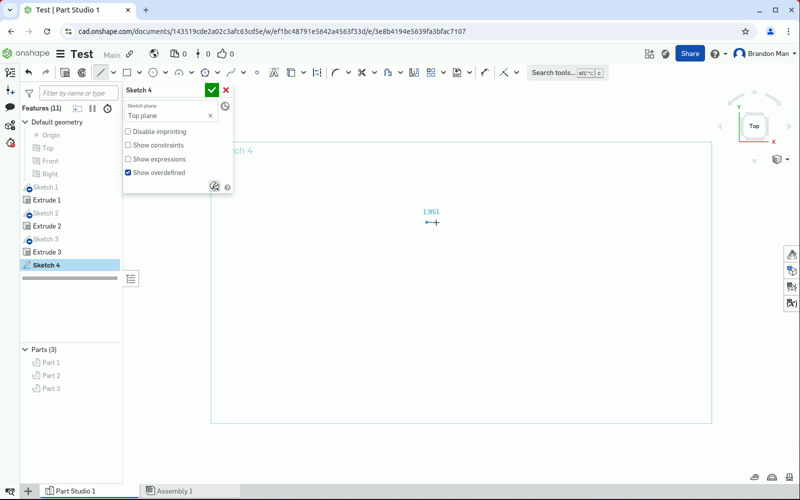
key_down(shift)
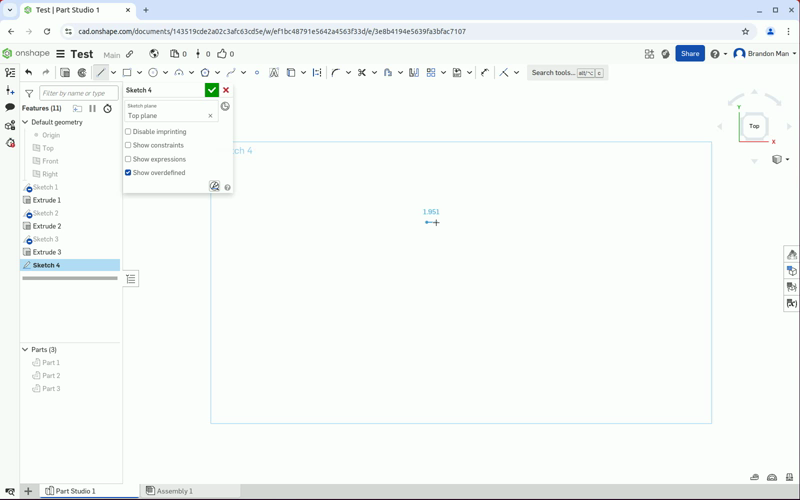
mouse_move(466, 222)
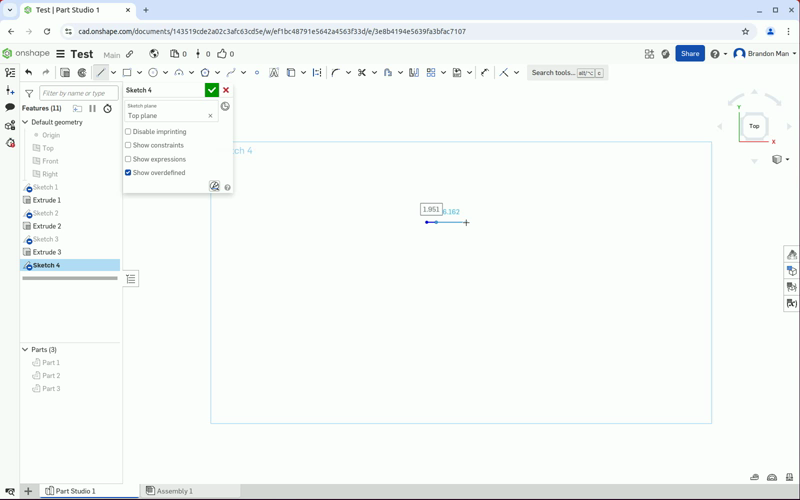
mouse_move(443, 214)
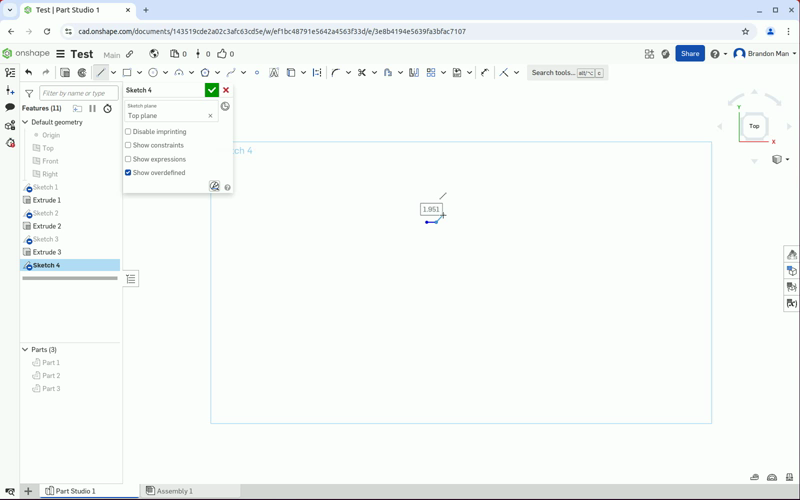
click(443, 214)
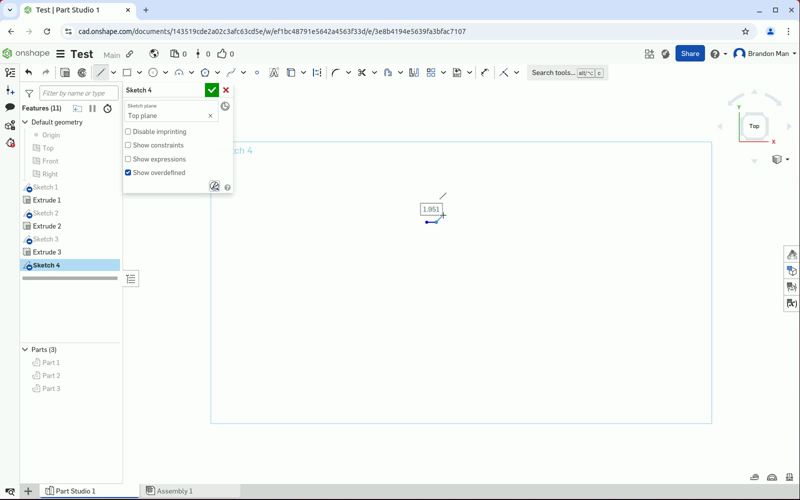
key_up(shift)
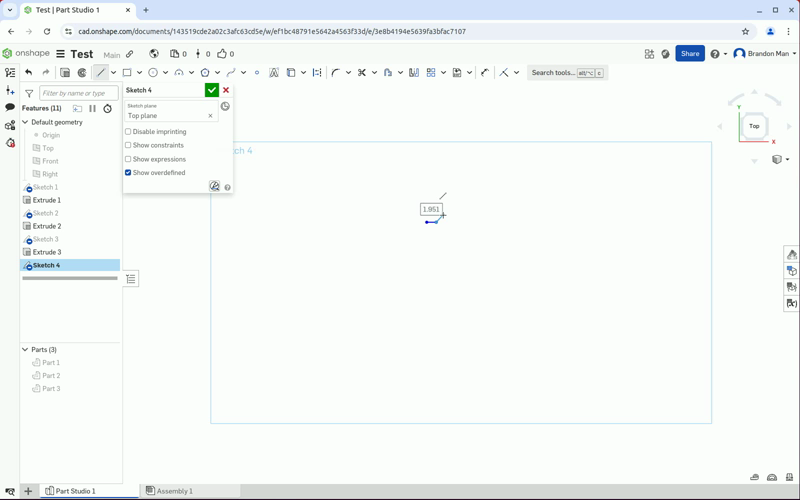
key_down(shift)
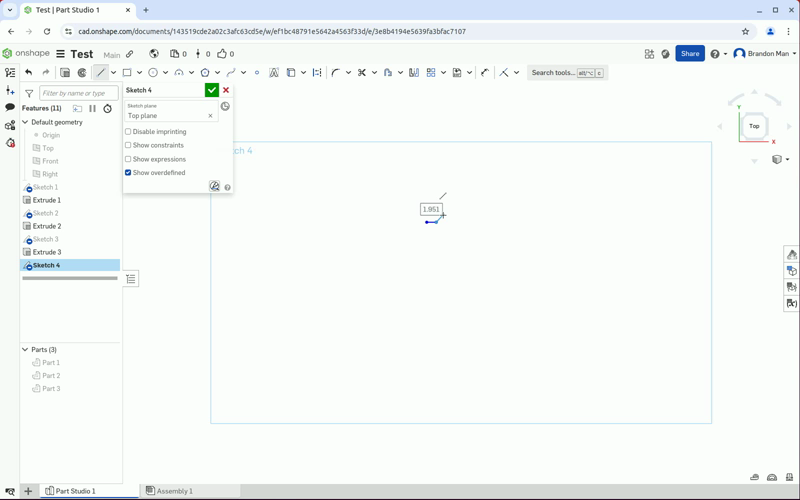
mouse_move(473, 214)
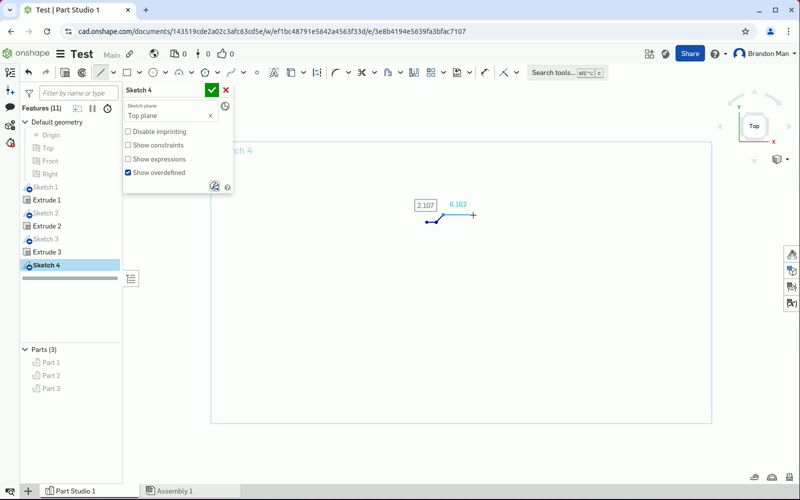
mouse_move(440, 214)
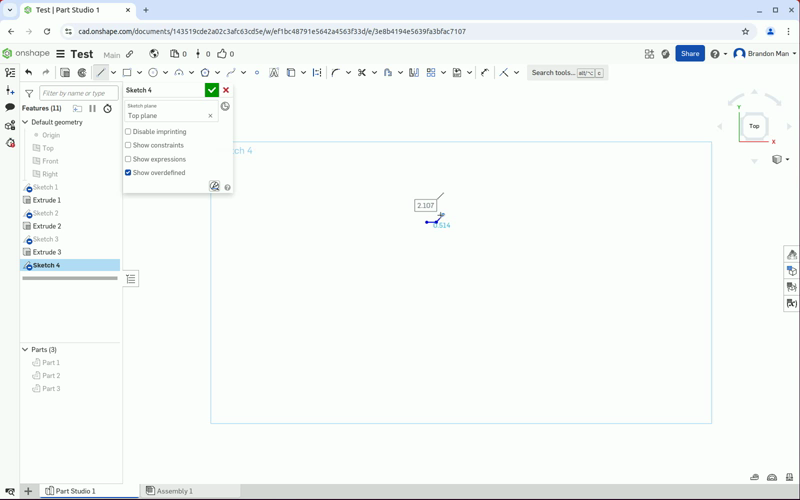
scroll(6)
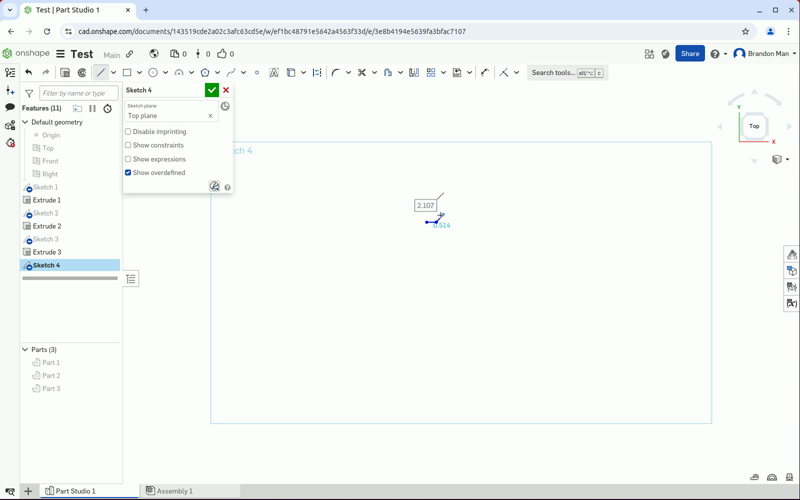
scroll(6)
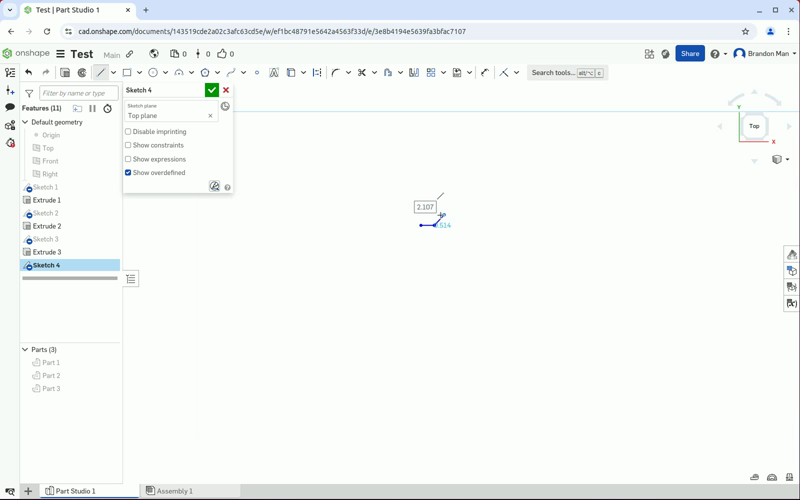
scroll(6)
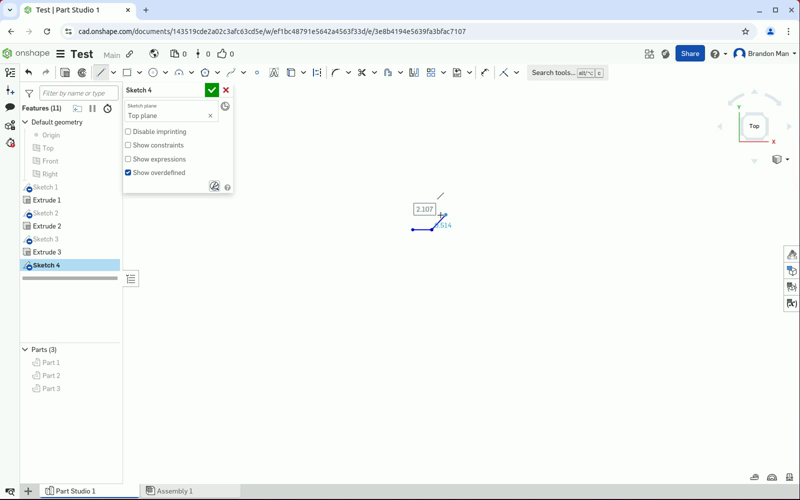
scroll(6)
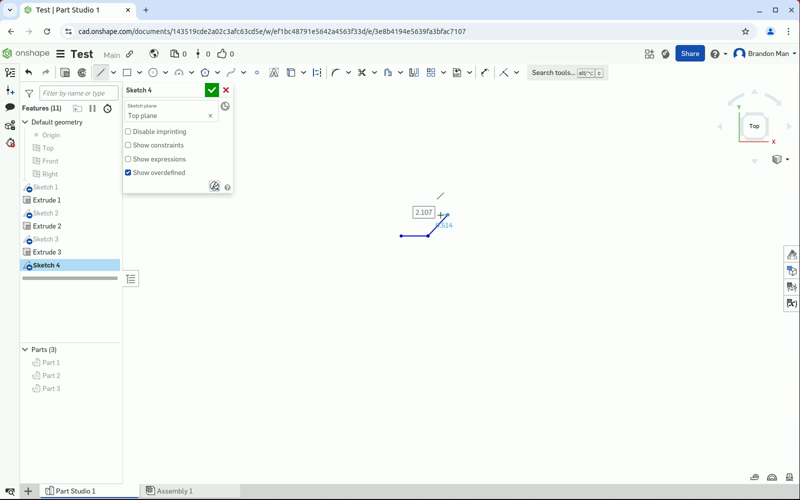
scroll(6)
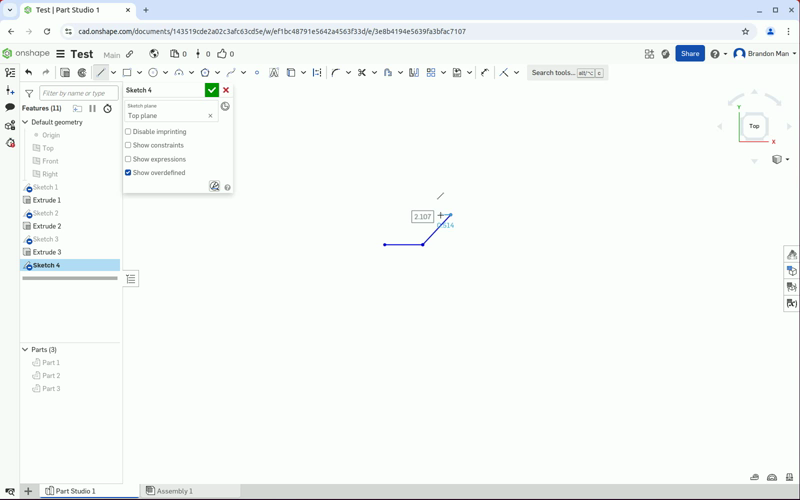
scroll(6)
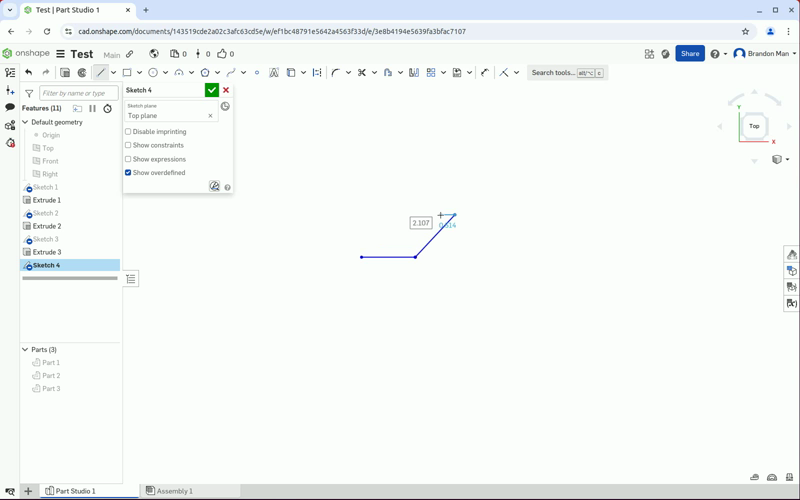
scroll(6)
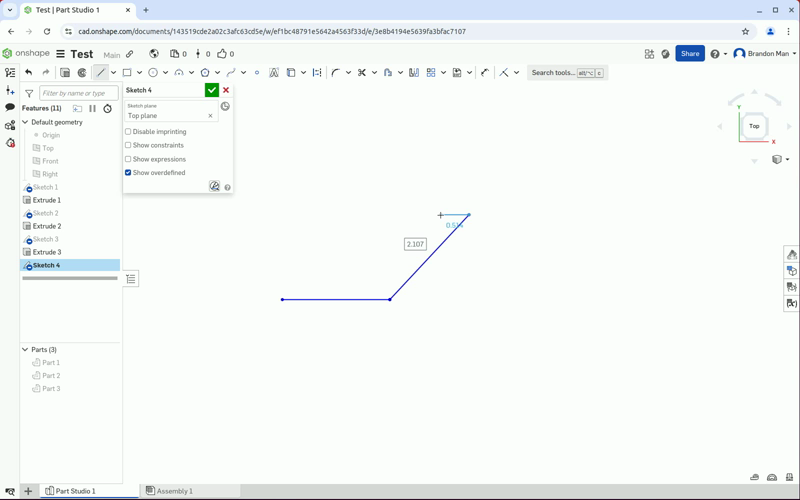
click(440, 214)
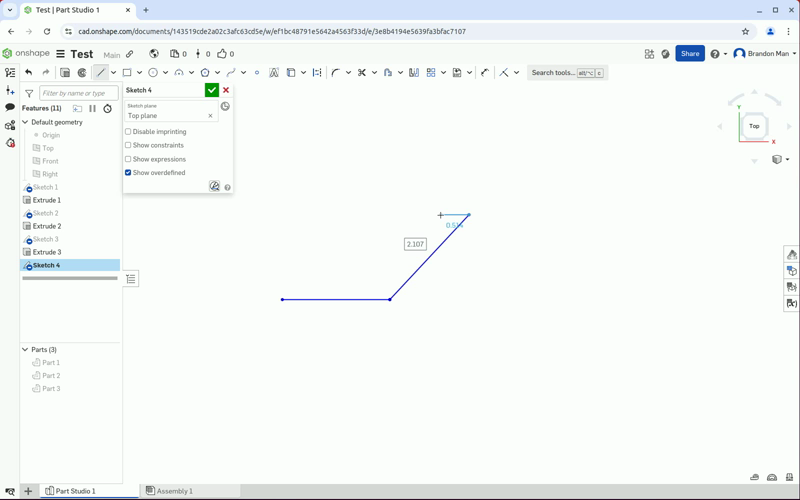
scroll(-6)
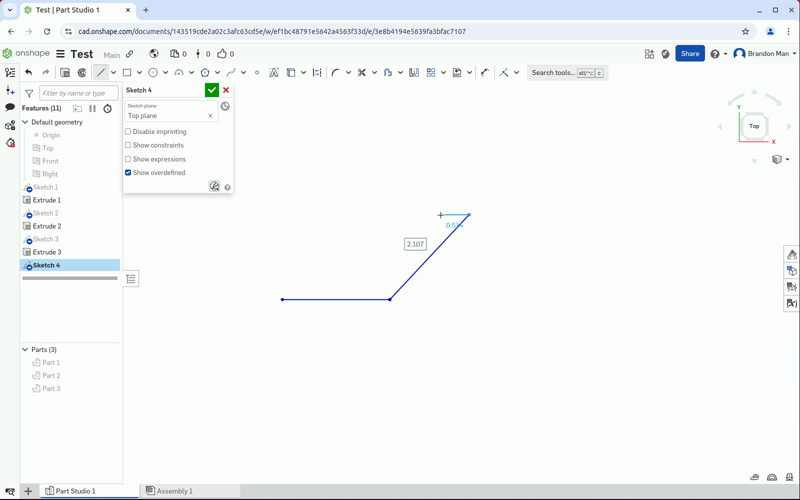
scroll(-6)
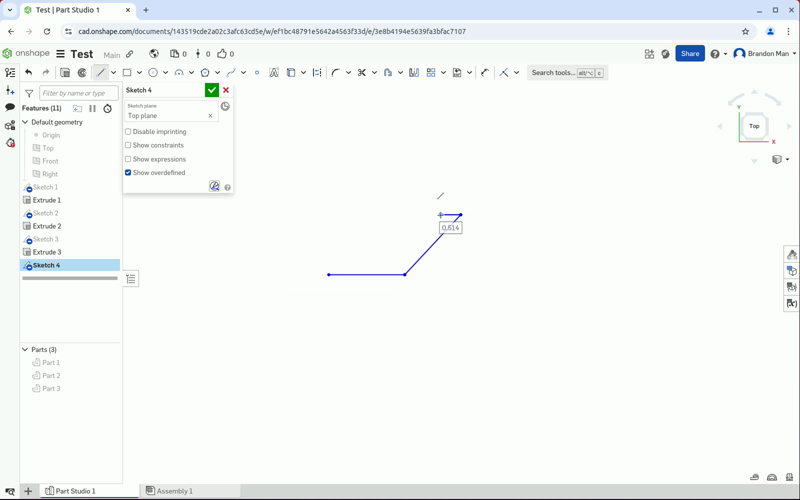
scroll(-6)
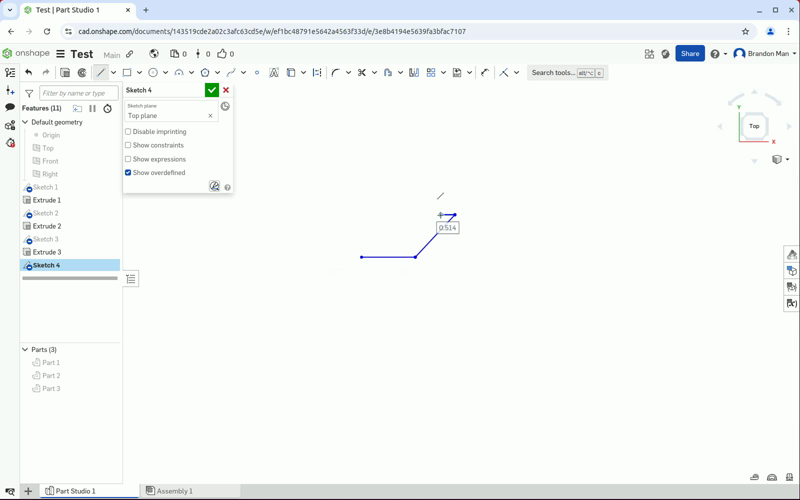
scroll(-6)
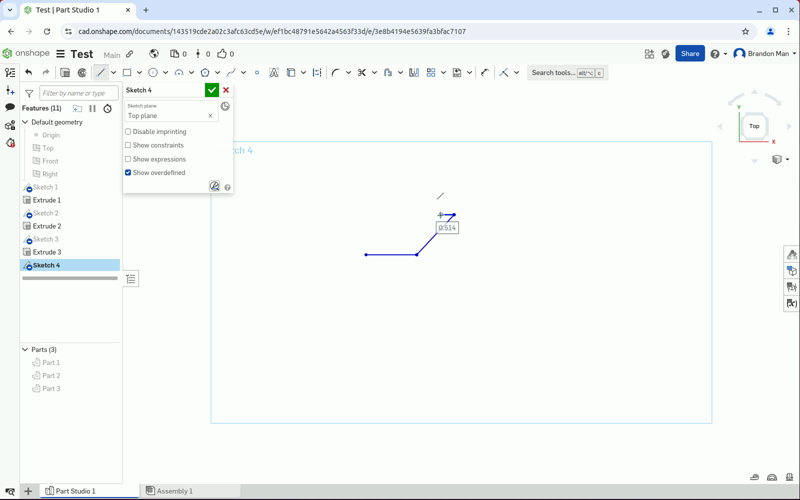
scroll(-6)
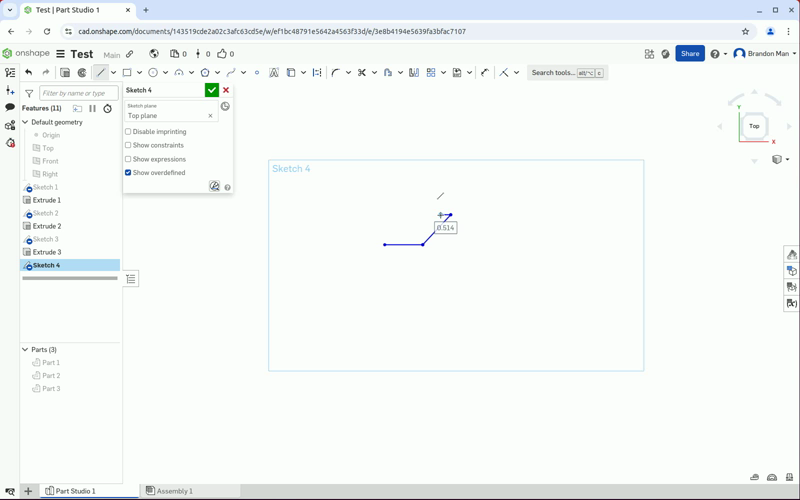
scroll(-6)
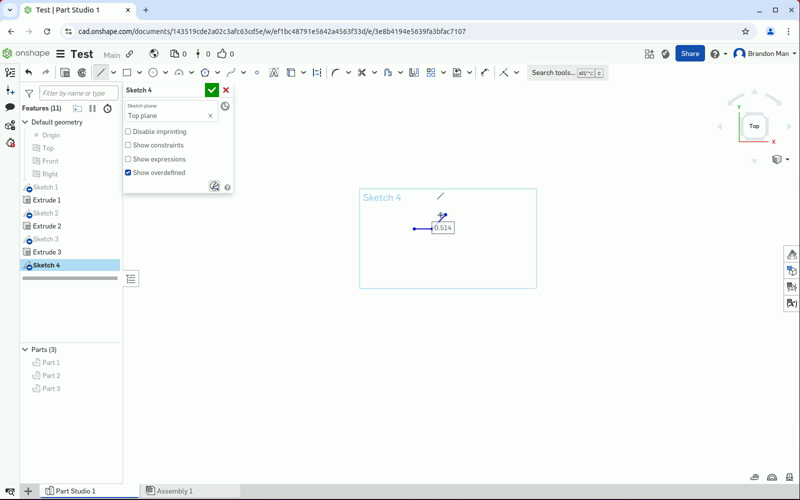
scroll(-6)
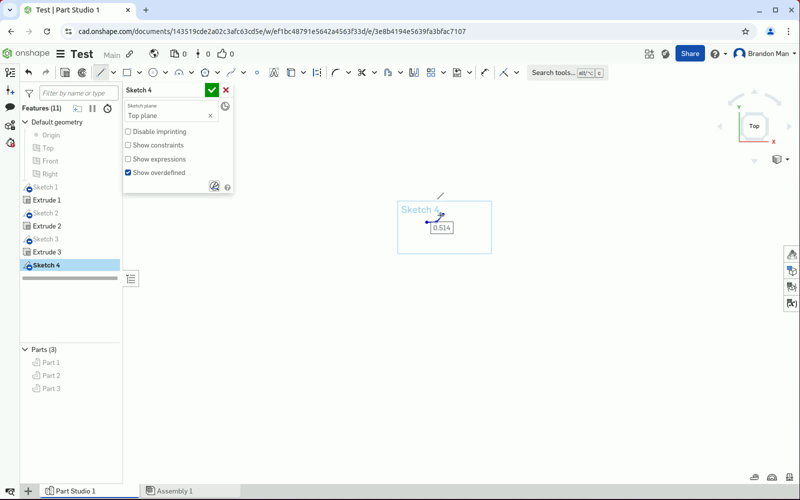
key_up(shift)
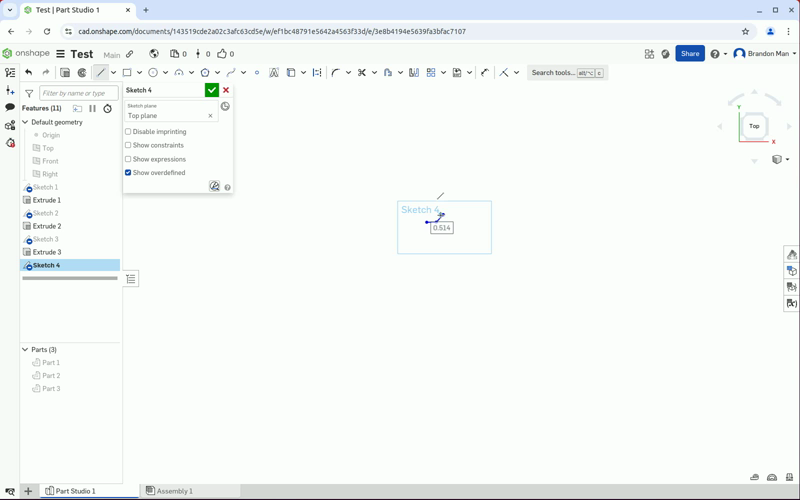
key_down(shift)
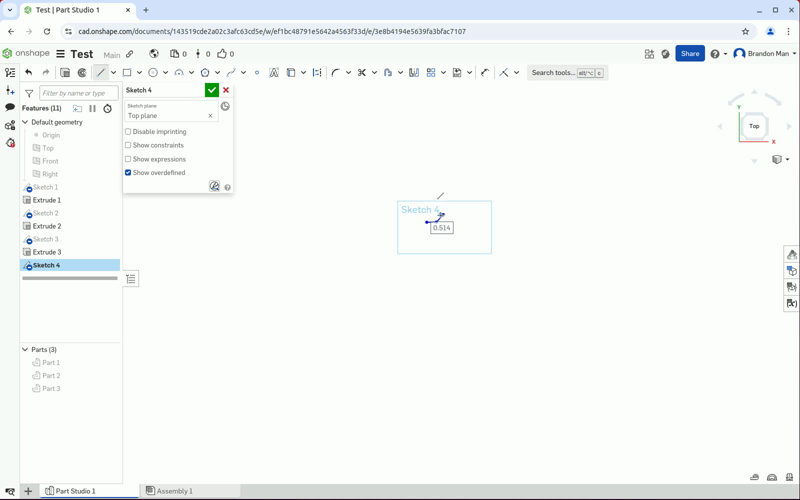
mouse_move(470, 214)
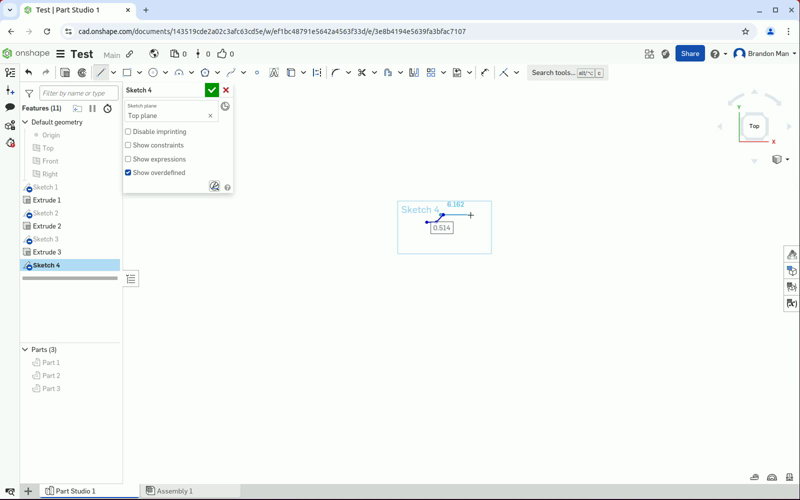
mouse_move(440, 207)
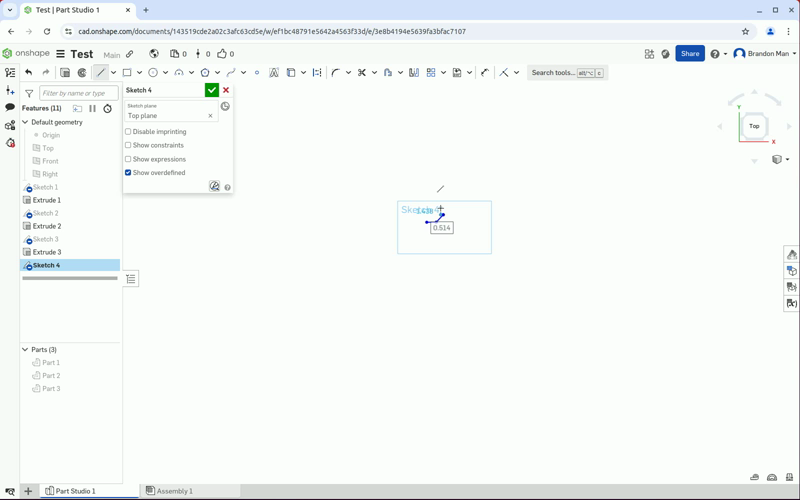
scroll(6)
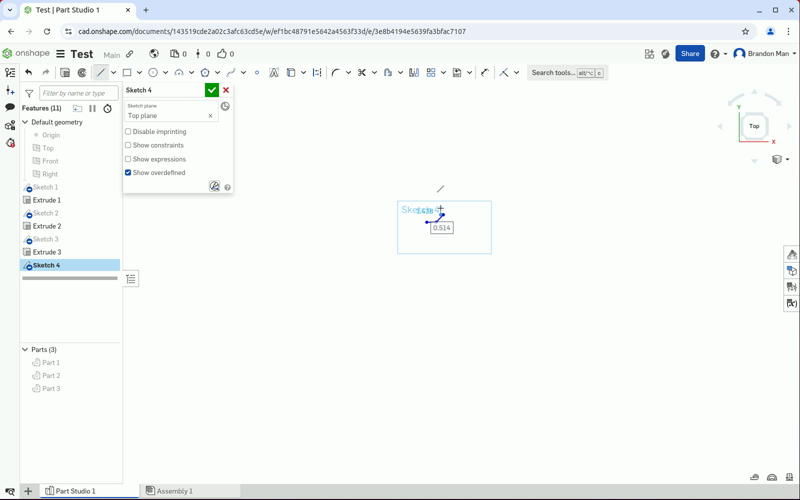
scroll(6)
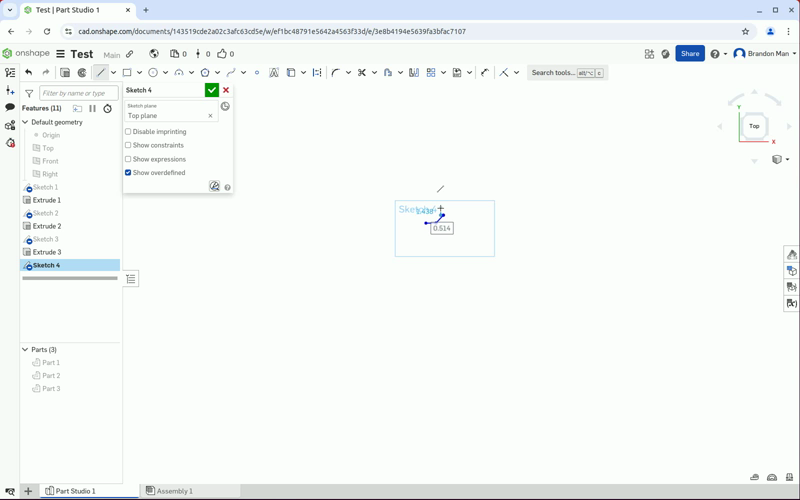
scroll(6)
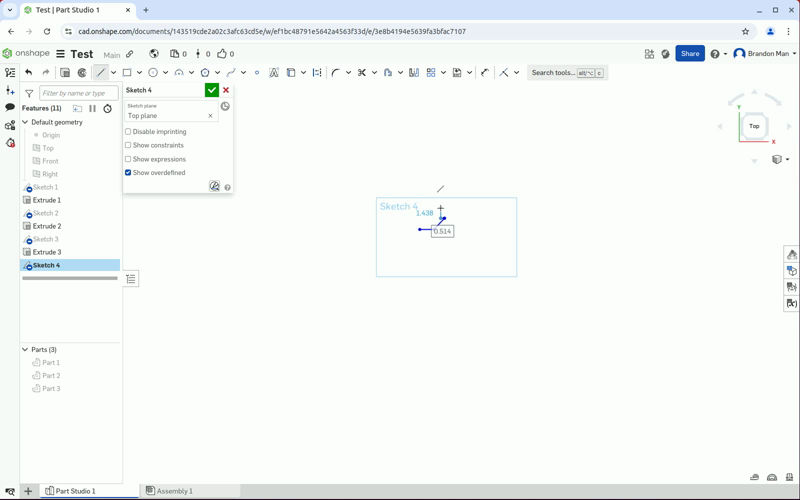
scroll(6)
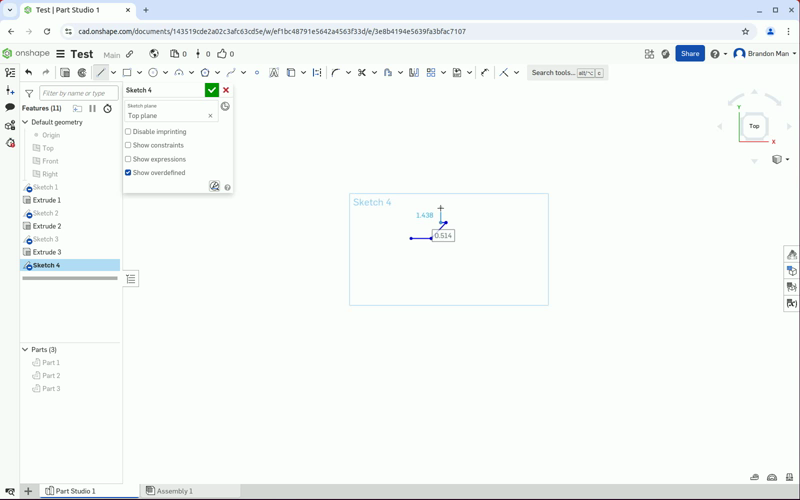
scroll(6)
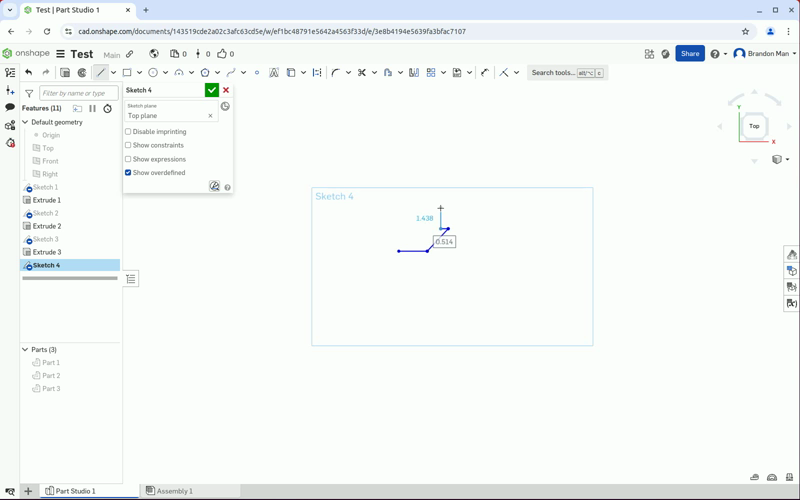
scroll(6)
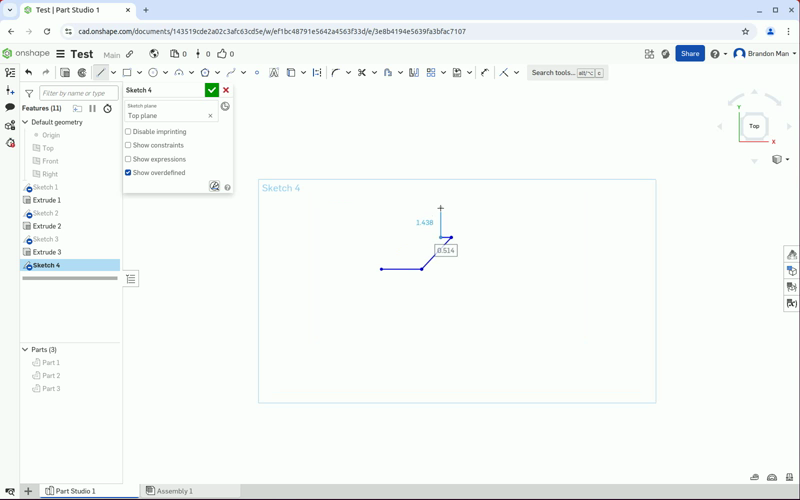
scroll(6)
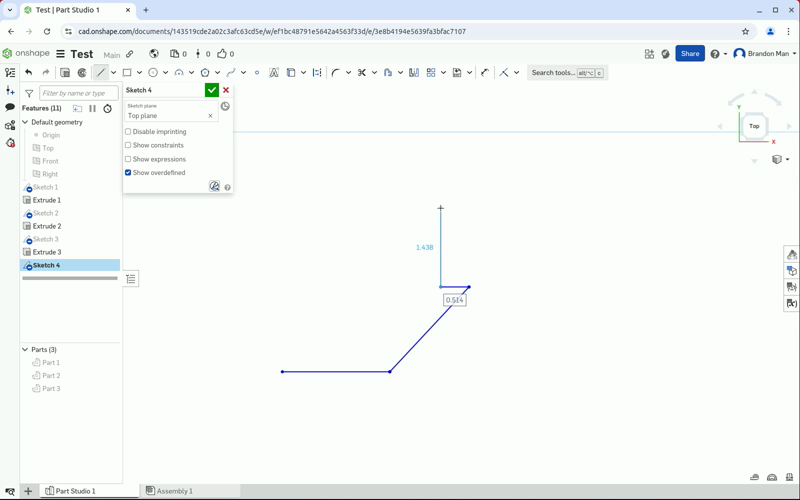
click(440, 207)
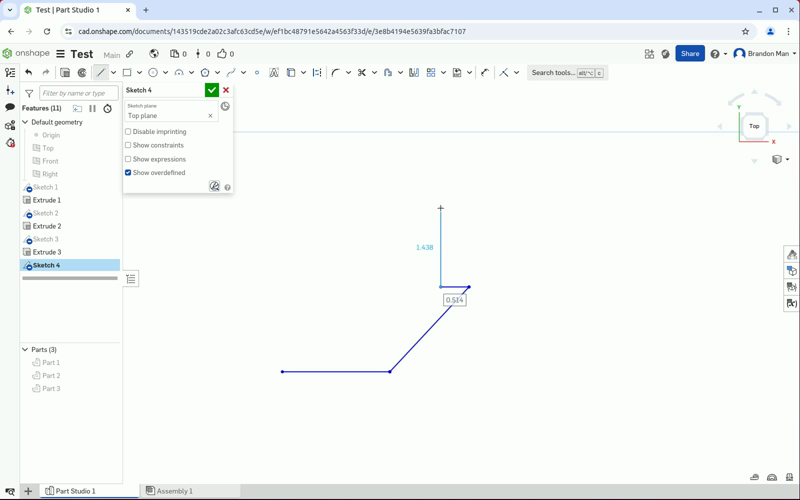
scroll(-6)
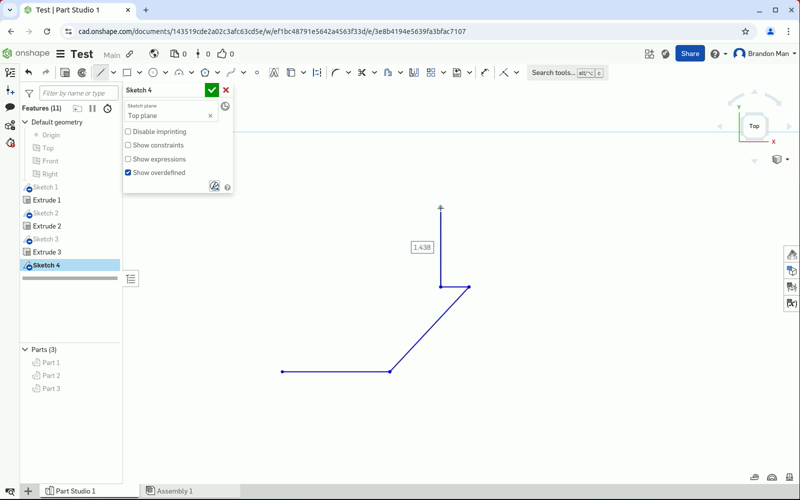
scroll(-6)
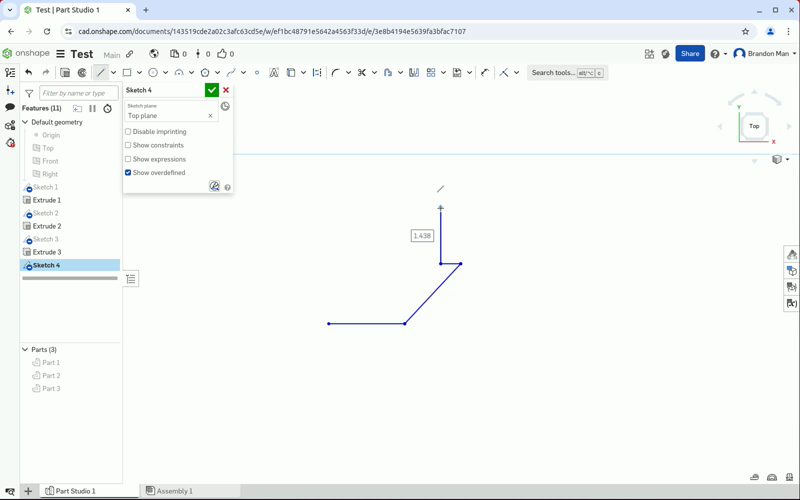
scroll(-6)
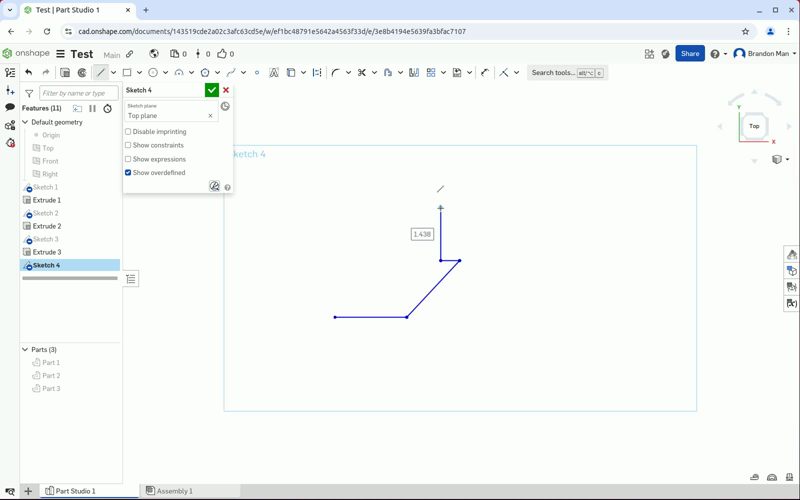
scroll(-6)
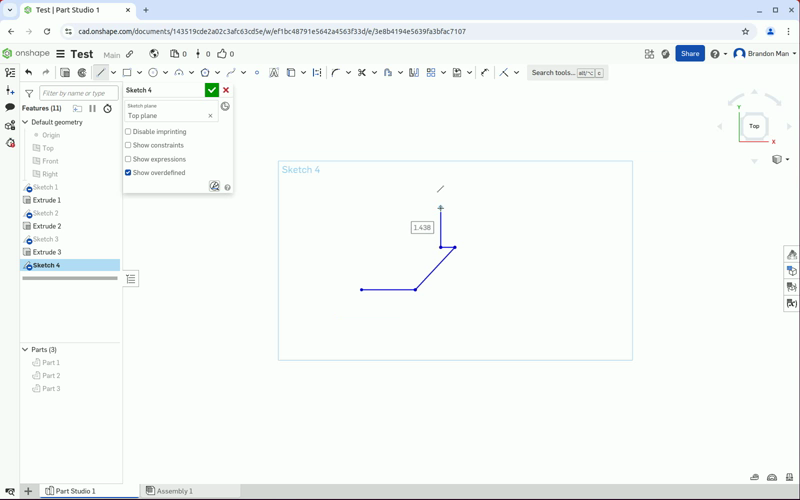
scroll(-6)
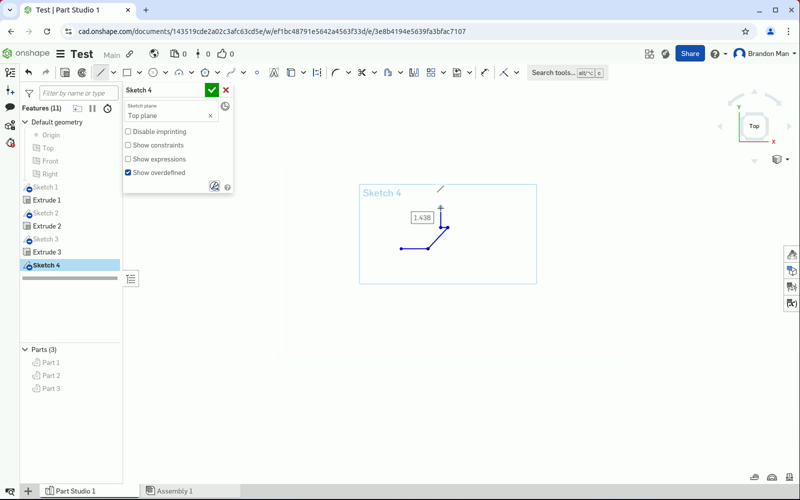
scroll(-6)
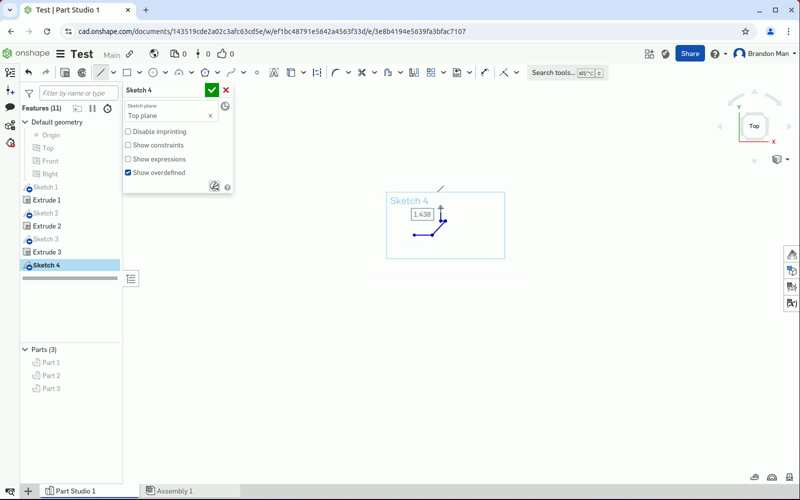
scroll(-6)
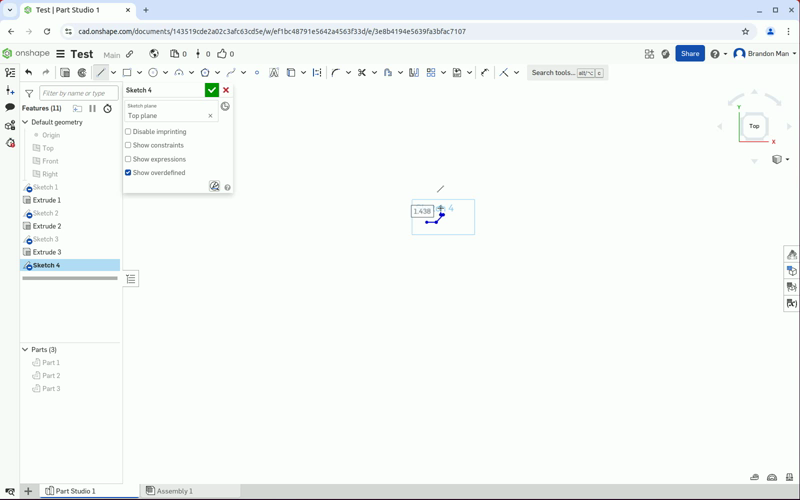
key_up(shift)
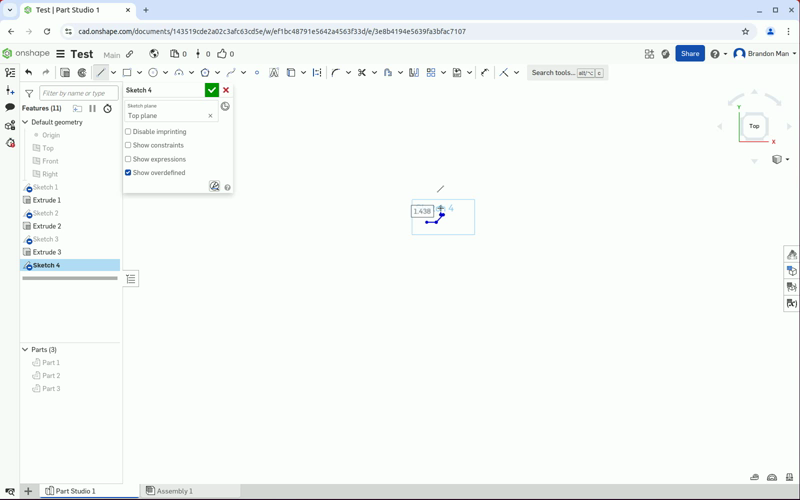
mouse_move(470, 207)
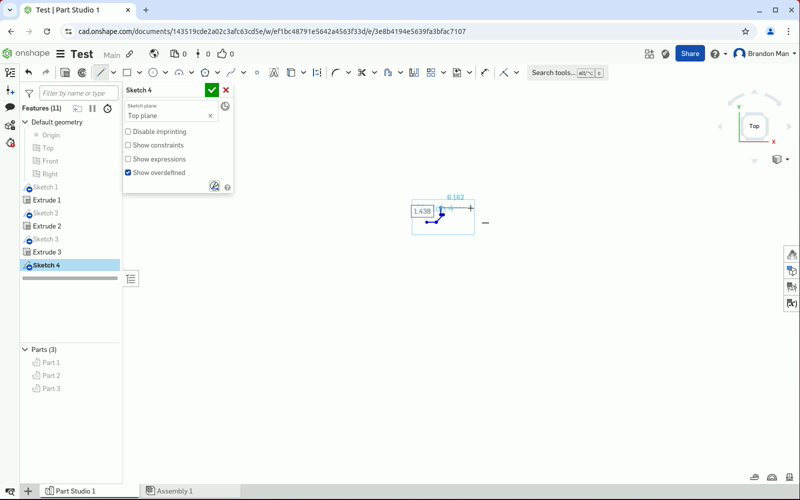
key_down(shift)
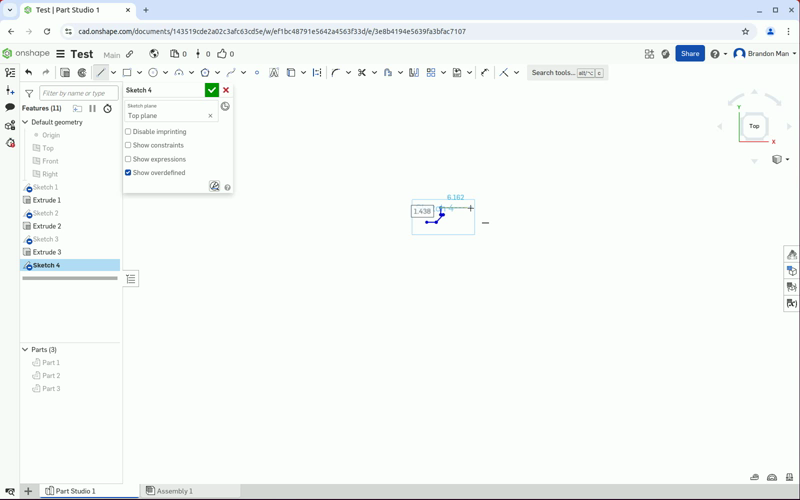
mouse_move(426, 222)
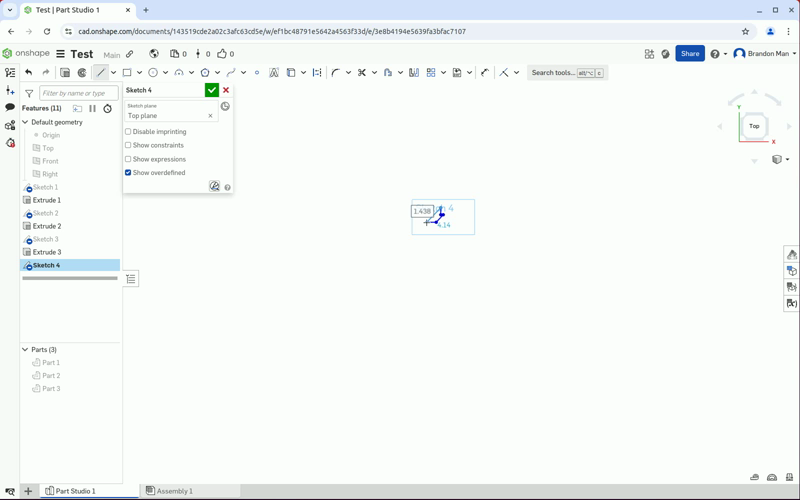
key_up(shift)
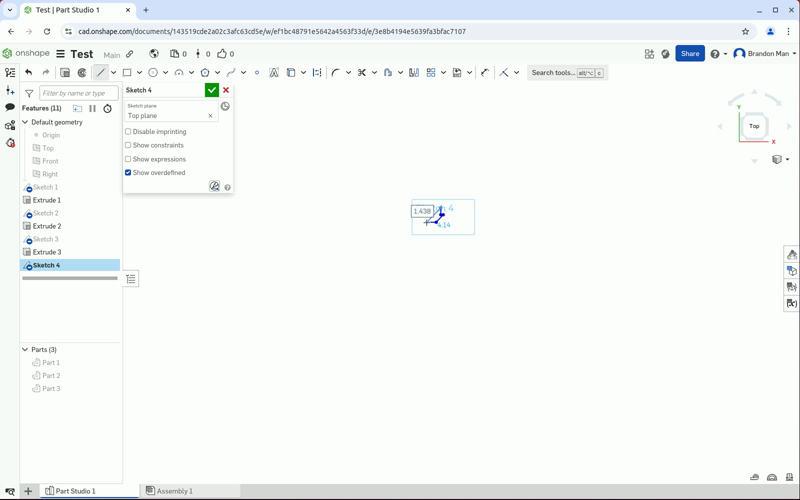
click(426, 222)
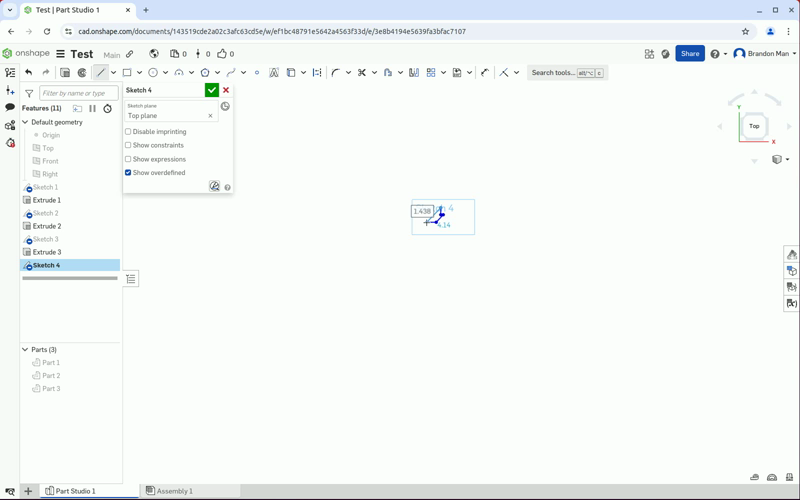
key(esc)
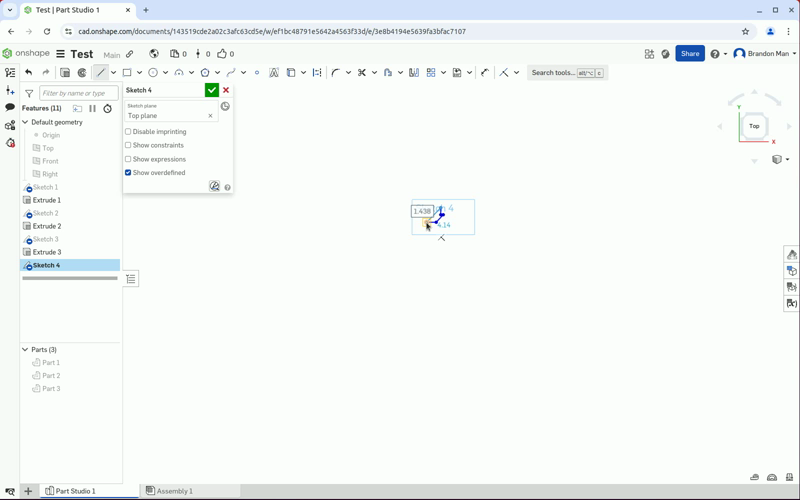
mouse_move(435, 214)
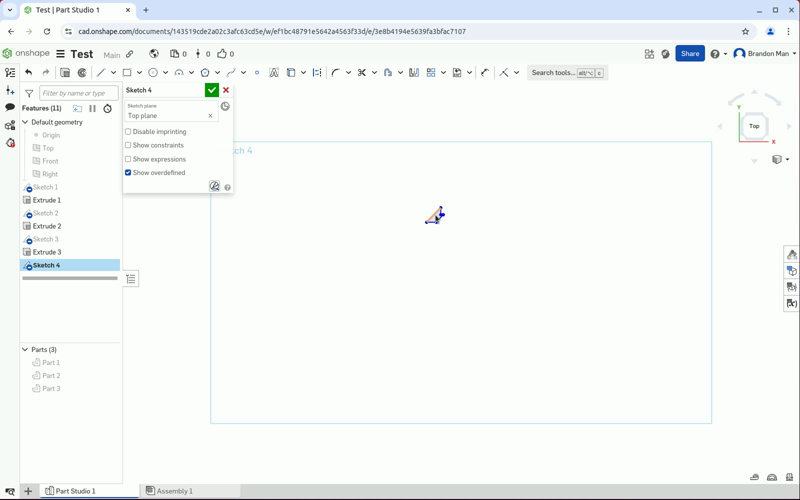
scroll(6)
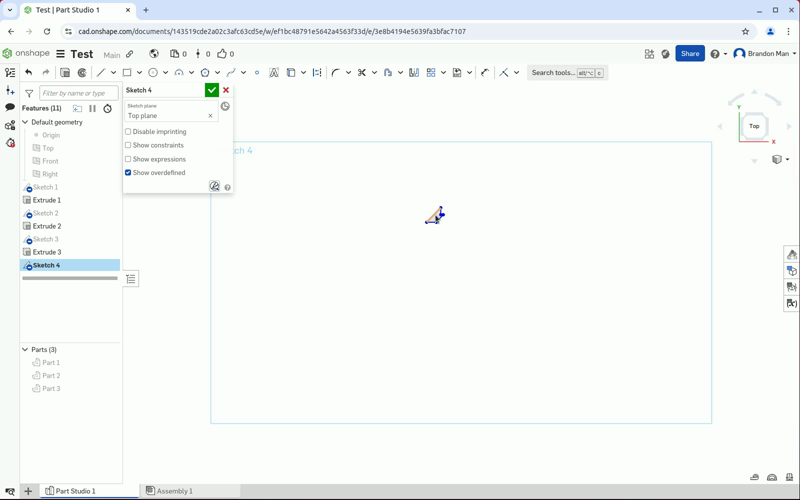
scroll(6)
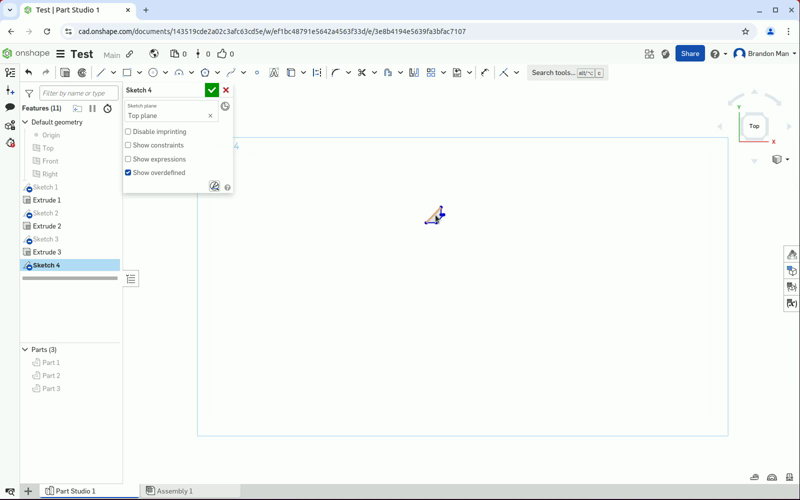
scroll(6)
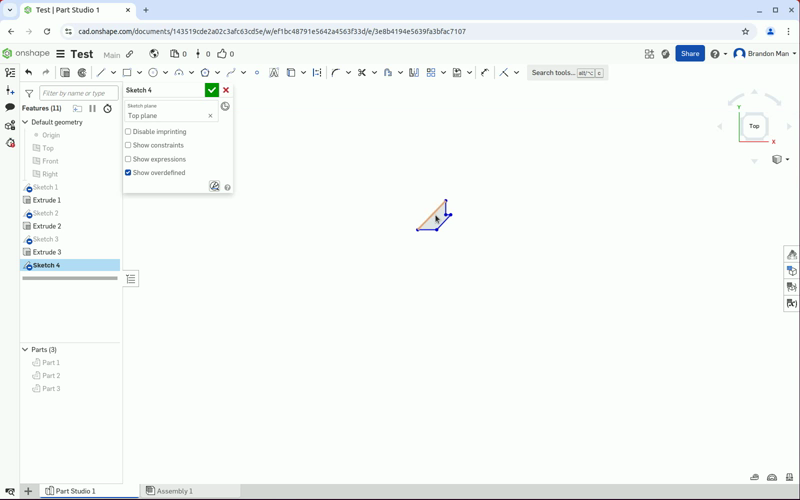
scroll(6)
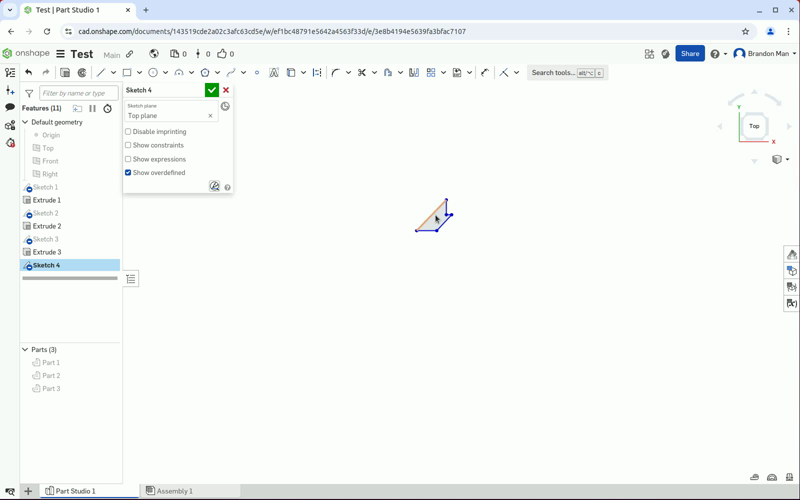
scroll(6)
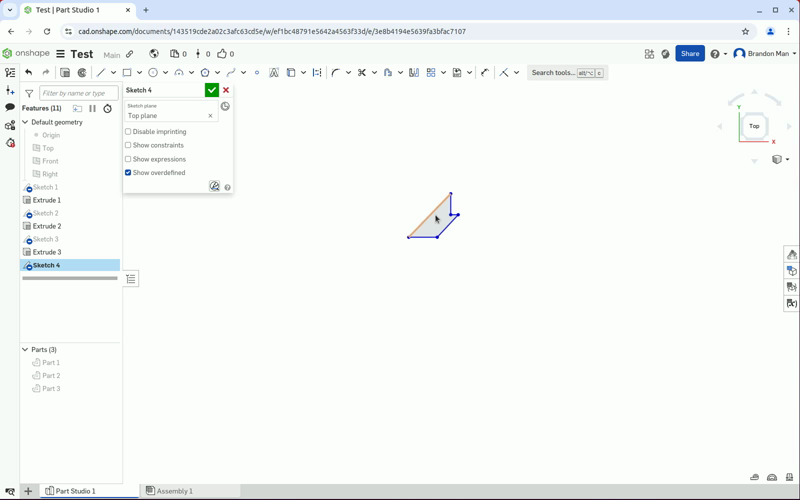
scroll(6)
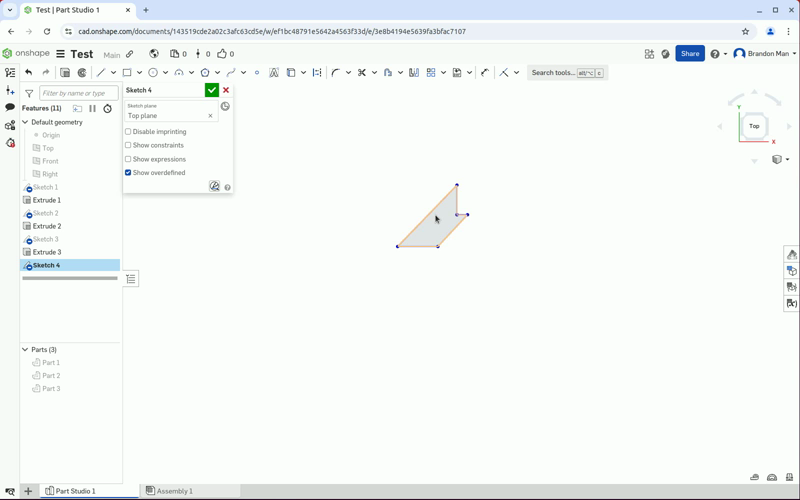
scroll(6)
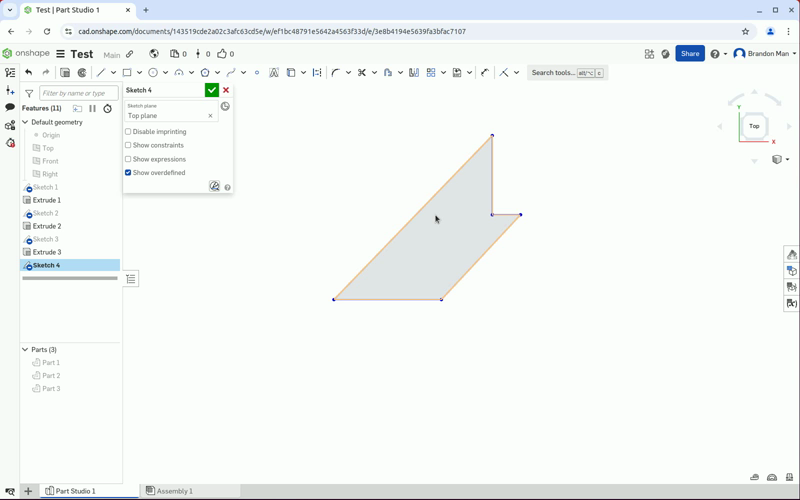
click(435, 214)
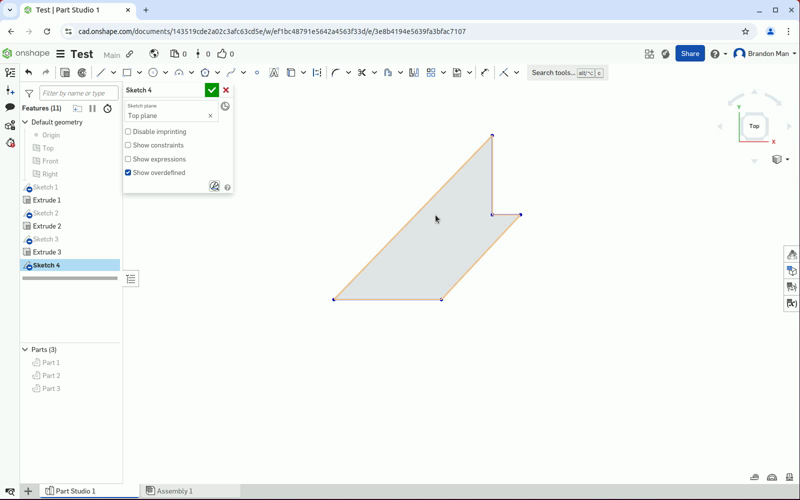
scroll(-6)
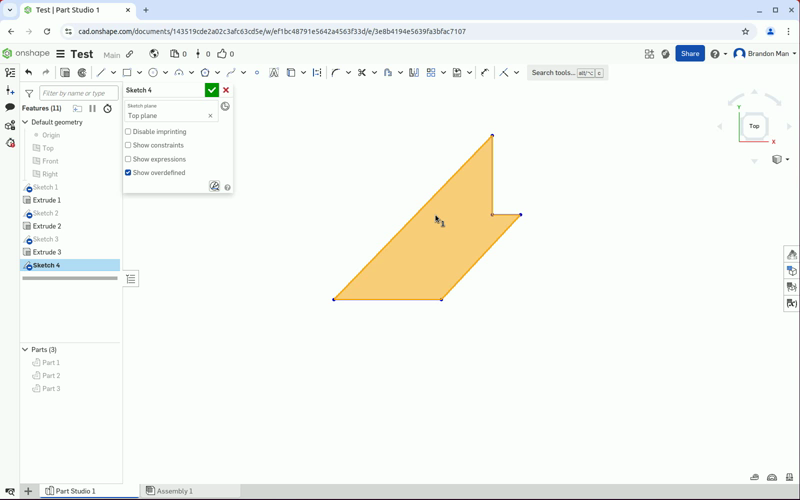
scroll(-6)
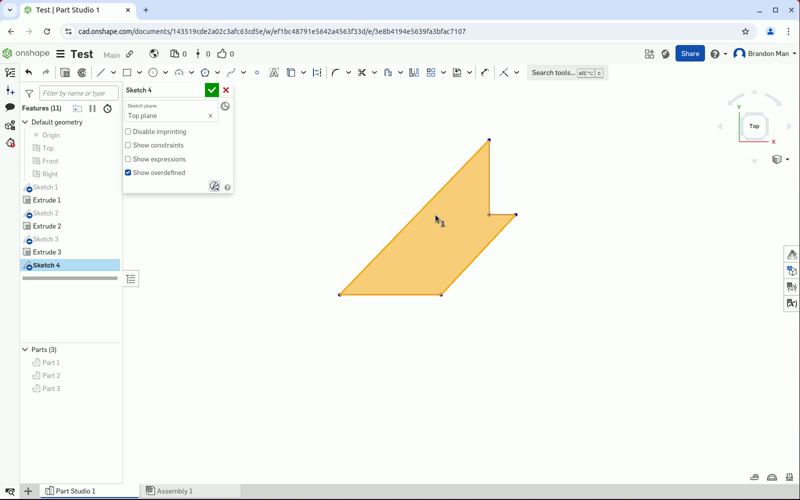
scroll(-6)
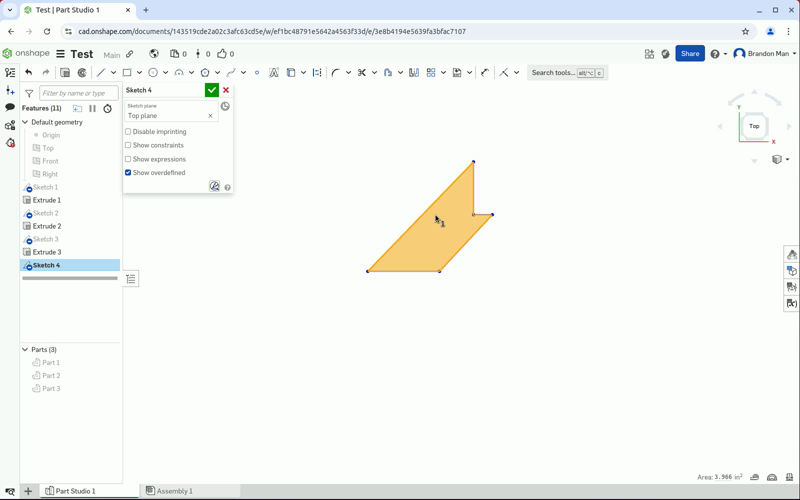
scroll(-6)
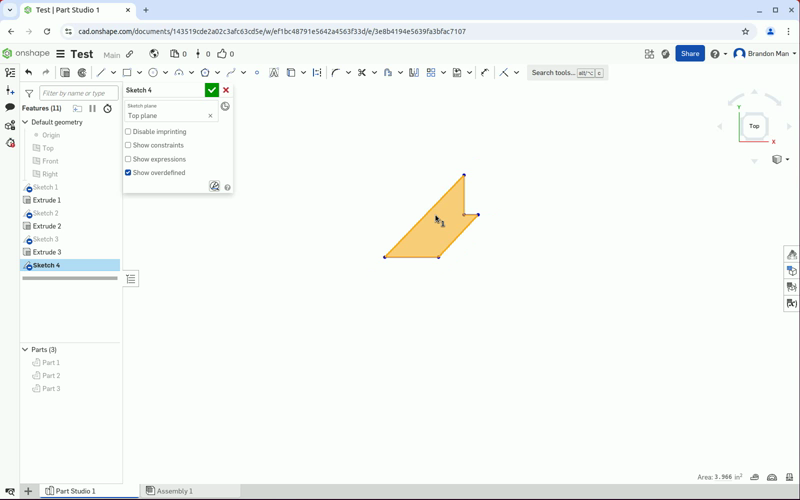
scroll(-6)
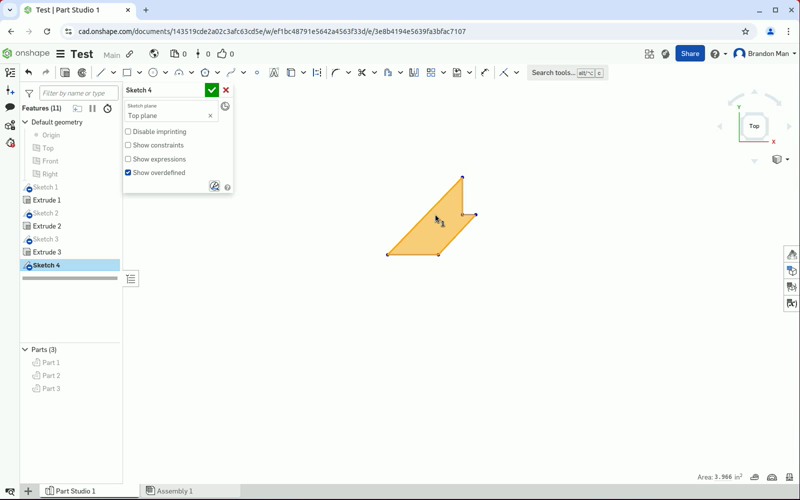
scroll(-6)
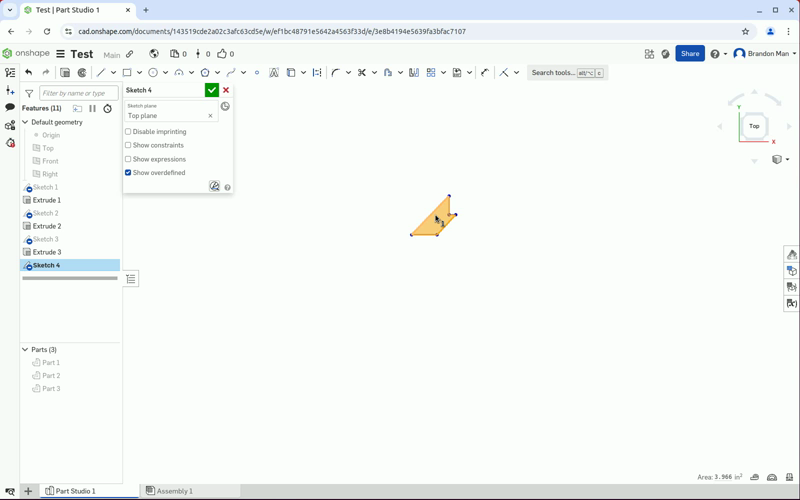
scroll(-6)
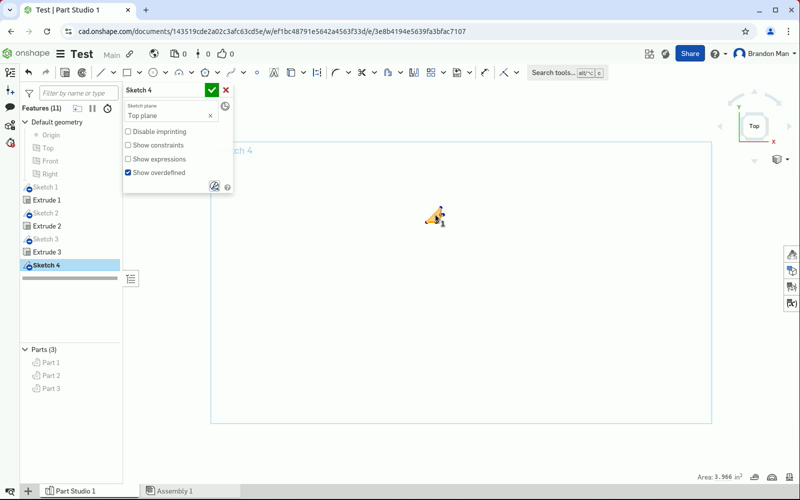
mouse_move(73, 352)
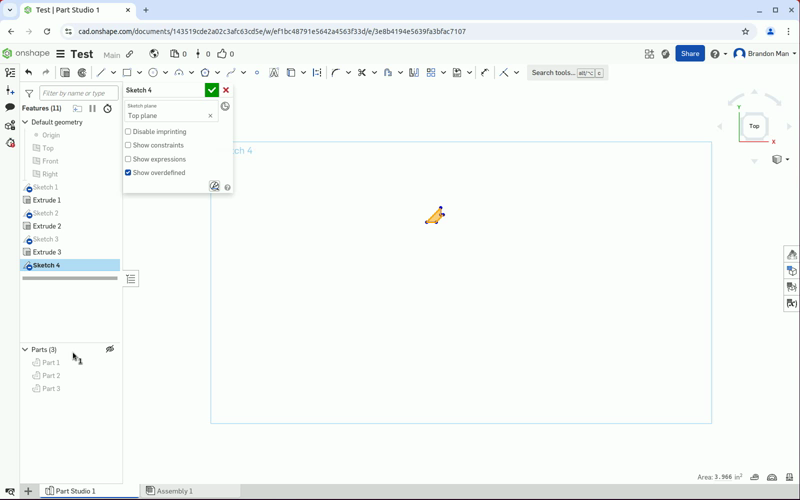
key(shift+y)
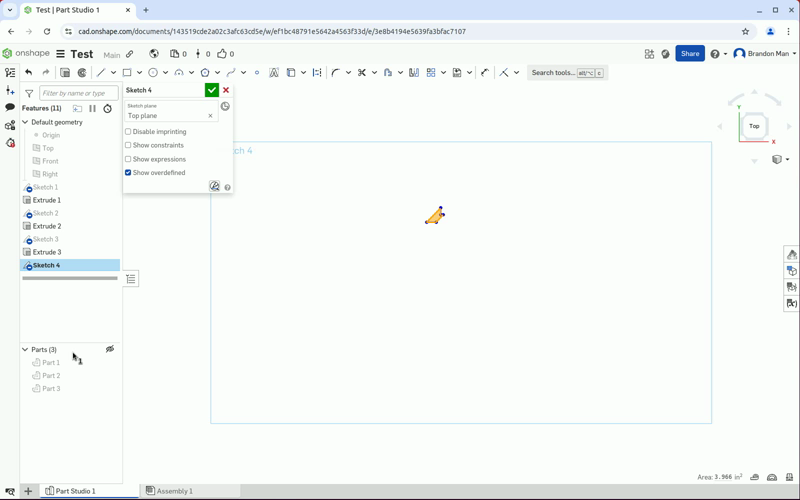
key(shift+e)
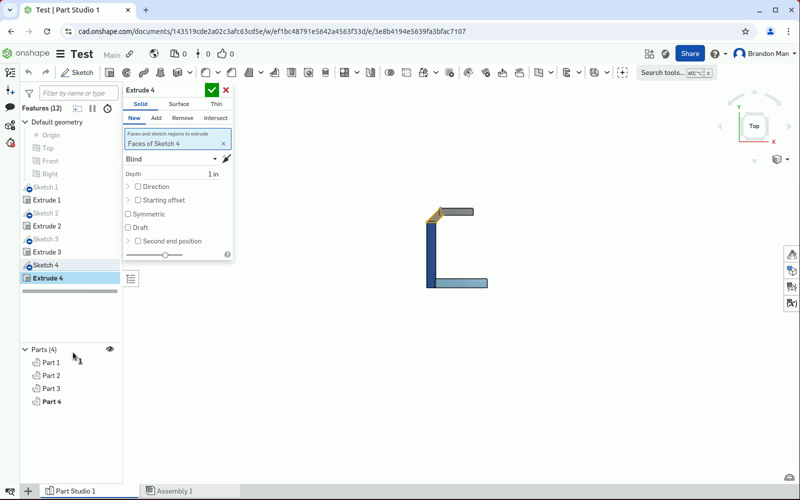
mouse_move(143, 106)
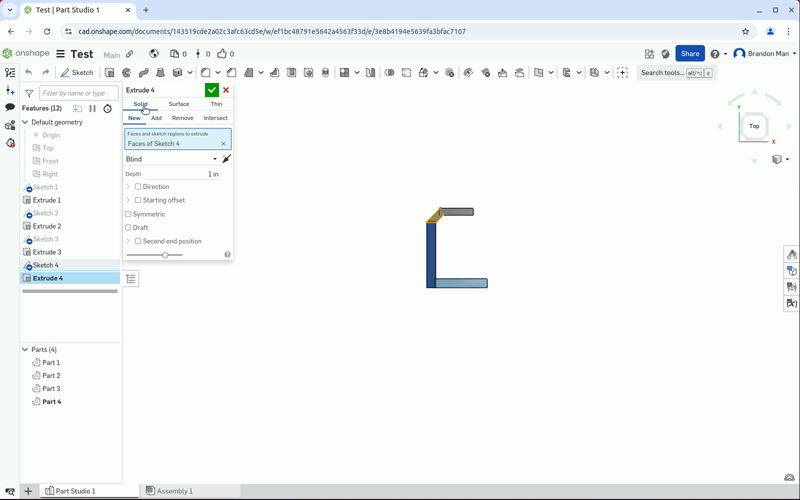
click(143, 106)
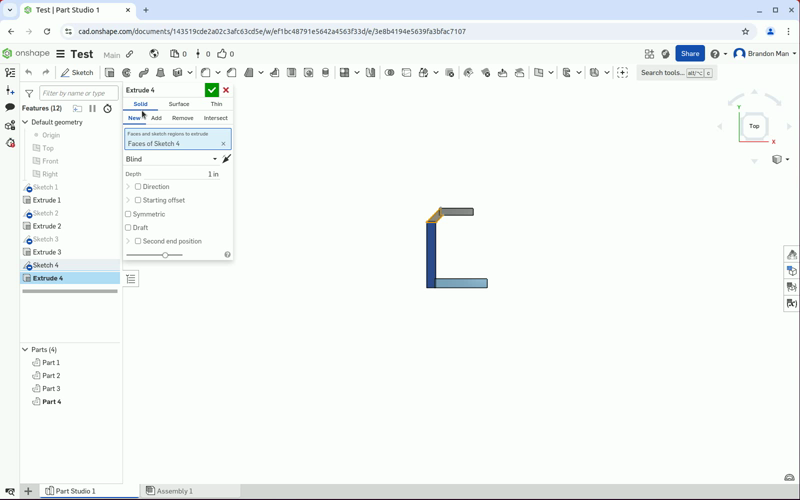
mouse_move(137, 120)
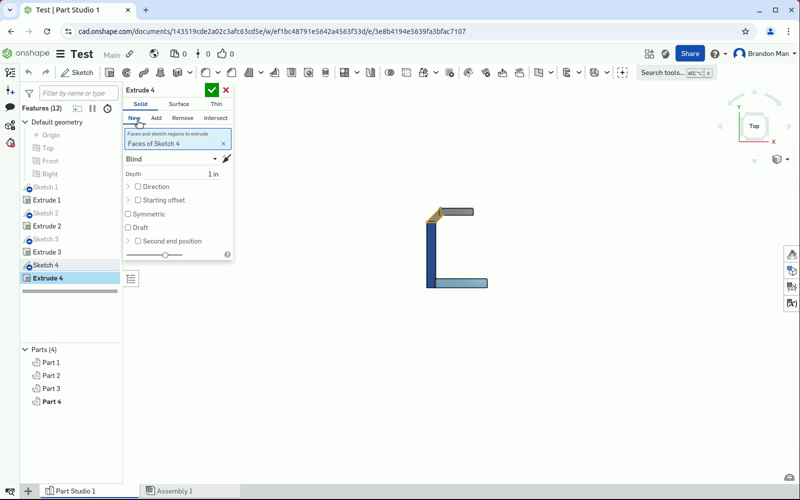
click(137, 120)
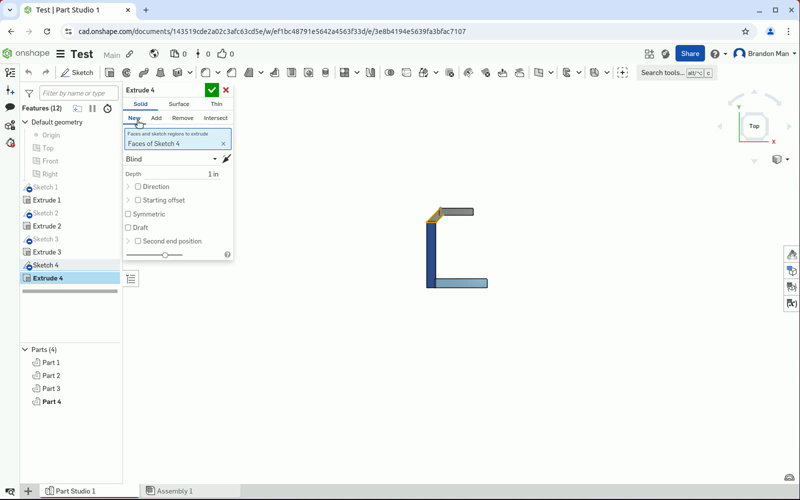
key(tab, 4)
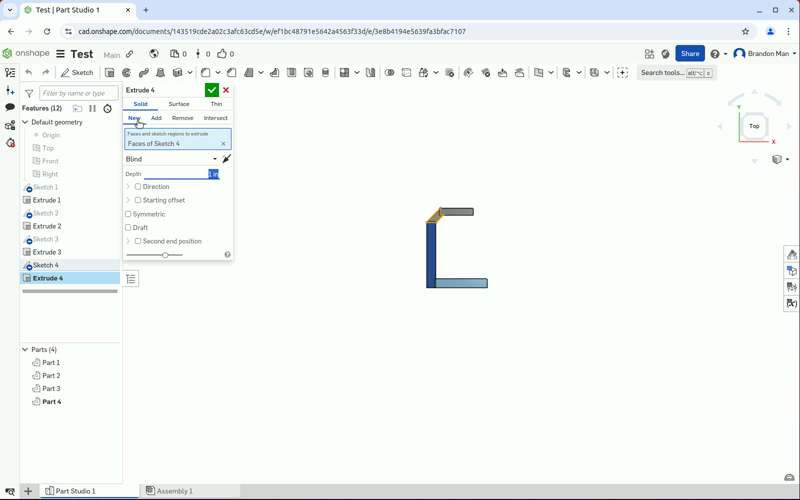
text(3.852)
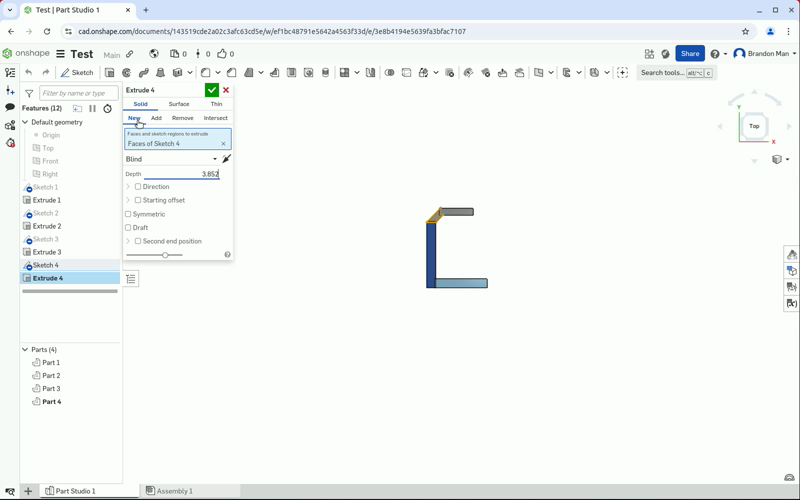
key(tab, 3)
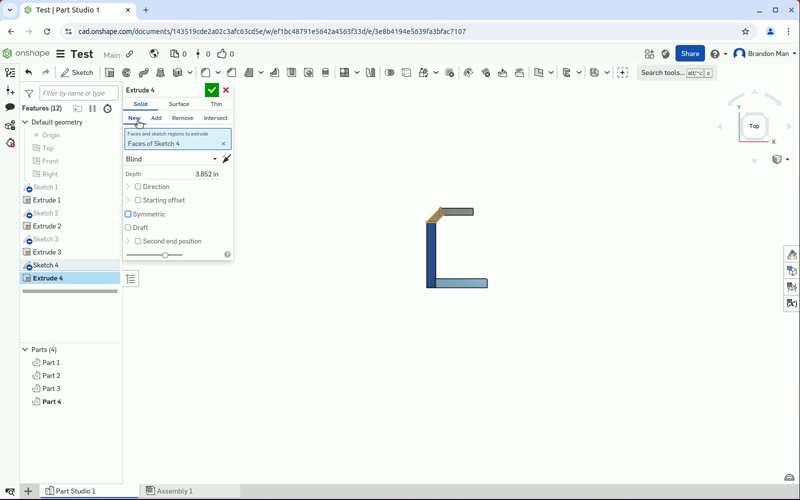
key(space)
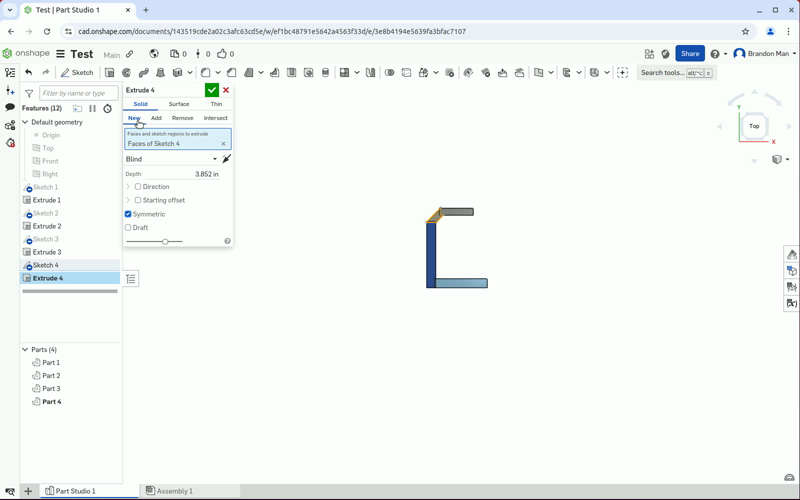
key(enter)
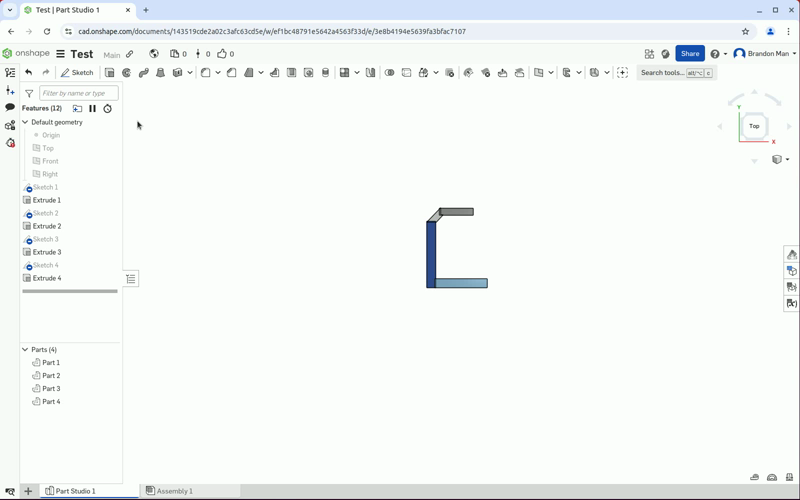
key(shift+h)
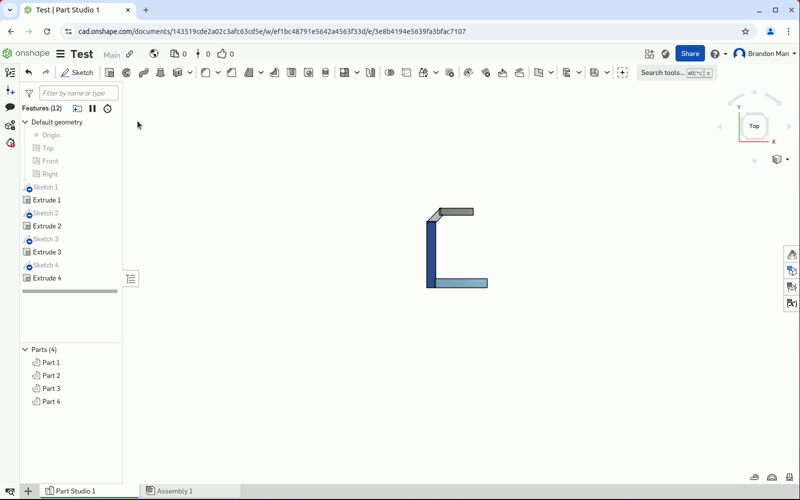
key(shift+h)
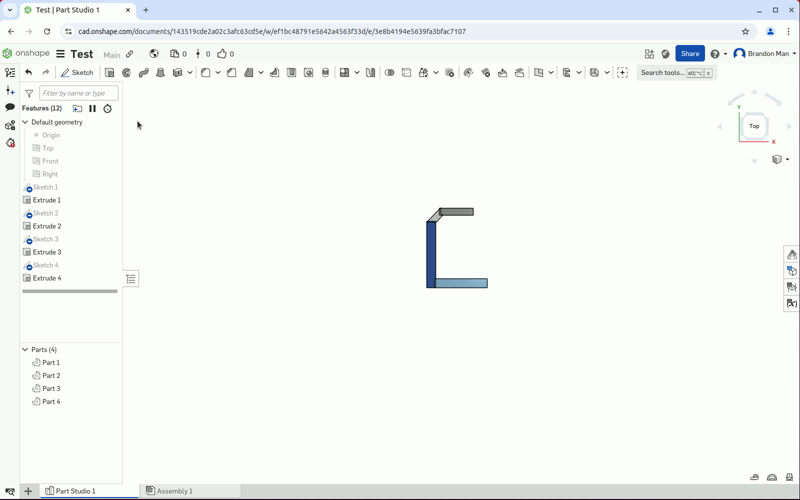
mouse_move(73, 189)
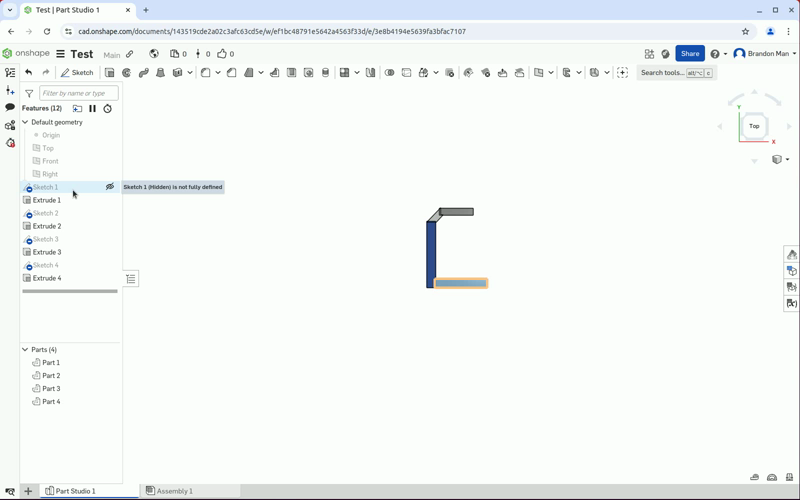
click(73, 189)
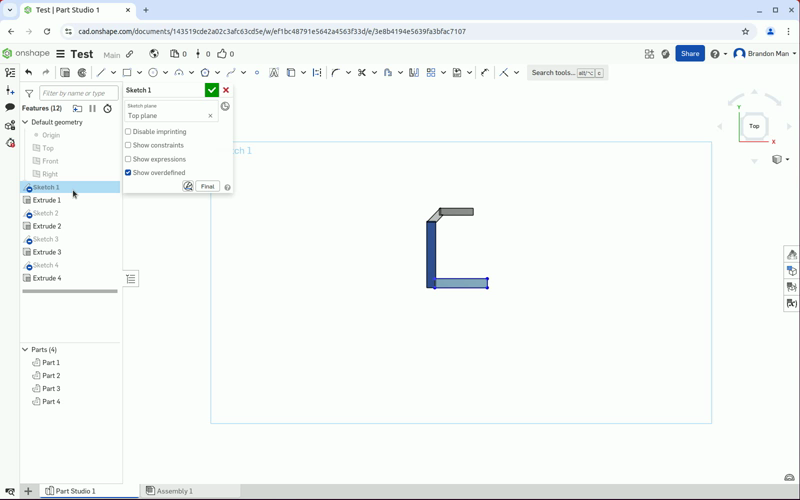
mouse_move(229, 92)
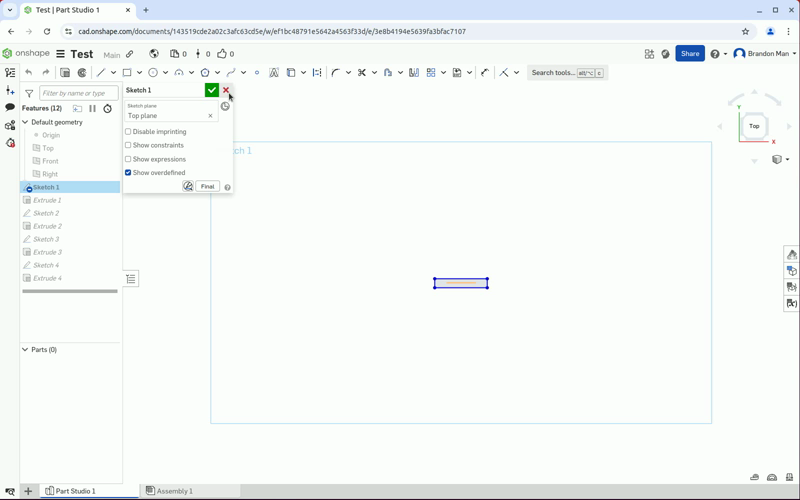
click(229, 92)
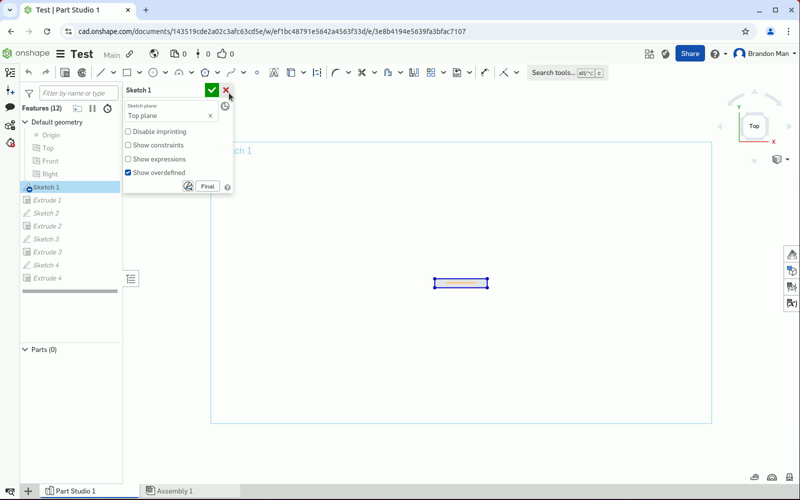
key(shift+s)
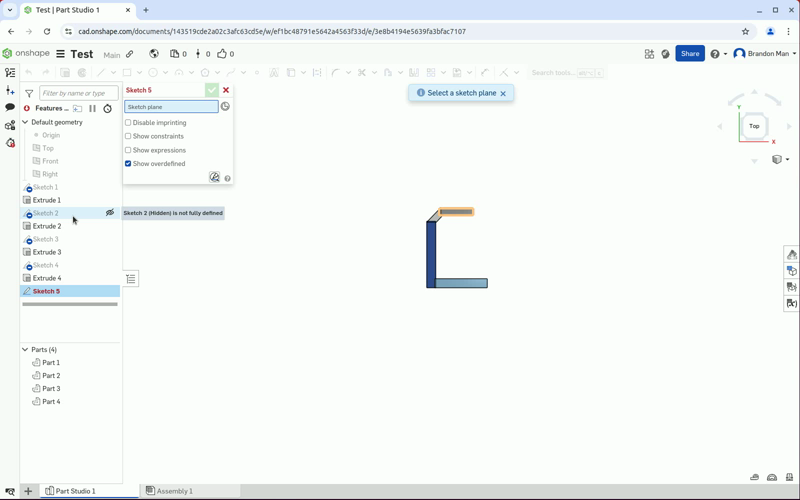
scroll(3)
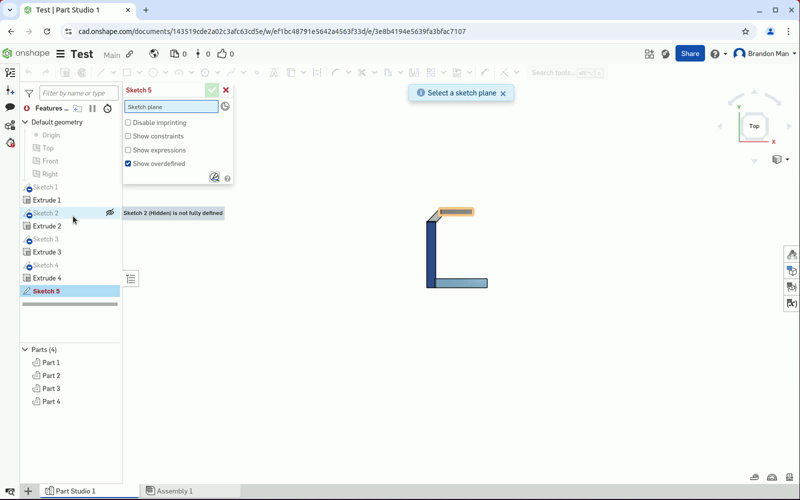
mouse_move(73, 150)
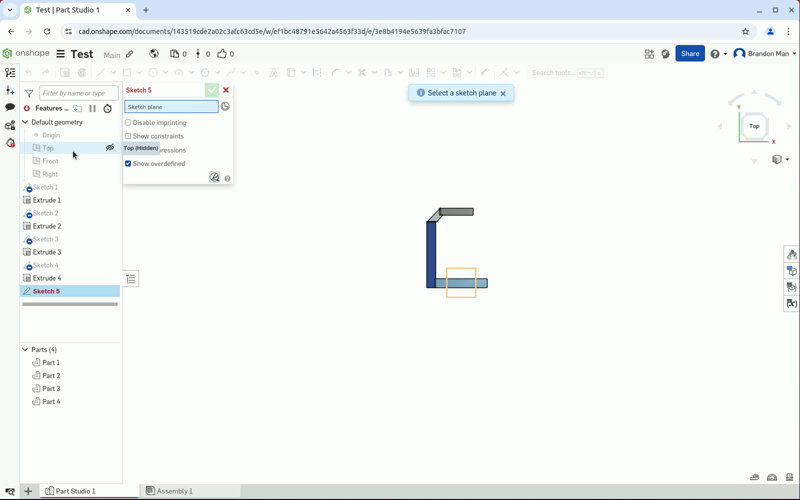
click(73, 150)
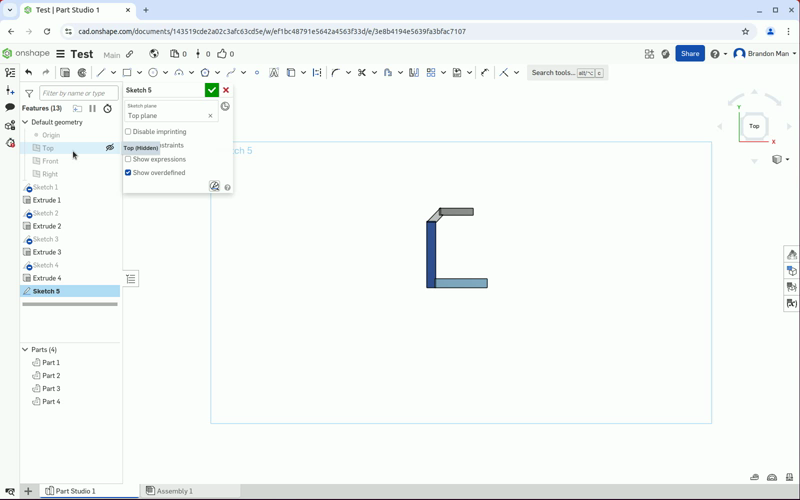
mouse_move(73, 352)
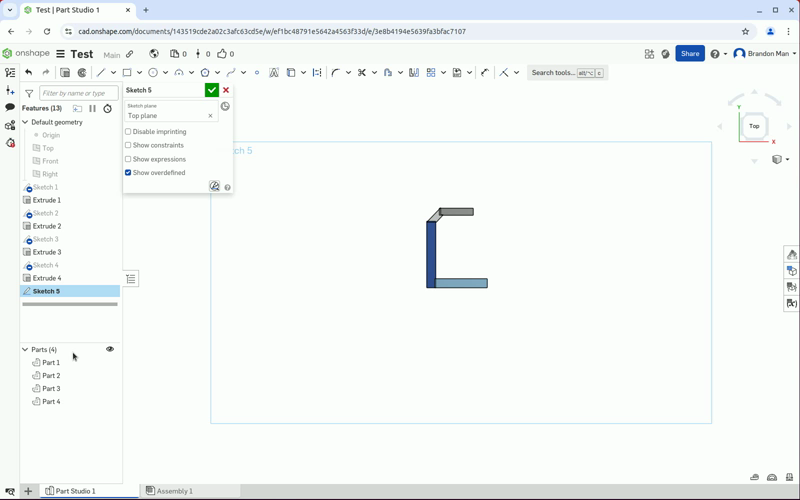
key(y)
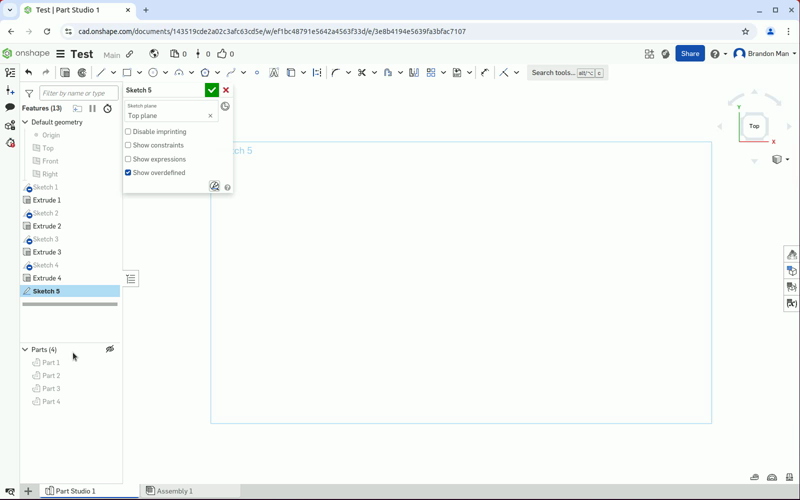
key(l)
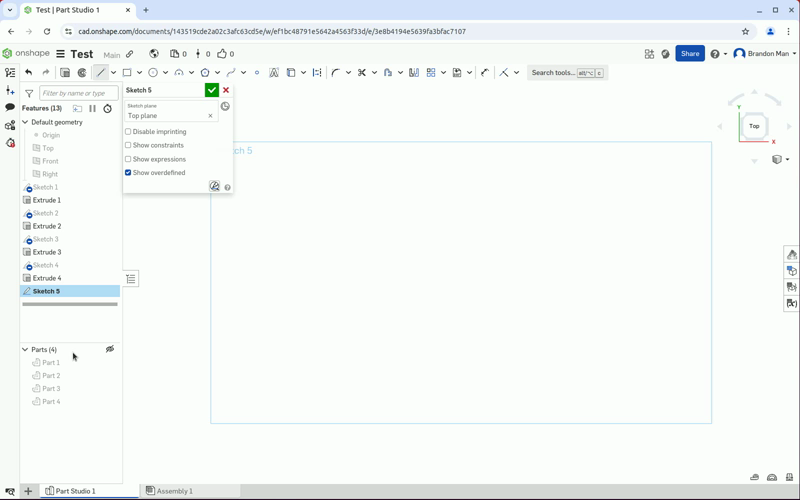
key_down(shift)
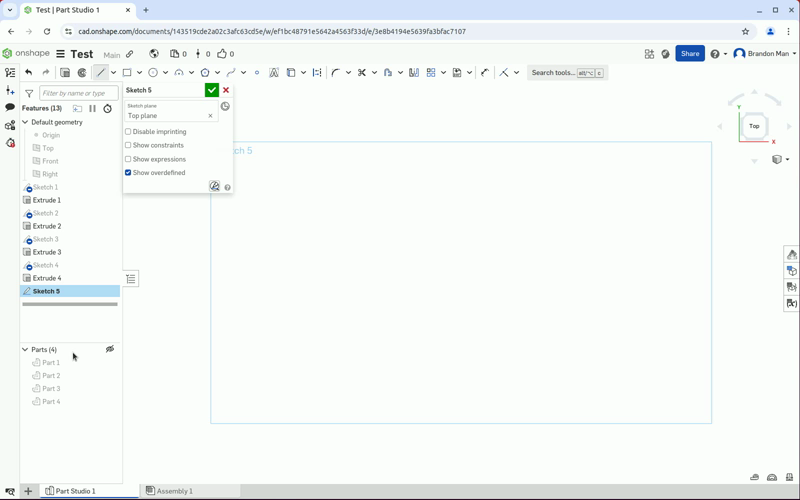
mouse_move(359, 309)
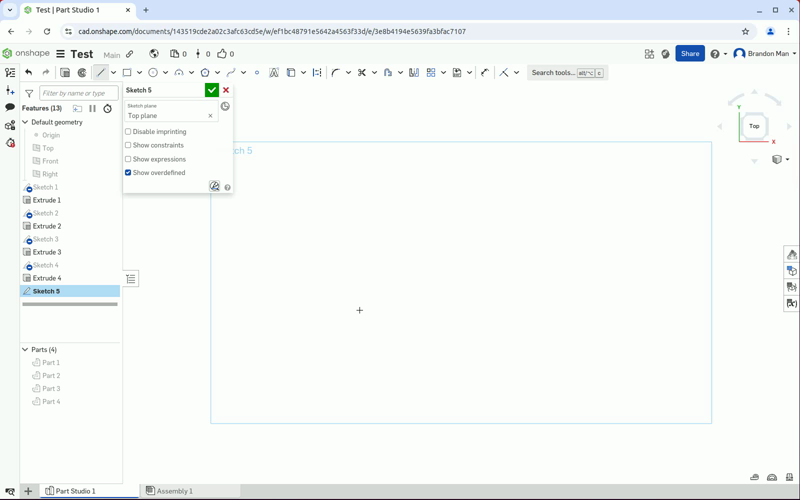
click(359, 309)
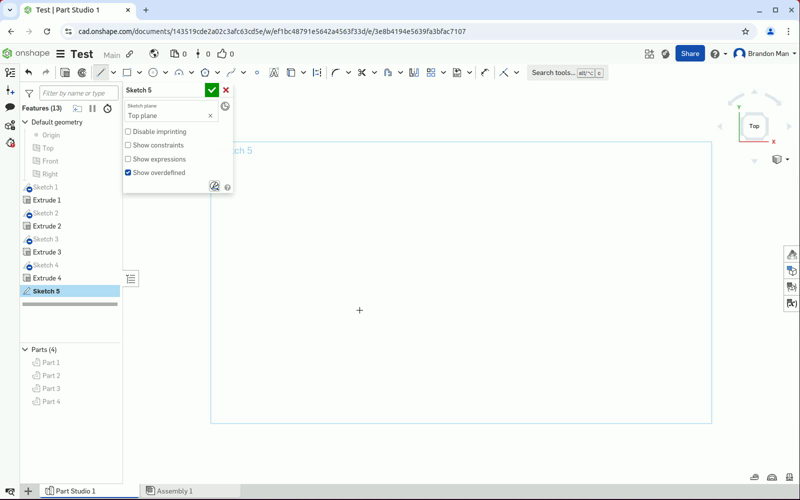
key_up(shift)
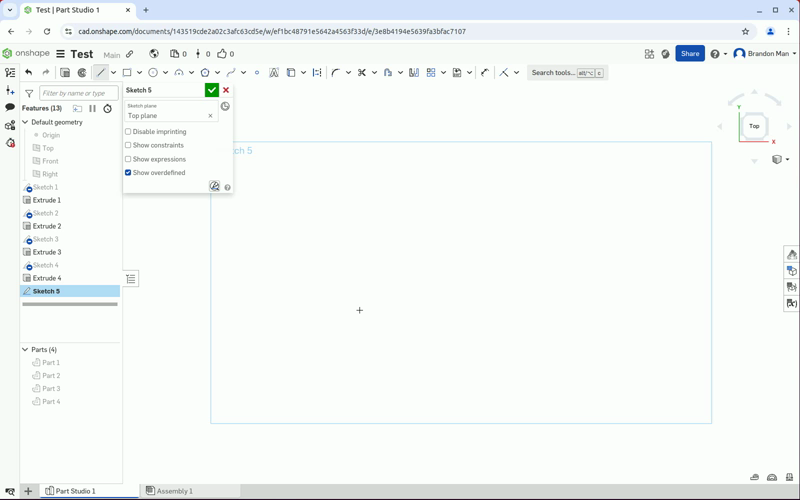
key_down(shift)
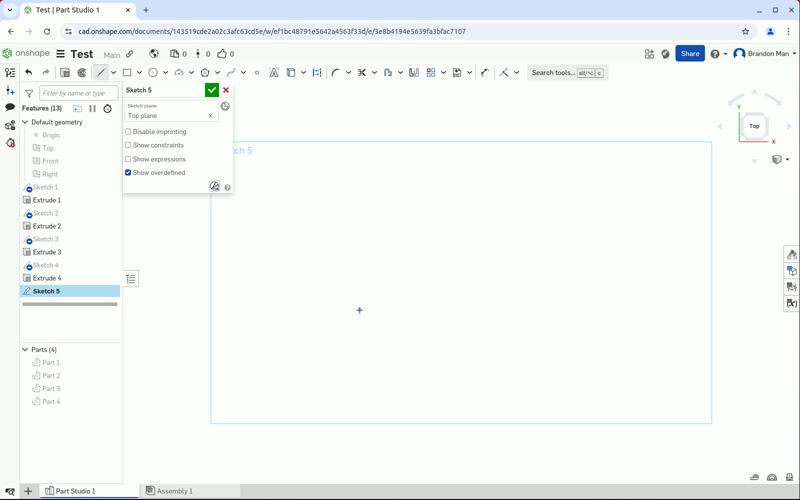
mouse_move(389, 309)
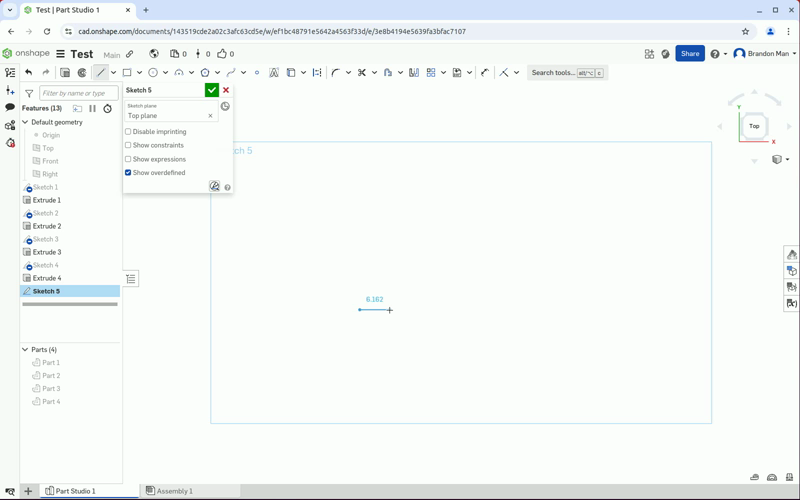
mouse_move(397, 309)
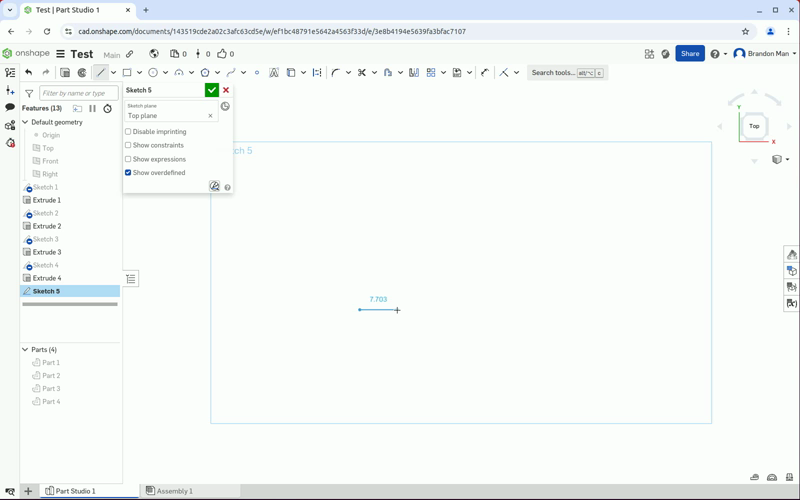
click(397, 309)
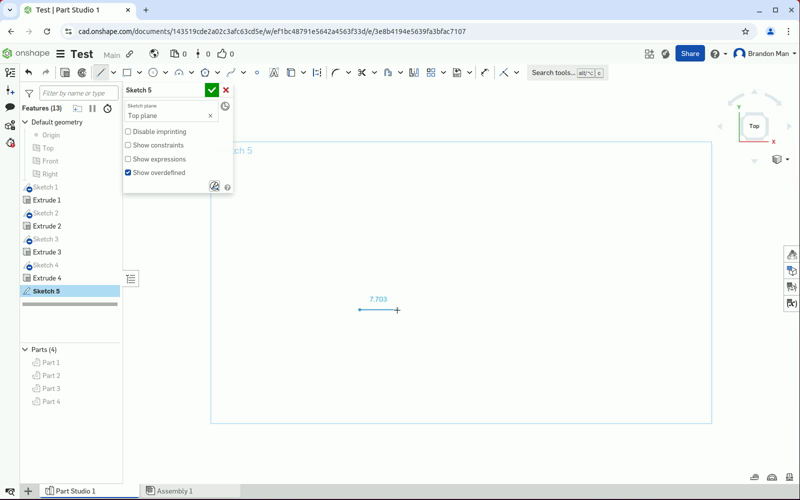
key_up(shift)
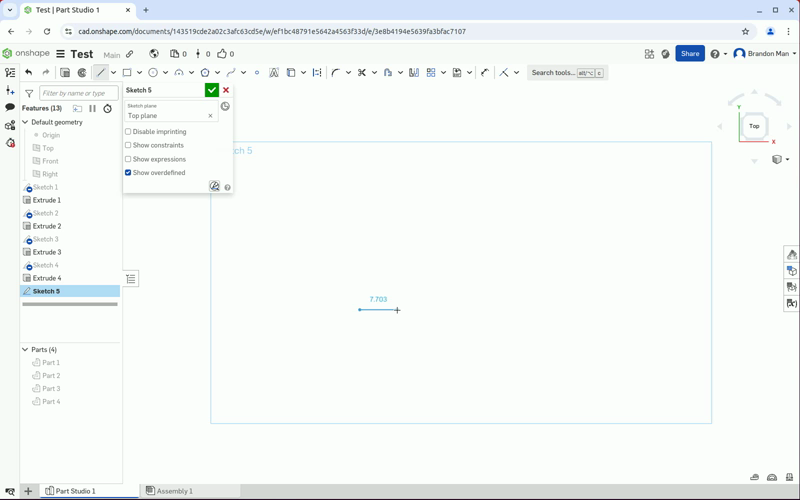
key_down(shift)
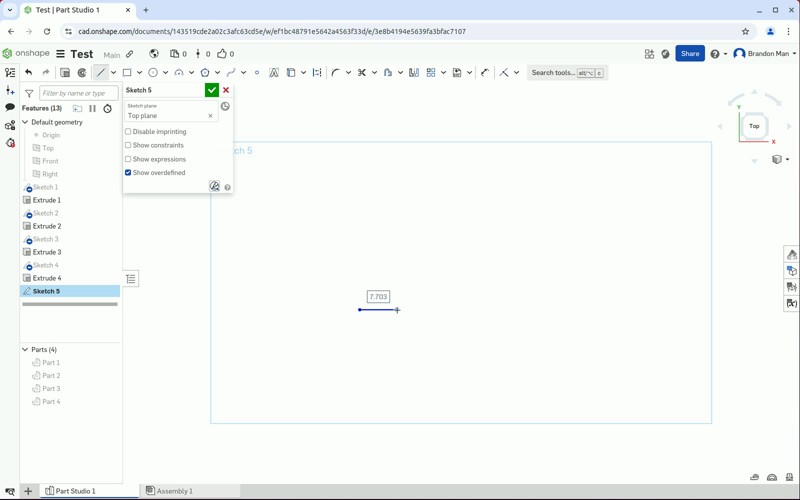
mouse_move(427, 309)
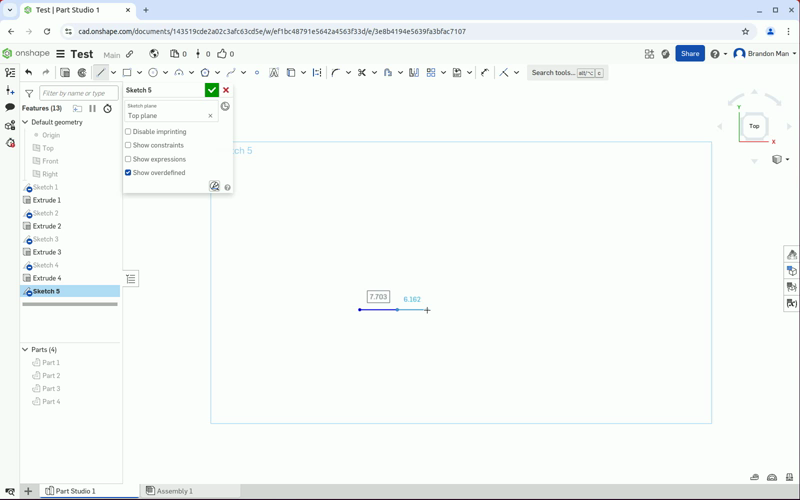
mouse_move(397, 295)
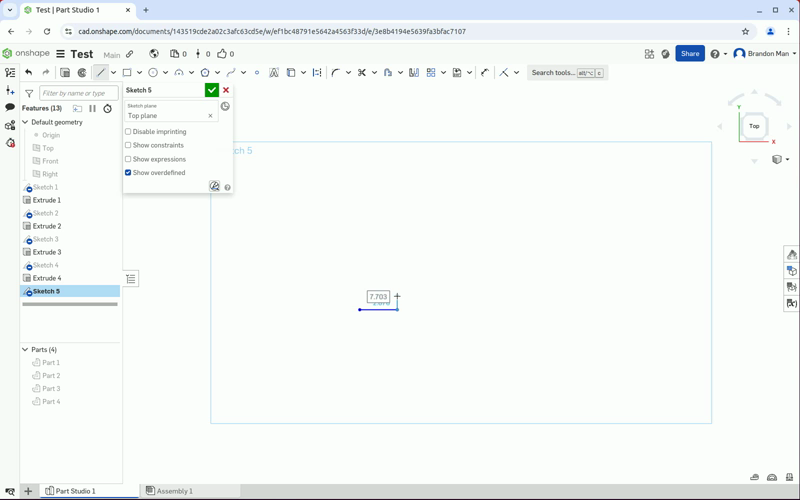
click(397, 295)
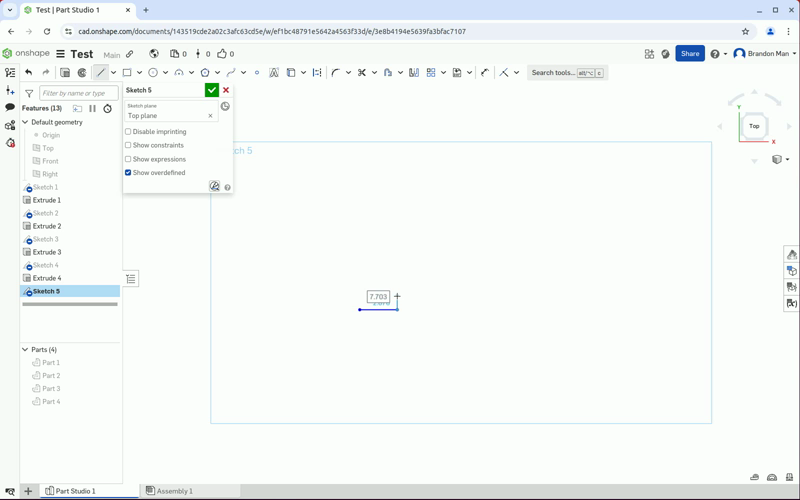
key_up(shift)
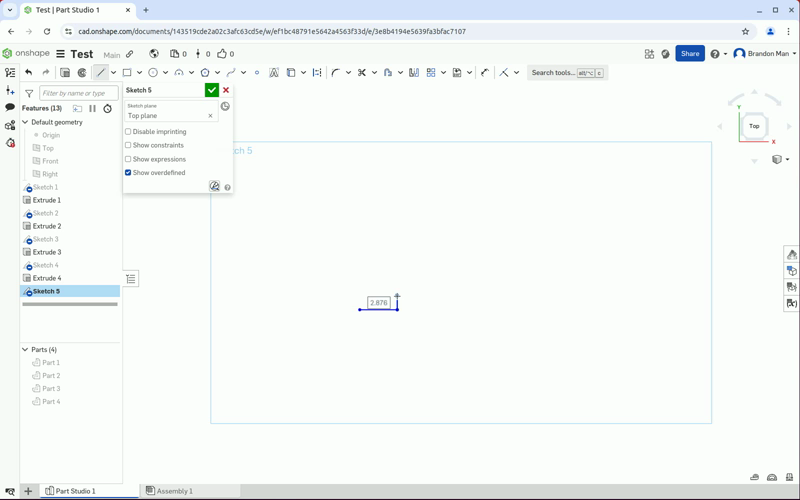
key_down(shift)
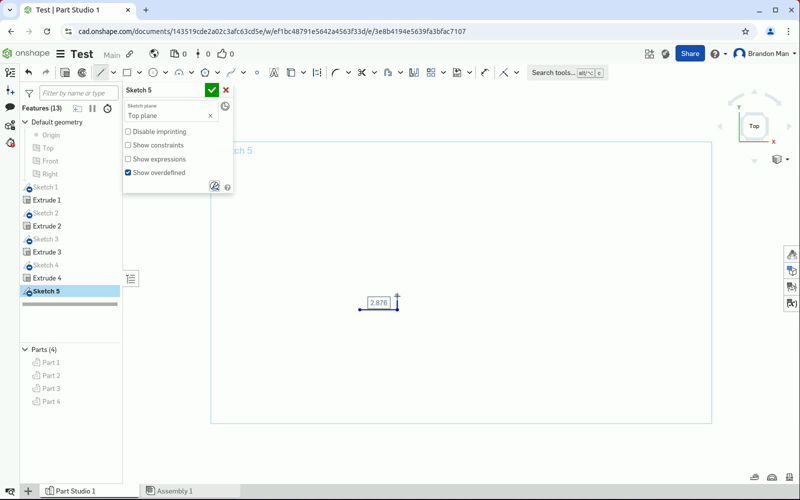
mouse_move(427, 295)
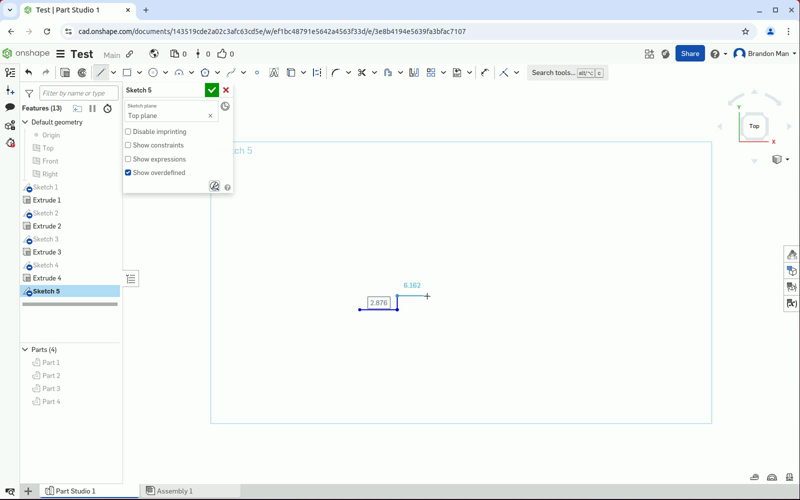
mouse_move(359, 295)
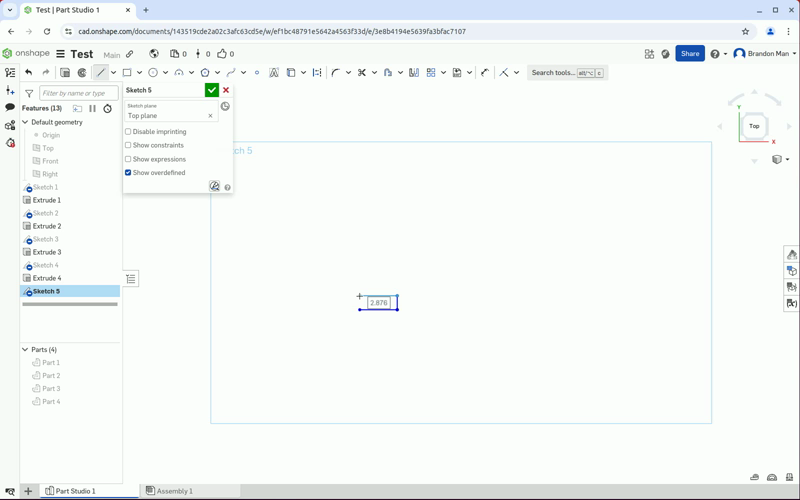
click(359, 295)
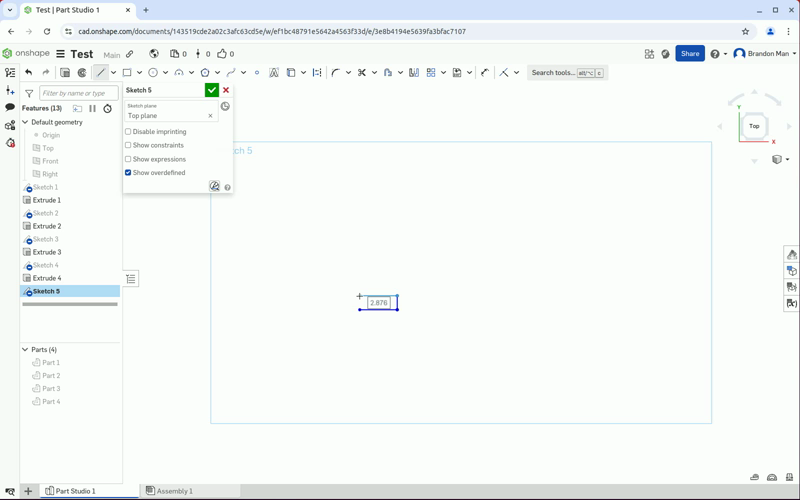
key_up(shift)
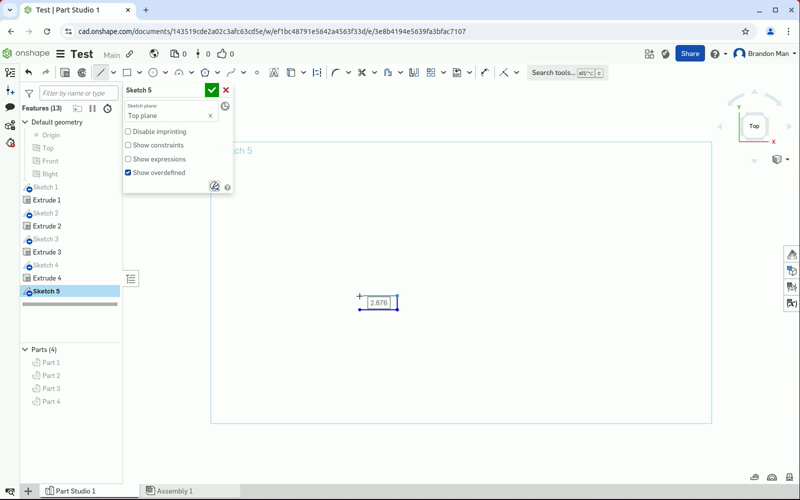
mouse_move(389, 295)
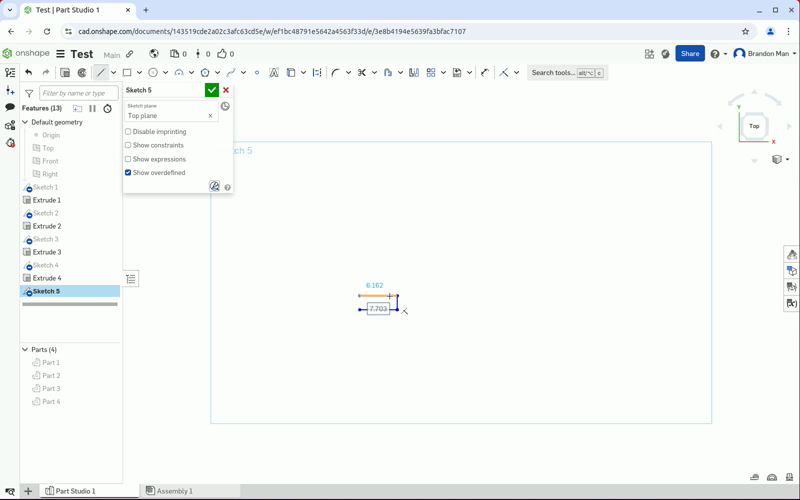
key_down(shift)
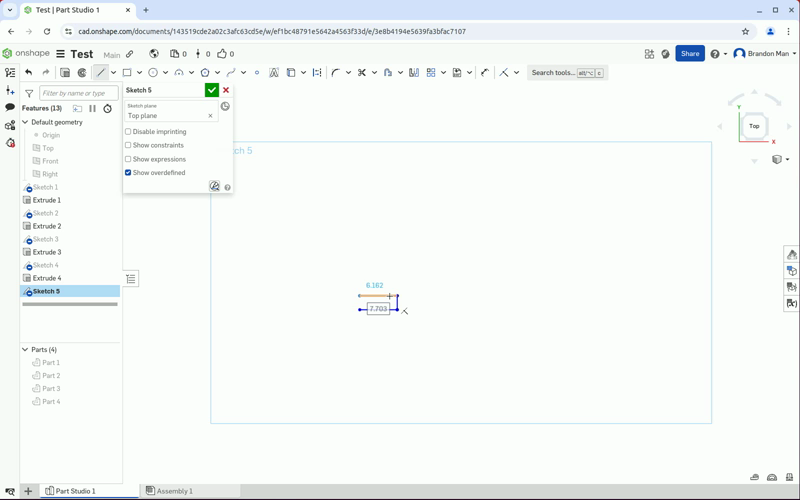
mouse_move(359, 309)
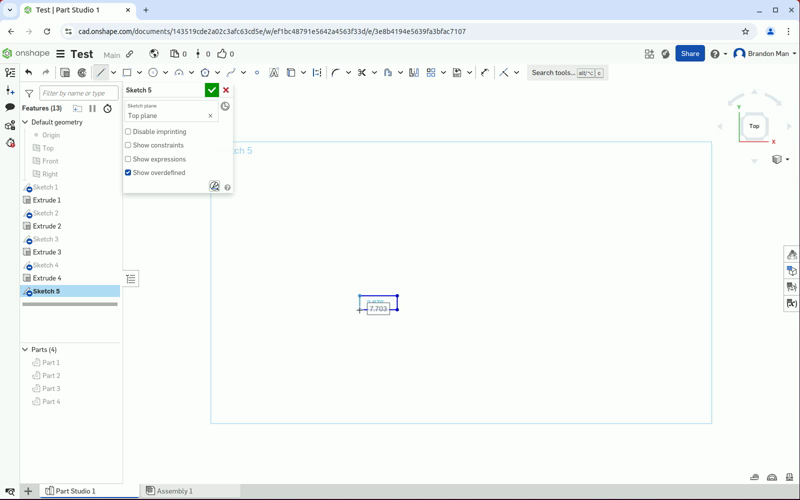
key_up(shift)
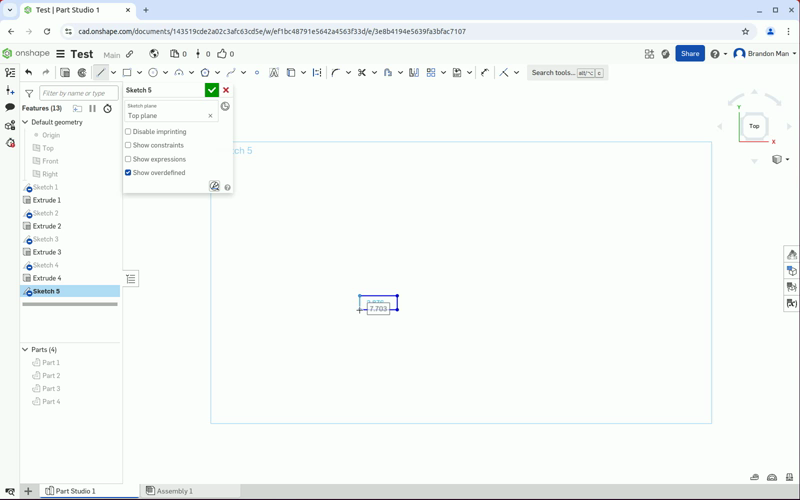
click(359, 309)
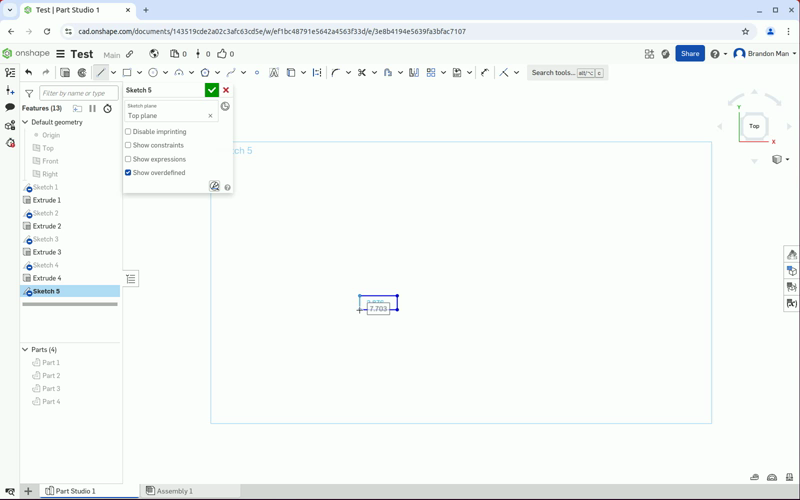
key(esc)
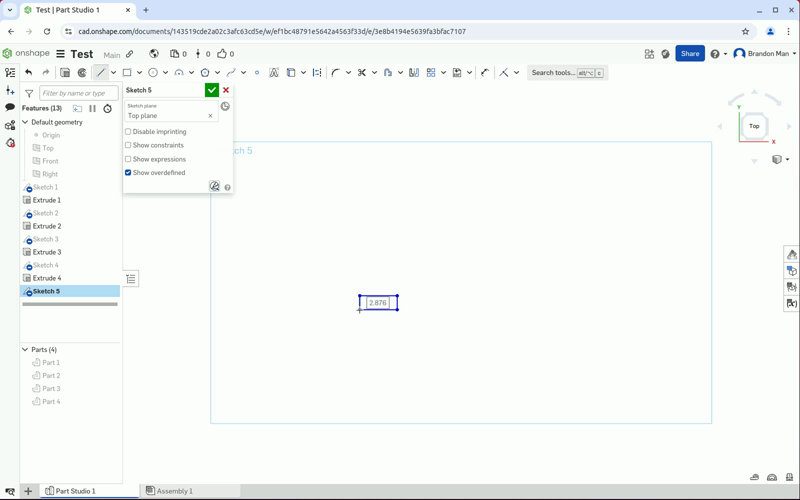
mouse_move(391, 304)
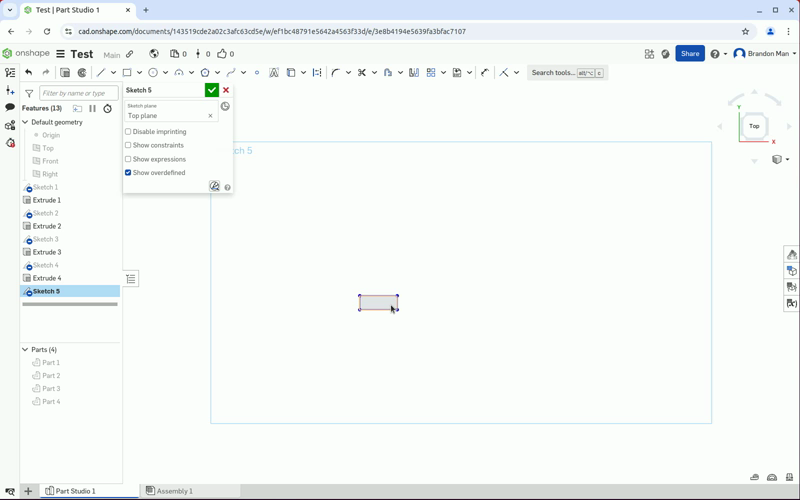
scroll(6)
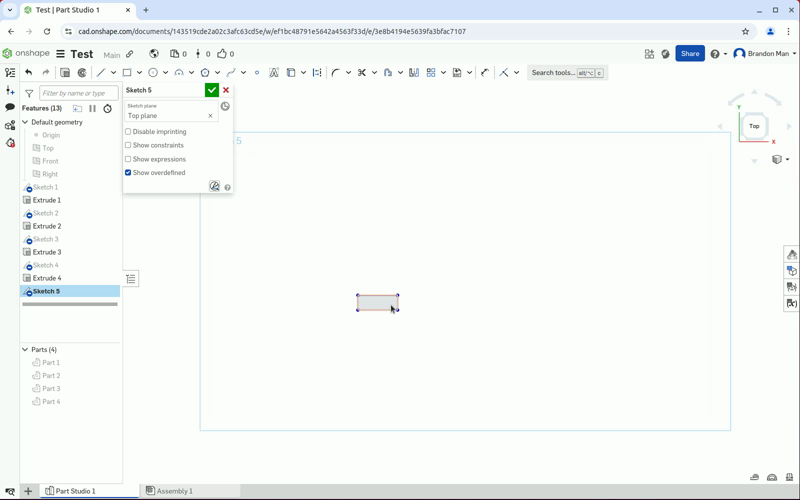
scroll(6)
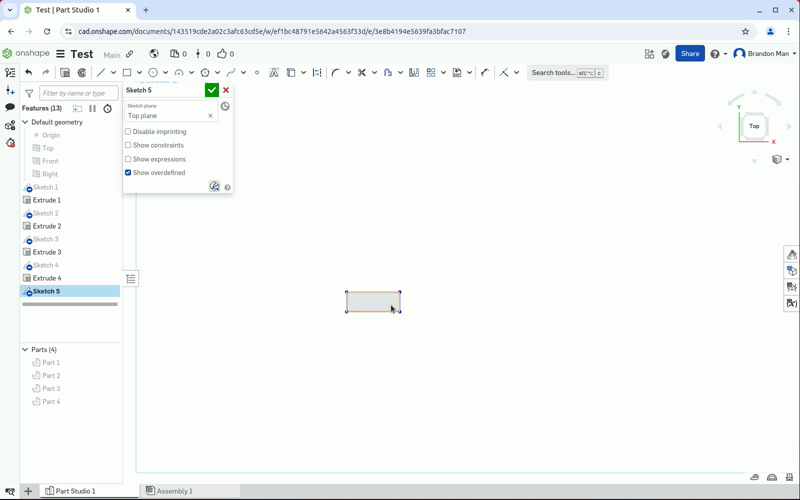
scroll(6)
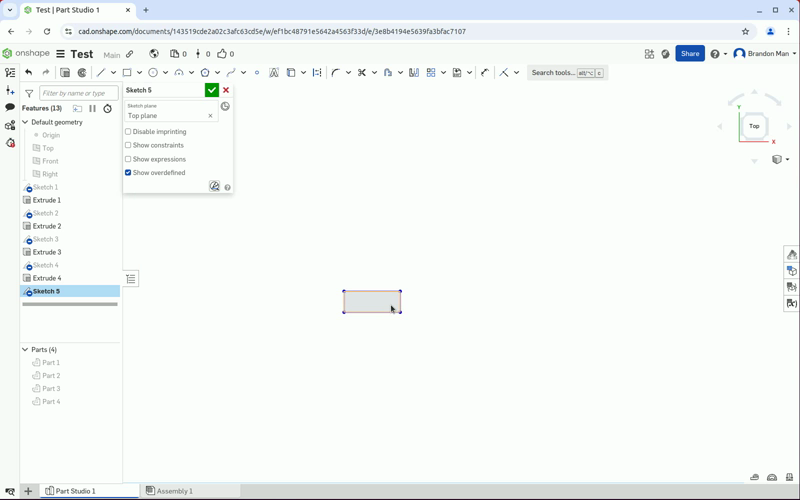
scroll(6)
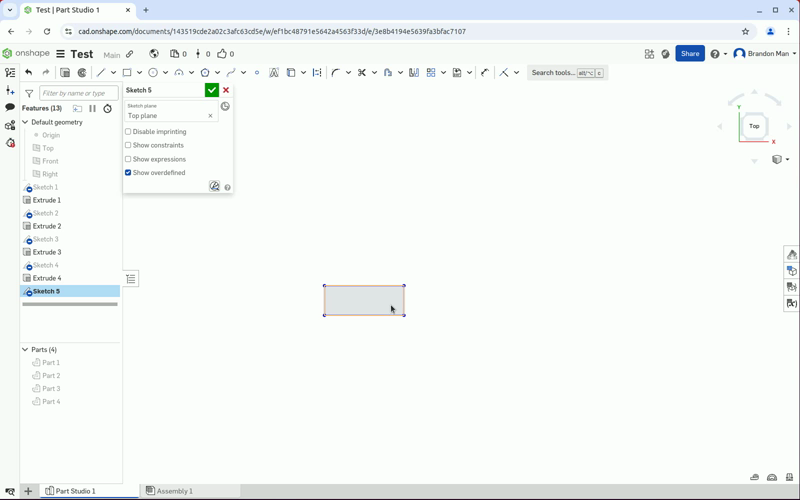
scroll(6)
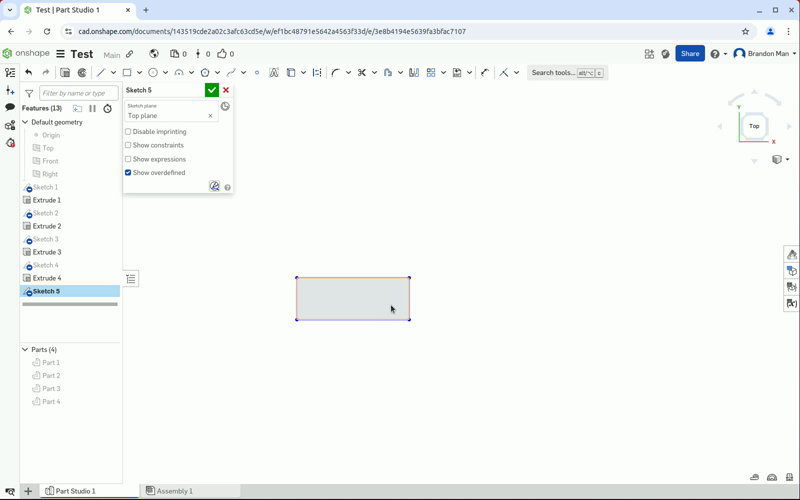
scroll(6)
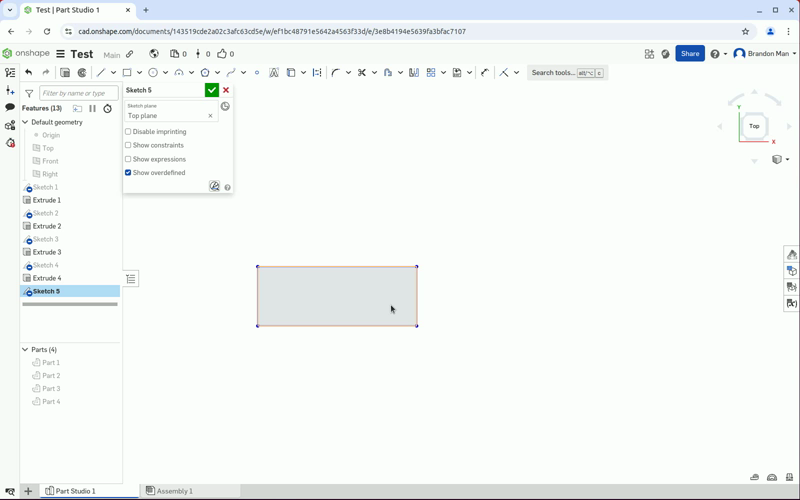
scroll(6)
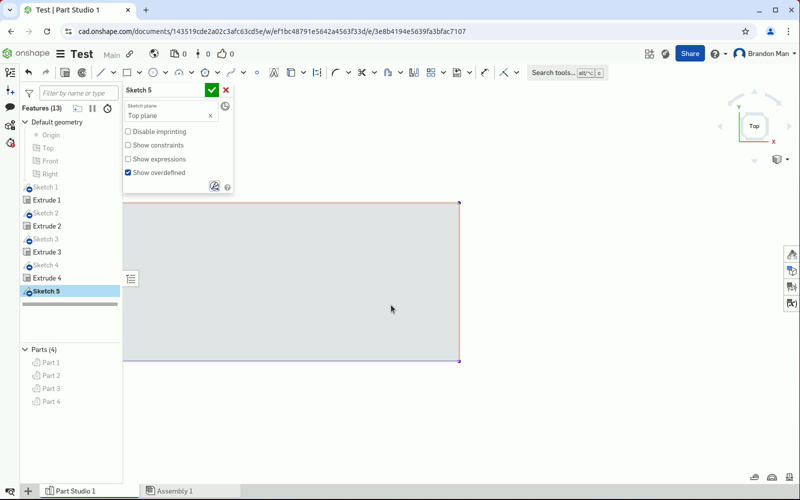
click(391, 304)
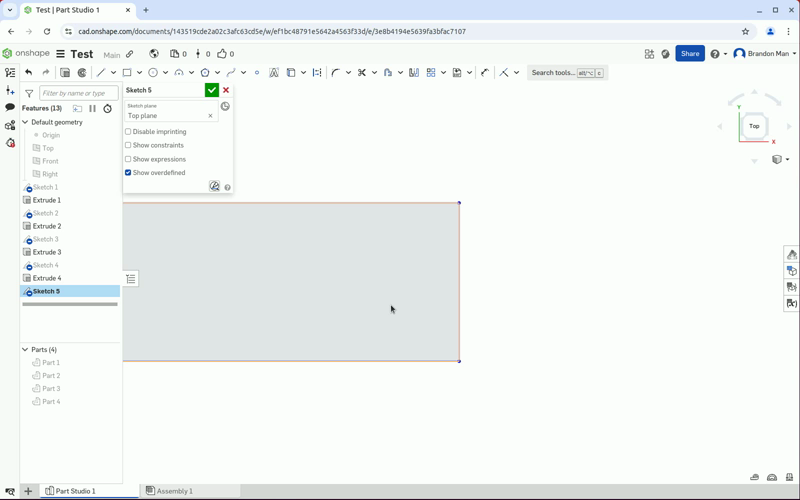
scroll(-6)
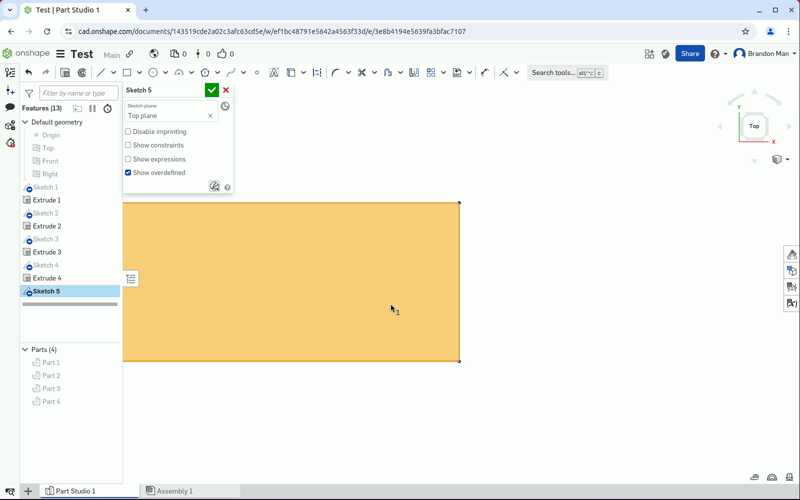
scroll(-6)
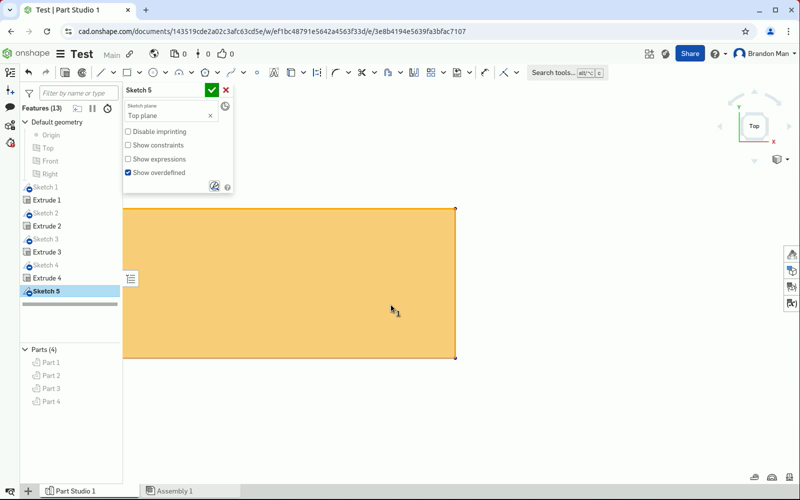
scroll(-6)
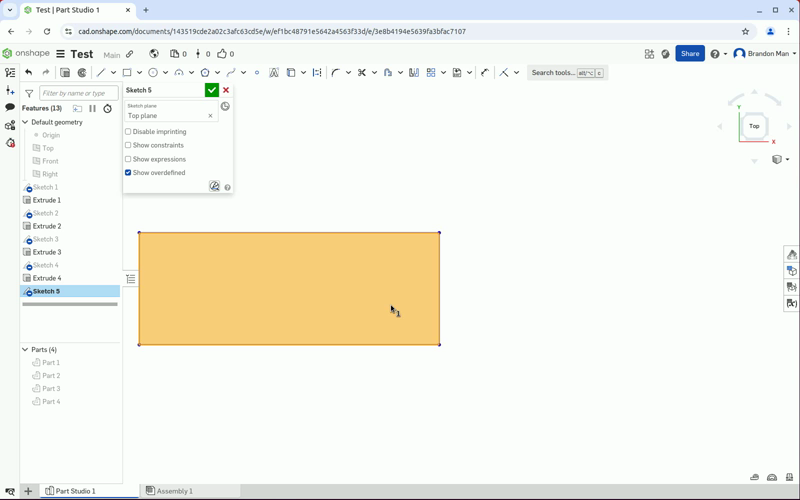
scroll(-6)
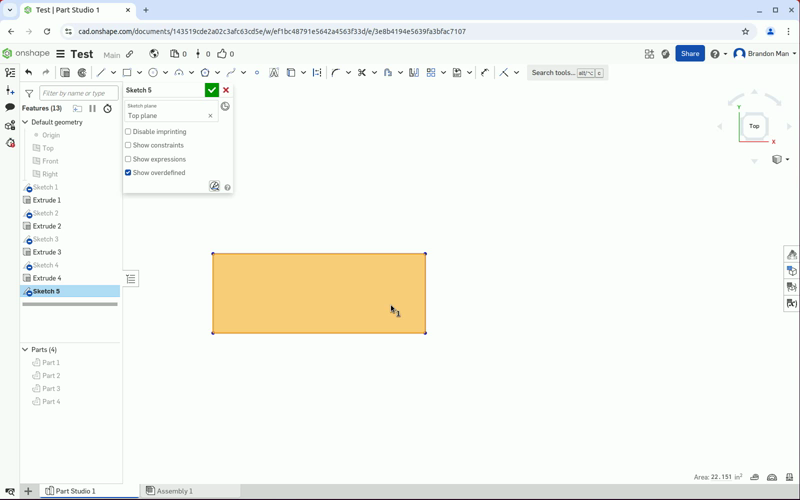
scroll(-6)
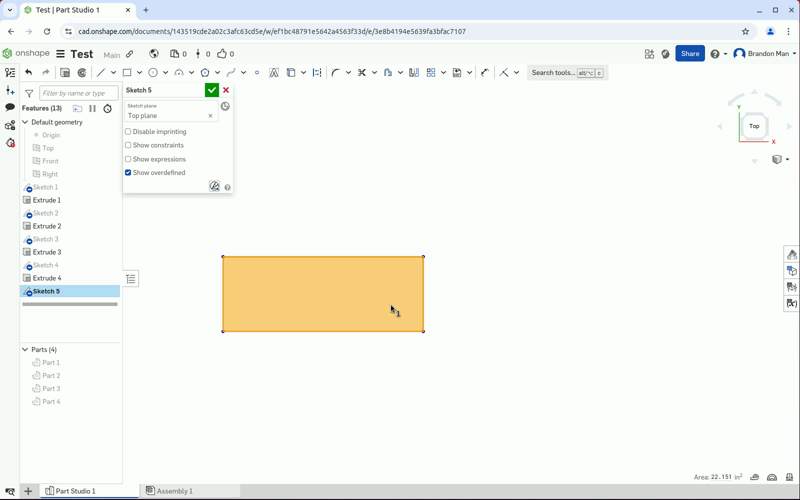
scroll(-6)
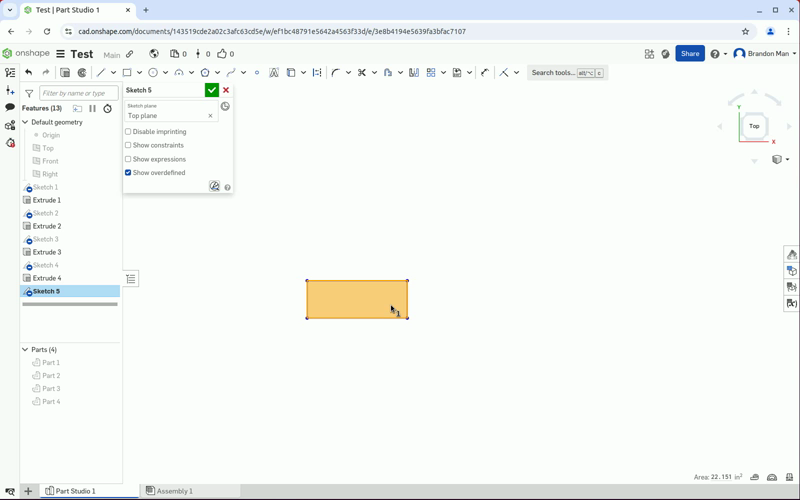
scroll(-6)
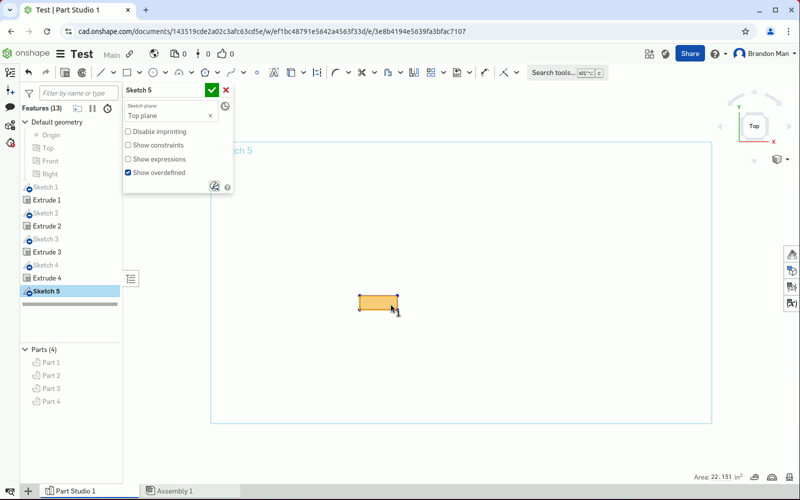
mouse_move(73, 352)
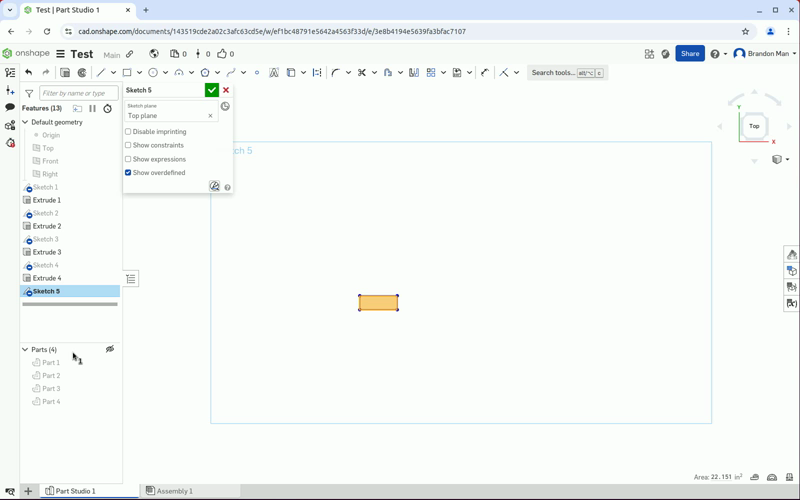
key(shift+y)
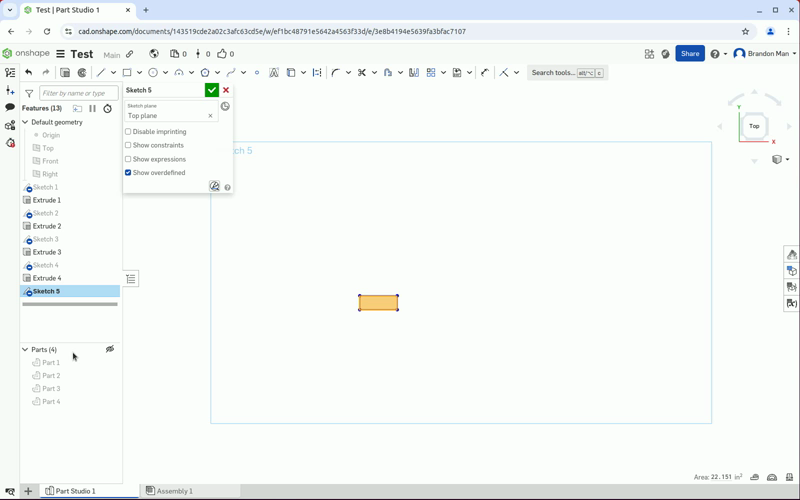
key(shift+e)
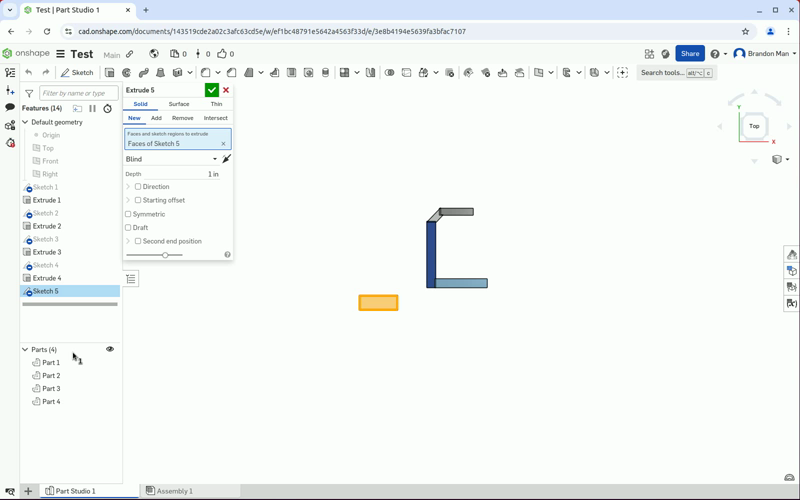
mouse_move(143, 106)
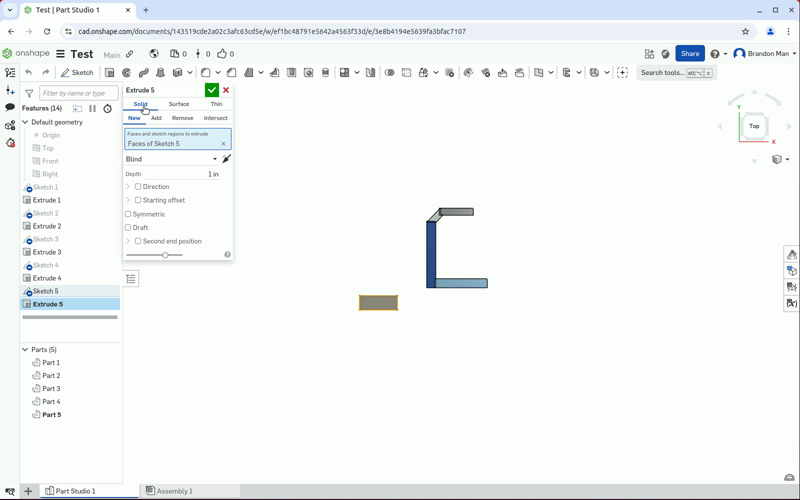
click(143, 106)
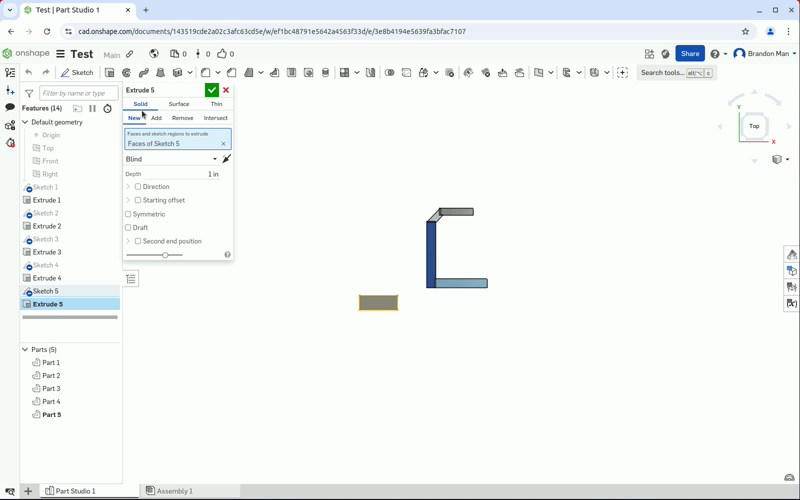
mouse_move(137, 120)
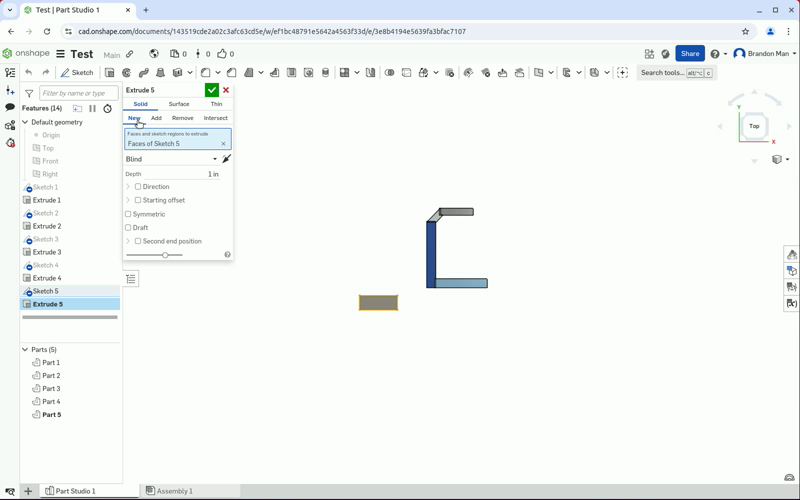
click(137, 120)
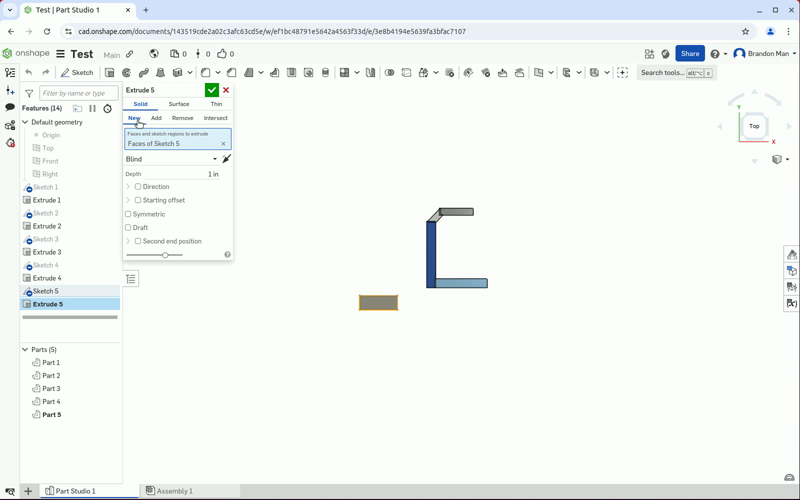
key(tab, 4)
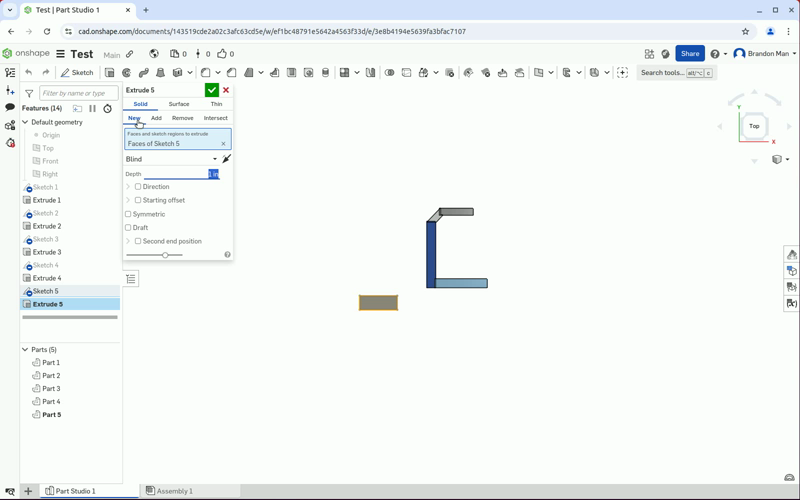
text(3.851)
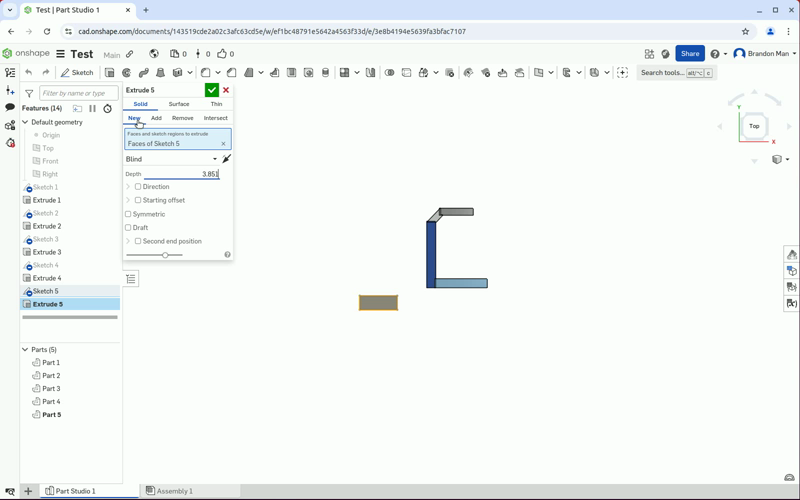
key(enter)
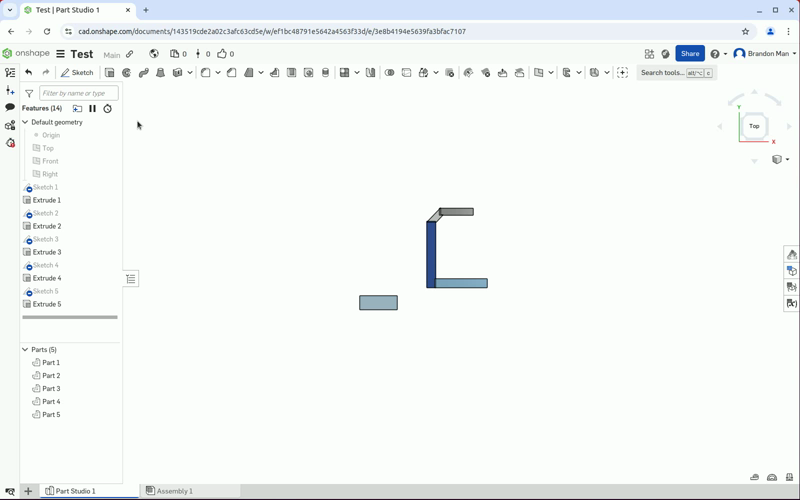
key(shift+h)
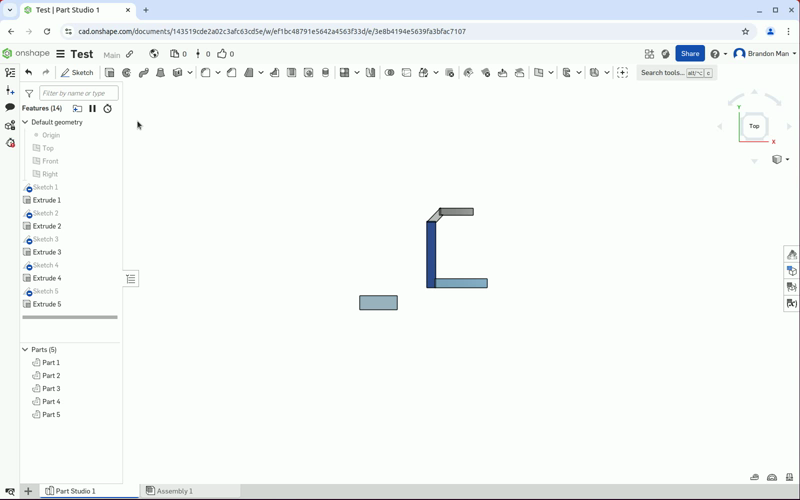
key(shift+h)
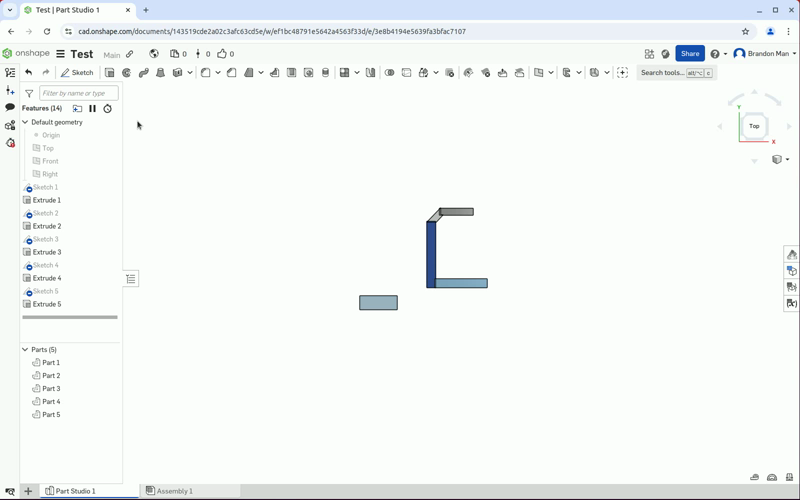
mouse_move(73, 189)
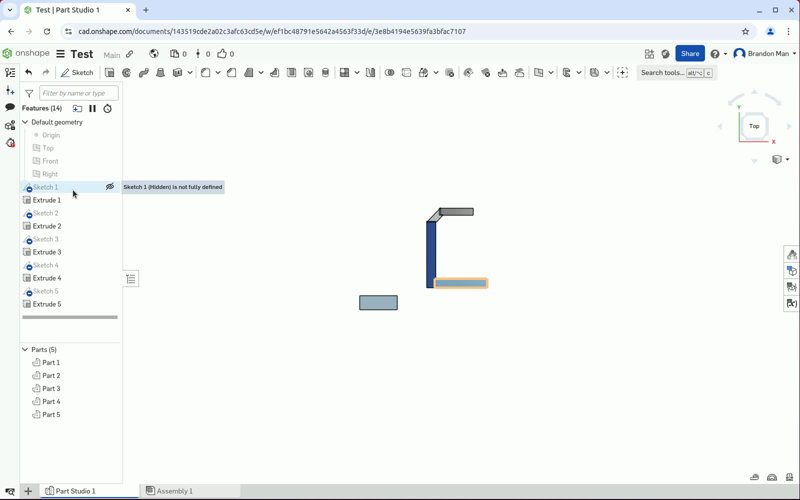
click(73, 189)
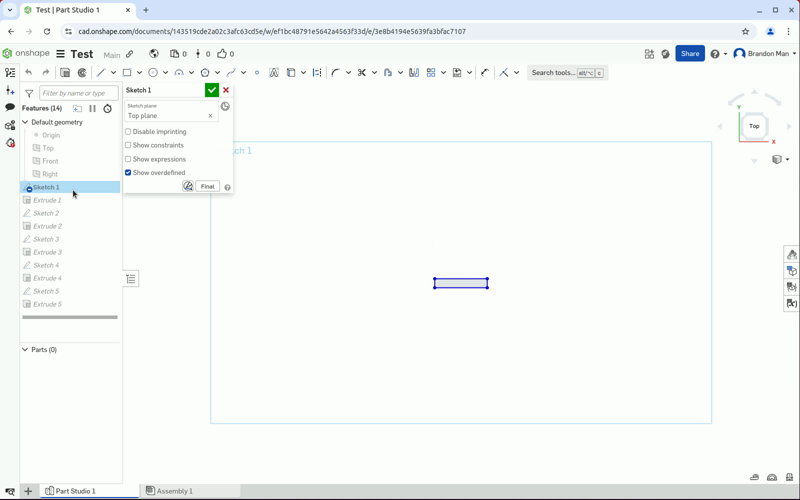
mouse_move(229, 92)
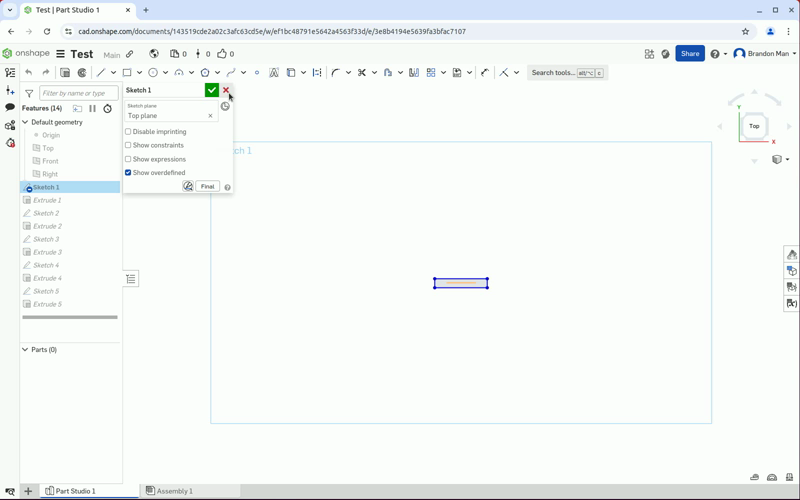
click(229, 92)
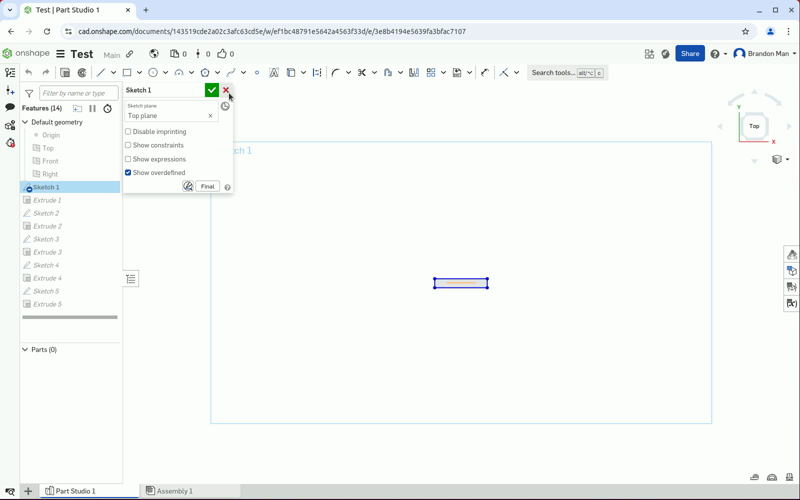
key(shift+s)
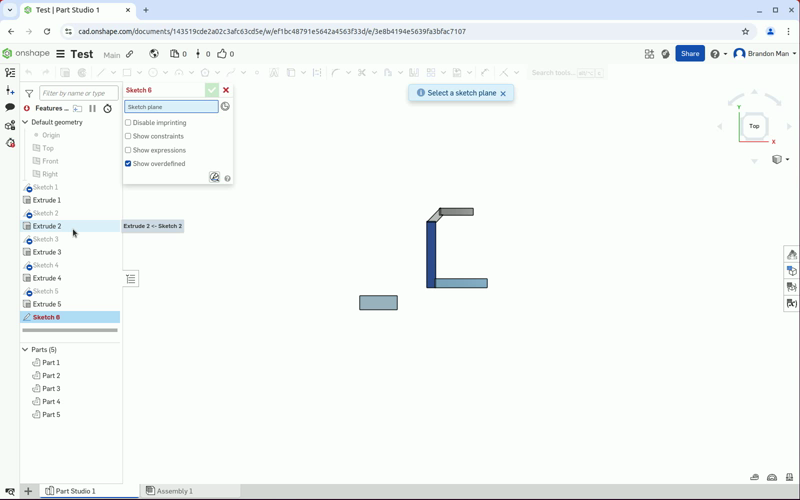
scroll(3)
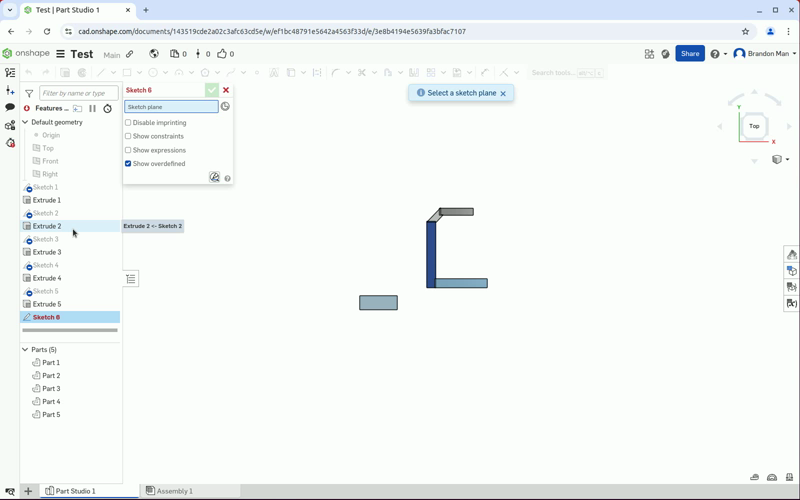
mouse_move(73, 150)
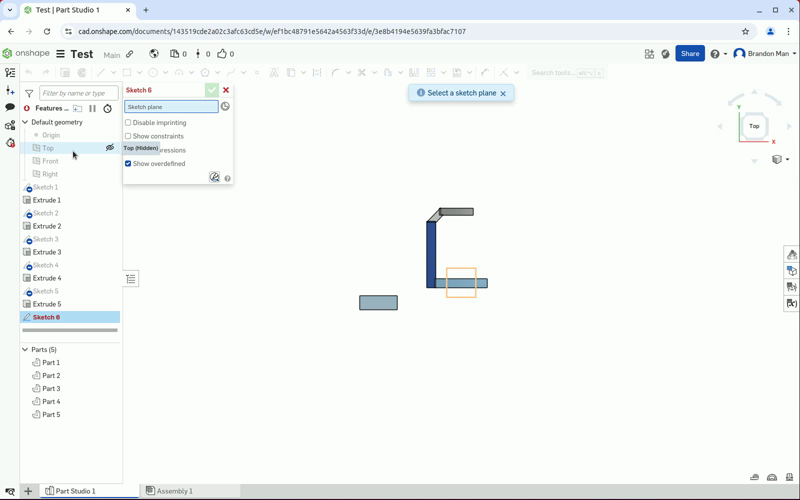
click(73, 150)
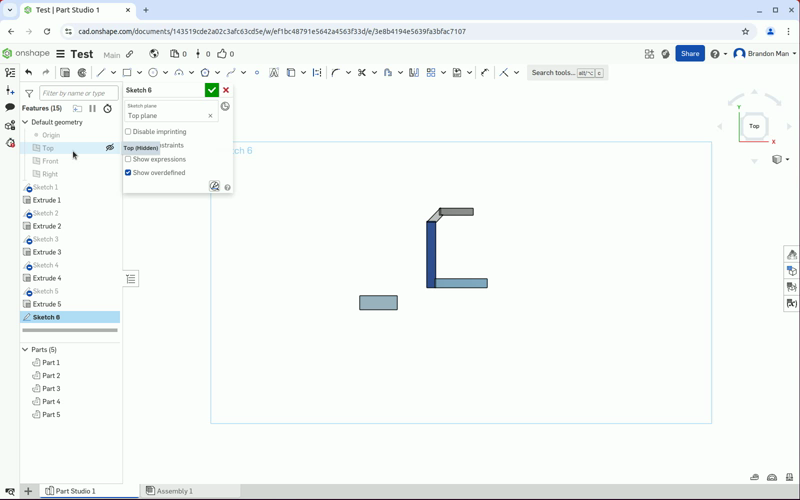
mouse_move(73, 352)
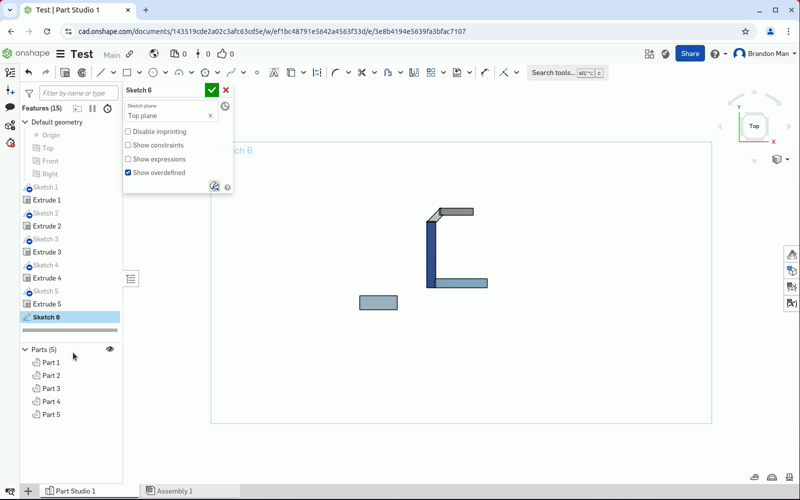
key(y)
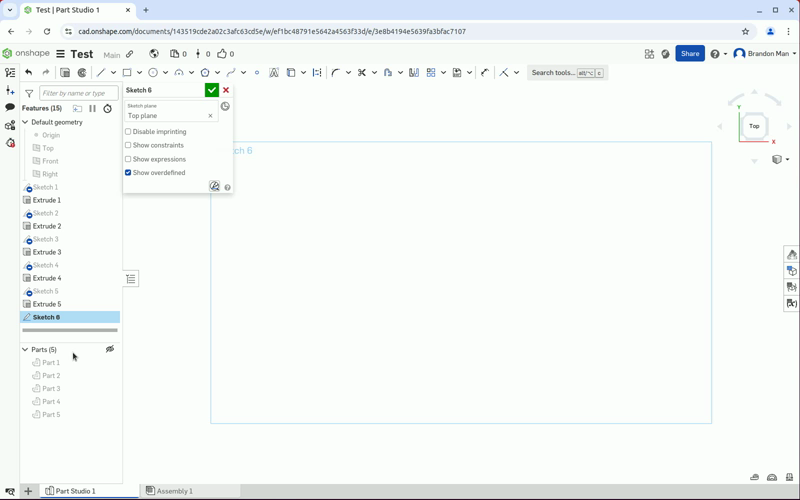
key(l)
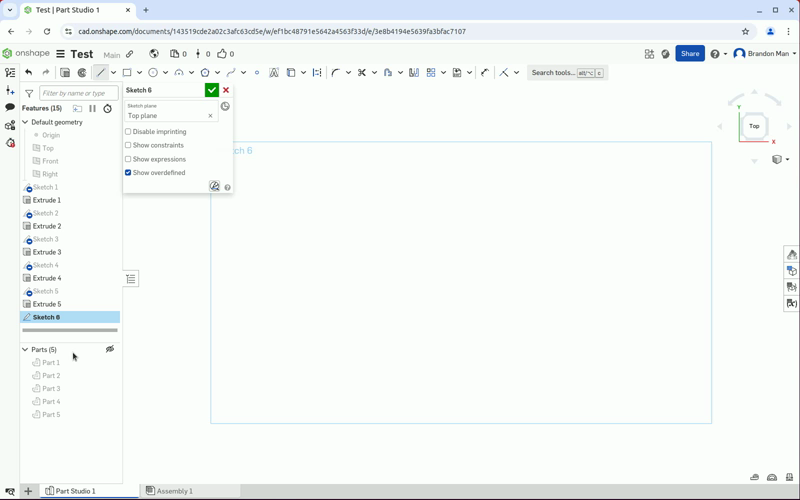
key_down(shift)
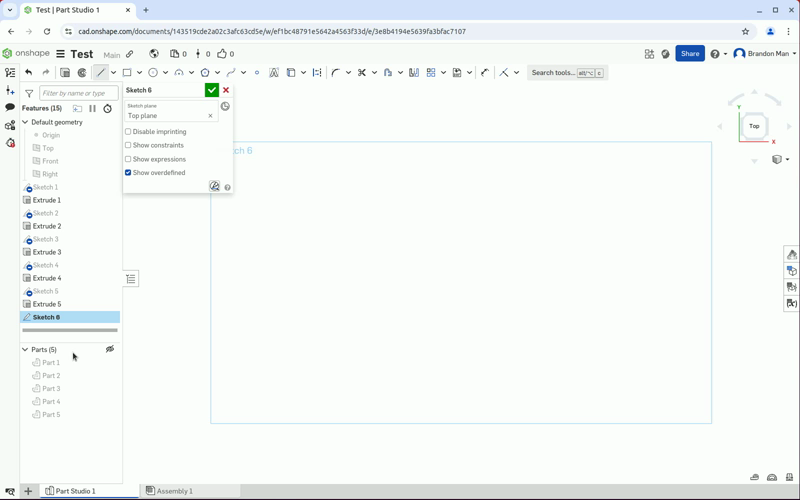
mouse_move(370, 232)
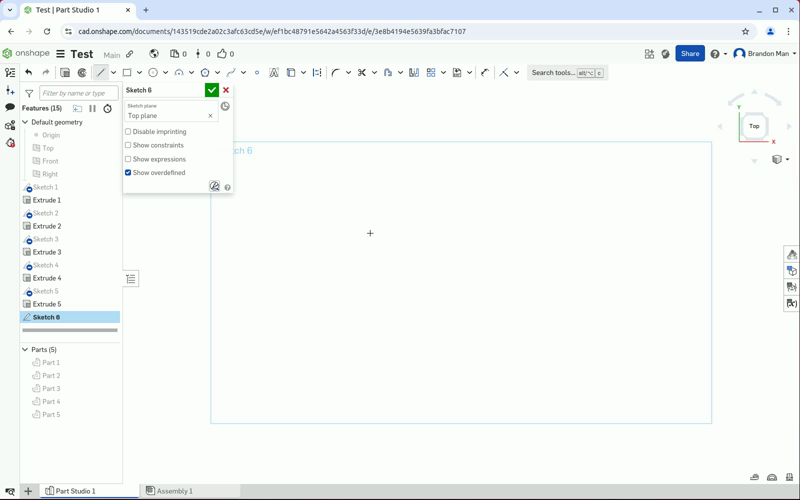
click(370, 232)
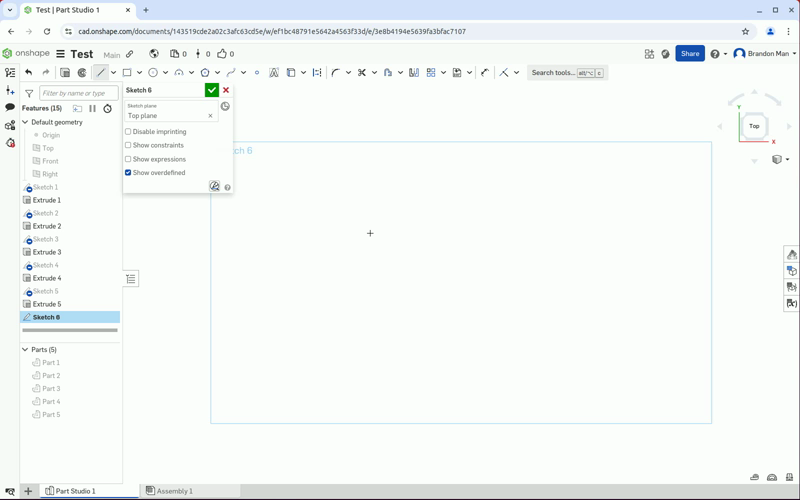
key_up(shift)
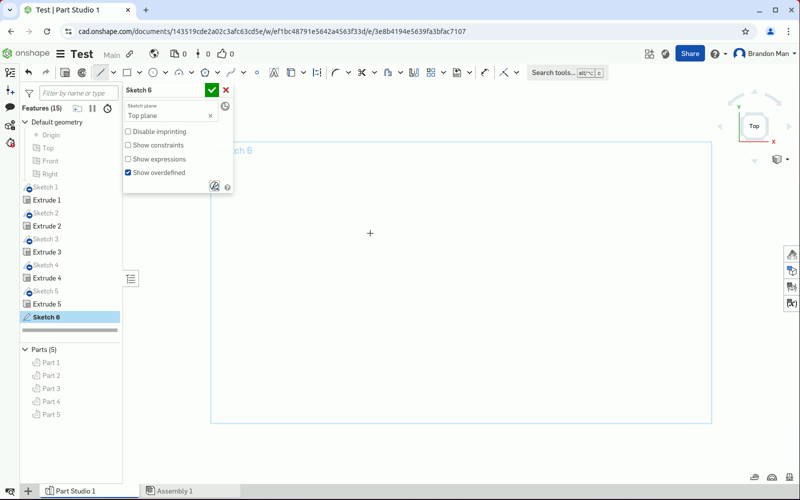
key_down(shift)
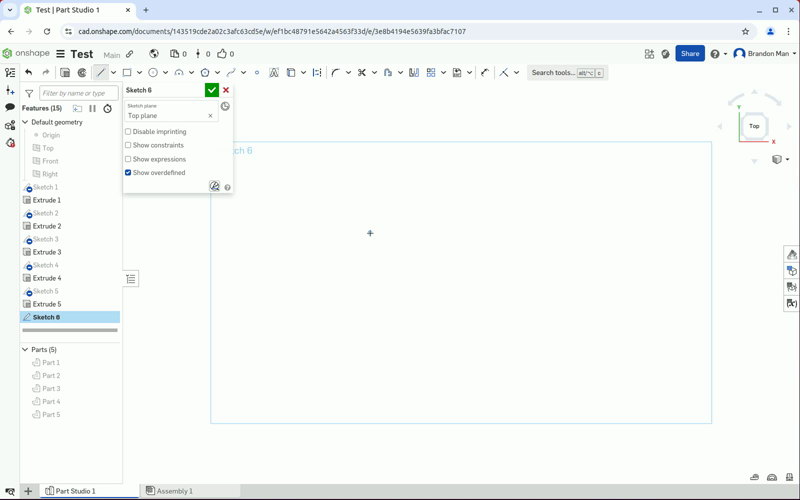
mouse_move(400, 232)
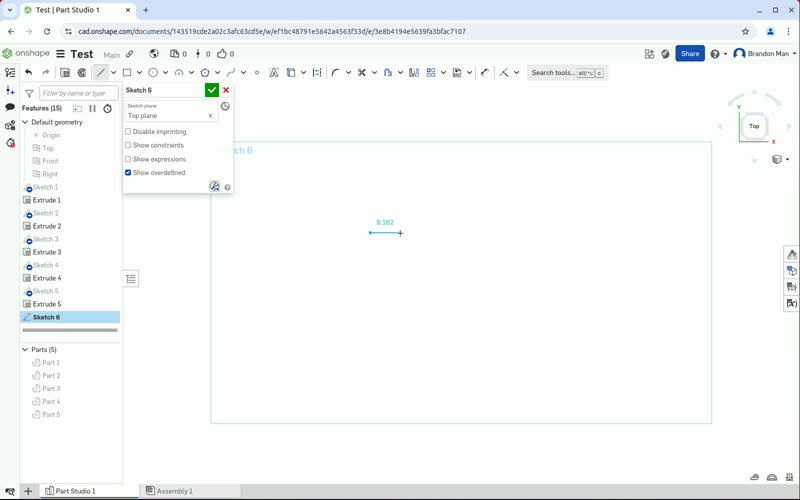
mouse_move(371, 232)
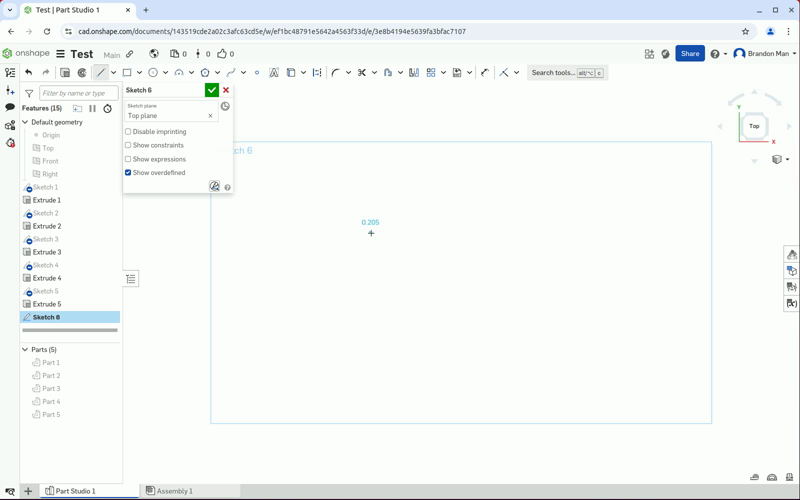
scroll(6)
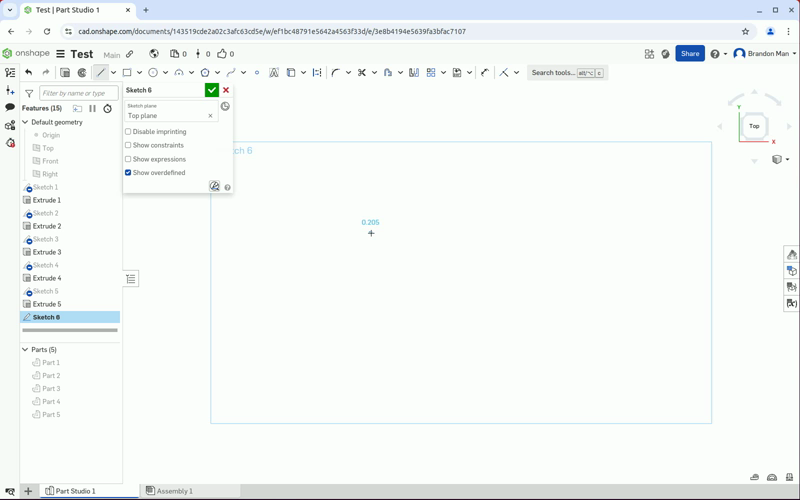
scroll(6)
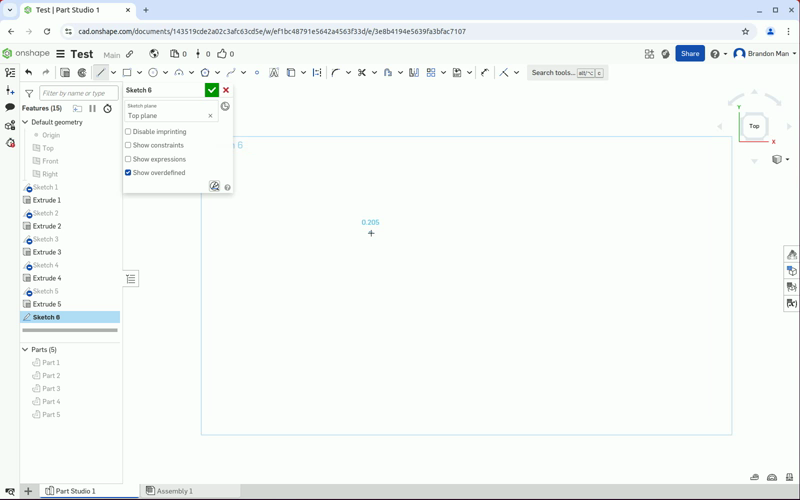
scroll(6)
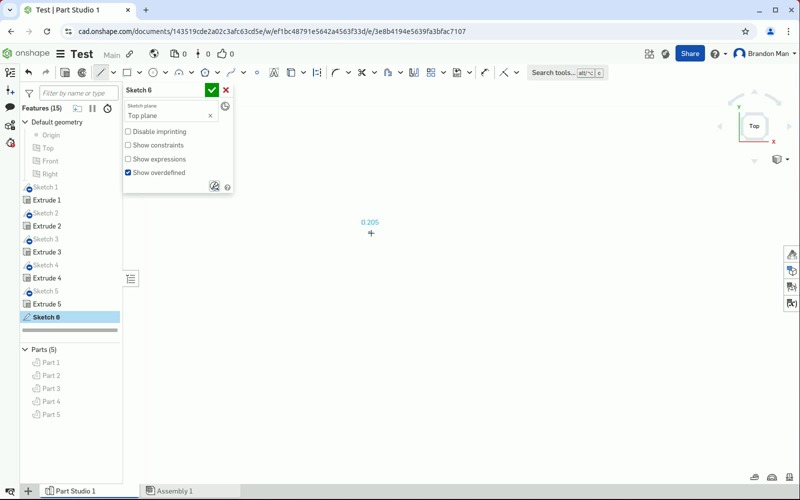
scroll(6)
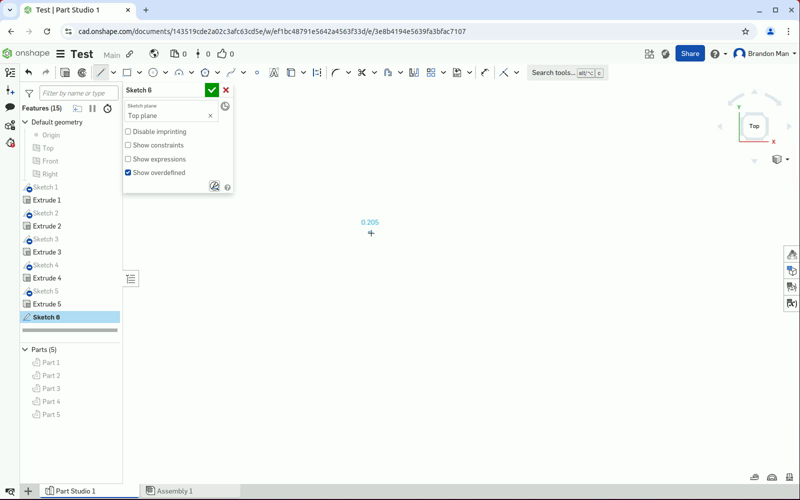
scroll(6)
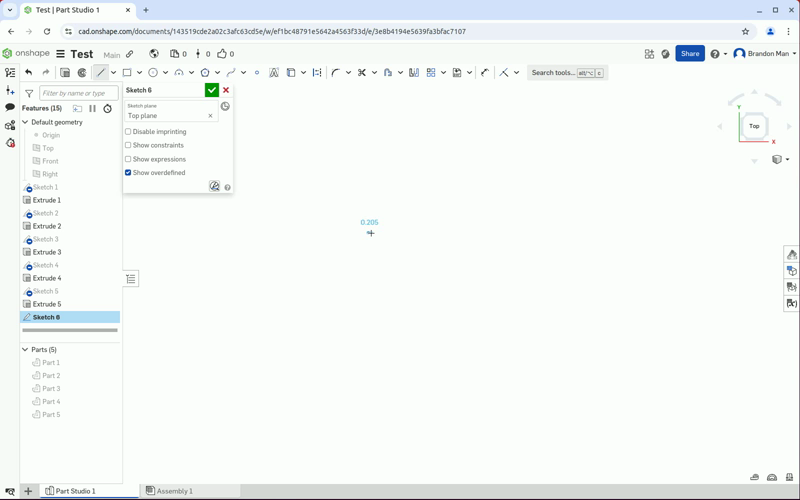
scroll(6)
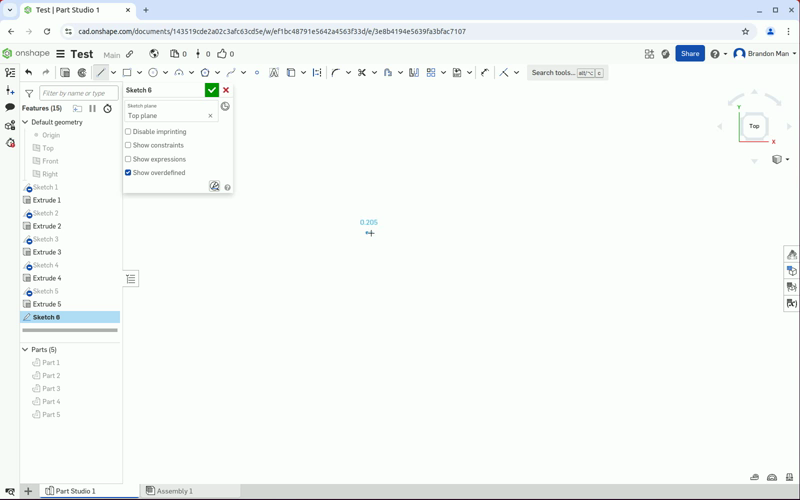
scroll(6)
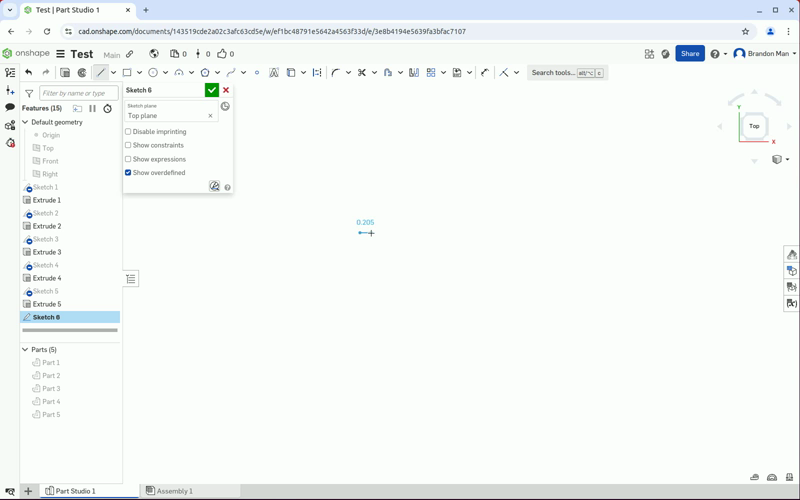
click(371, 232)
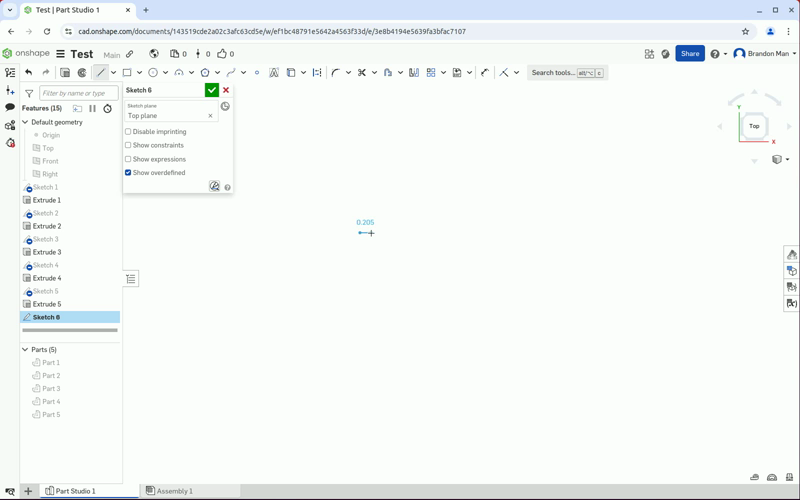
scroll(-6)
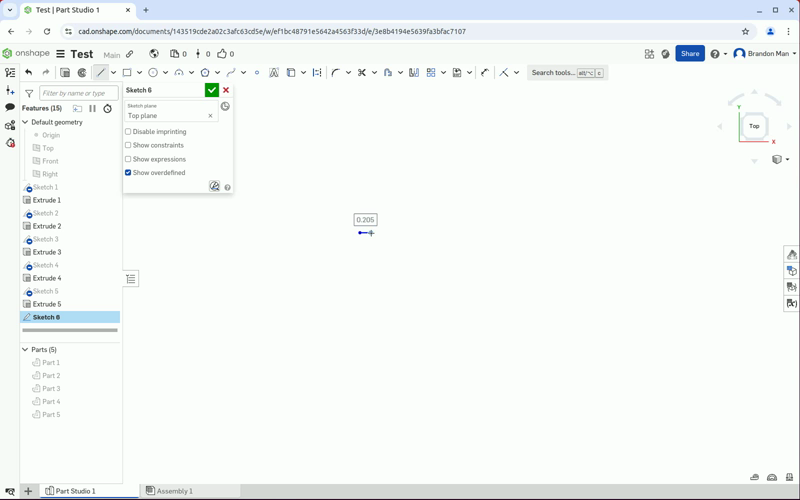
scroll(-6)
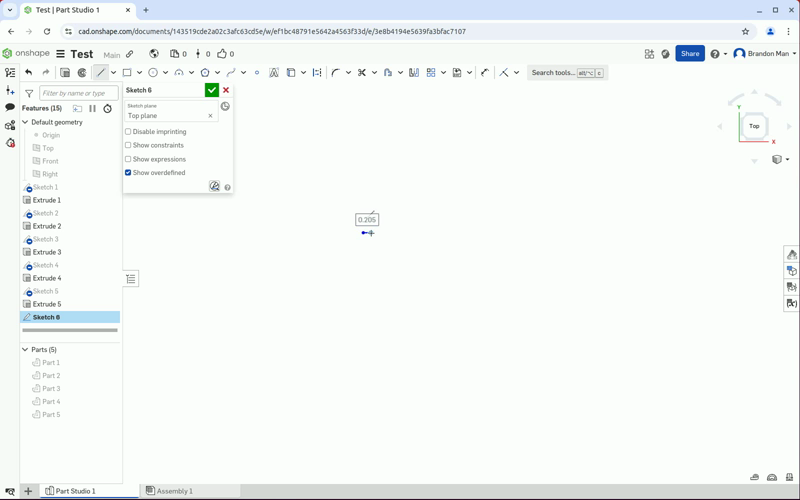
scroll(-6)
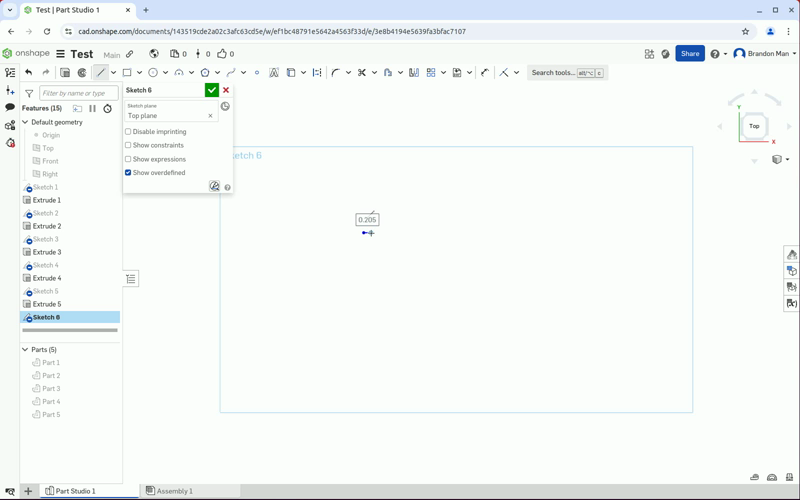
scroll(-6)
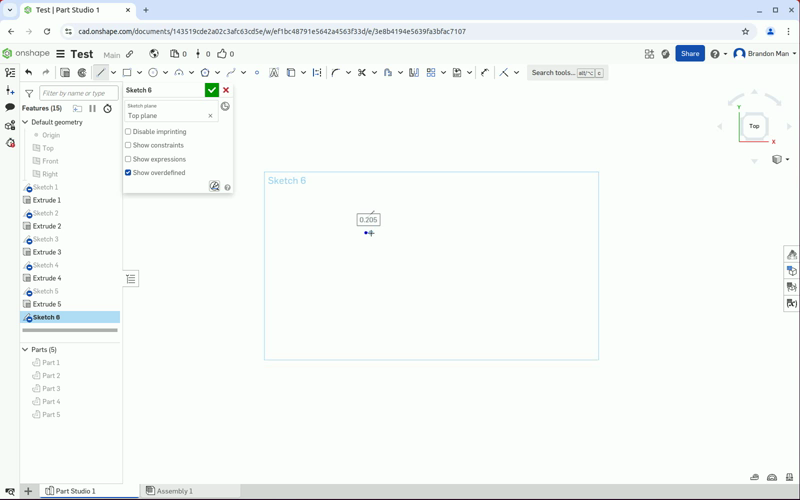
scroll(-6)
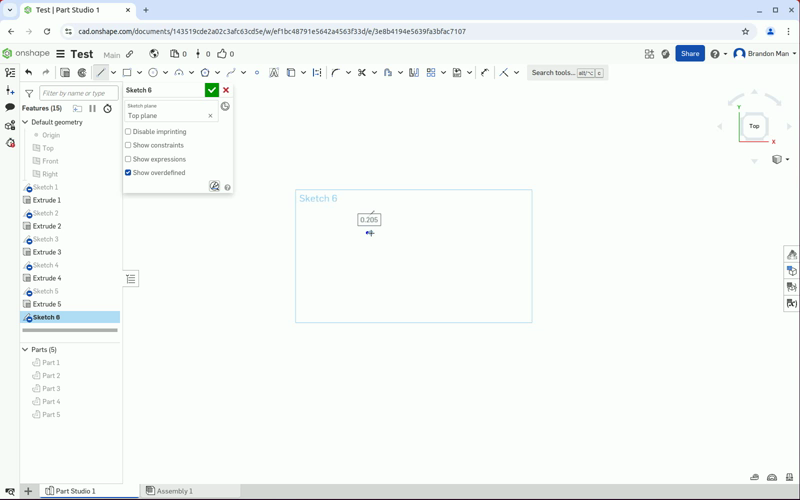
scroll(-6)
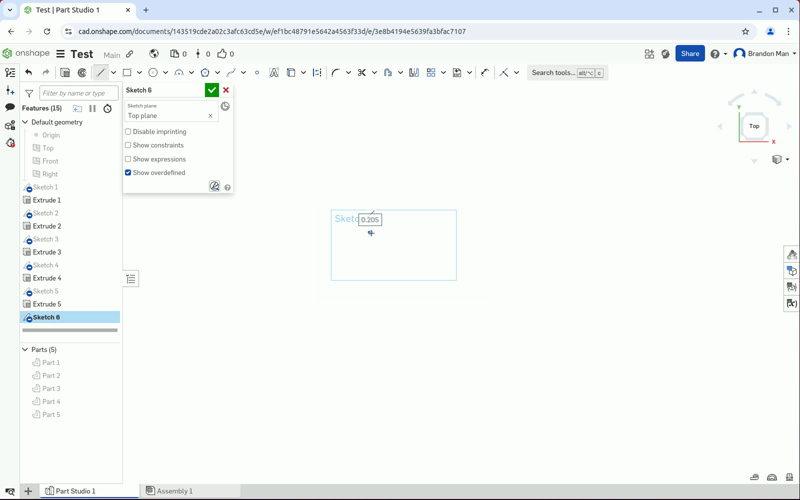
scroll(-6)
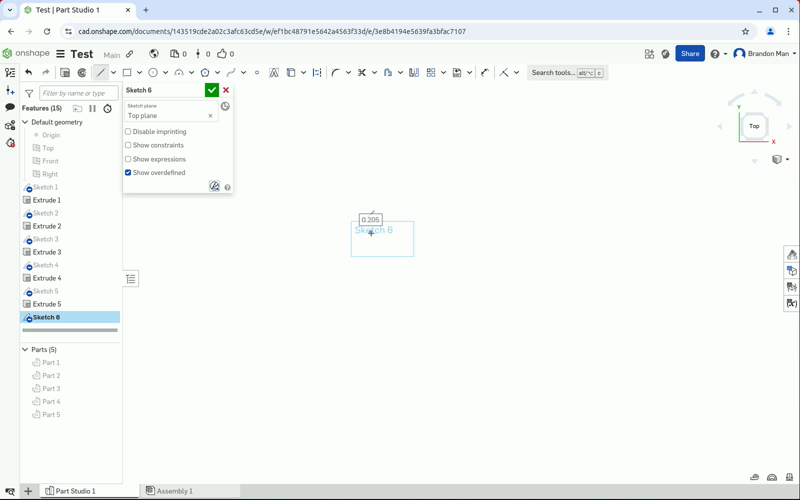
key_up(shift)
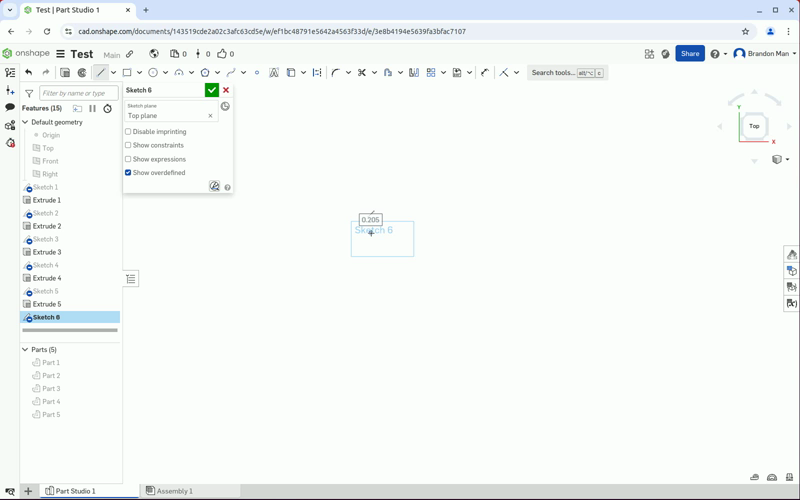
key_down(shift)
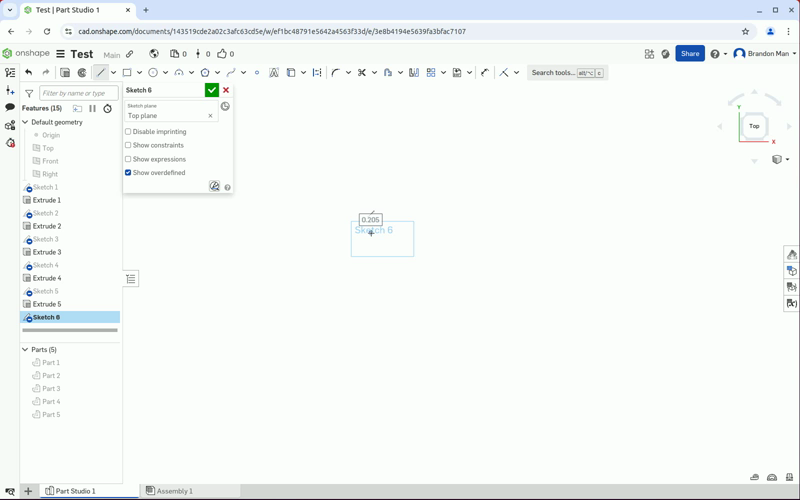
mouse_move(401, 232)
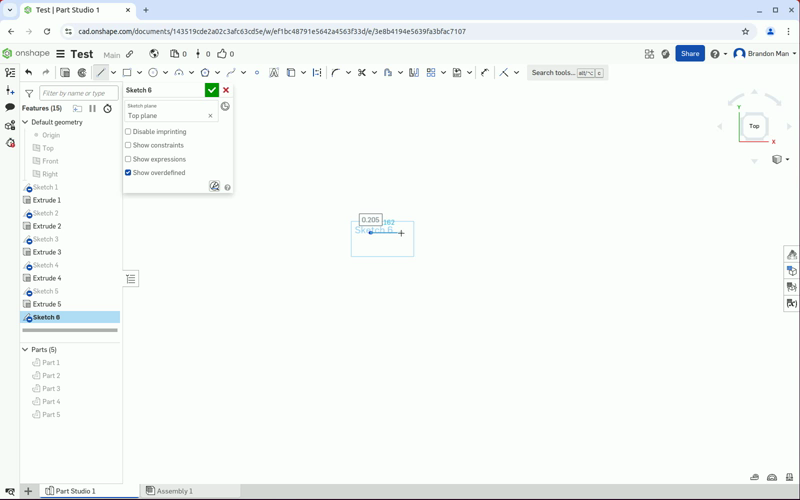
mouse_move(401, 232)
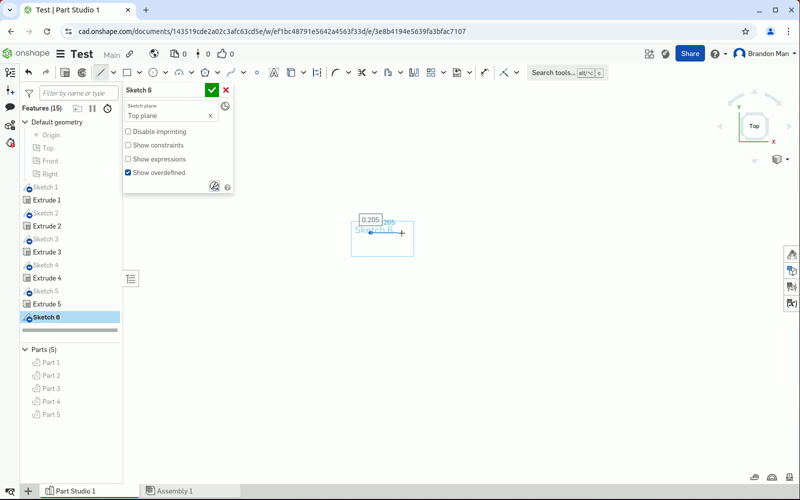
click(401, 232)
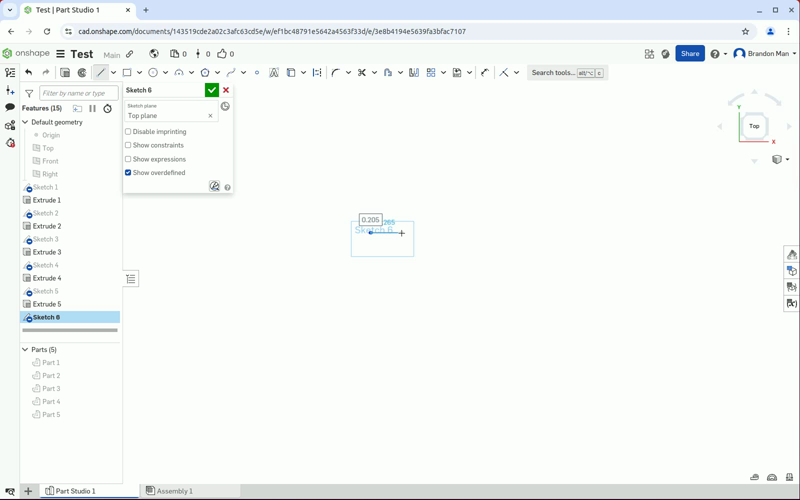
key_up(shift)
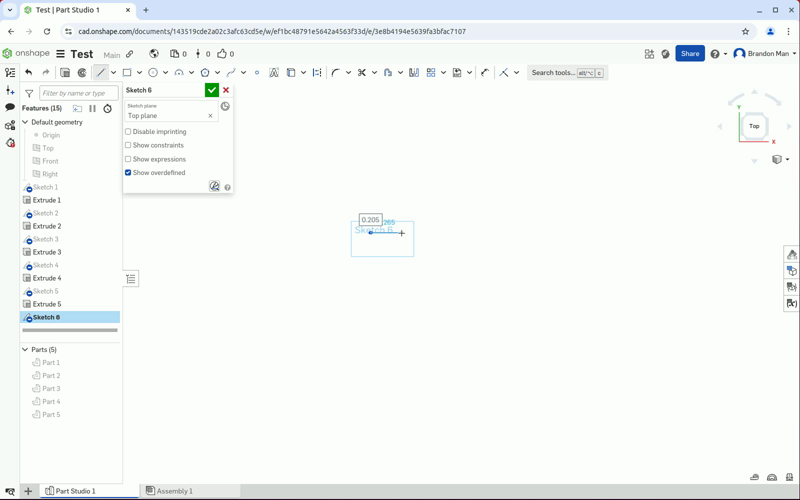
key_down(shift)
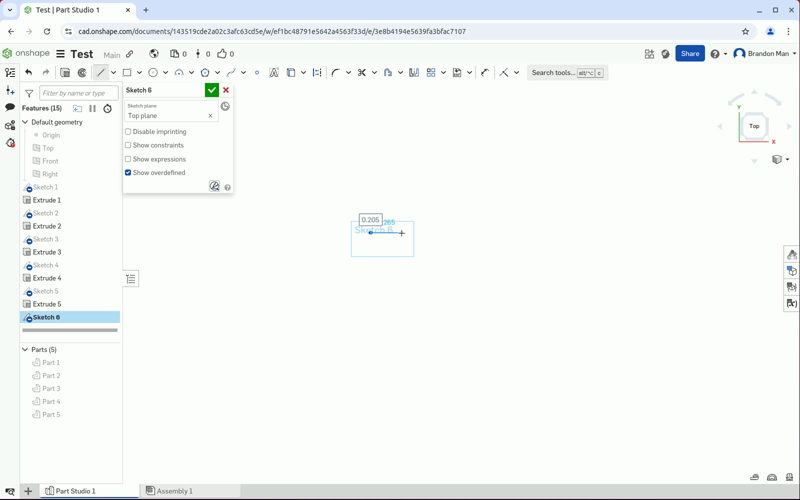
mouse_move(431, 232)
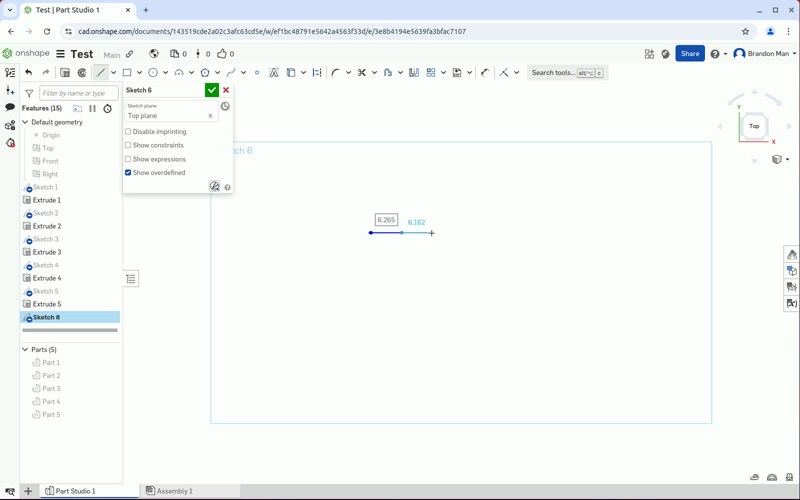
mouse_move(401, 219)
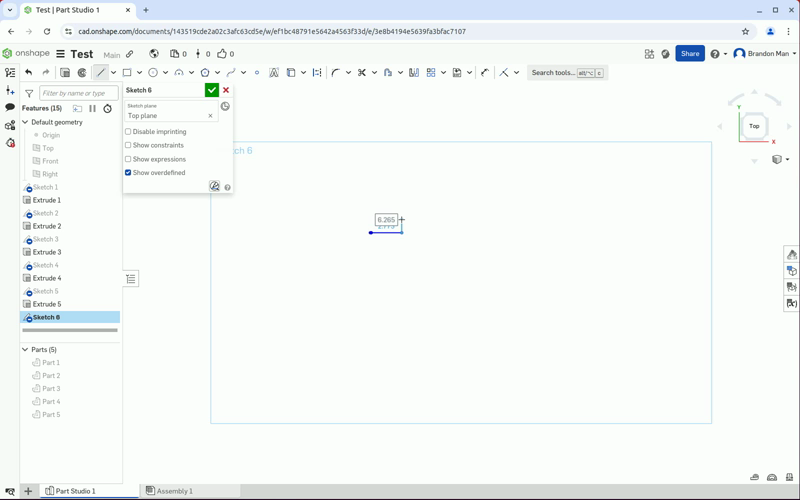
click(401, 219)
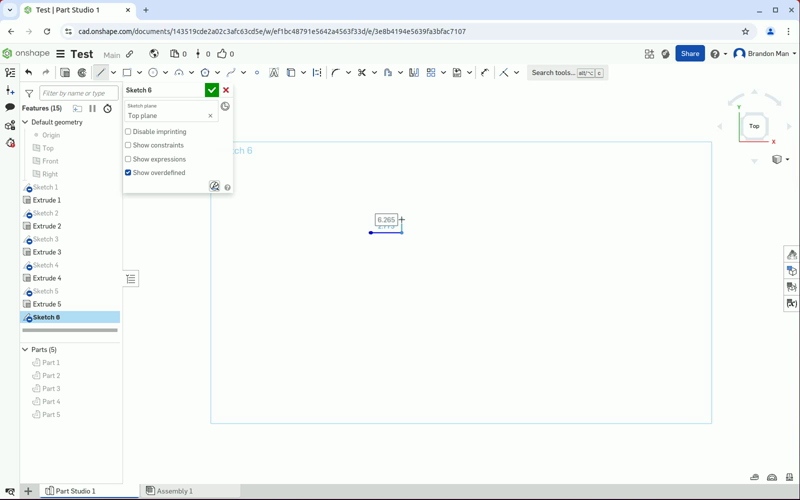
key_up(shift)
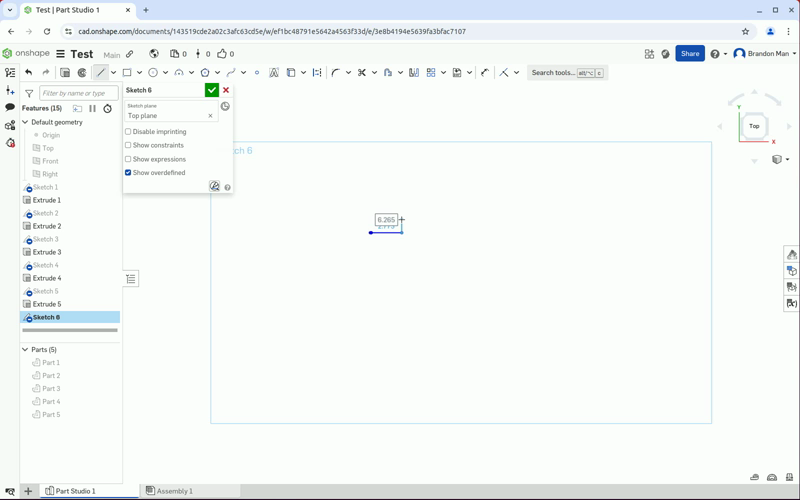
key_down(shift)
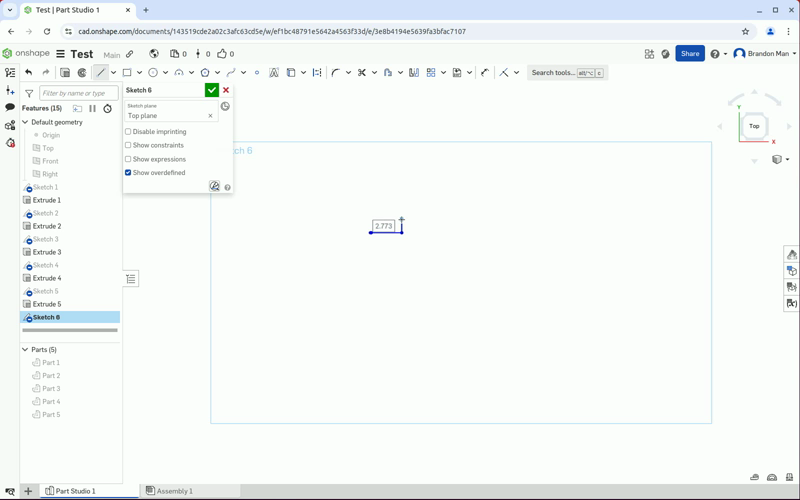
mouse_move(431, 219)
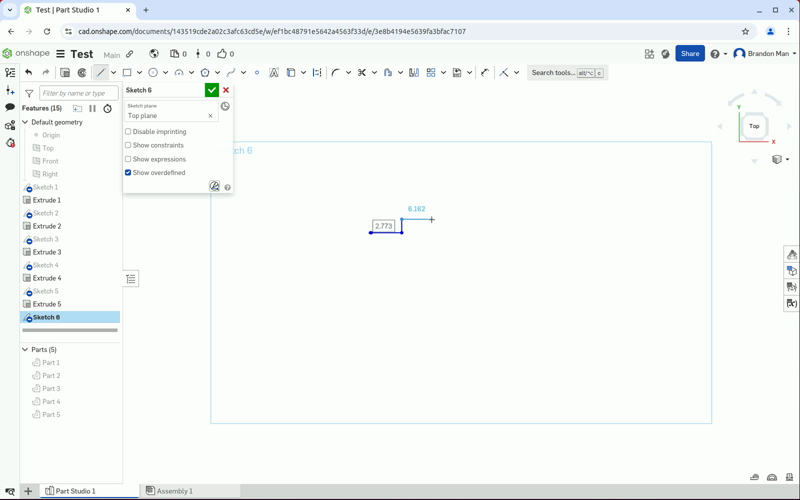
mouse_move(370, 219)
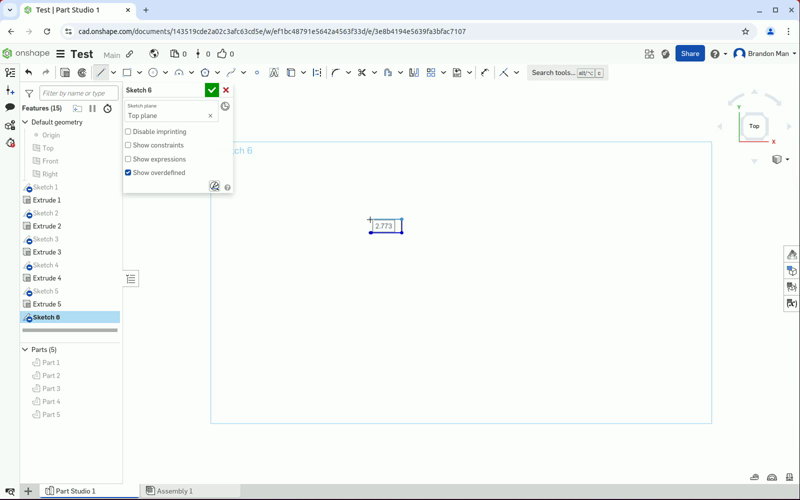
click(370, 219)
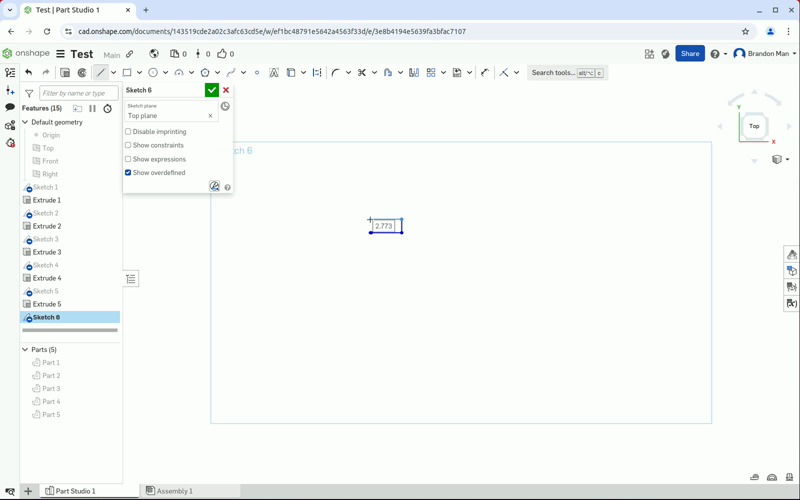
key_up(shift)
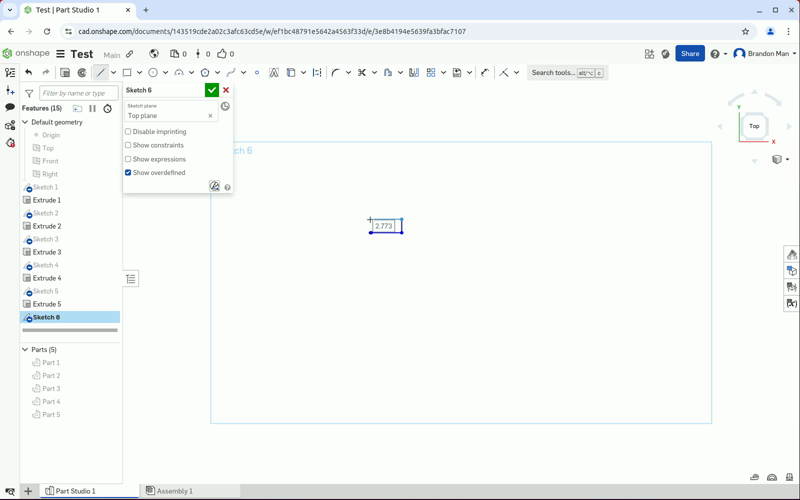
mouse_move(400, 219)
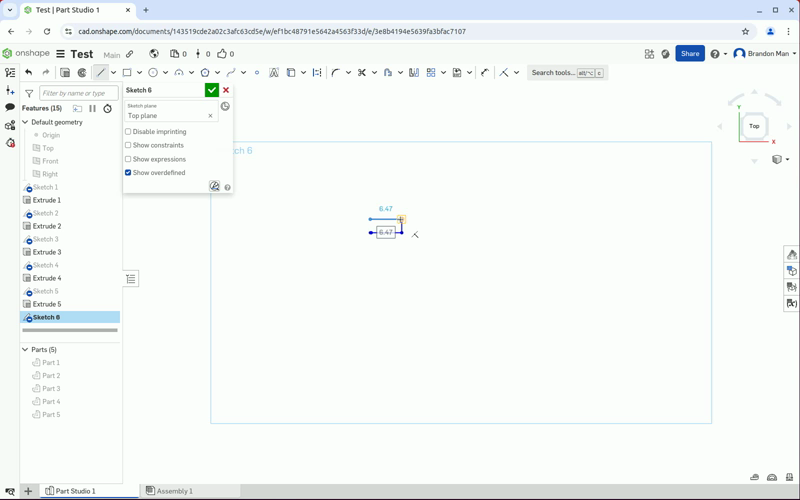
key_down(shift)
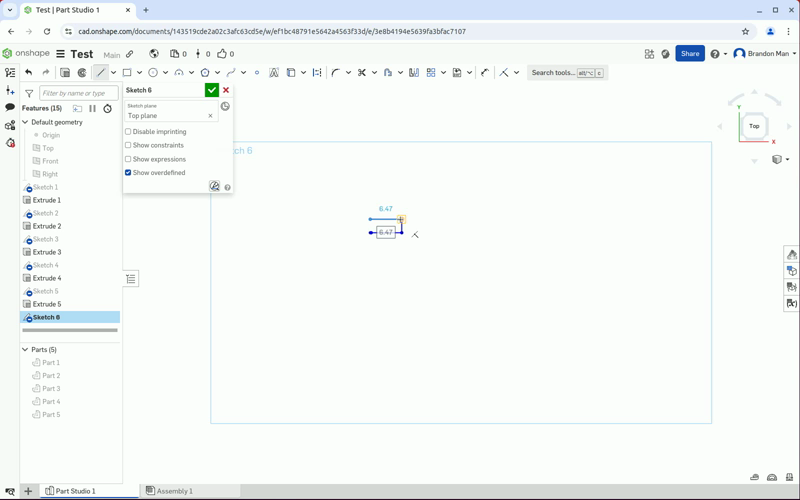
mouse_move(370, 232)
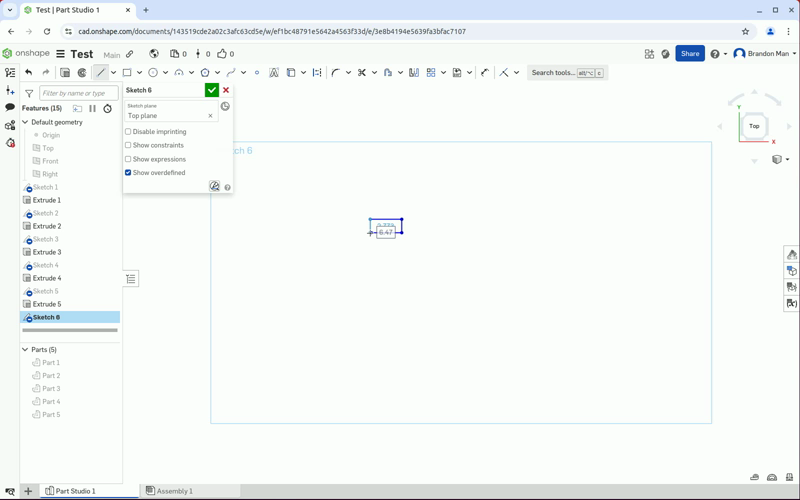
scroll(6)
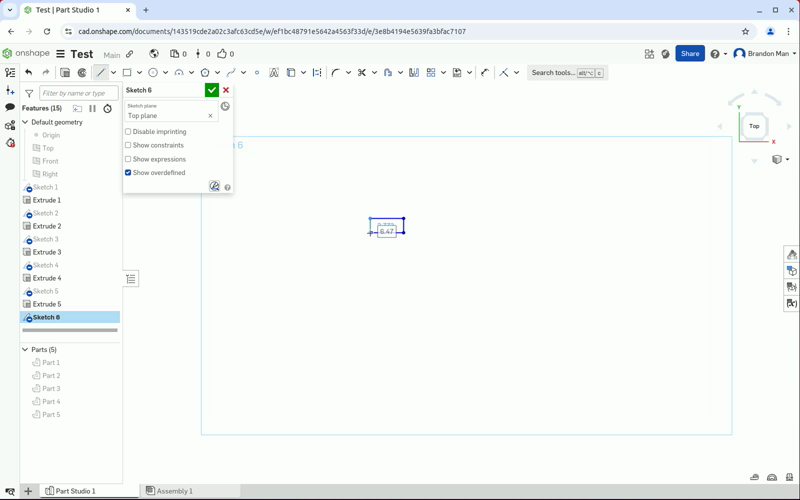
scroll(6)
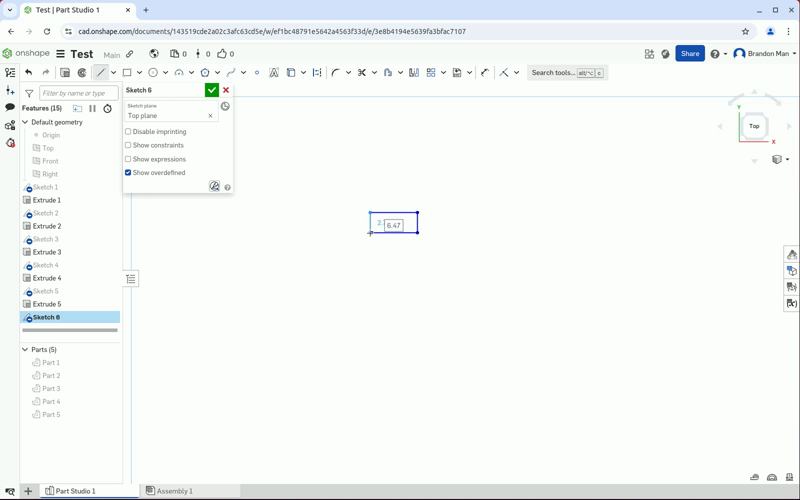
scroll(6)
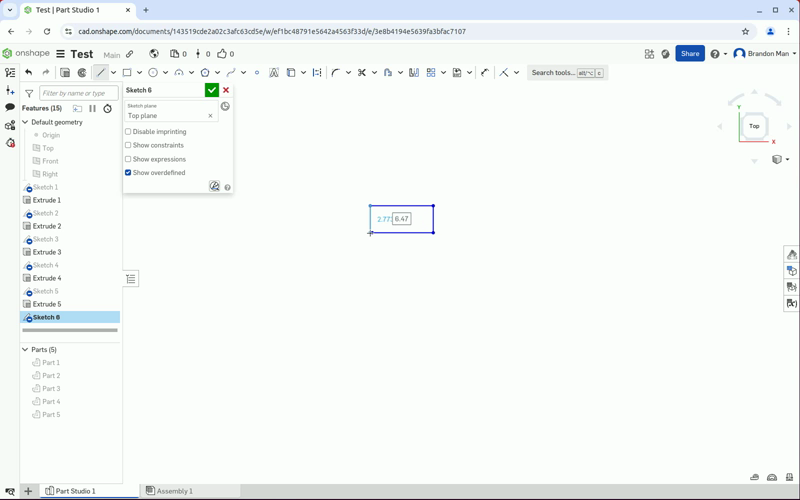
scroll(6)
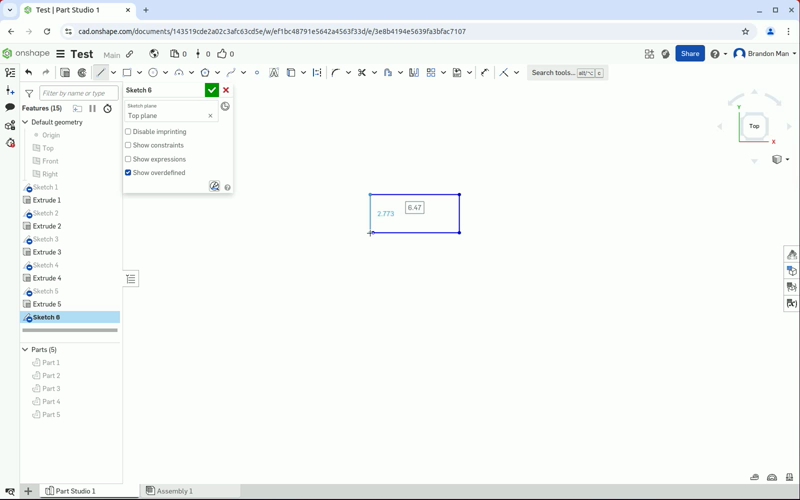
scroll(6)
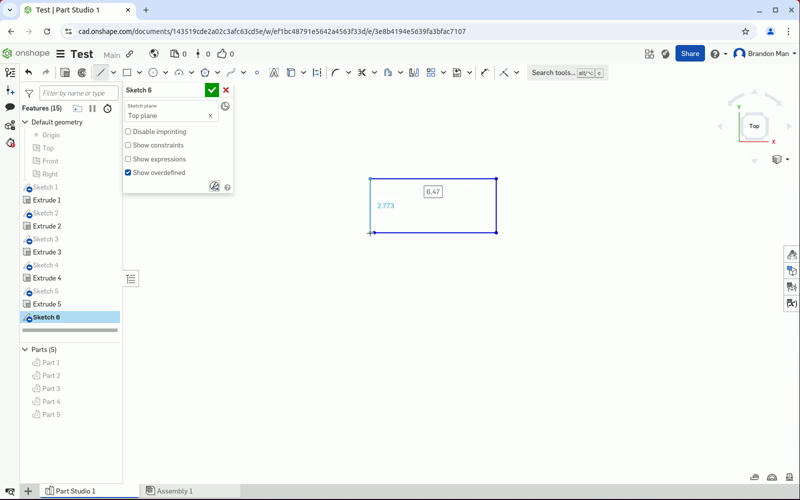
scroll(6)
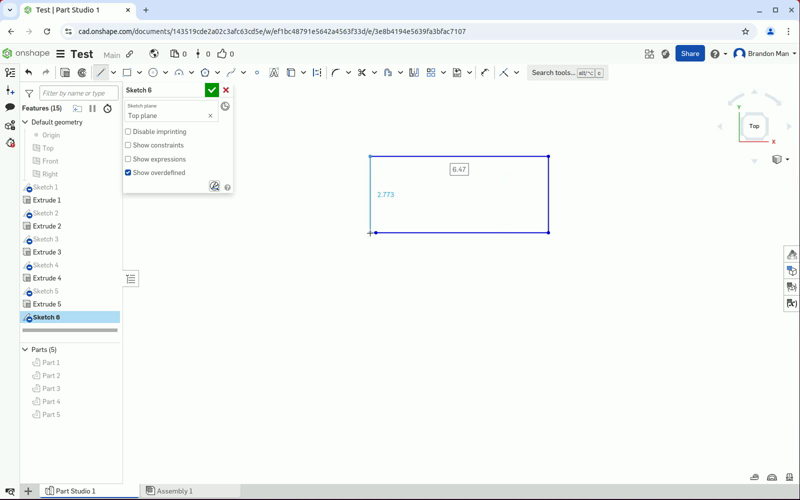
scroll(6)
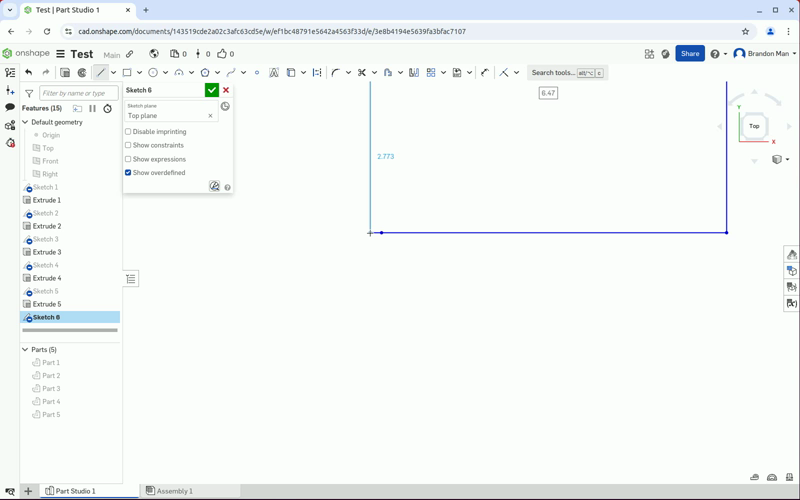
key_up(shift)
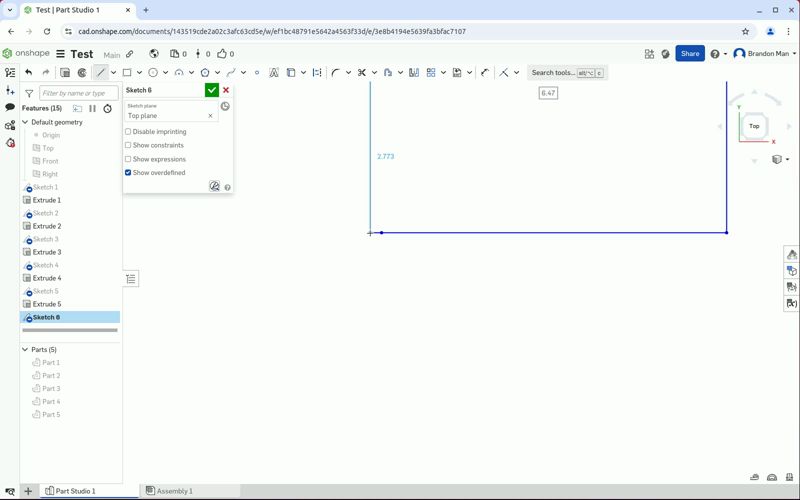
click(370, 232)
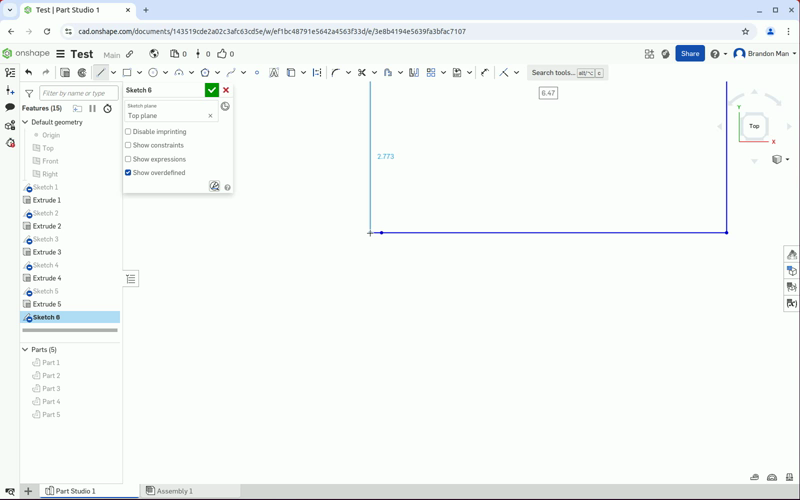
scroll(-6)
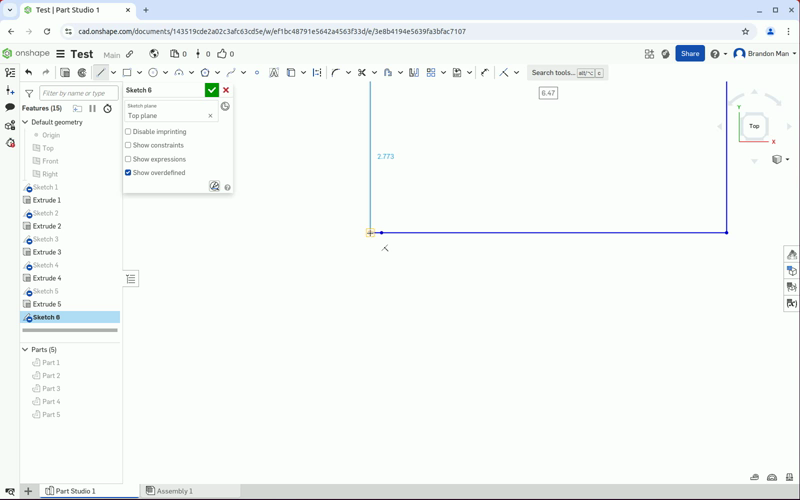
scroll(-6)
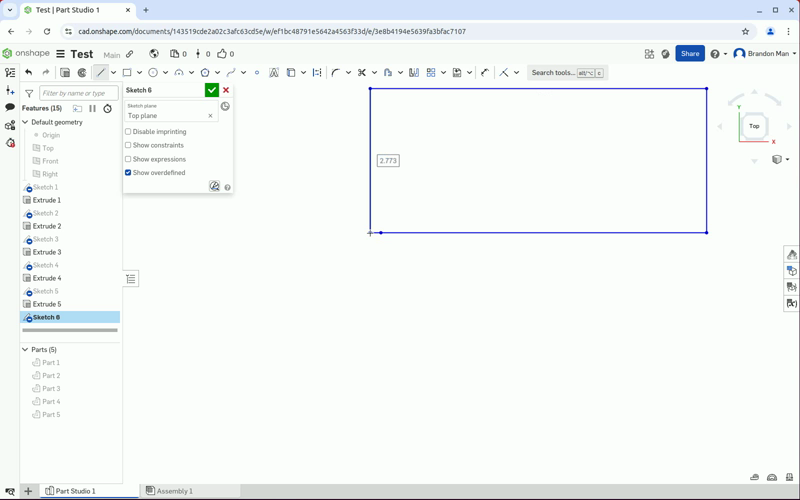
scroll(-6)
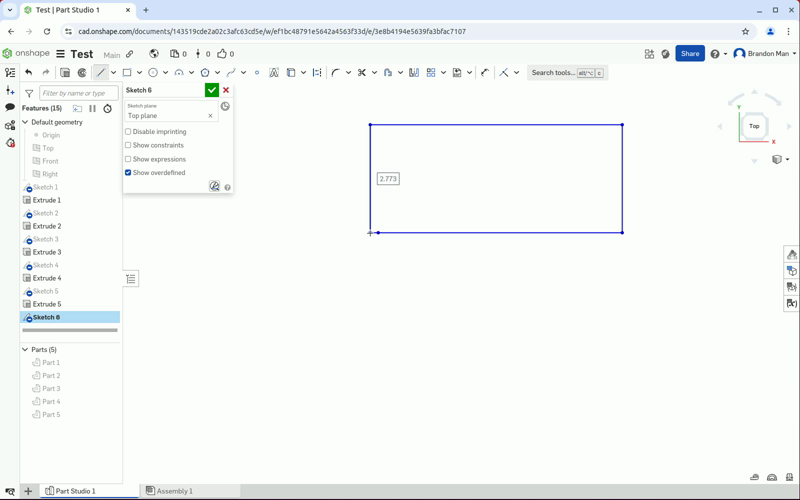
scroll(-6)
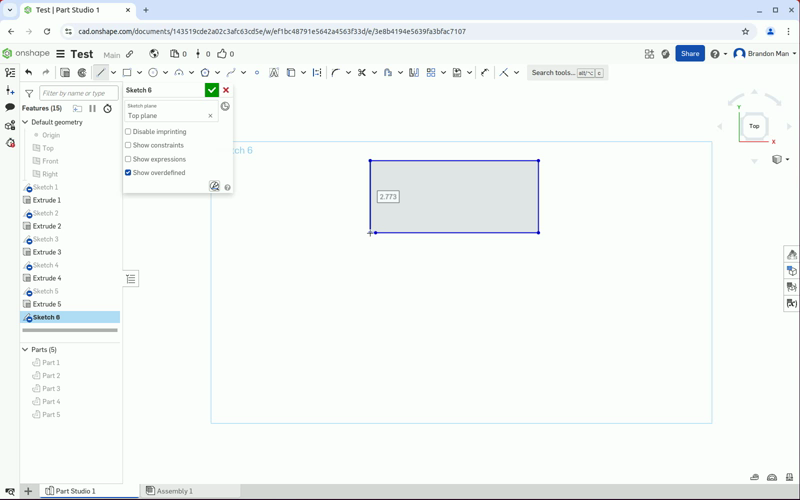
scroll(-6)
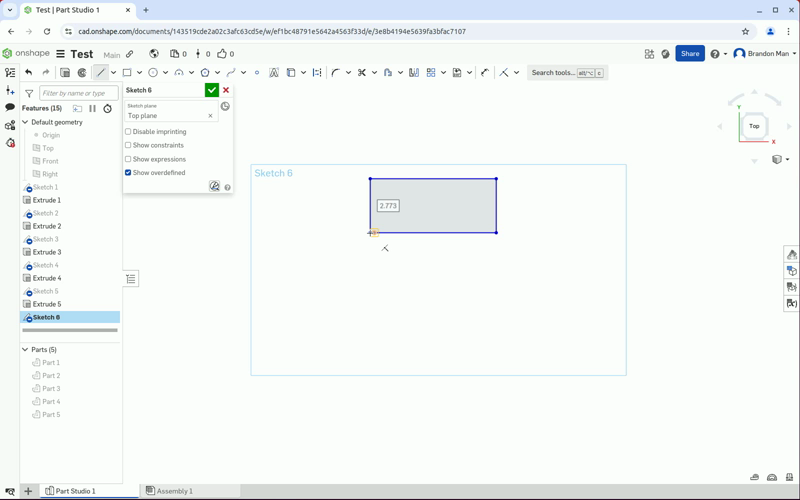
scroll(-6)
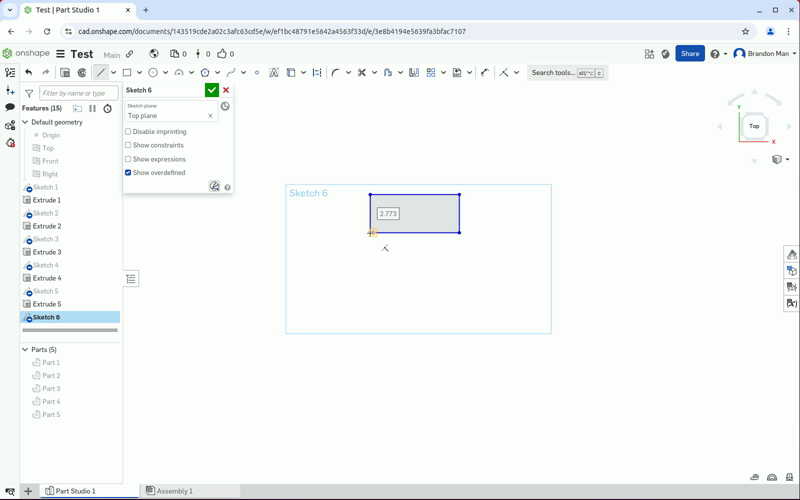
scroll(-6)
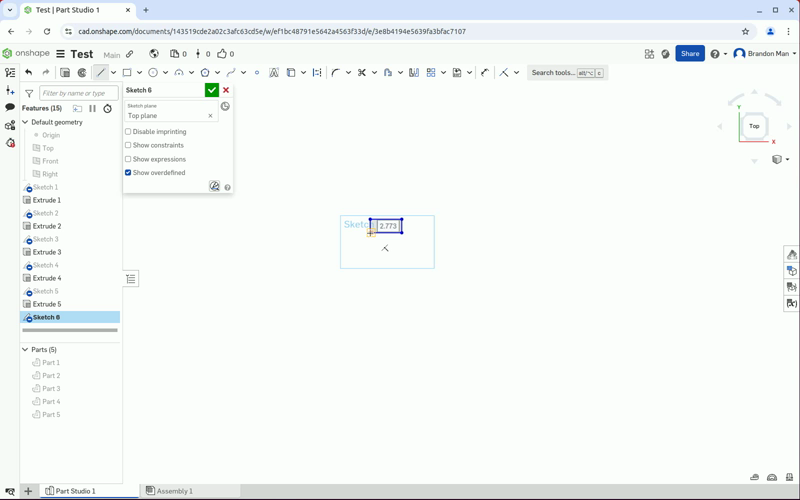
key(esc)
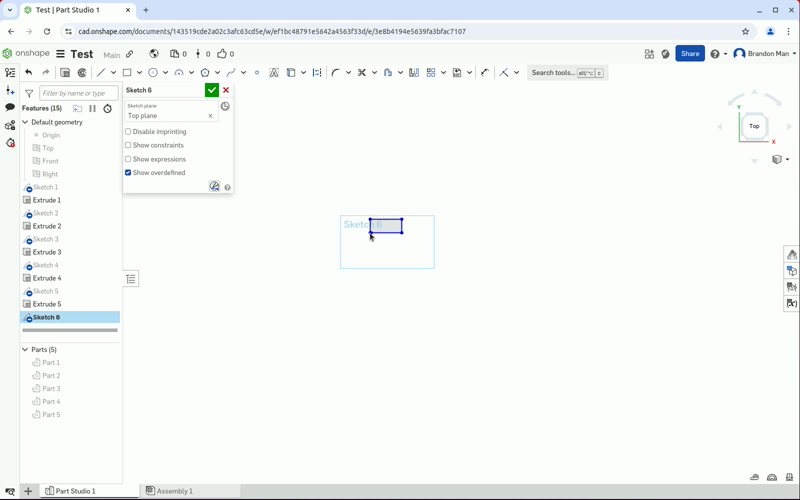
mouse_move(397, 222)
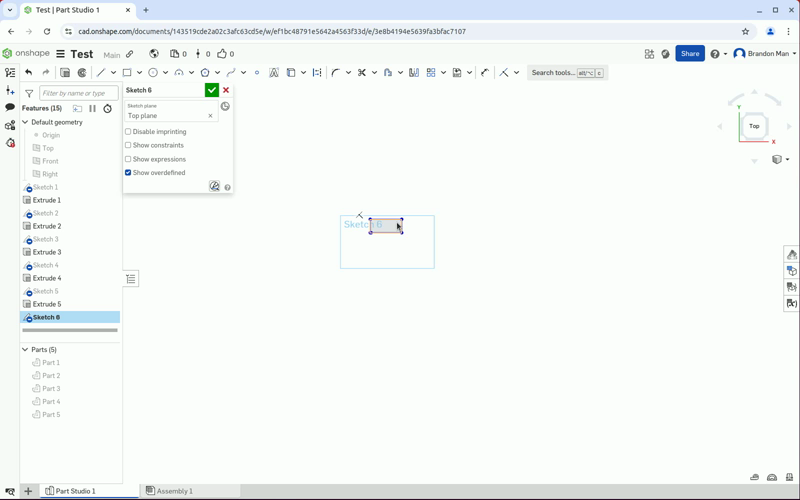
scroll(6)
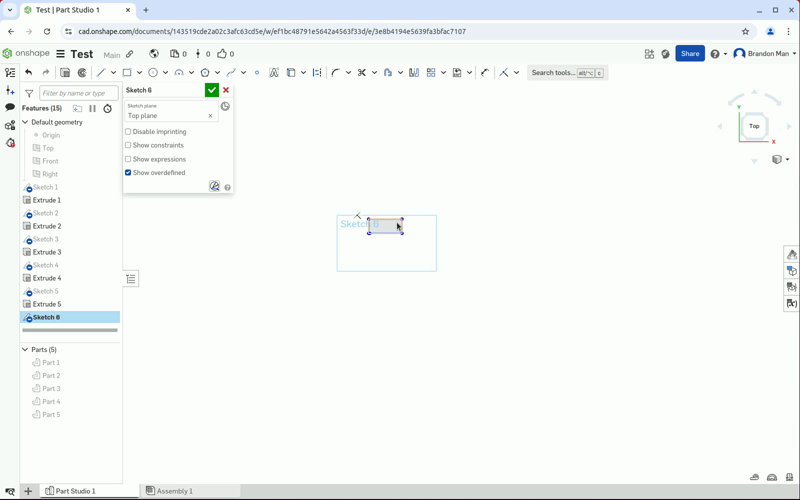
scroll(6)
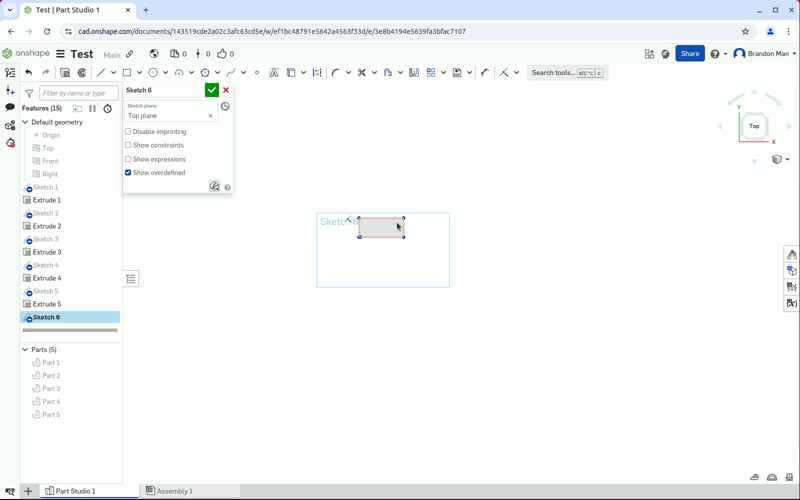
scroll(6)
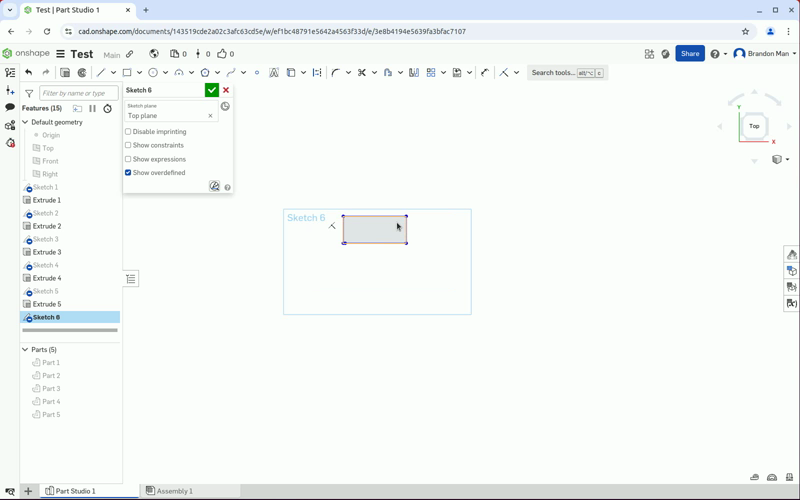
scroll(6)
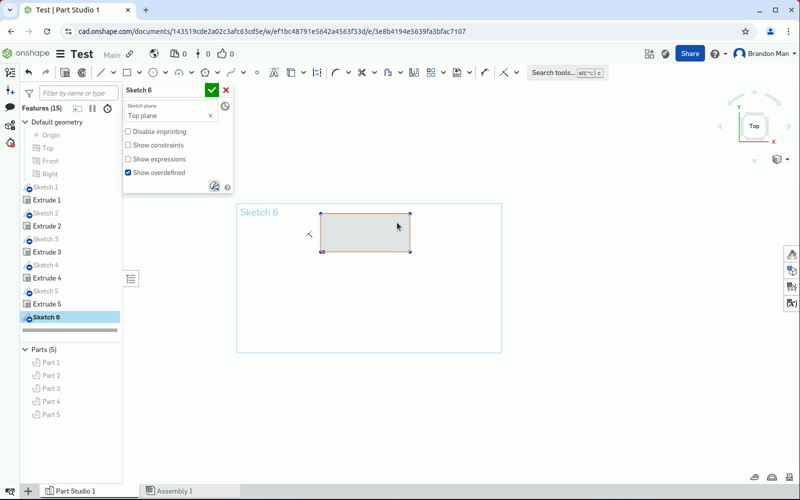
scroll(6)
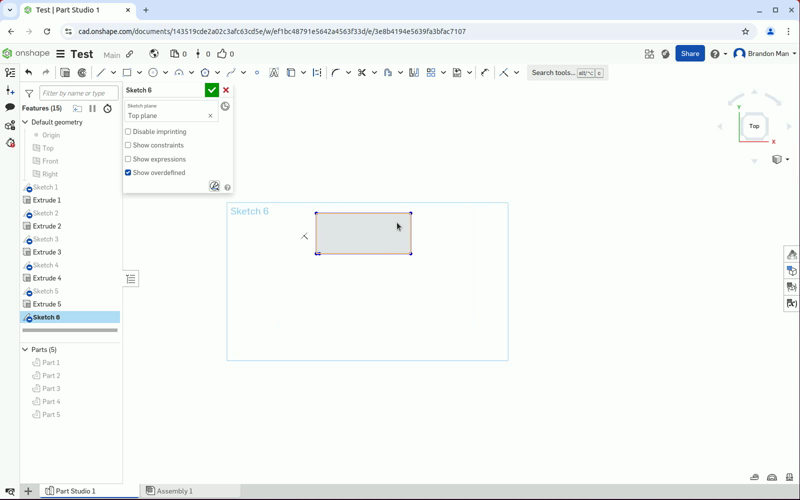
scroll(6)
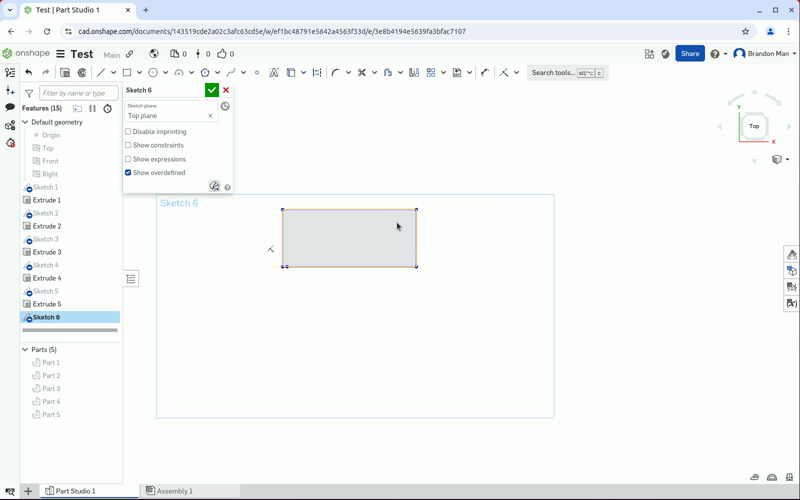
scroll(6)
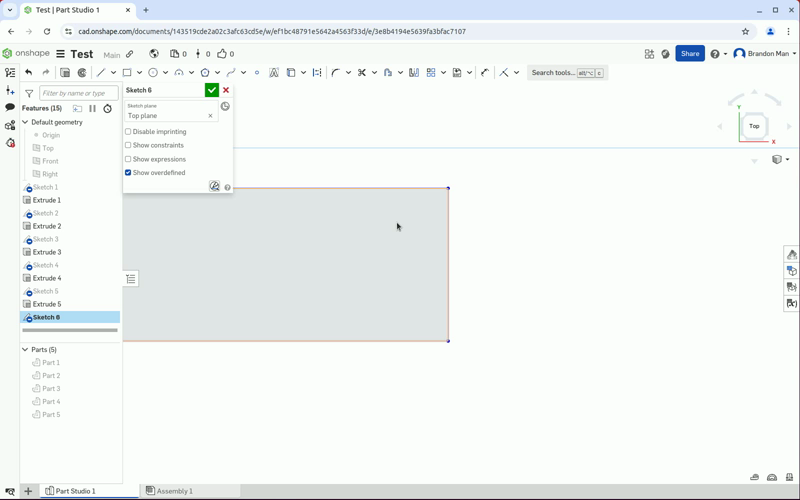
click(397, 222)
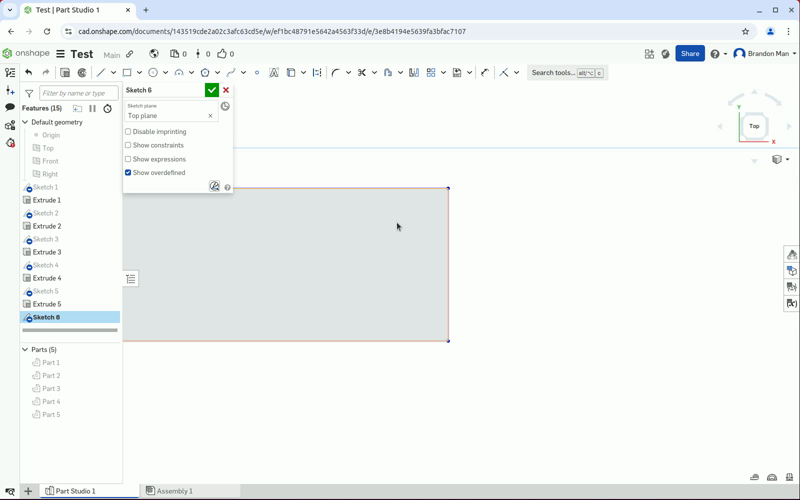
scroll(-6)
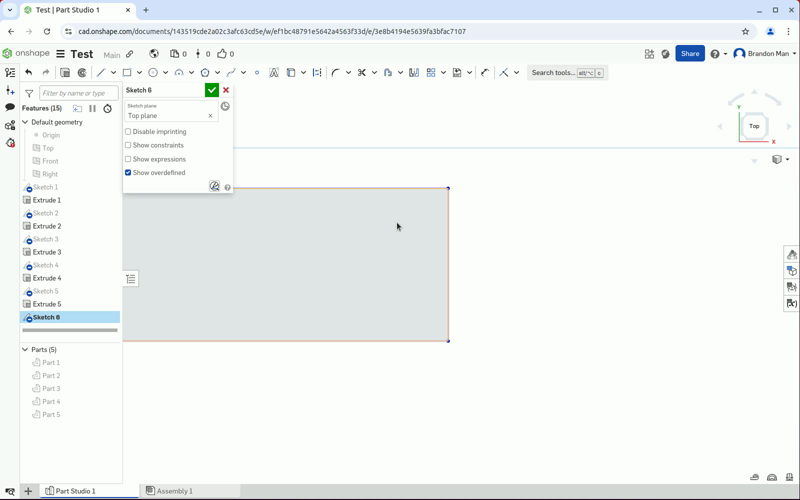
scroll(-6)
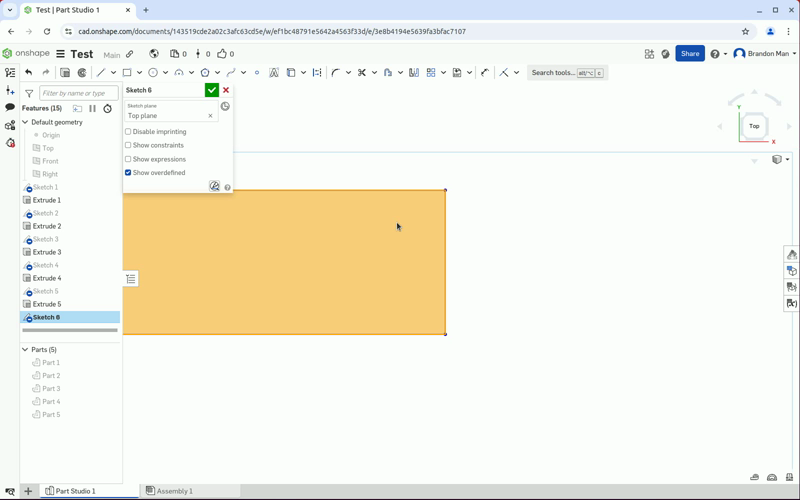
scroll(-6)
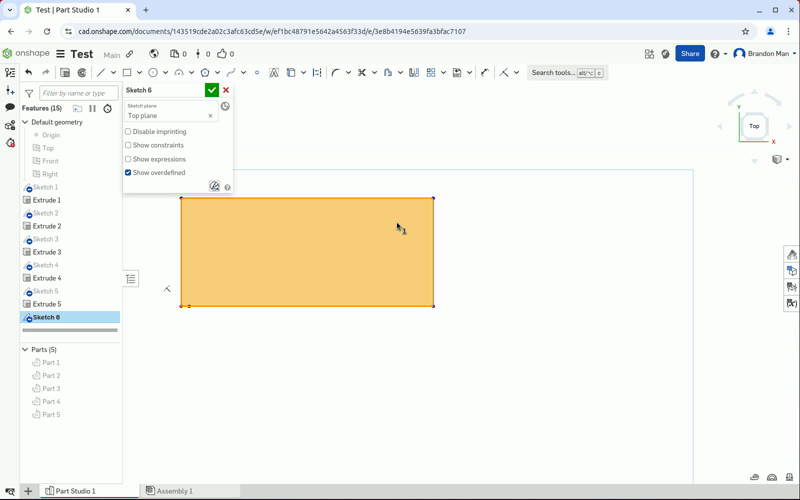
scroll(-6)
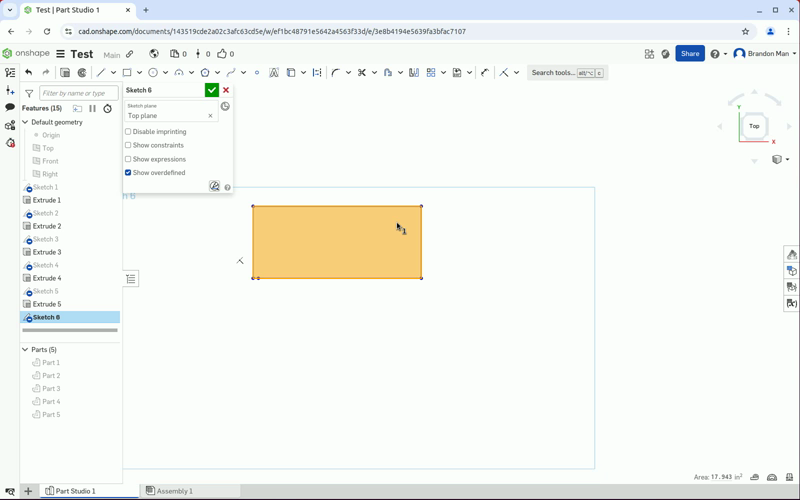
scroll(-6)
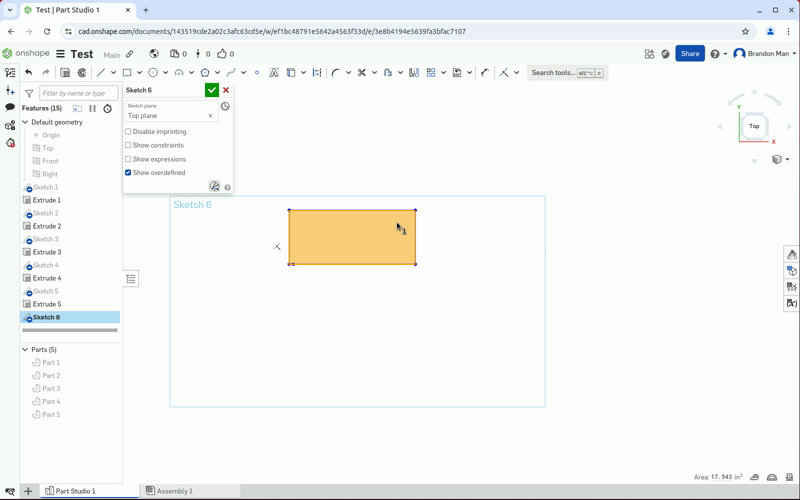
scroll(-6)
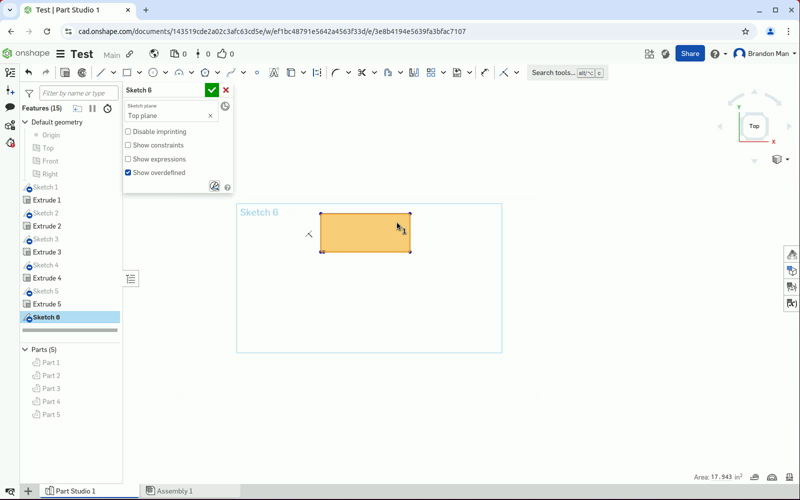
scroll(-6)
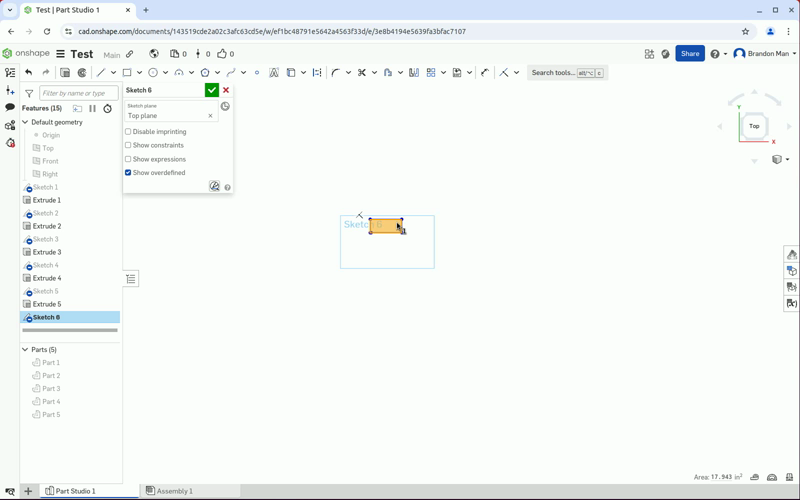
mouse_move(73, 352)
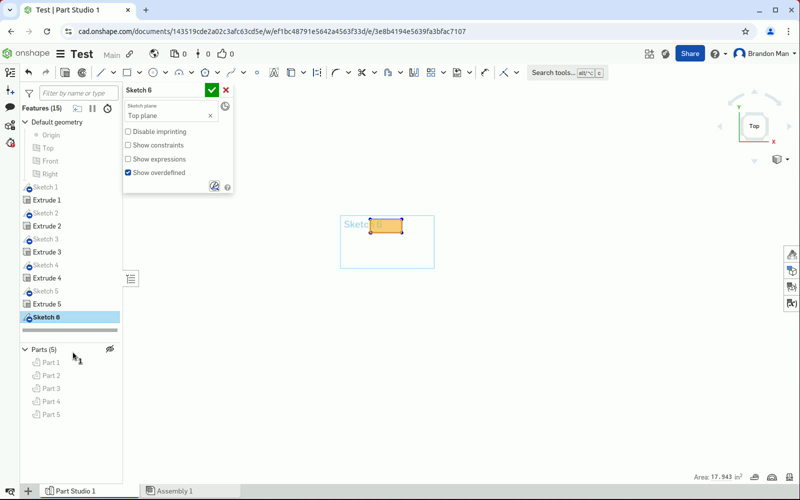
key(shift+y)
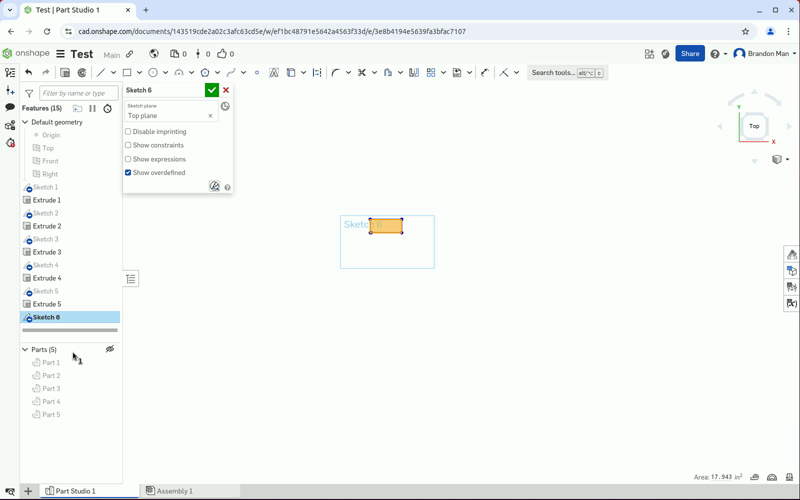
key(shift+e)
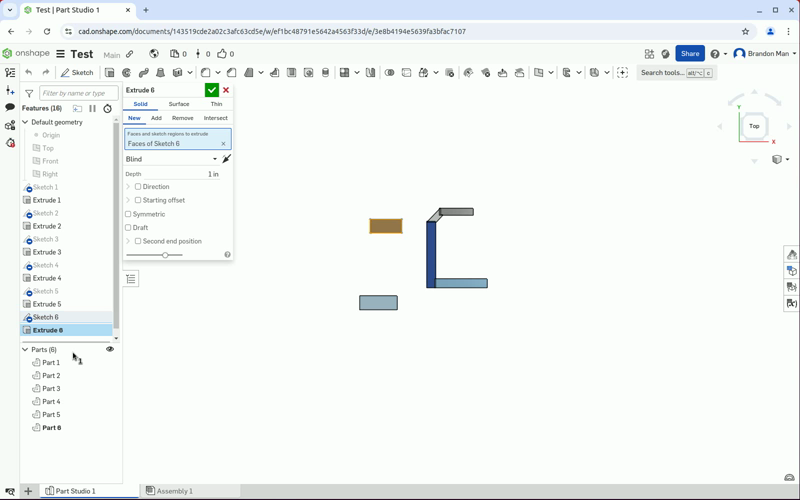
mouse_move(143, 106)
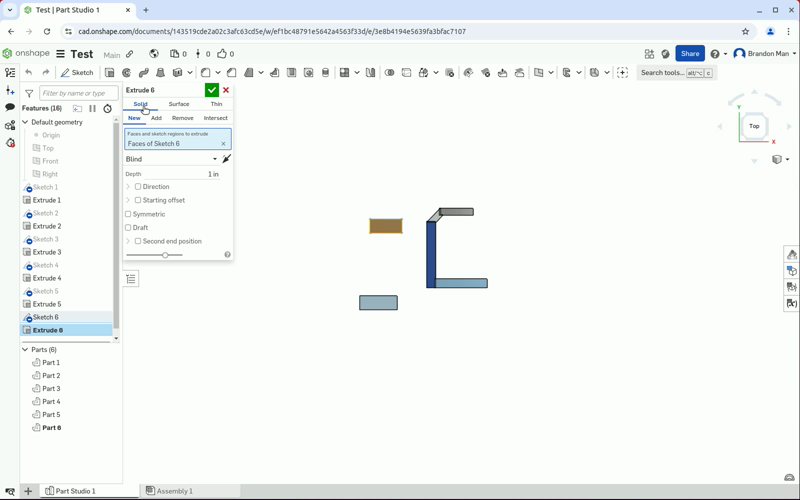
click(143, 106)
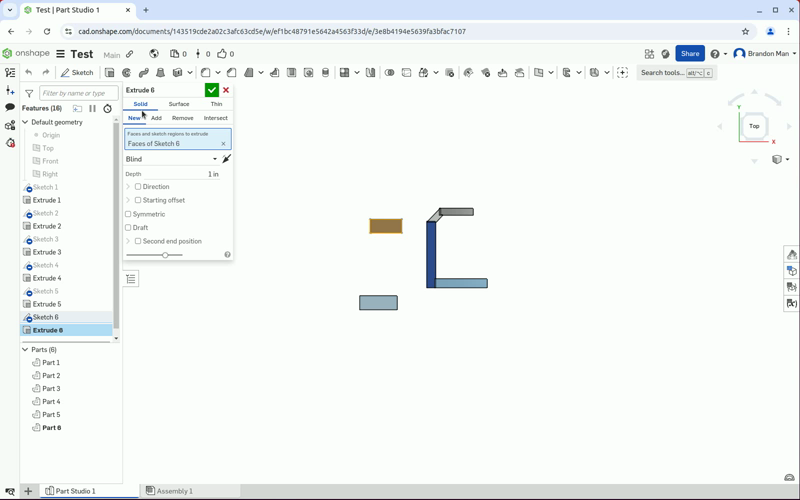
mouse_move(137, 120)
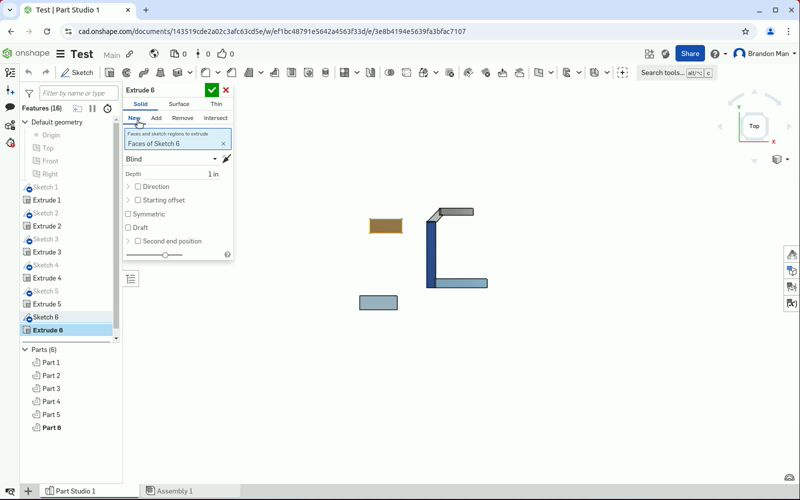
click(137, 120)
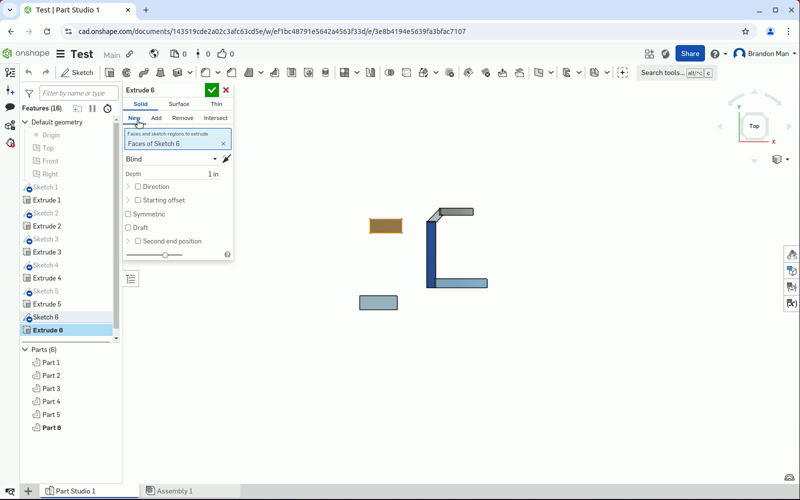
key(tab, 4)
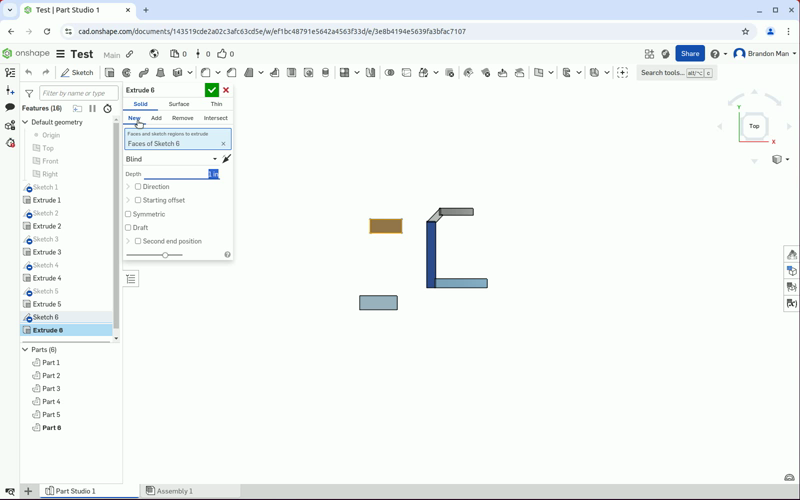
text(3.851)
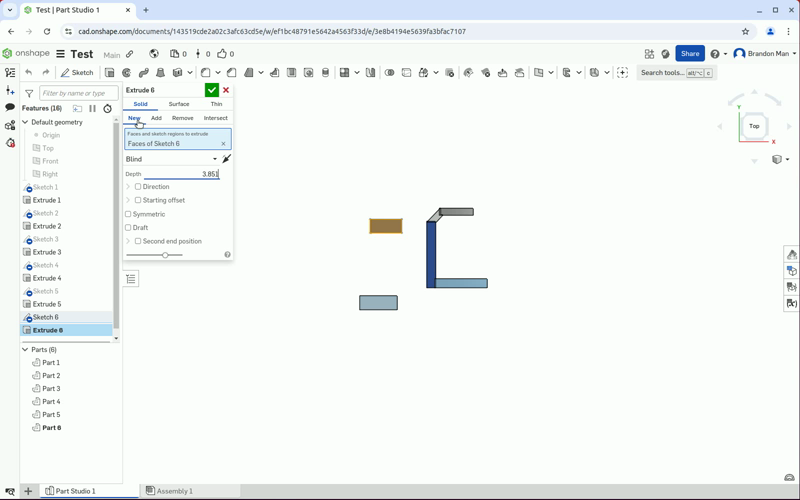
key(enter)
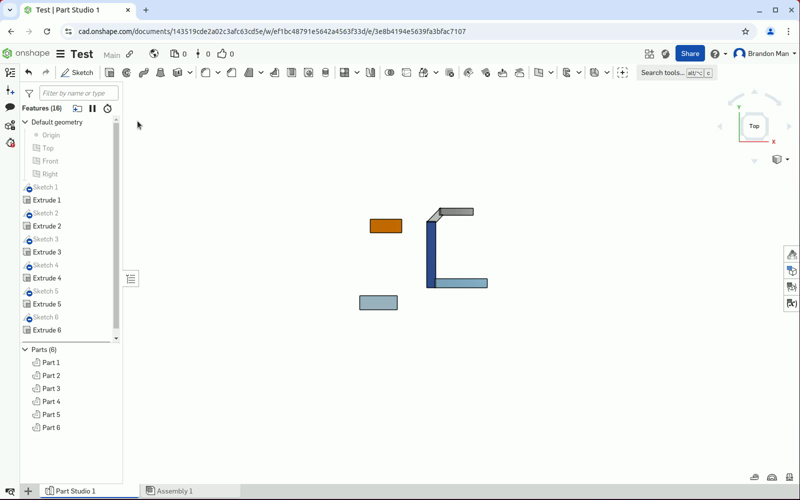
key(shift+h)
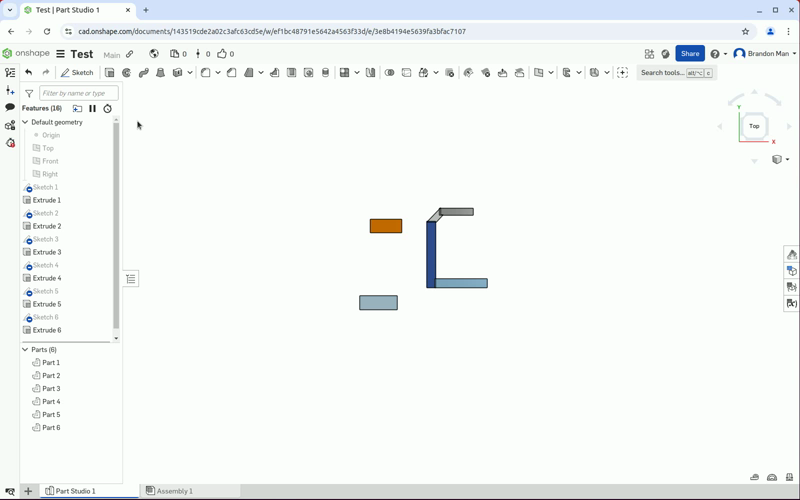
key(shift+h)
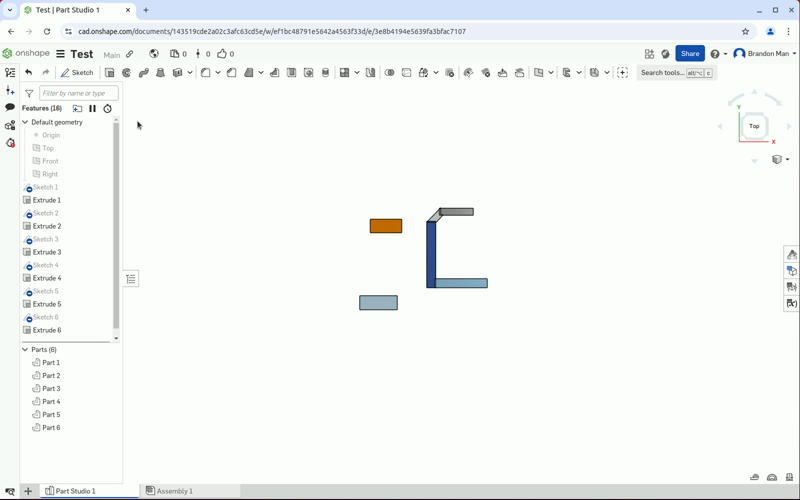
mouse_move(69, 189)
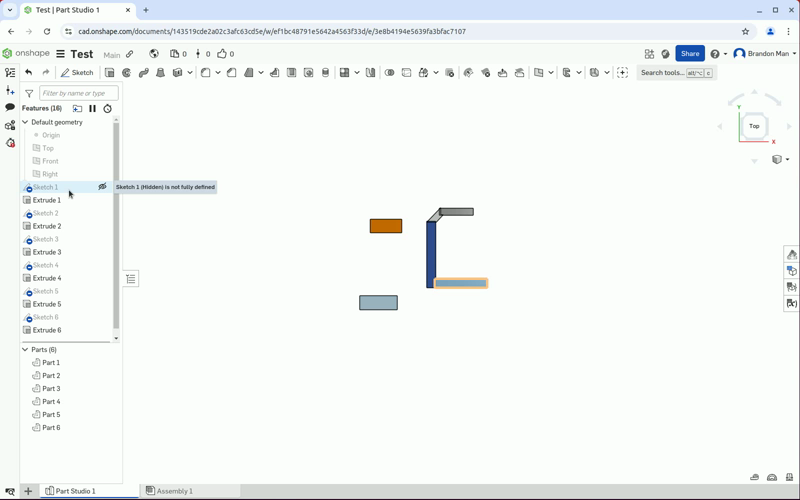
click(69, 189)
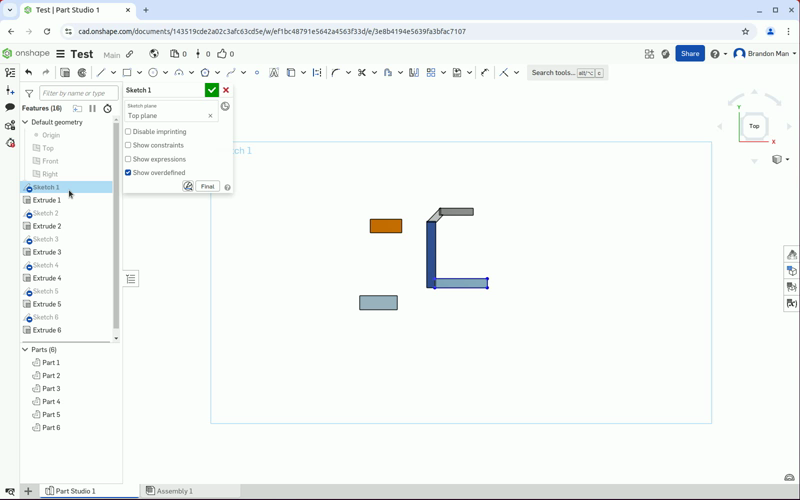
mouse_move(229, 92)
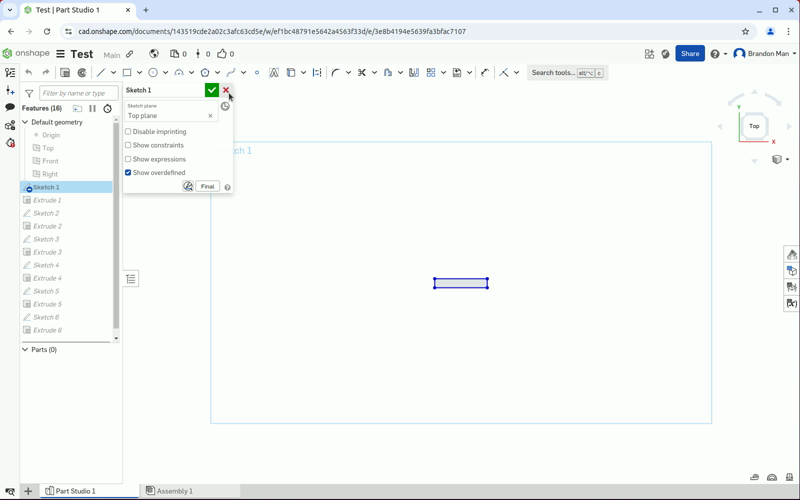
click(229, 92)
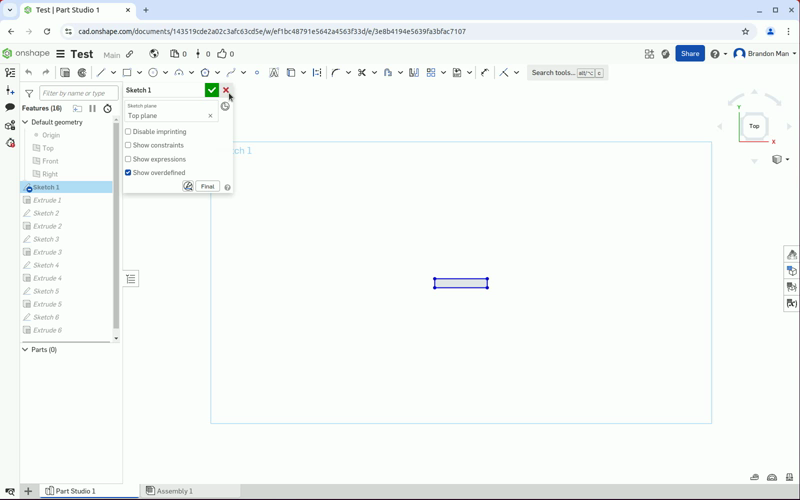
key(shift+s)
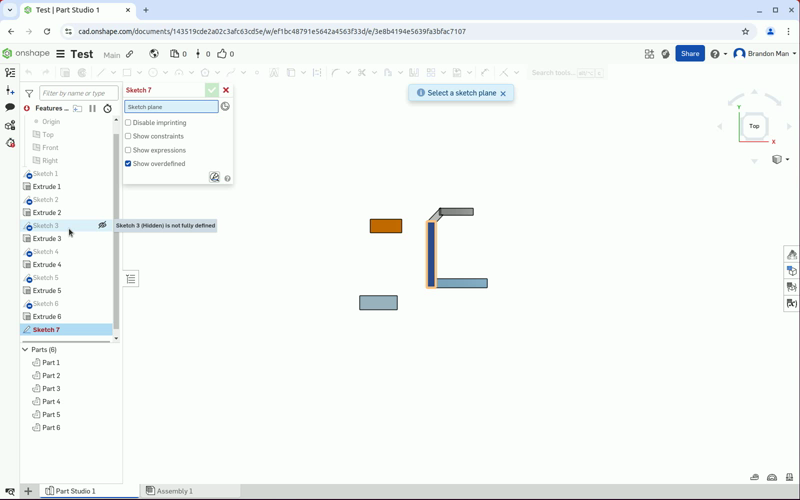
scroll(3)
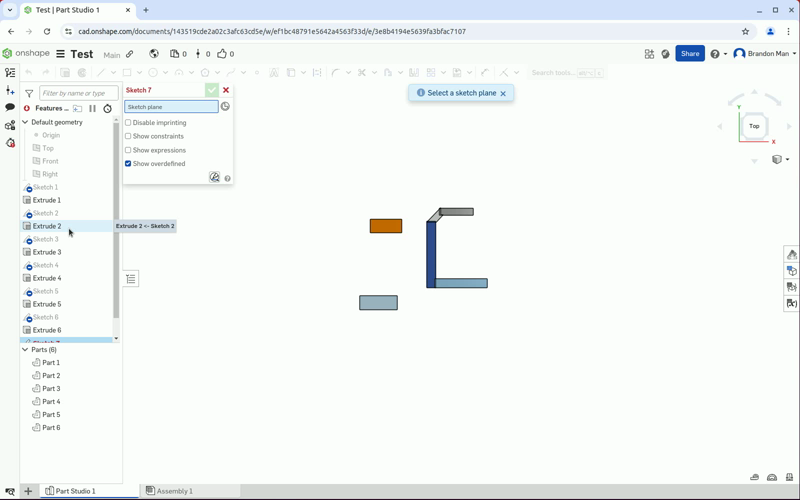
mouse_move(69, 150)
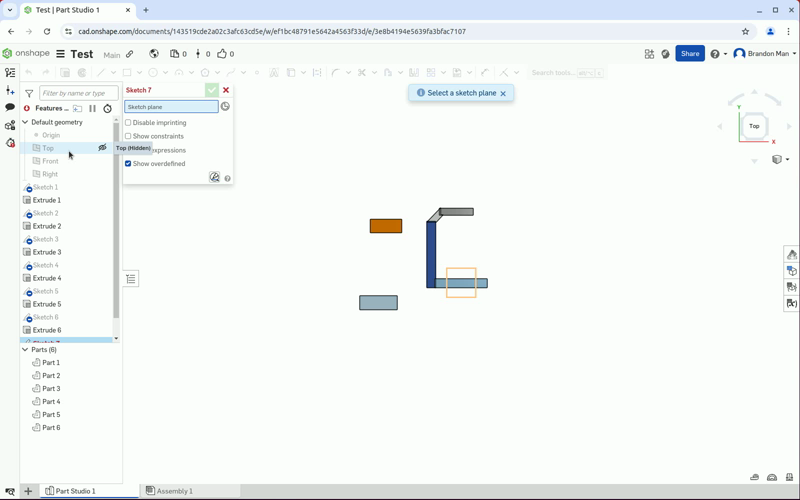
click(69, 150)
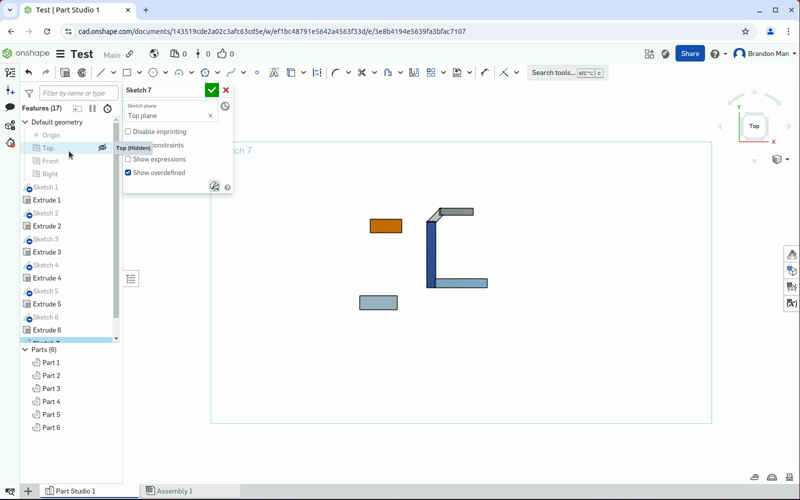
mouse_move(73, 352)
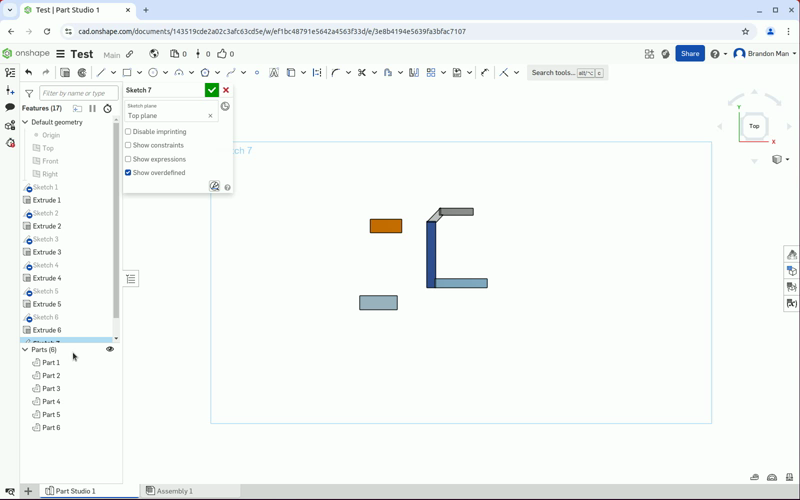
key(y)
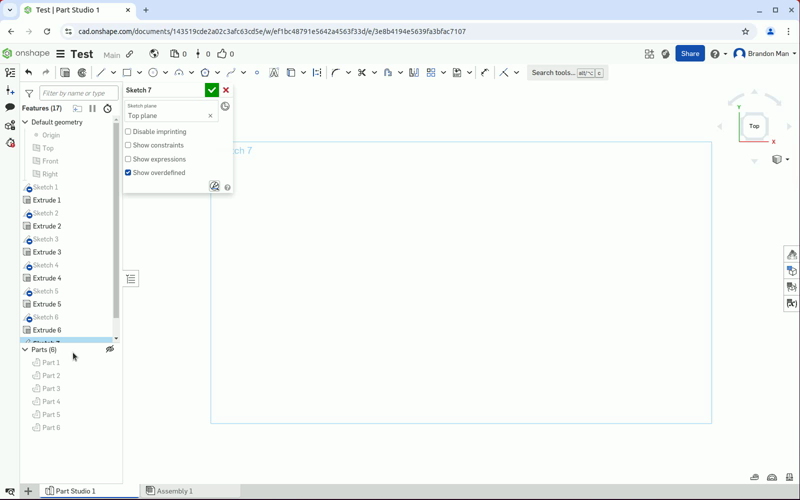
key(l)
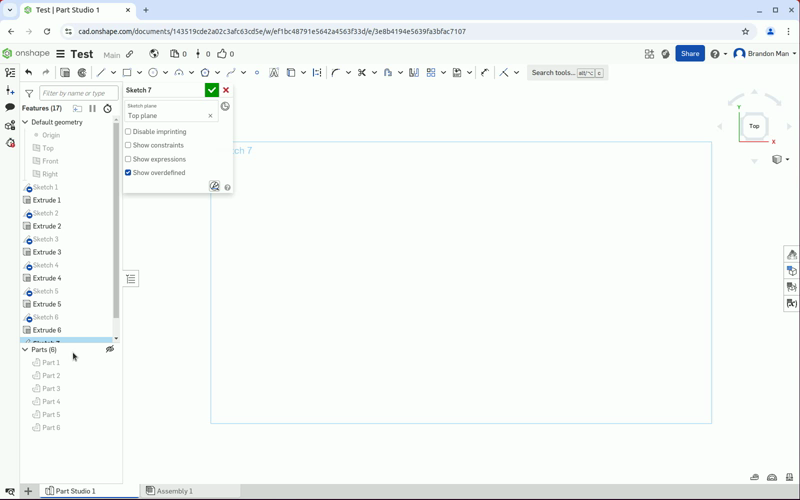
key_down(shift)
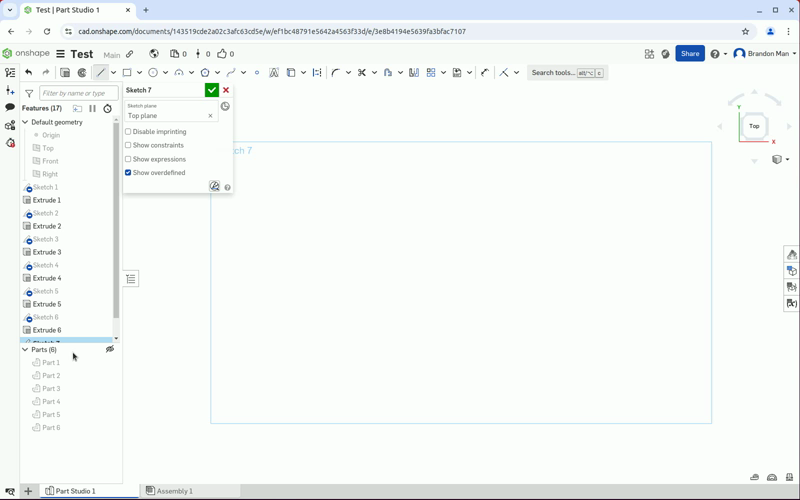
mouse_move(348, 309)
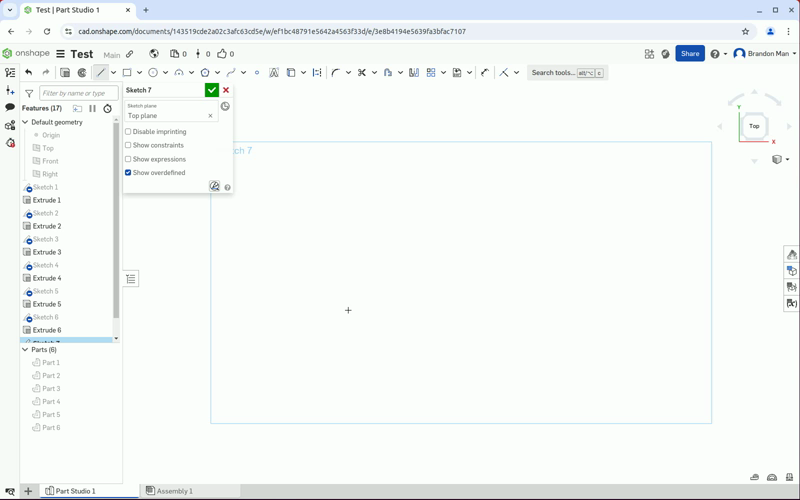
click(348, 309)
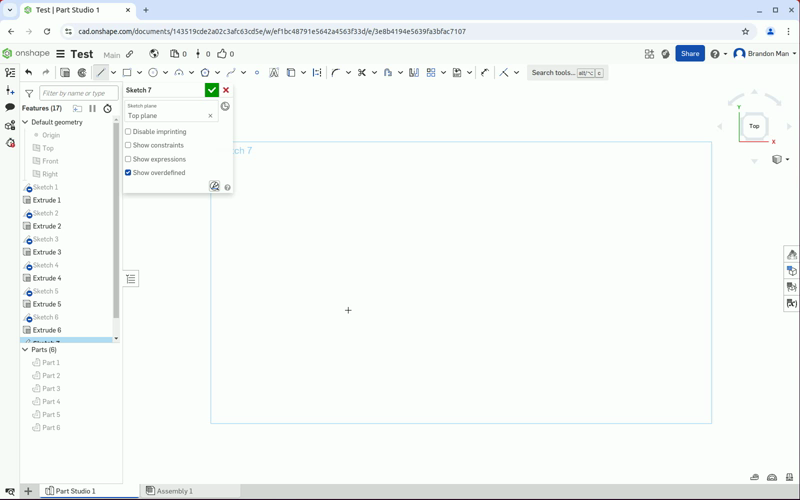
key_up(shift)
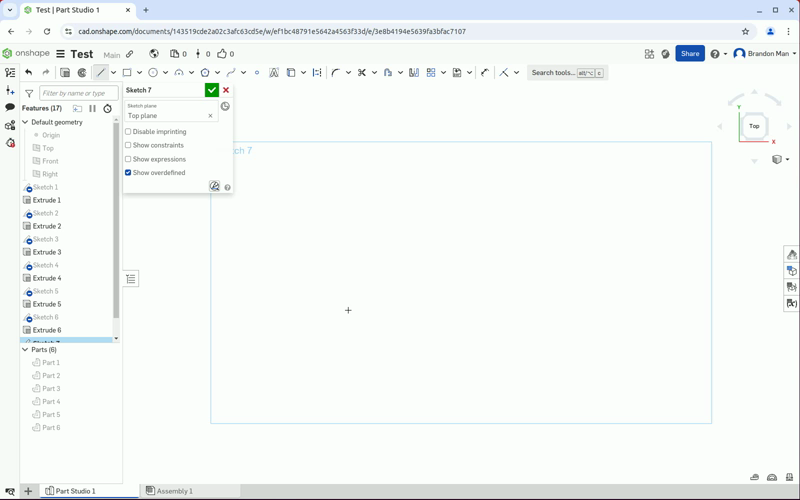
key_down(shift)
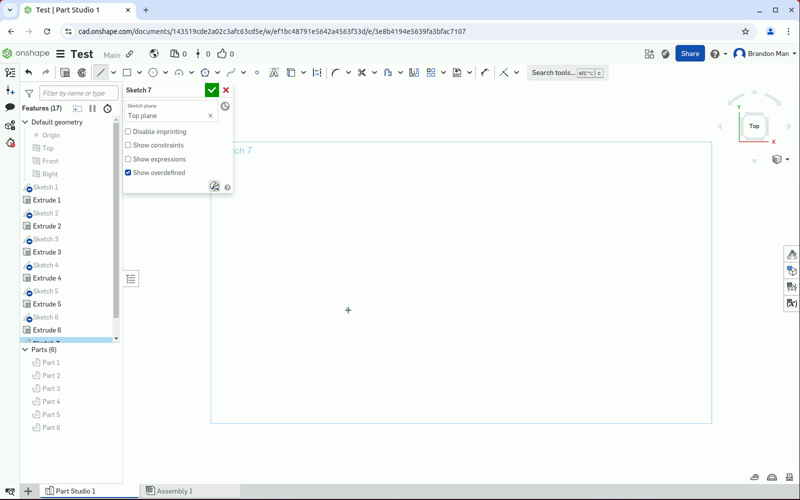
mouse_move(378, 309)
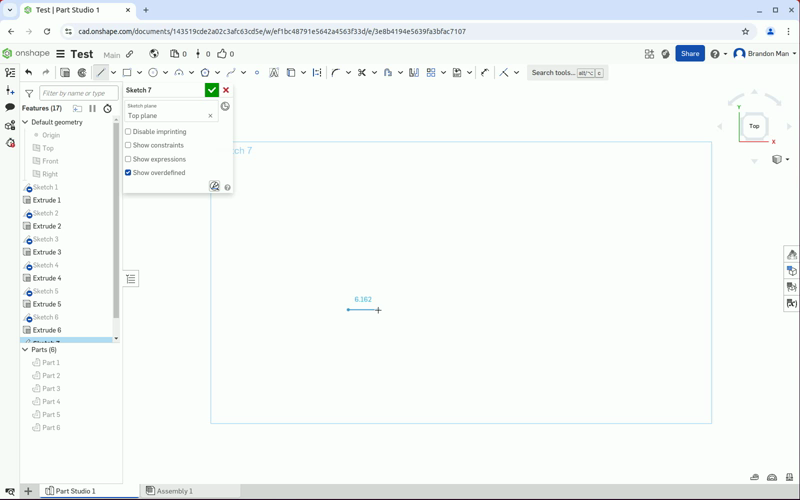
mouse_move(360, 309)
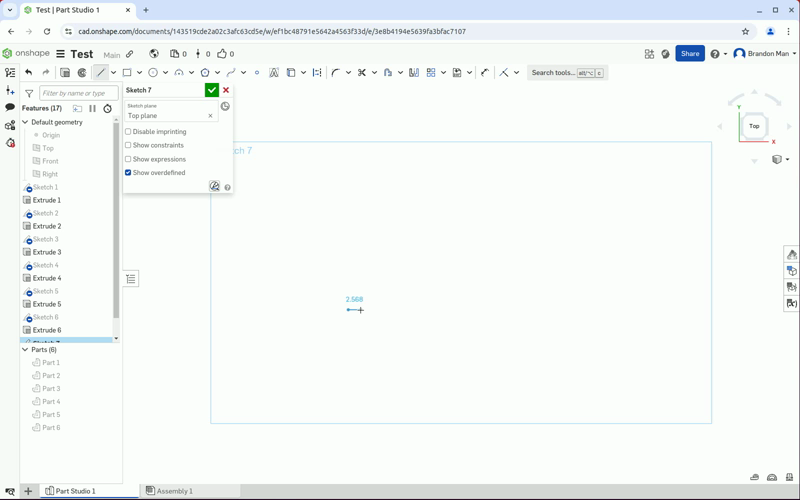
click(360, 309)
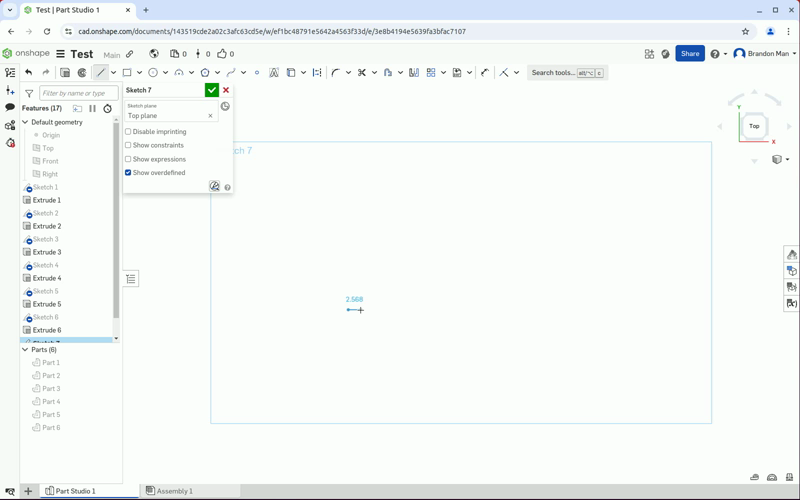
key_up(shift)
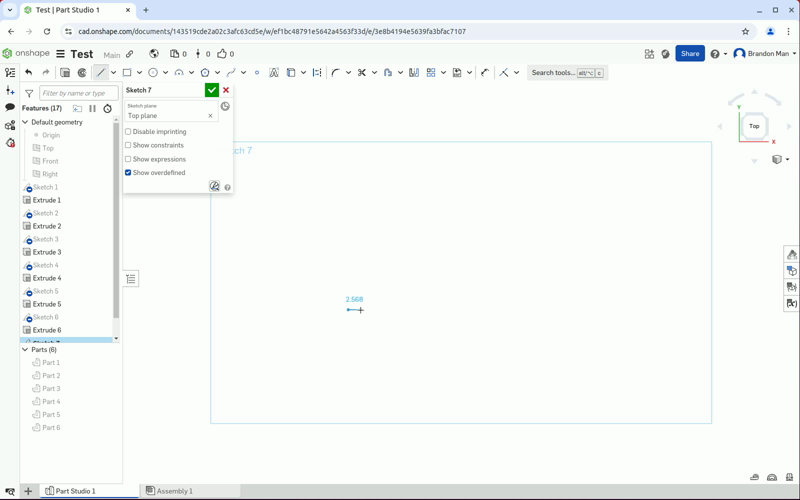
key_down(shift)
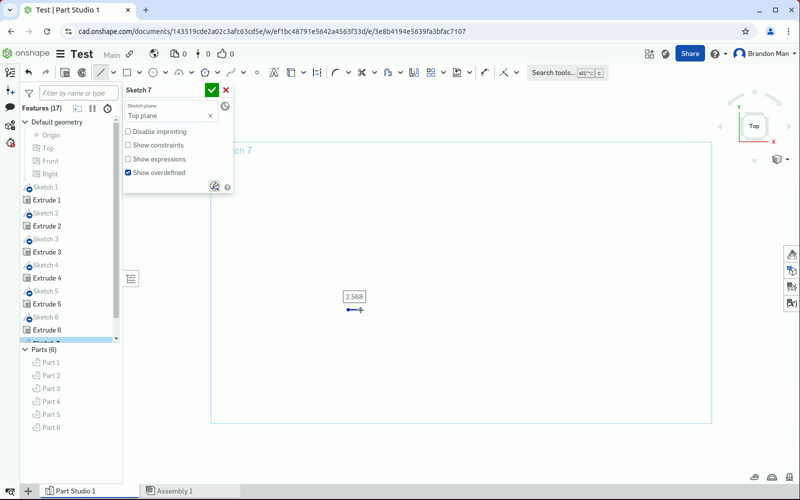
mouse_move(390, 309)
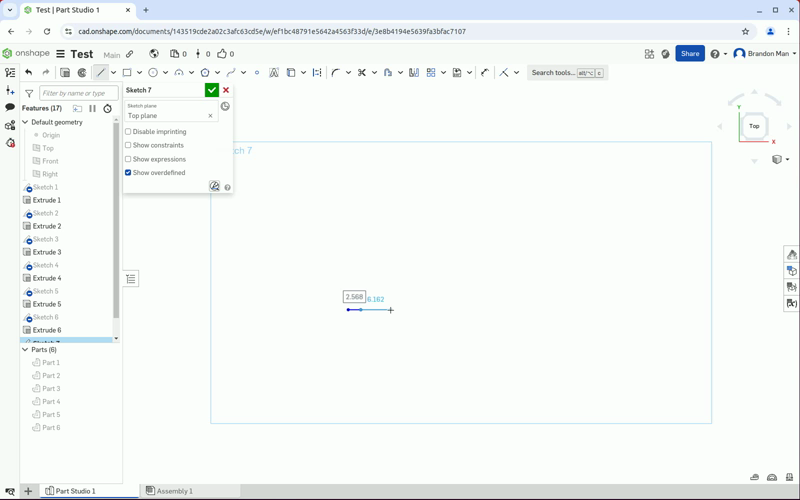
mouse_move(360, 296)
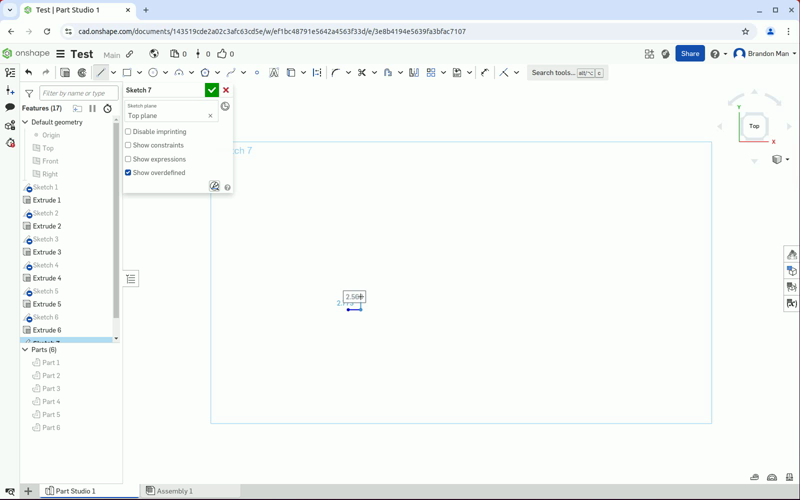
click(360, 296)
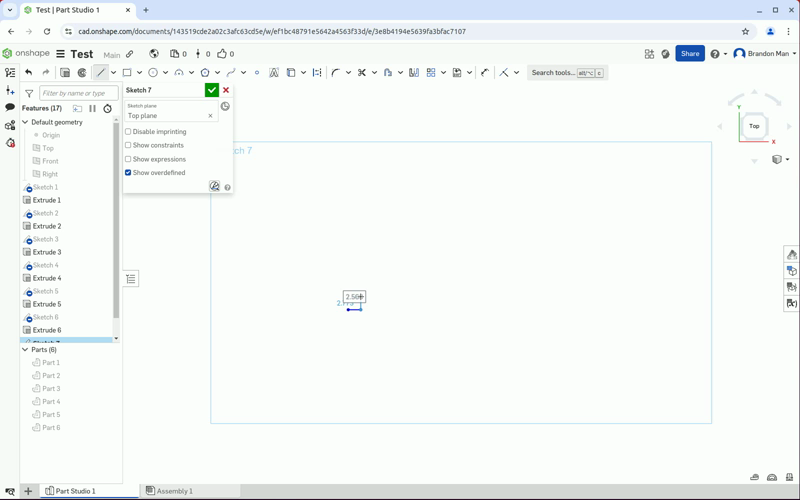
key_up(shift)
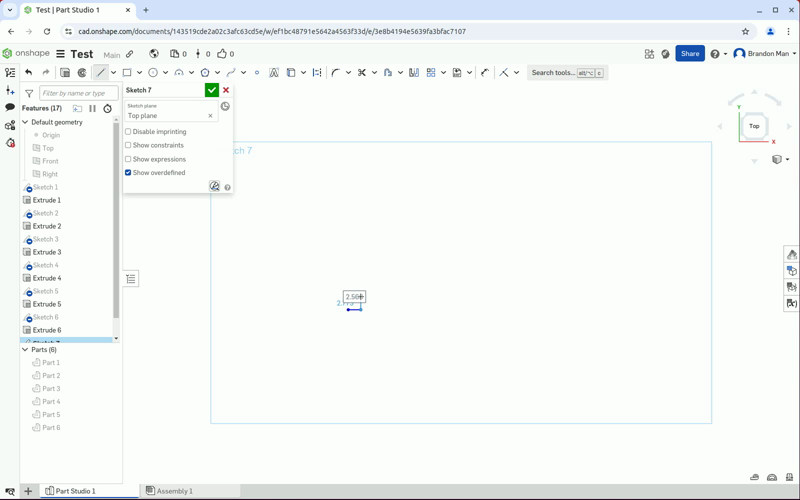
key_down(shift)
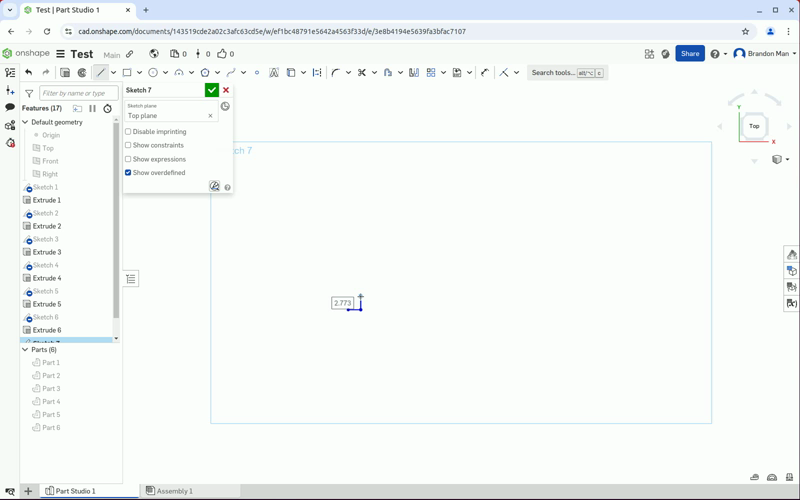
mouse_move(390, 296)
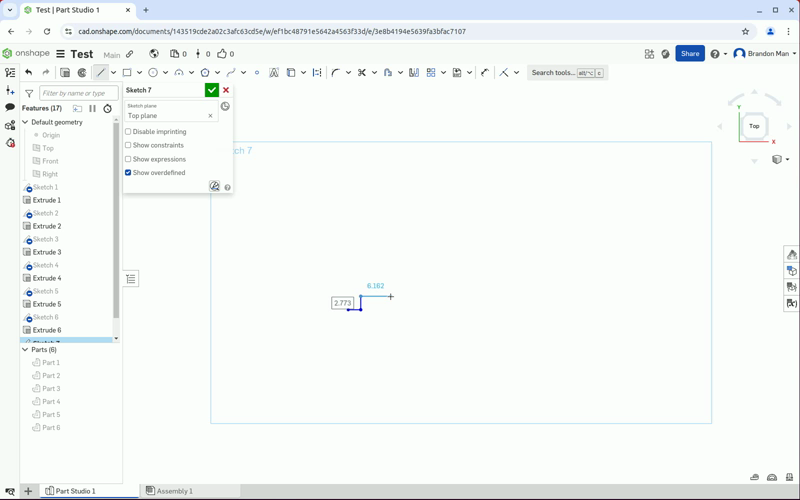
mouse_move(360, 243)
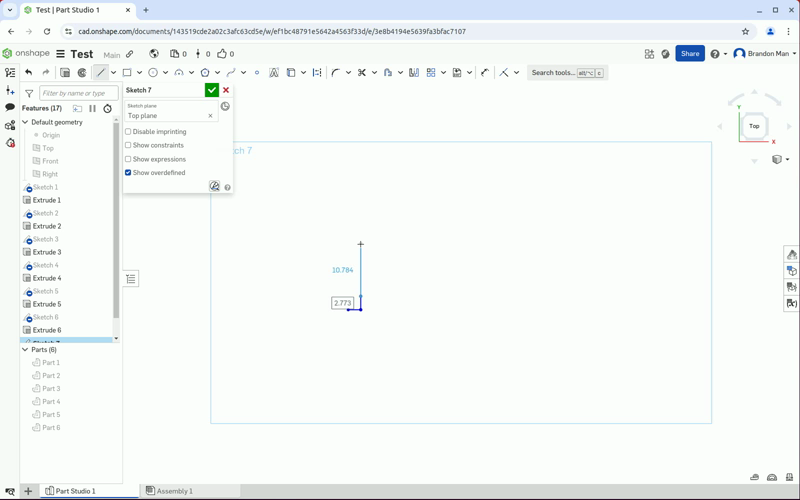
click(360, 243)
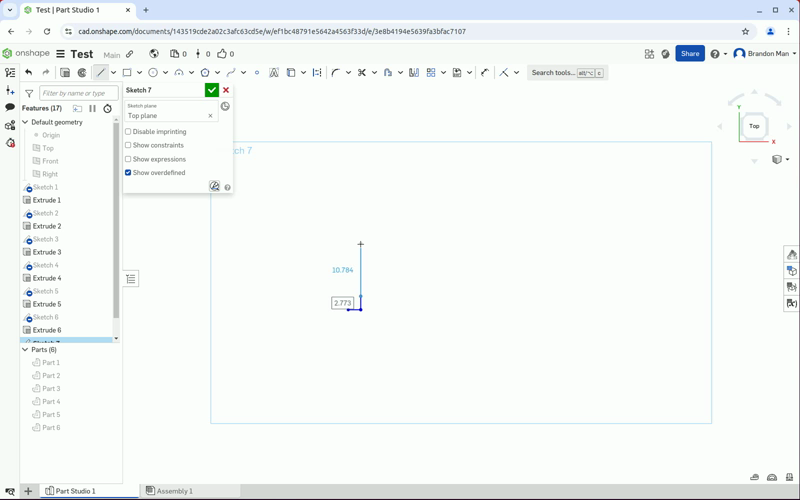
key_up(shift)
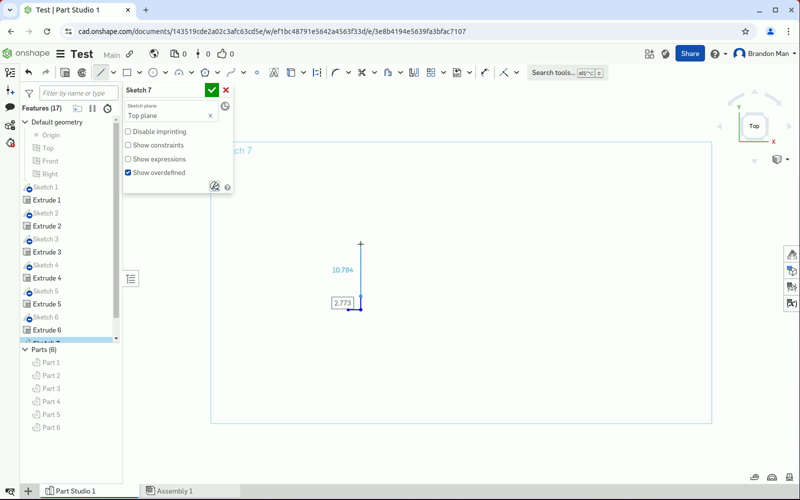
key_down(shift)
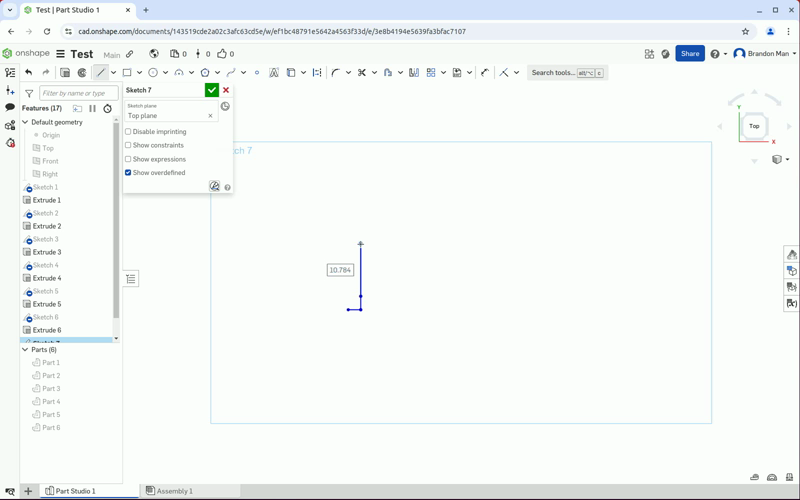
mouse_move(390, 243)
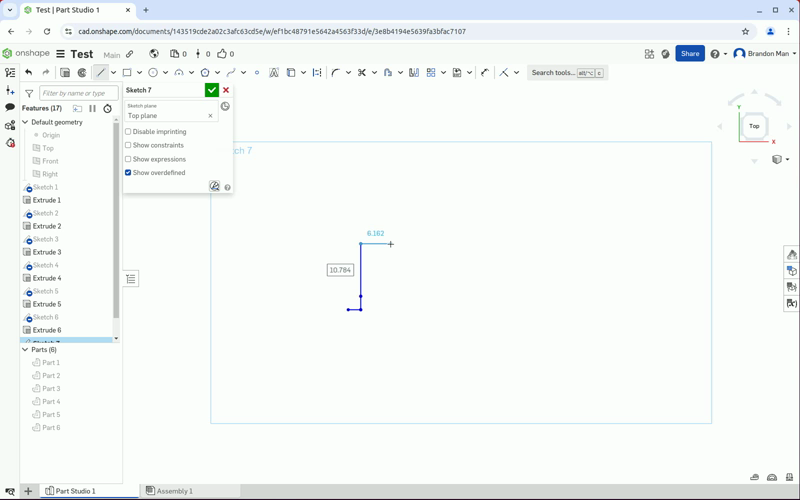
mouse_move(348, 243)
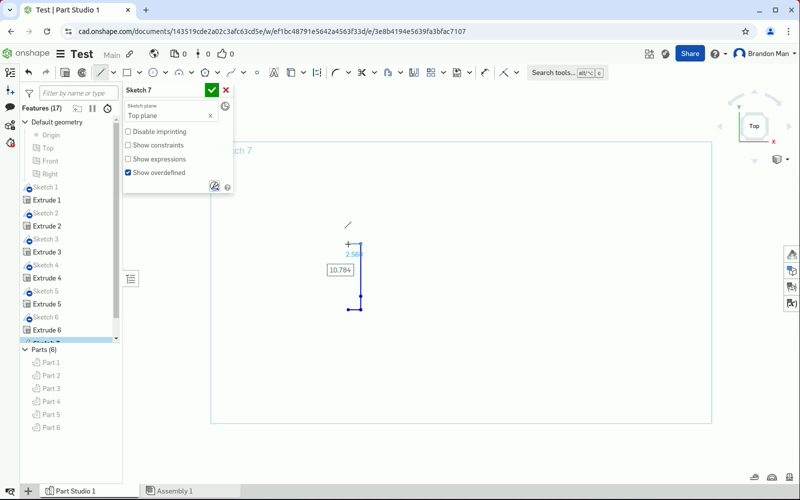
click(348, 243)
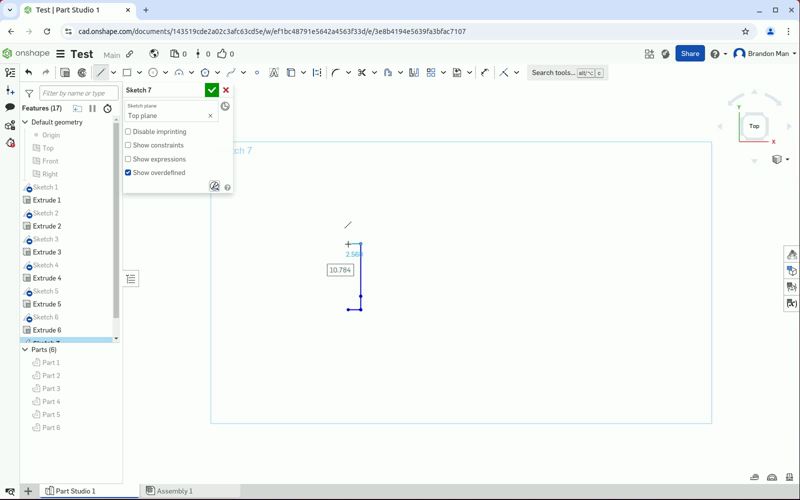
key_up(shift)
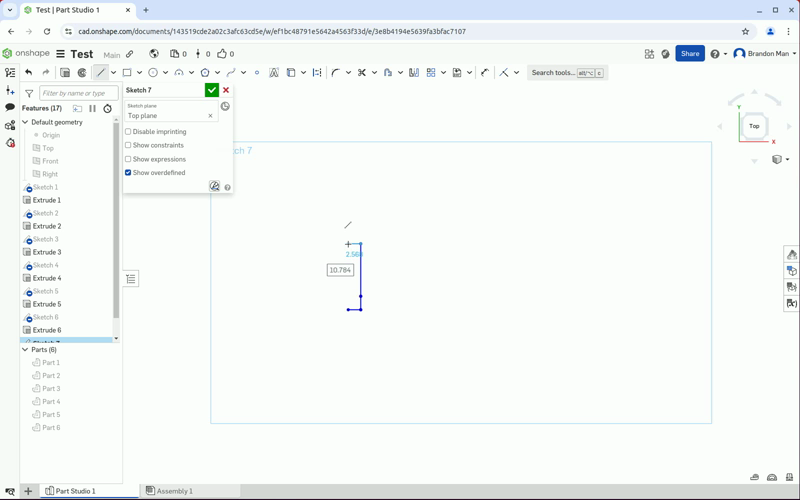
key_down(shift)
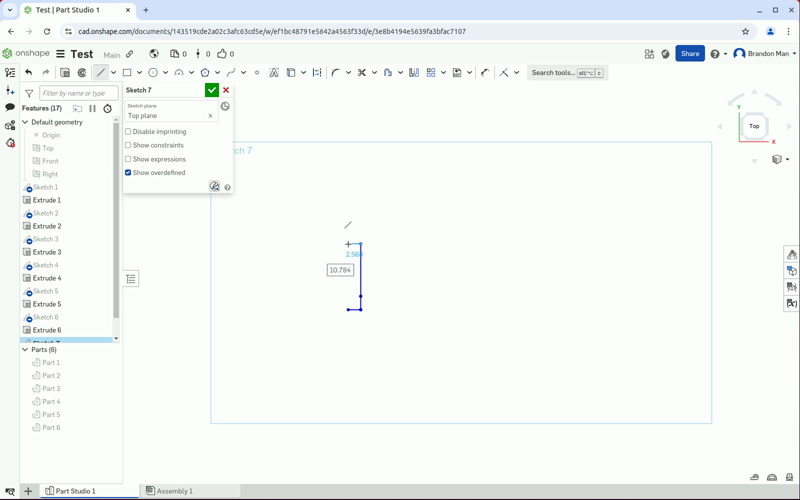
mouse_move(348, 309)
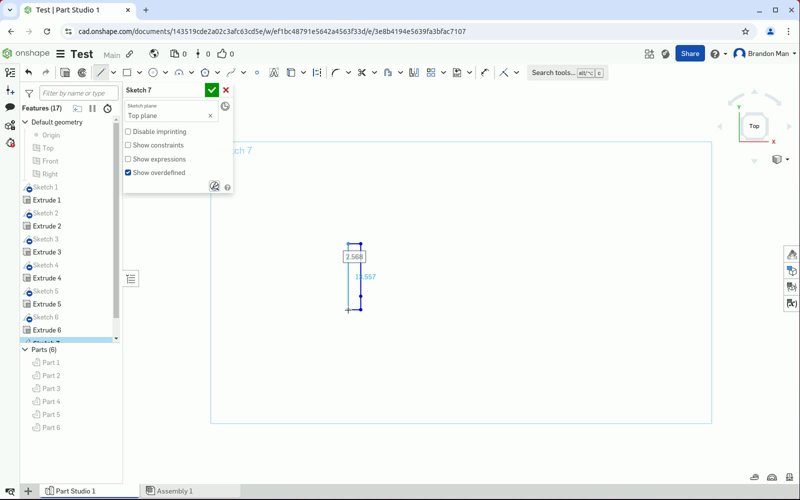
key_up(shift)
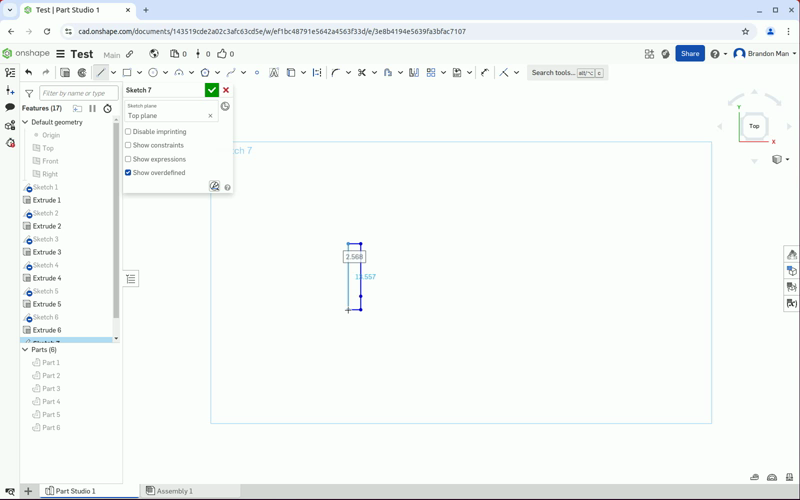
click(348, 309)
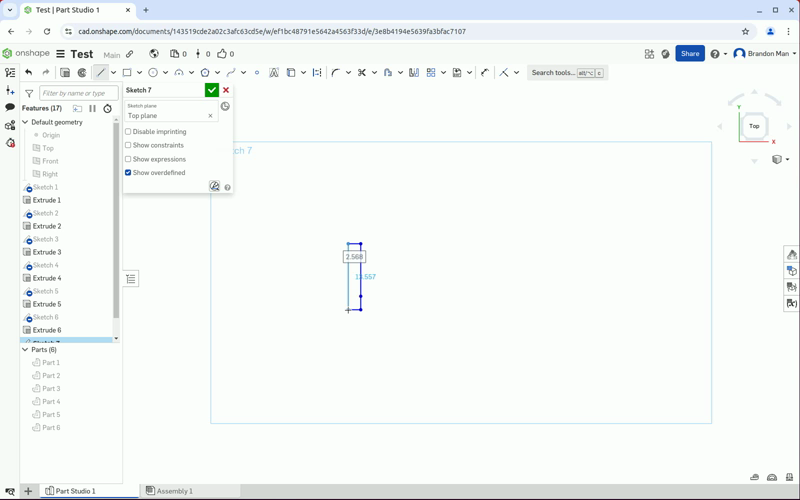
key(esc)
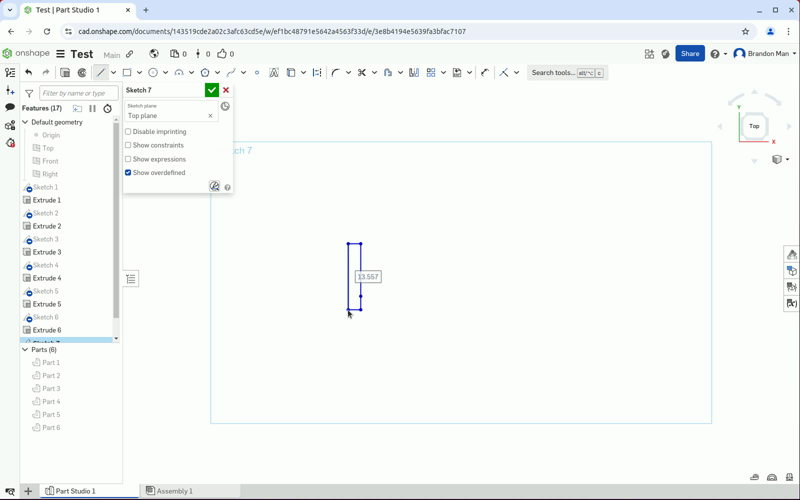
mouse_move(352, 249)
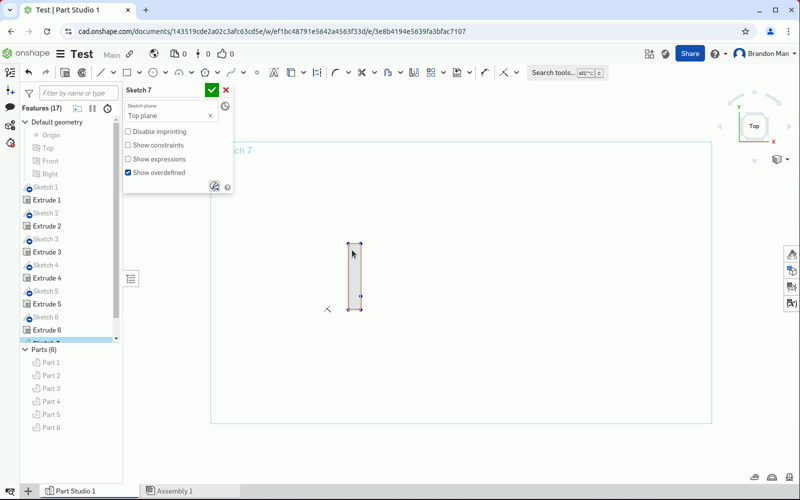
scroll(6)
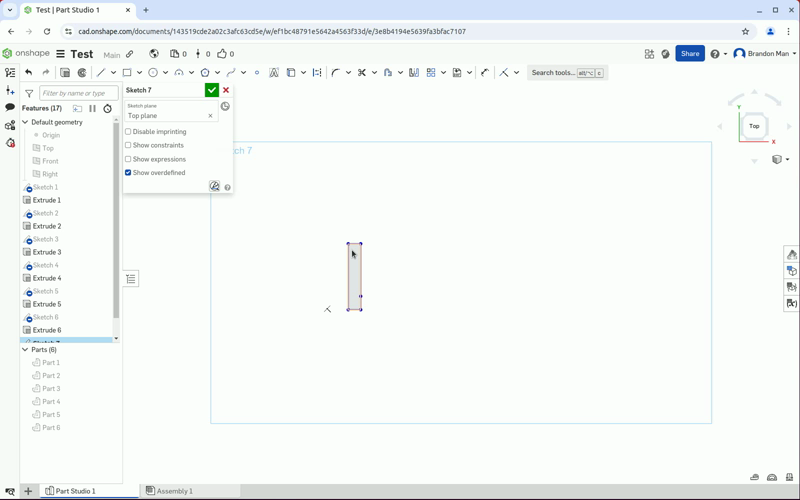
scroll(6)
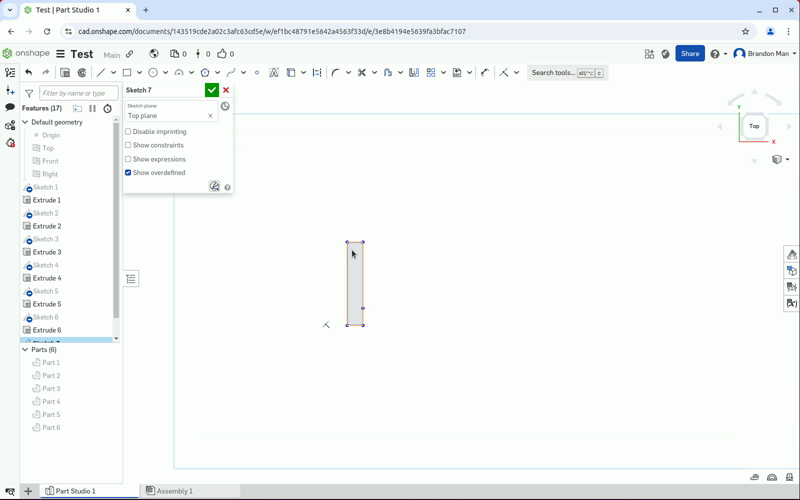
scroll(6)
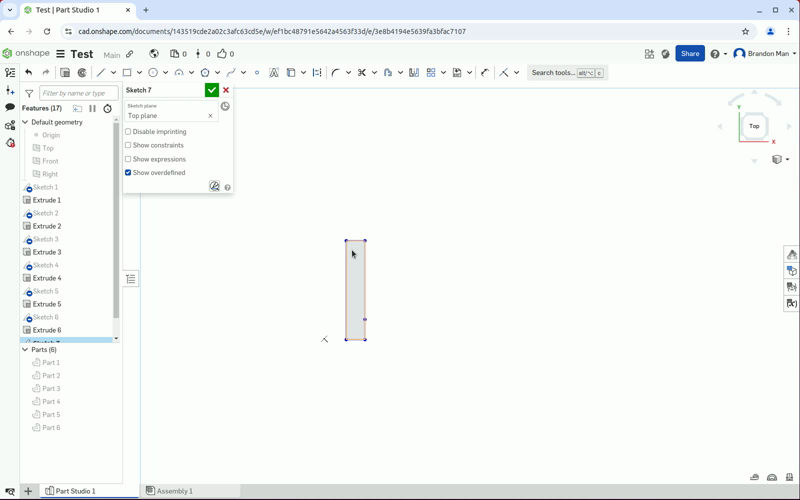
scroll(6)
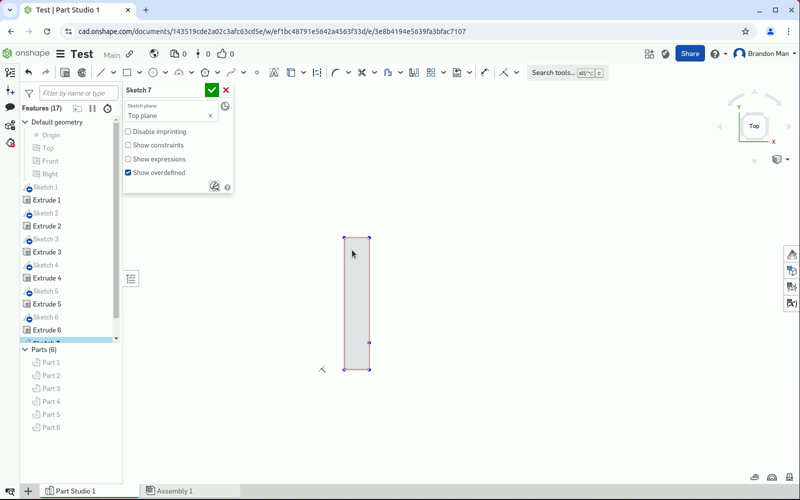
scroll(6)
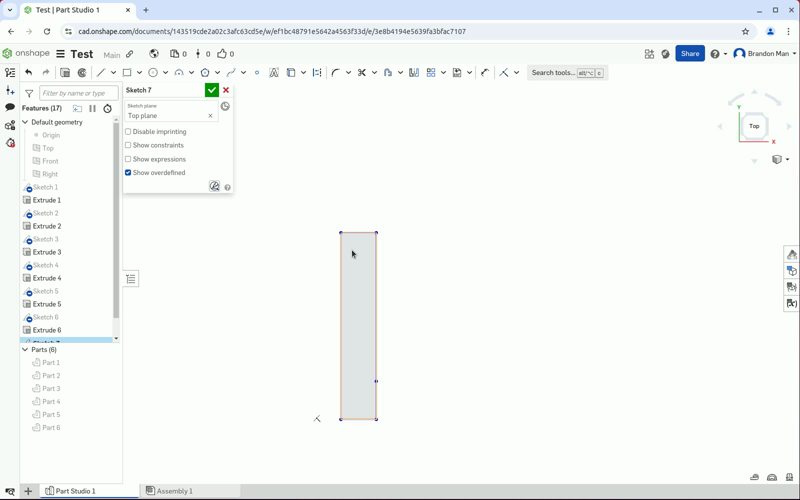
scroll(6)
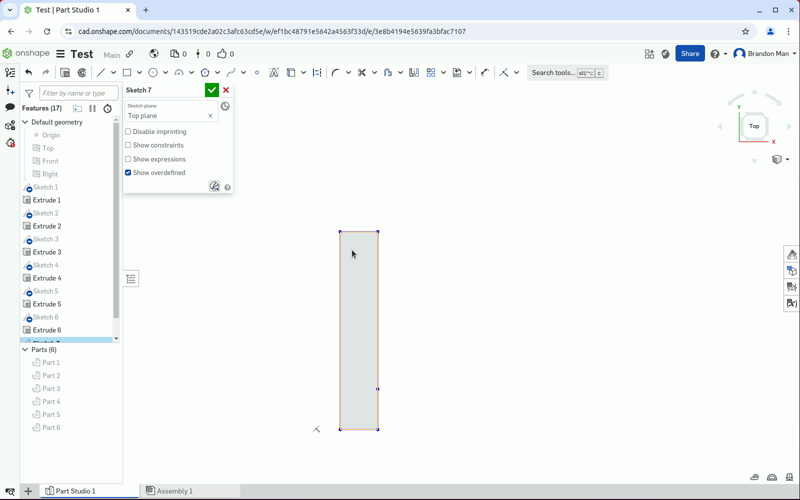
scroll(6)
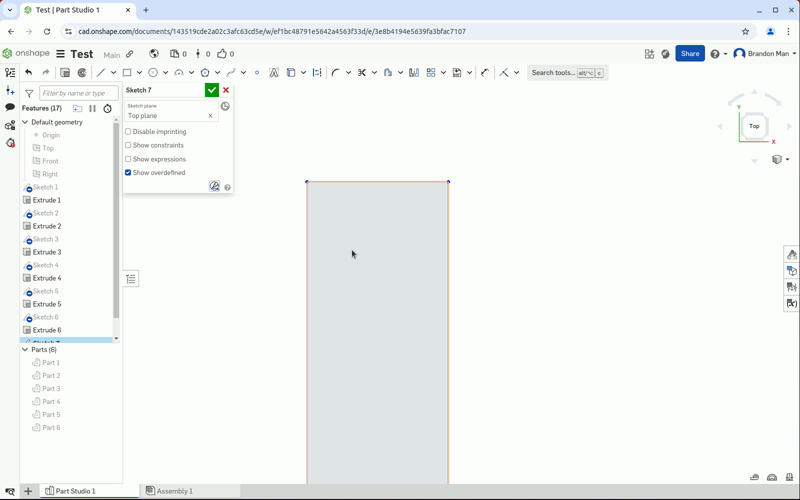
click(352, 249)
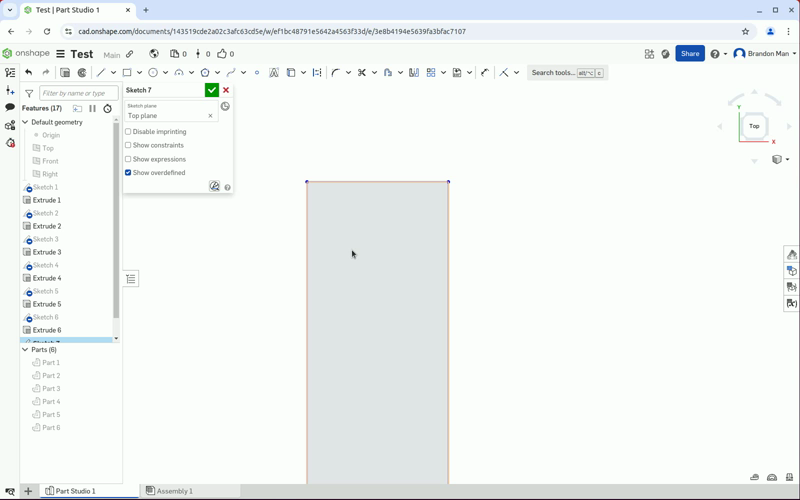
scroll(-6)
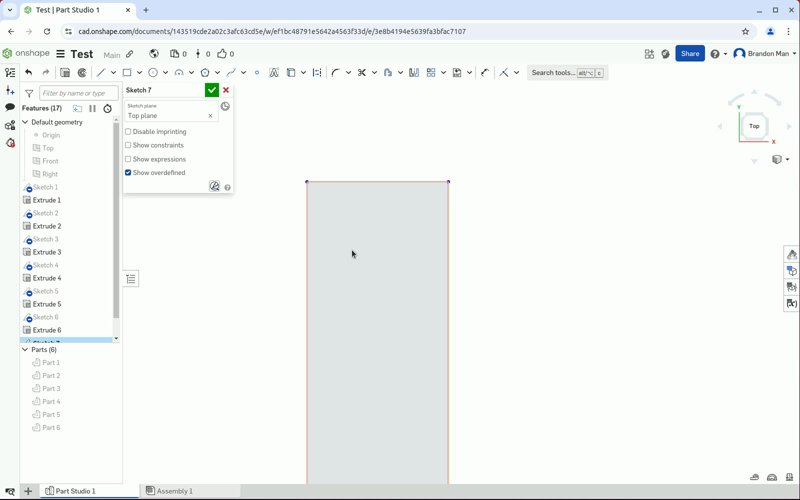
scroll(-6)
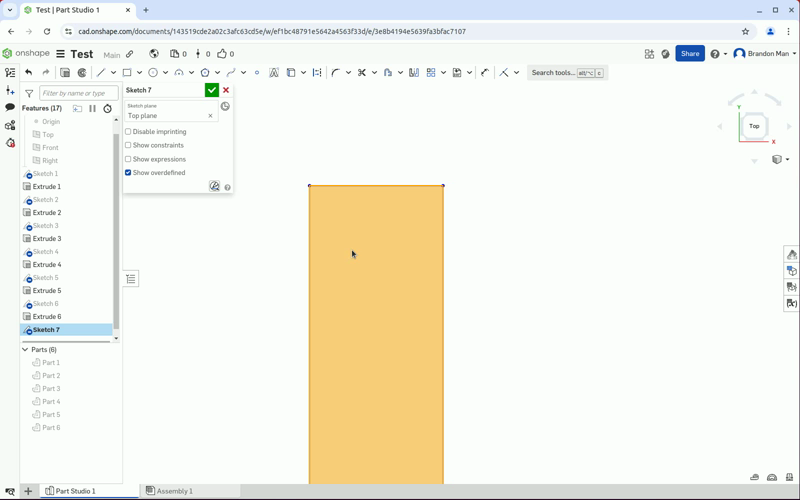
scroll(-6)
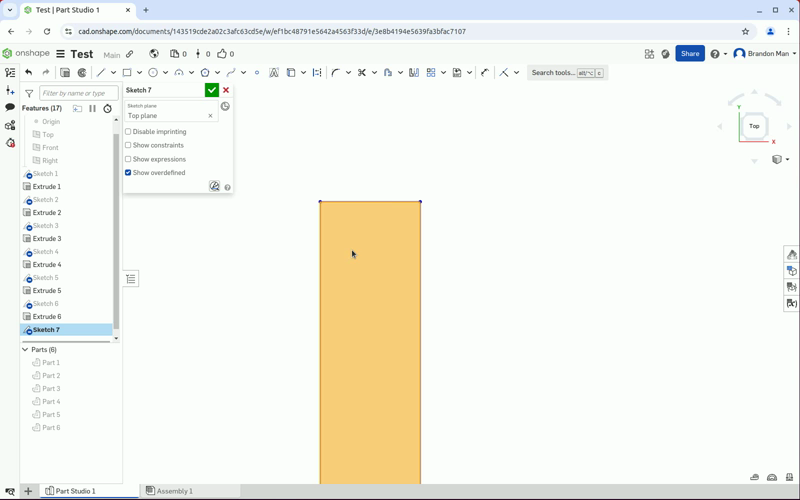
scroll(-6)
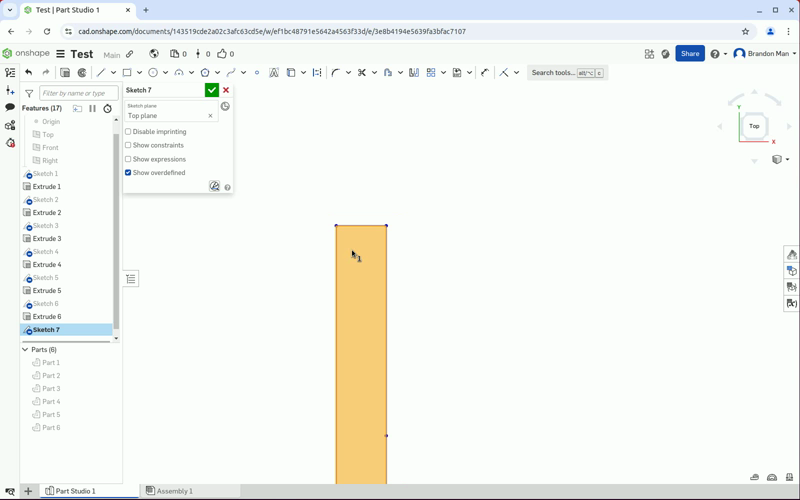
scroll(-6)
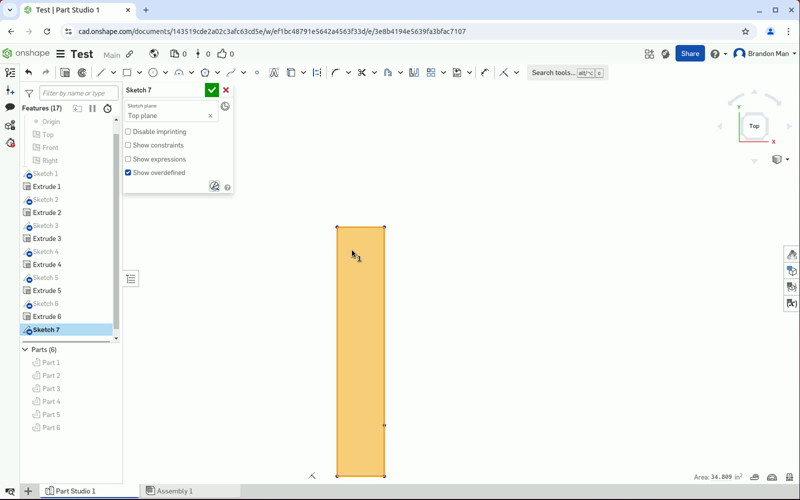
scroll(-6)
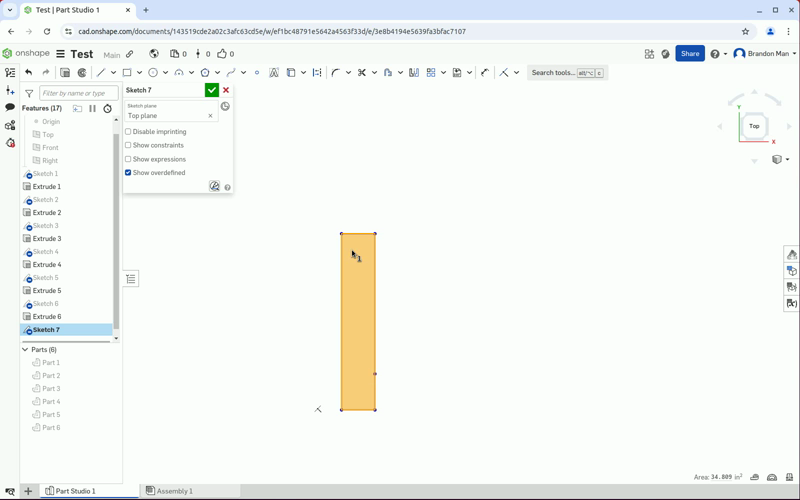
scroll(-6)
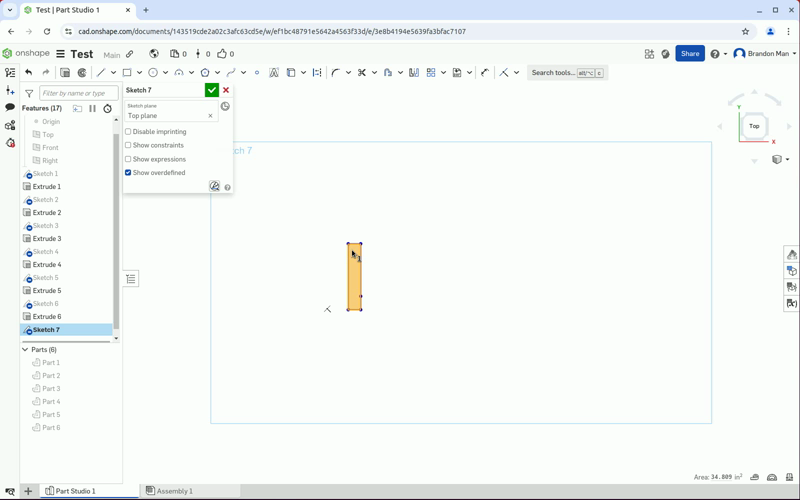
mouse_move(73, 352)
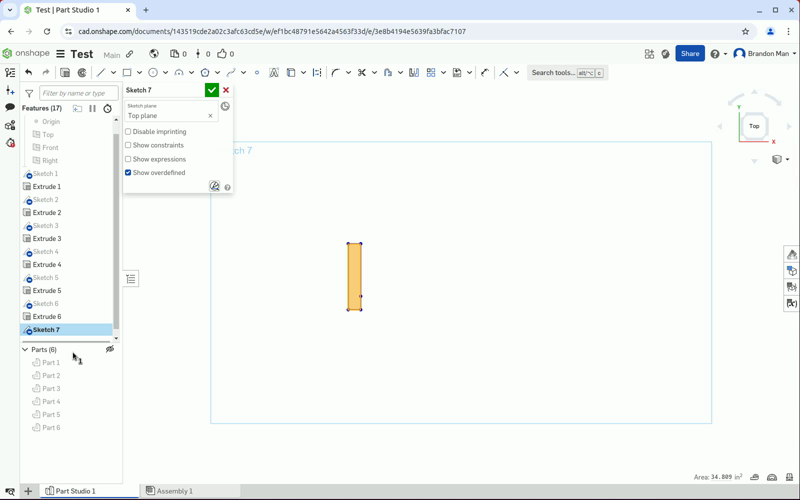
key(shift+y)
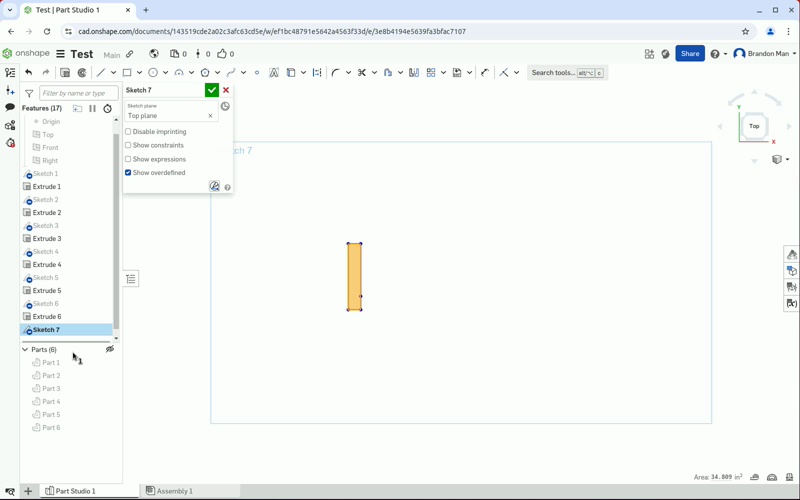
key(shift+e)
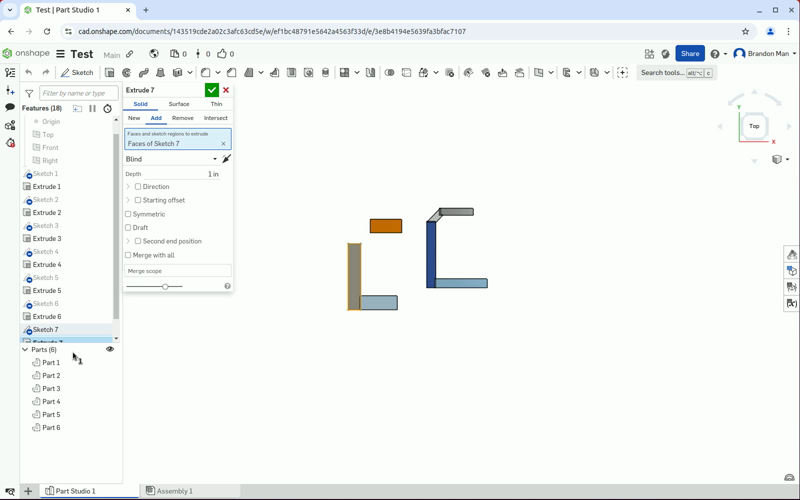
mouse_move(143, 106)
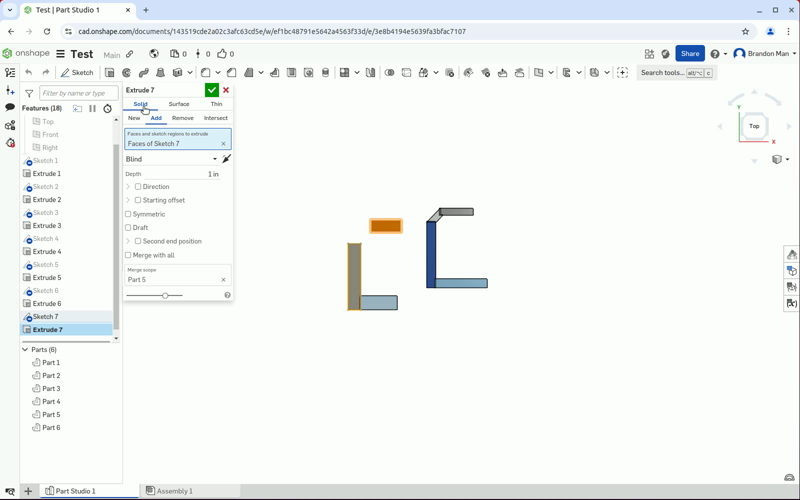
click(143, 106)
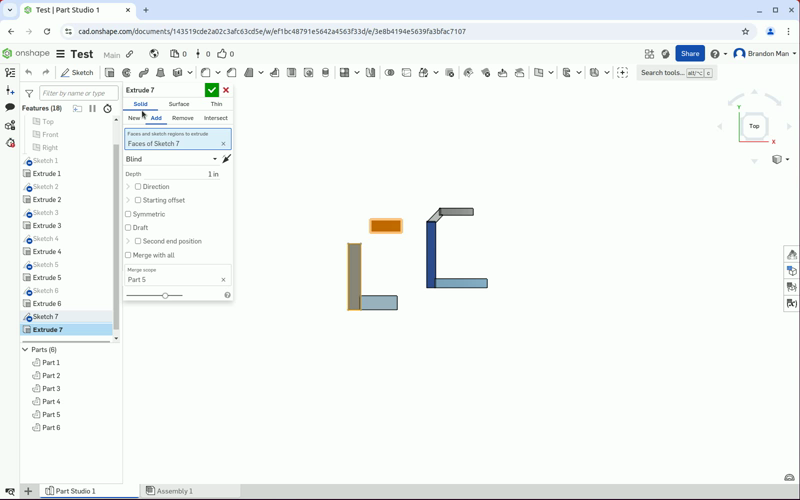
mouse_move(137, 120)
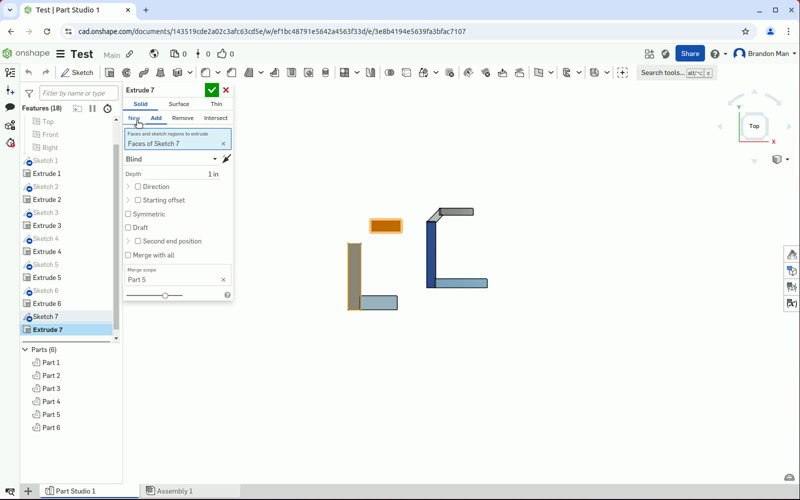
click(137, 120)
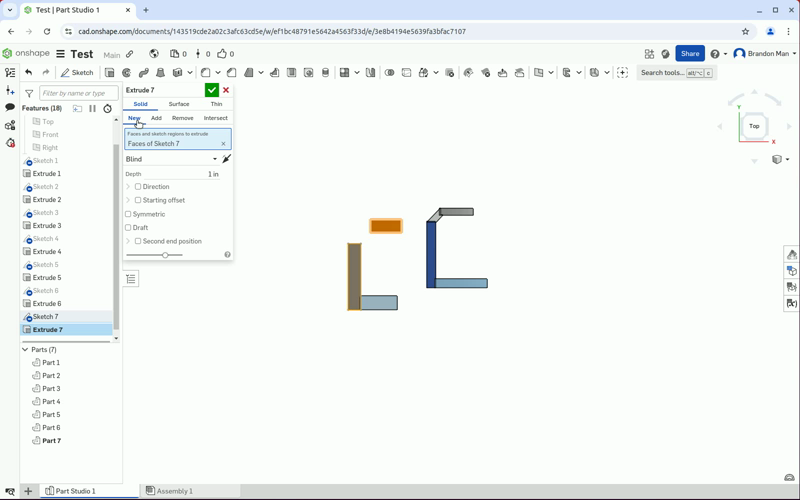
key(tab, 4)
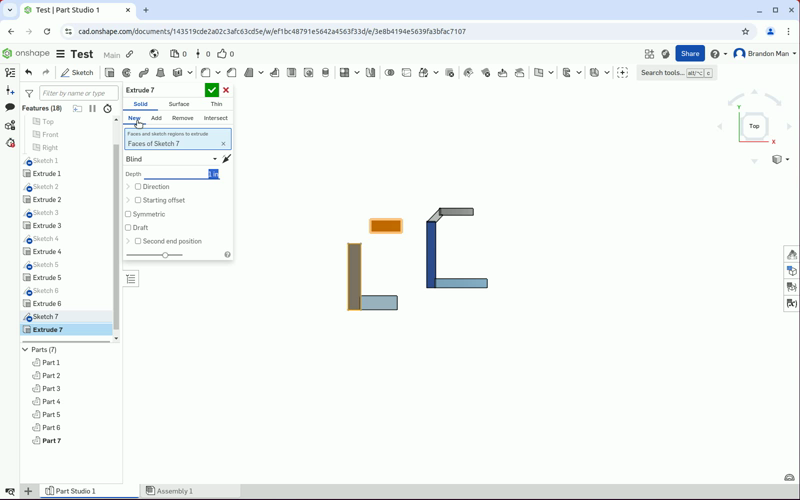
text(3.851)
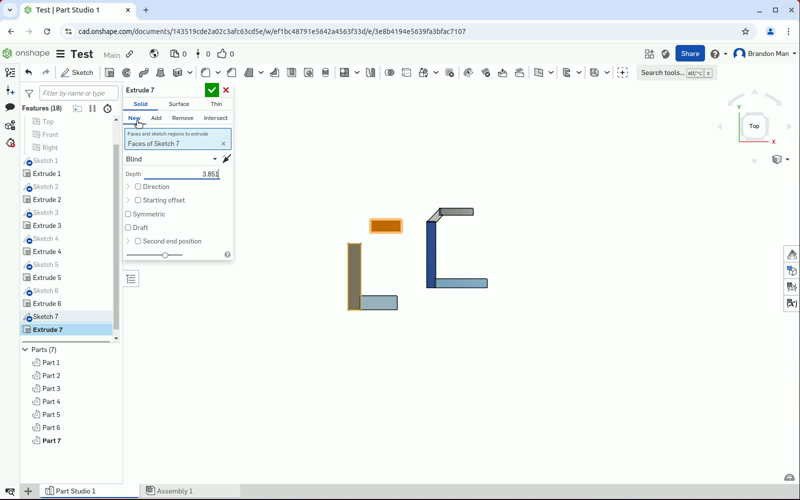
key(enter)
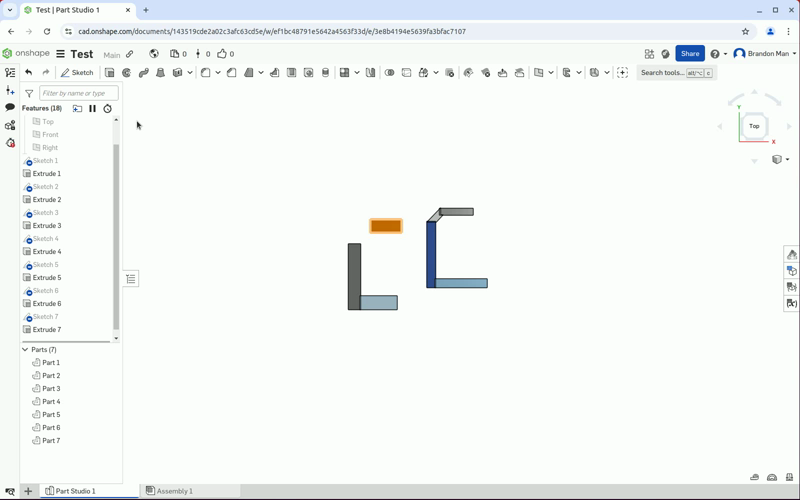
key(shift+h)
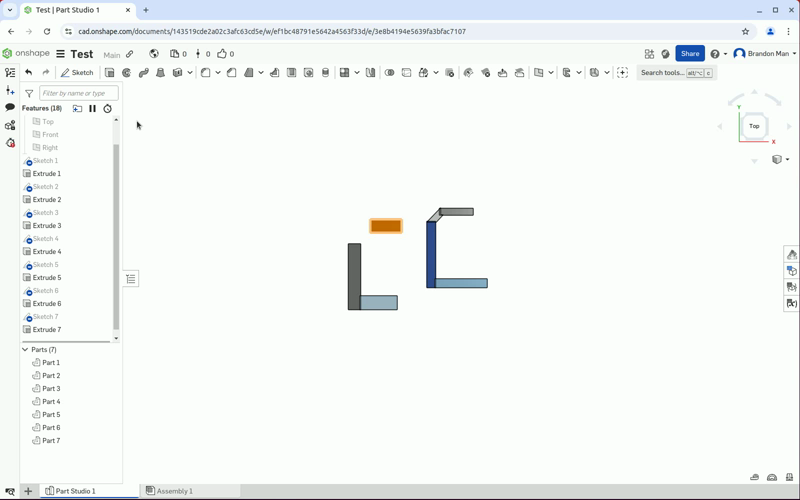
key(shift+h)
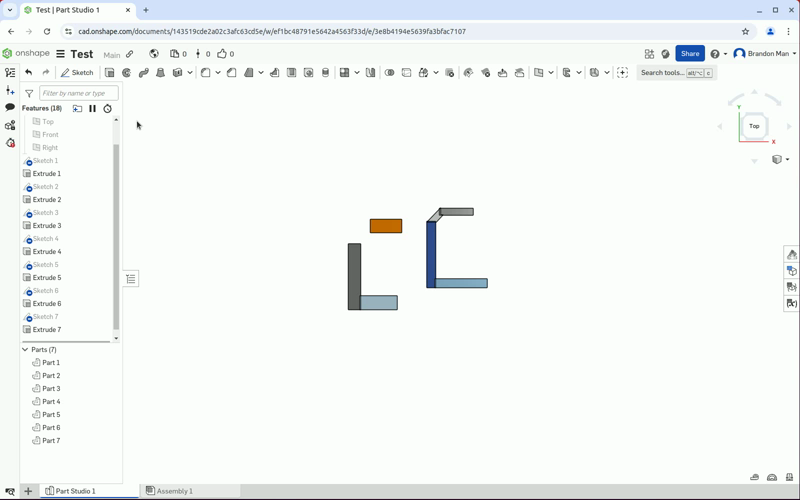
mouse_move(69, 163)
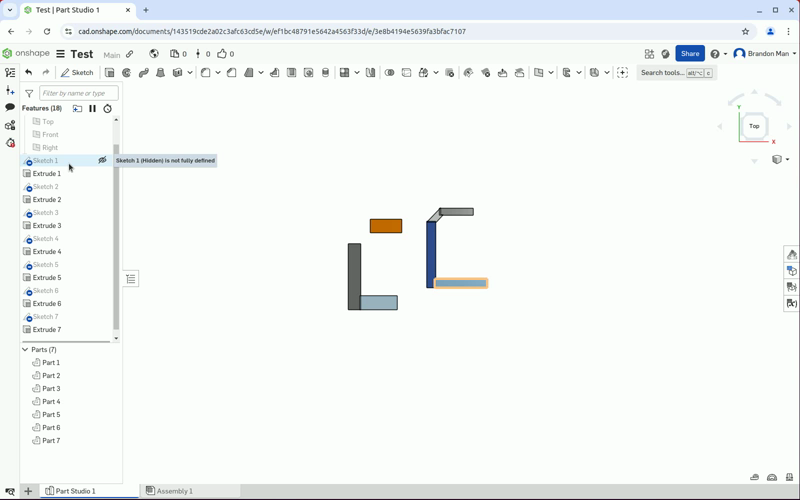
click(69, 163)
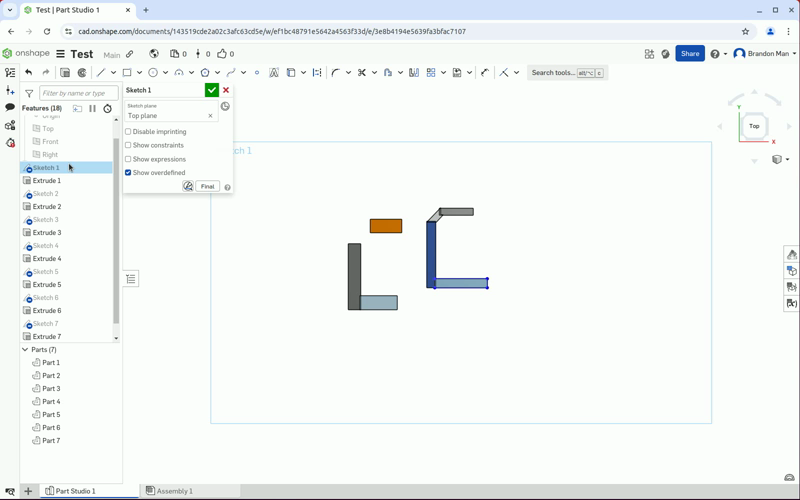
mouse_move(229, 92)
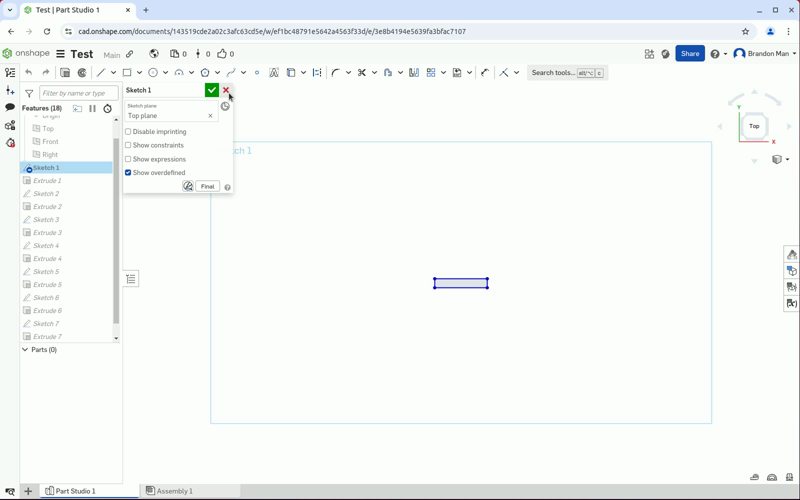
click(229, 92)
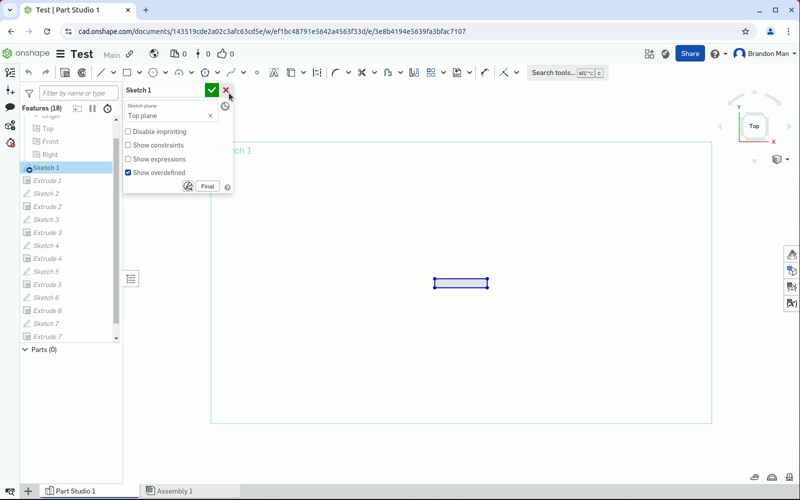
key(shift+s)
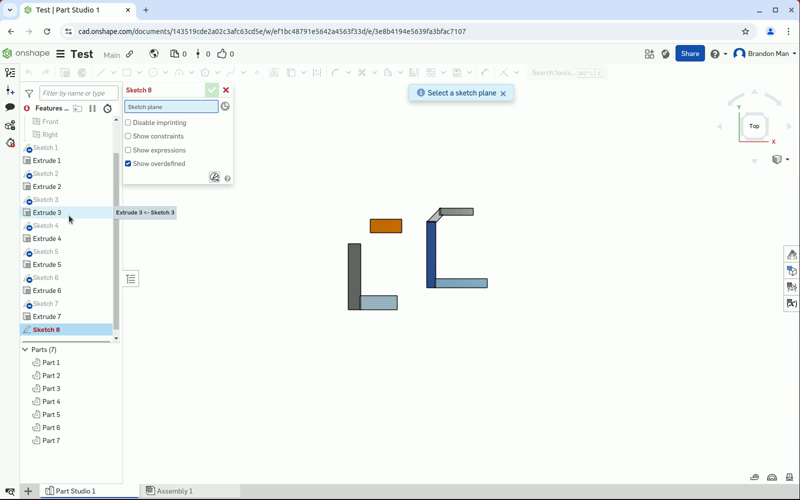
scroll(3)
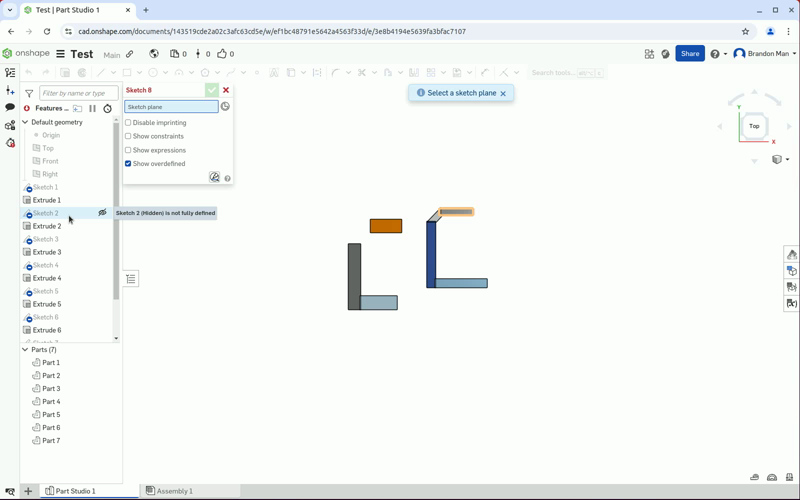
mouse_move(69, 150)
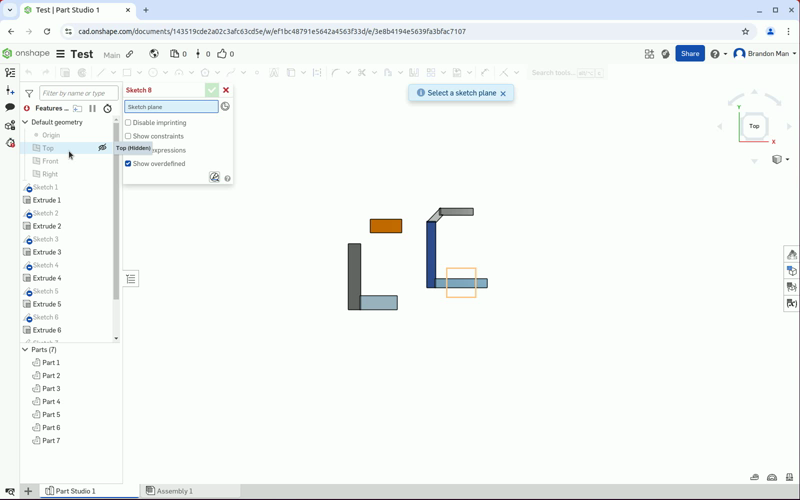
click(69, 150)
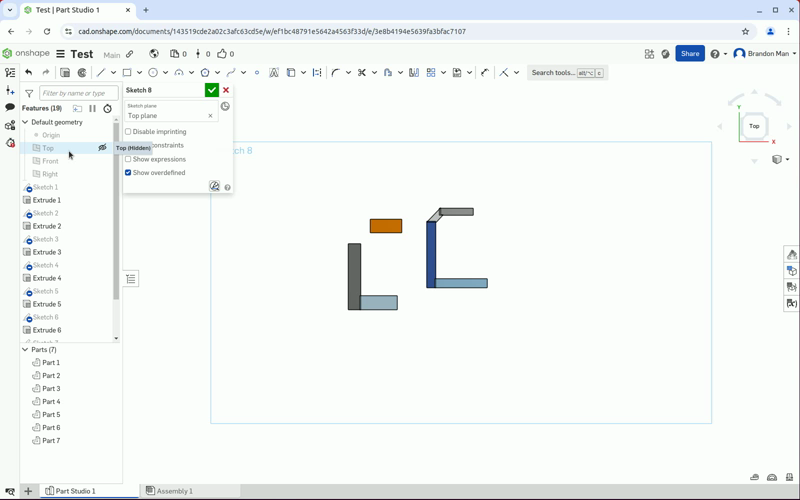
mouse_move(73, 352)
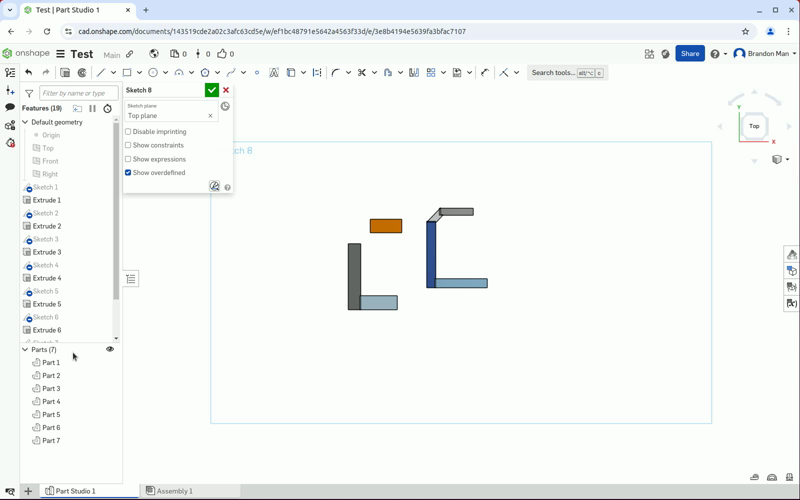
key(y)
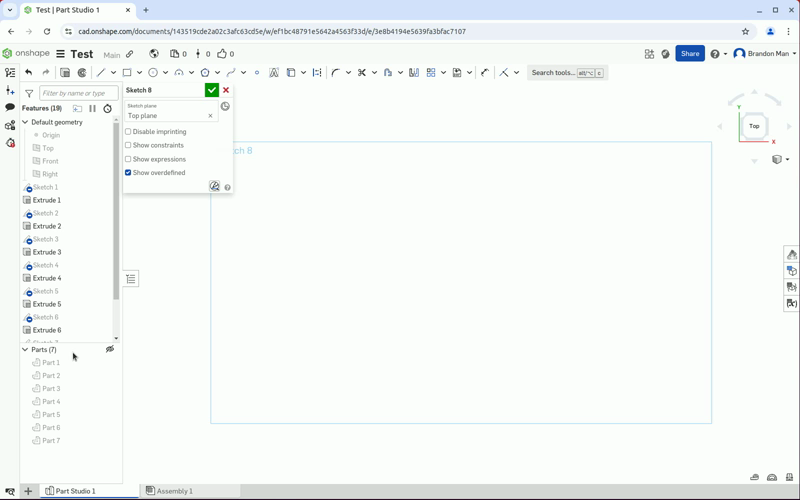
key(l)
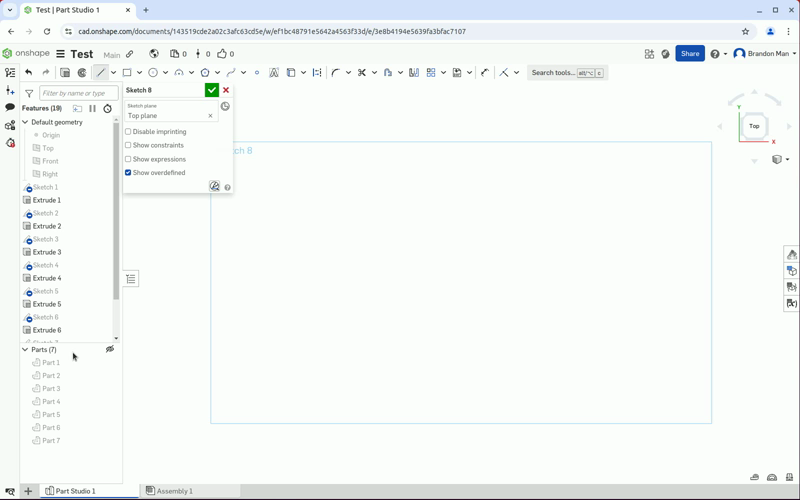
key_down(shift)
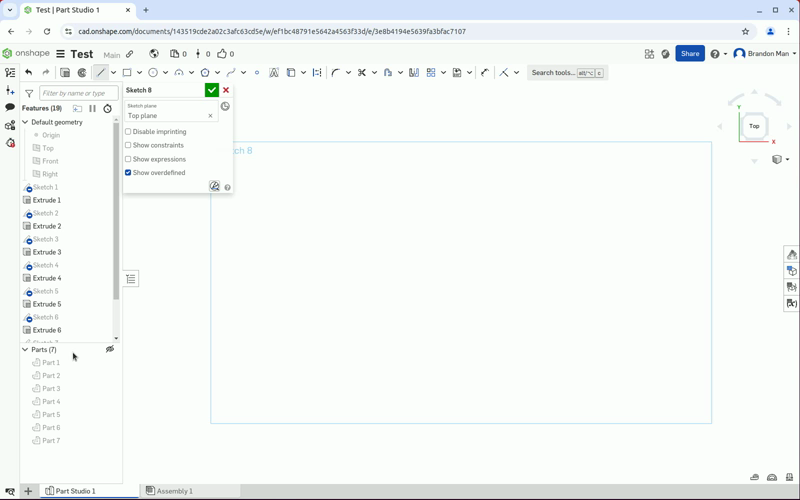
mouse_move(348, 244)
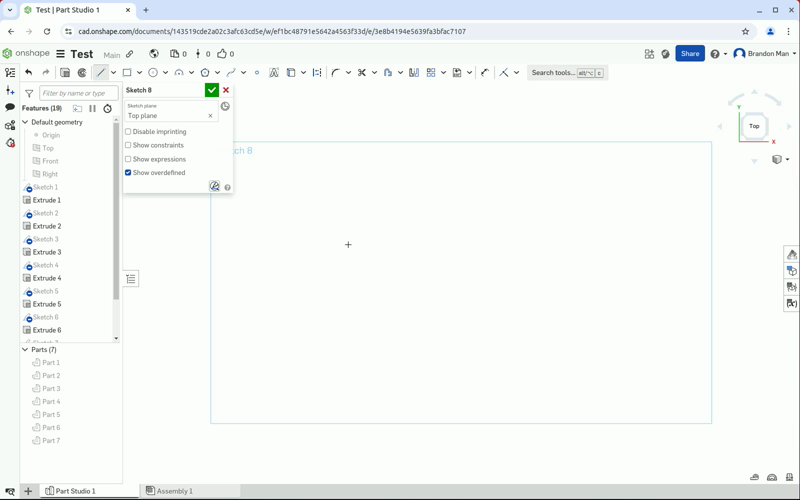
click(348, 244)
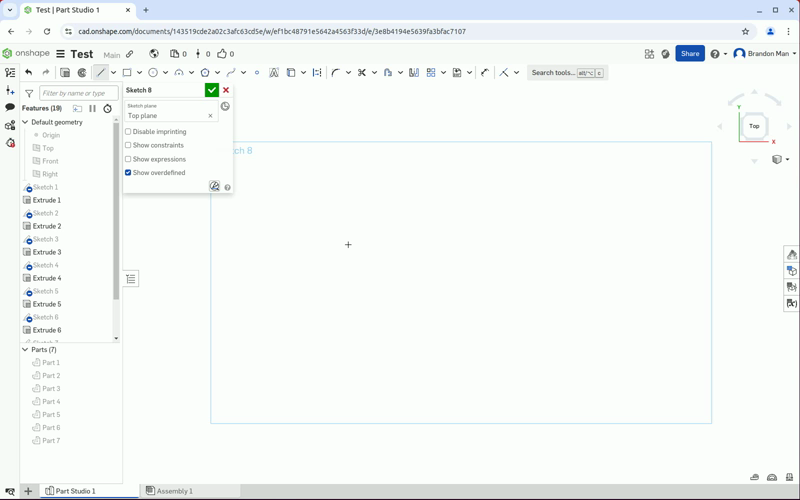
key_up(shift)
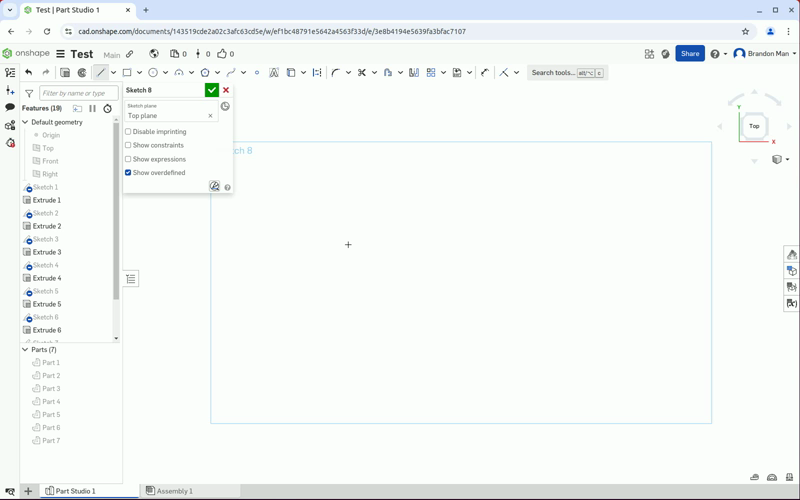
key_down(shift)
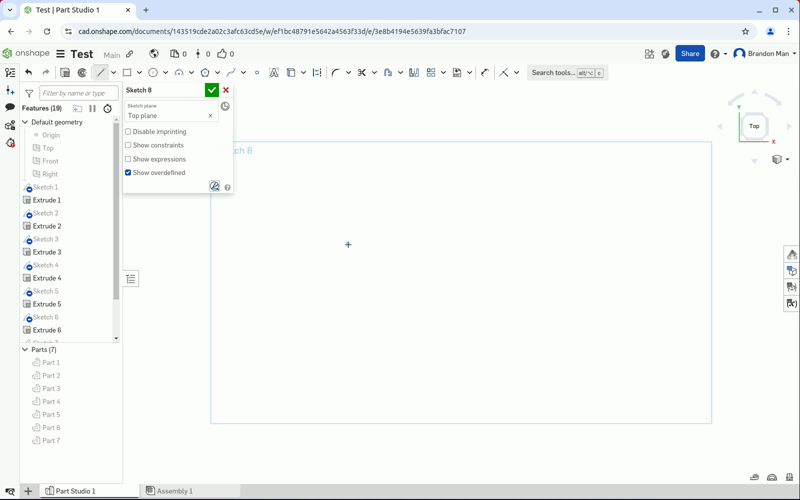
mouse_move(378, 244)
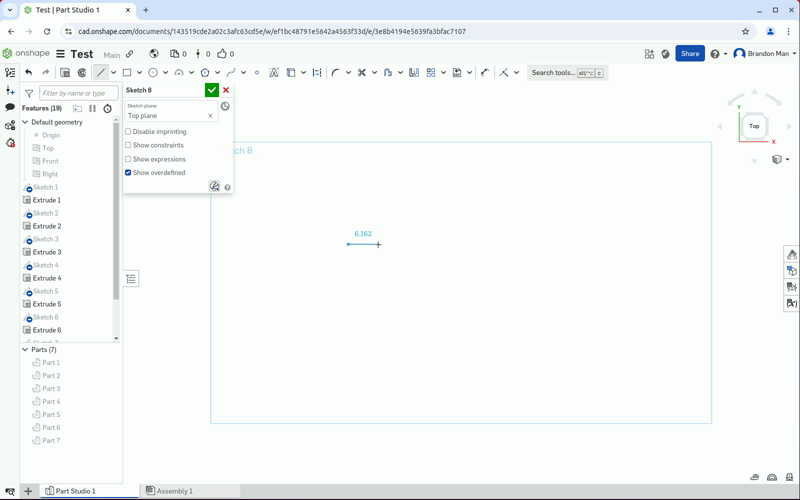
mouse_move(360, 244)
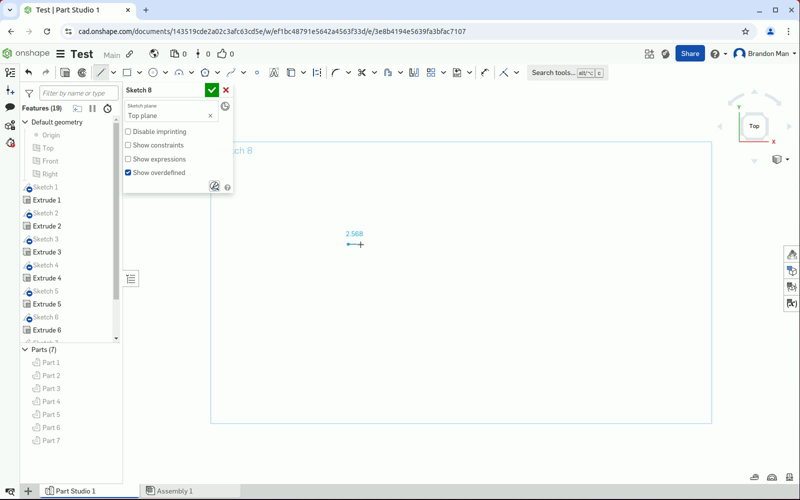
click(360, 244)
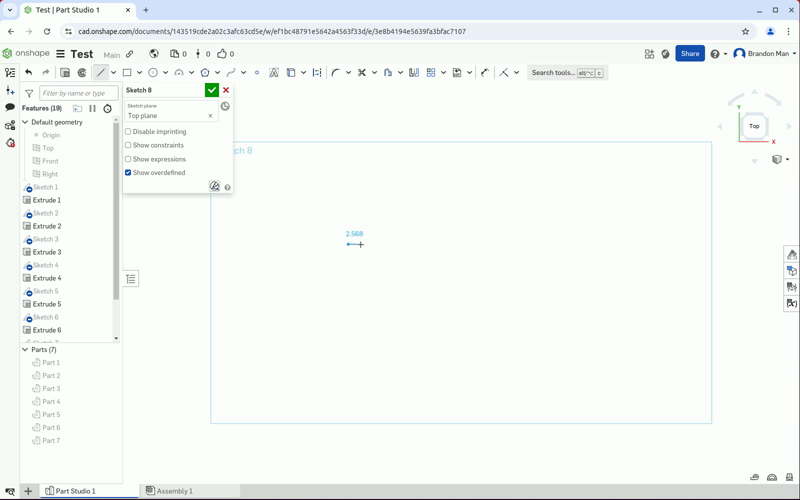
key_up(shift)
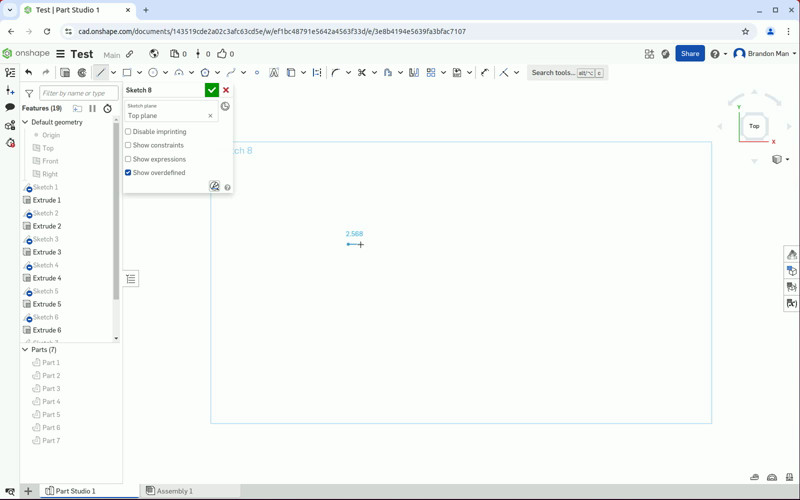
key_down(shift)
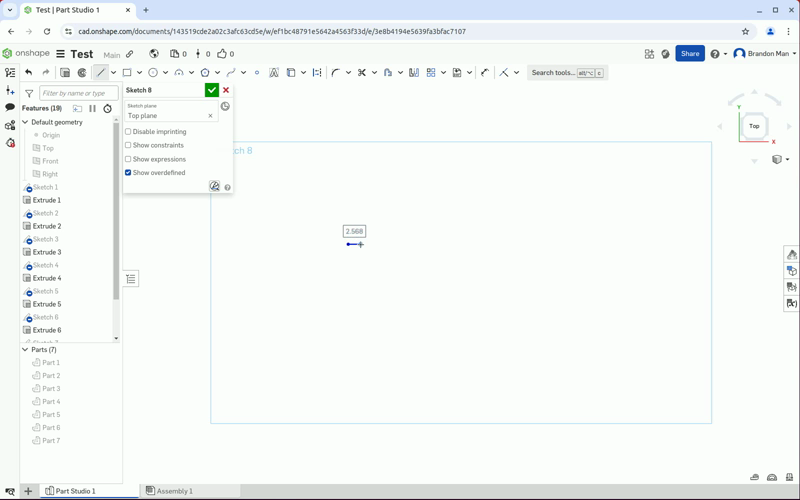
mouse_move(390, 244)
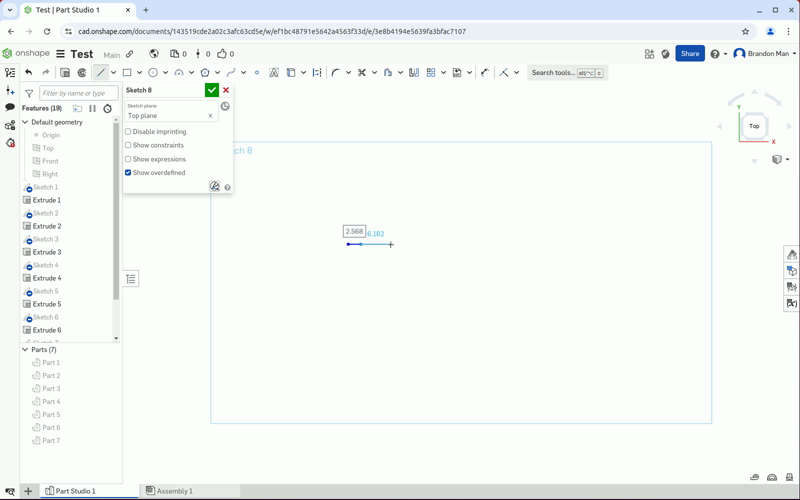
mouse_move(372, 231)
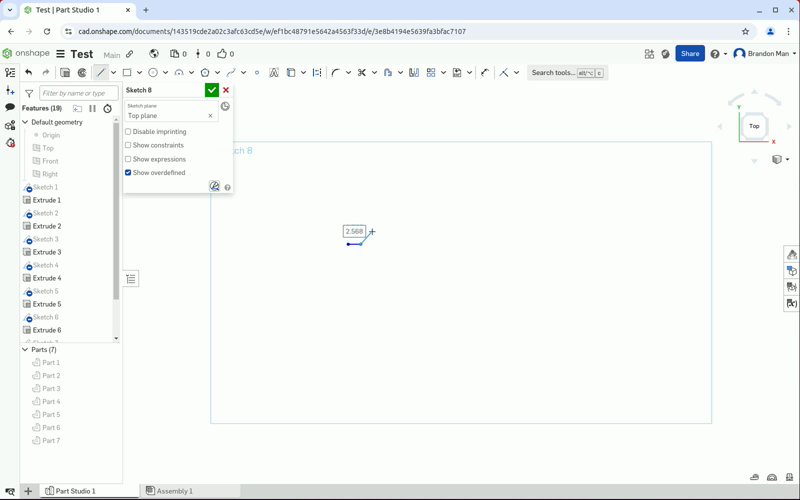
click(372, 231)
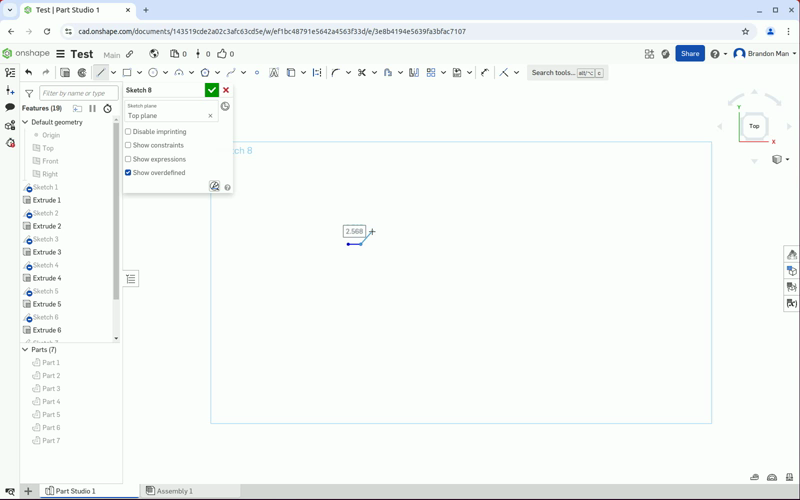
key_up(shift)
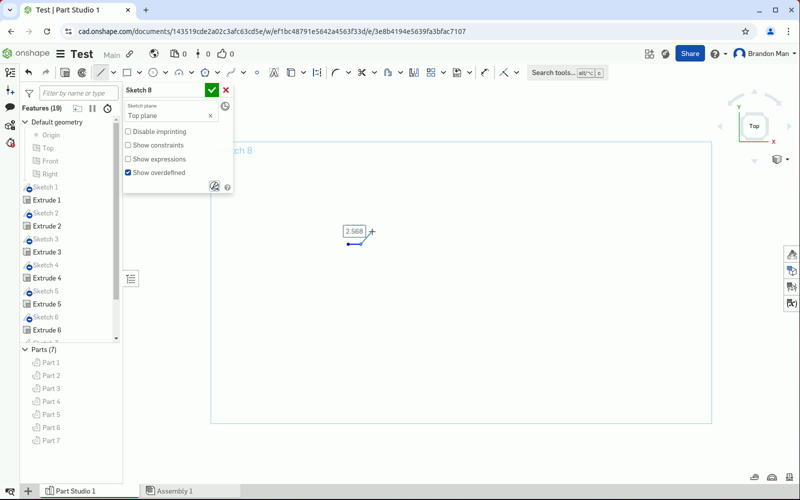
key_down(shift)
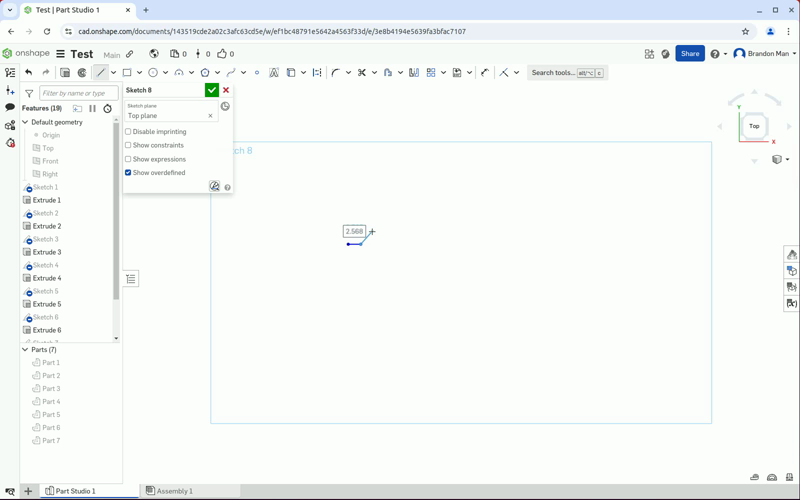
key_up(shift)
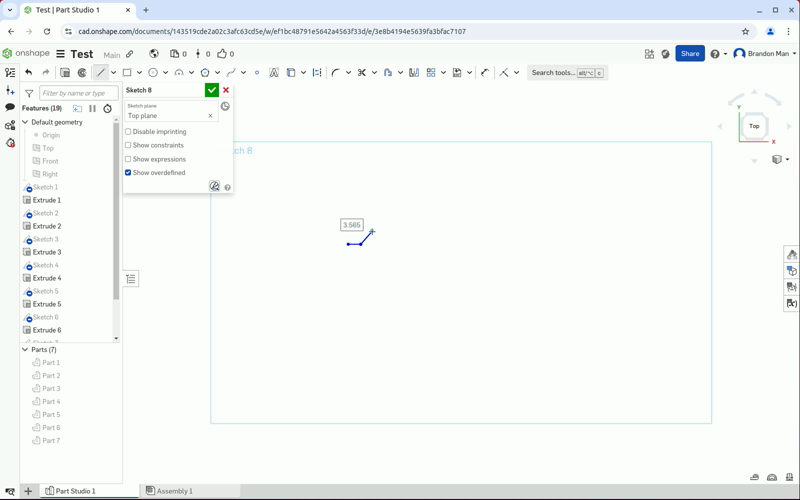
key_down(shift)
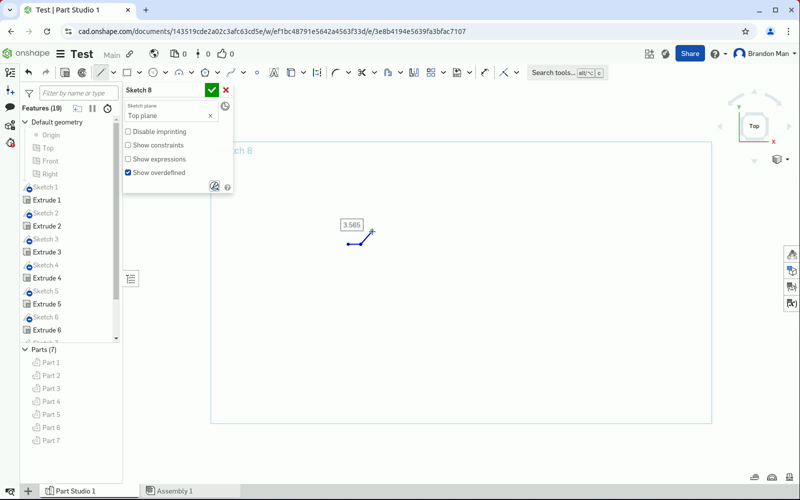
mouse_move(401, 231)
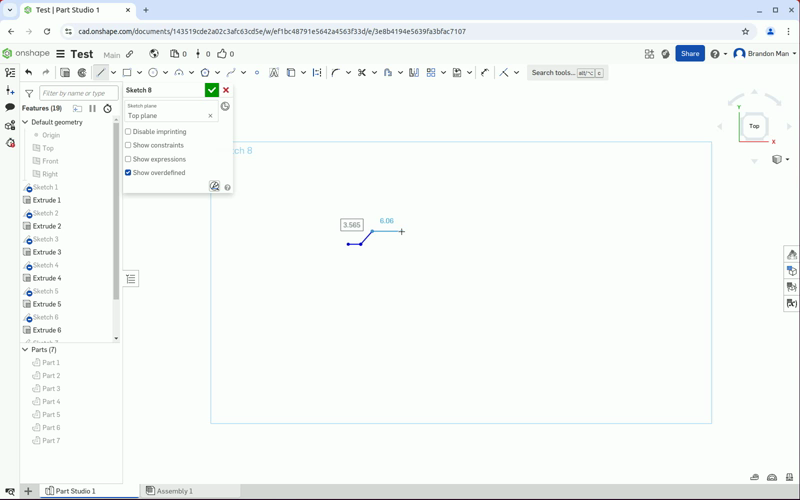
mouse_move(371, 217)
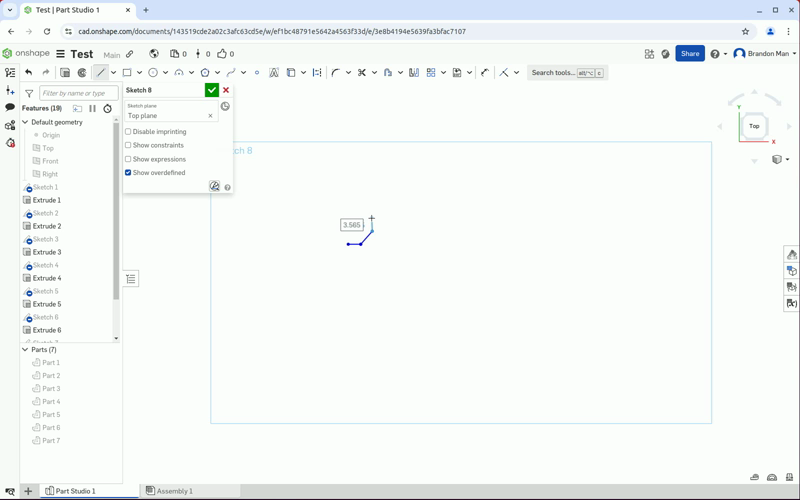
click(371, 217)
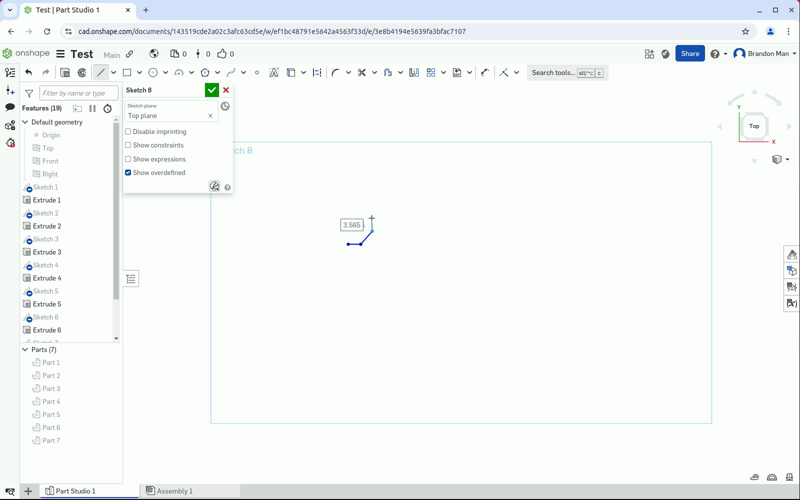
key_up(shift)
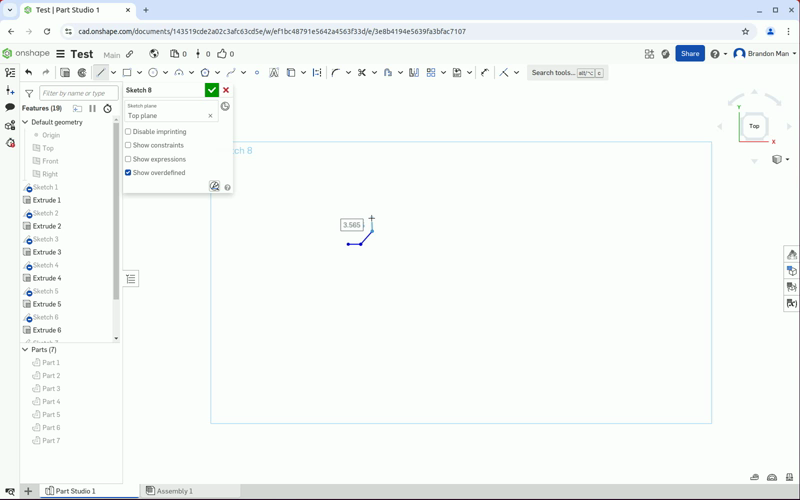
mouse_move(401, 217)
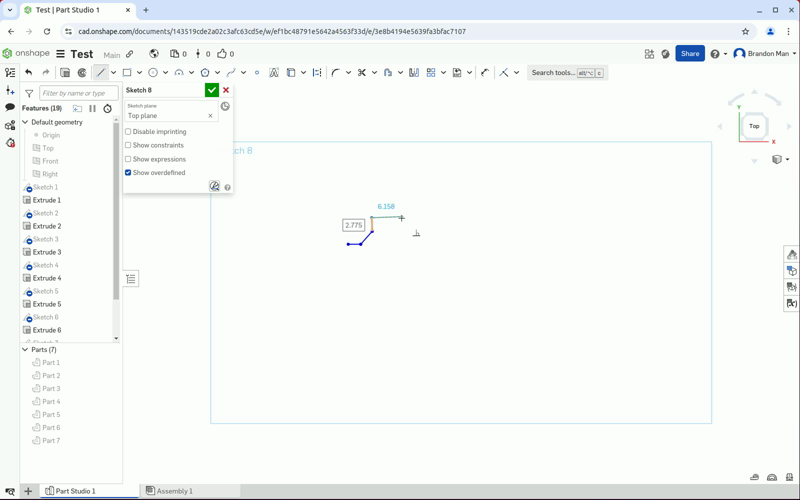
key_down(shift)
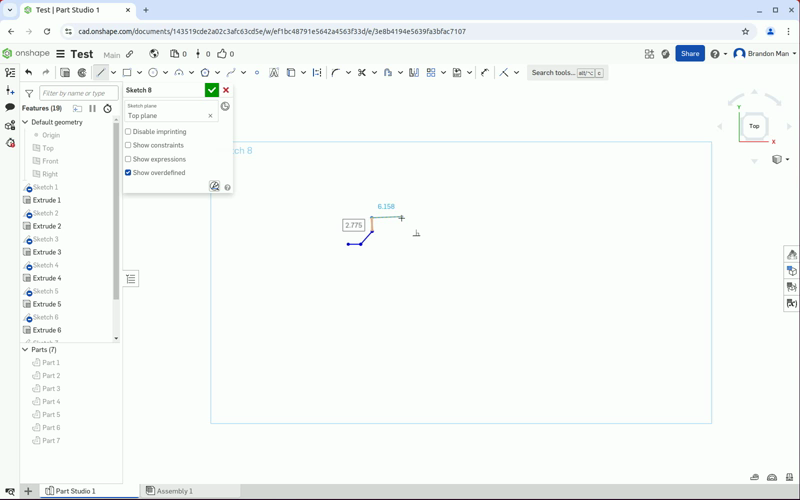
mouse_move(348, 244)
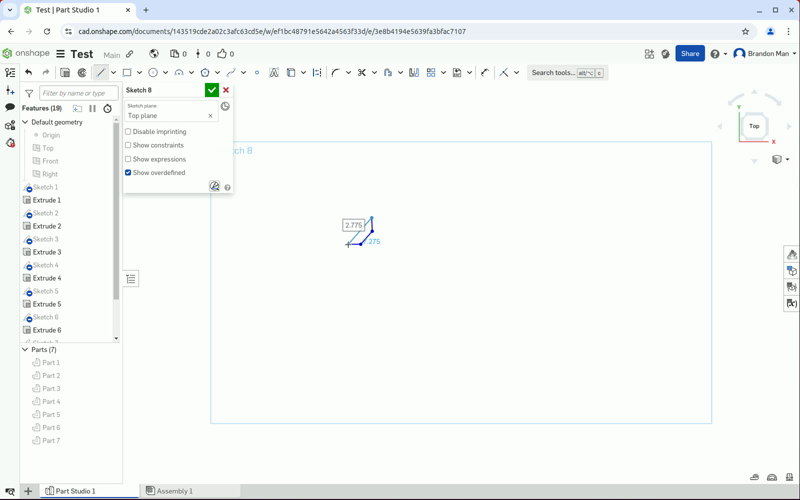
key_up(shift)
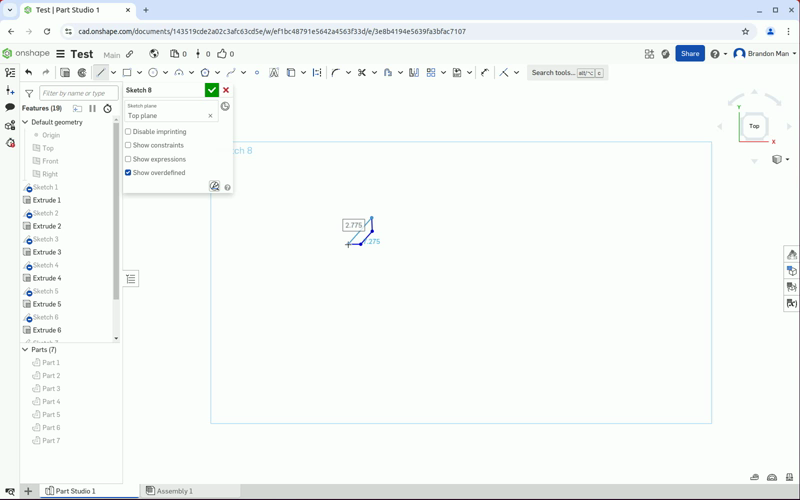
click(348, 244)
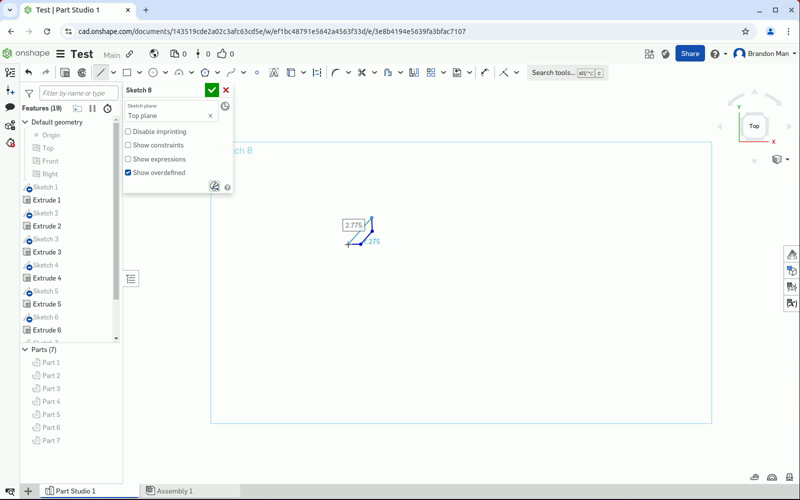
key(esc)
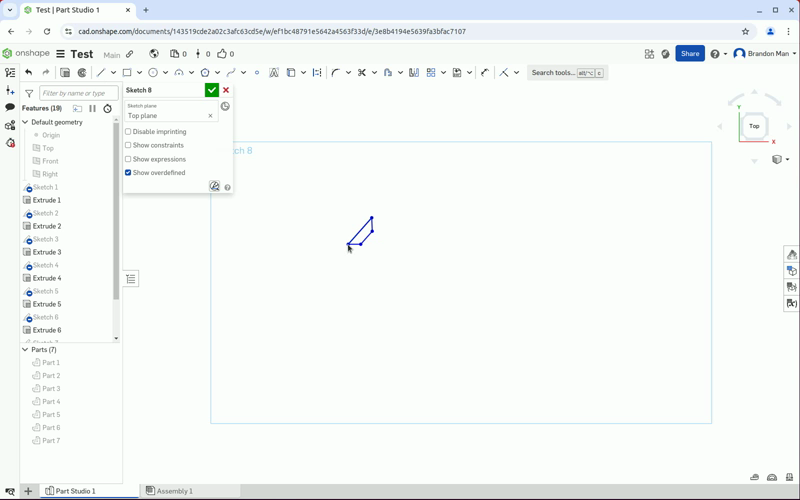
mouse_move(363, 235)
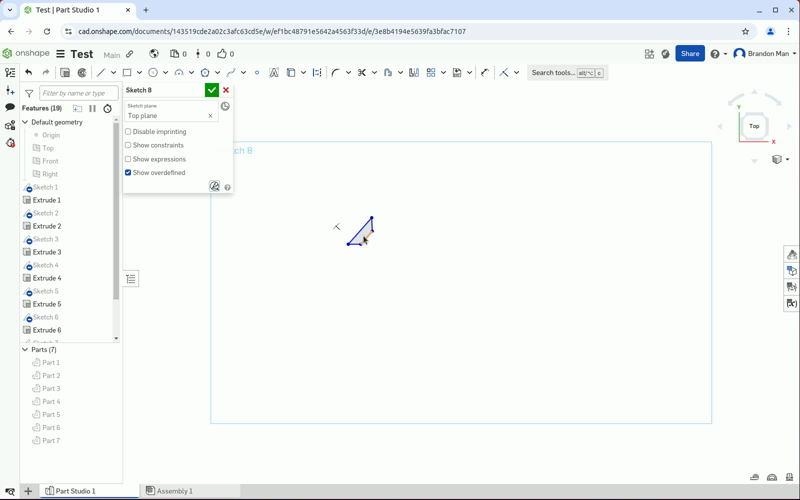
scroll(6)
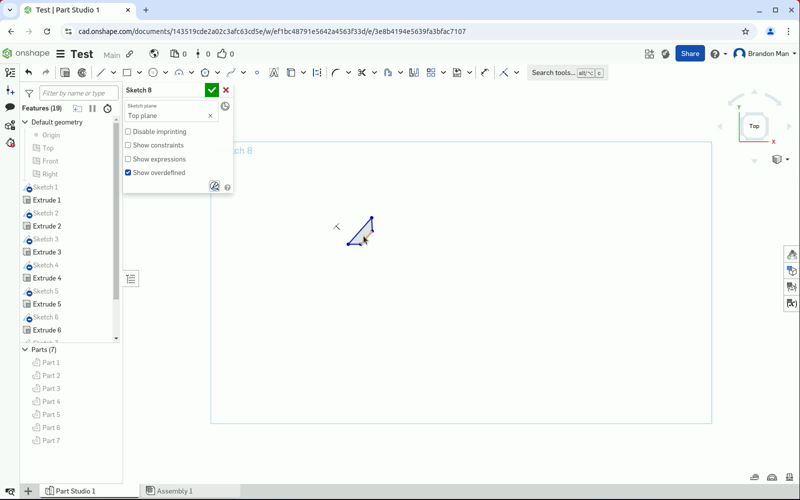
scroll(6)
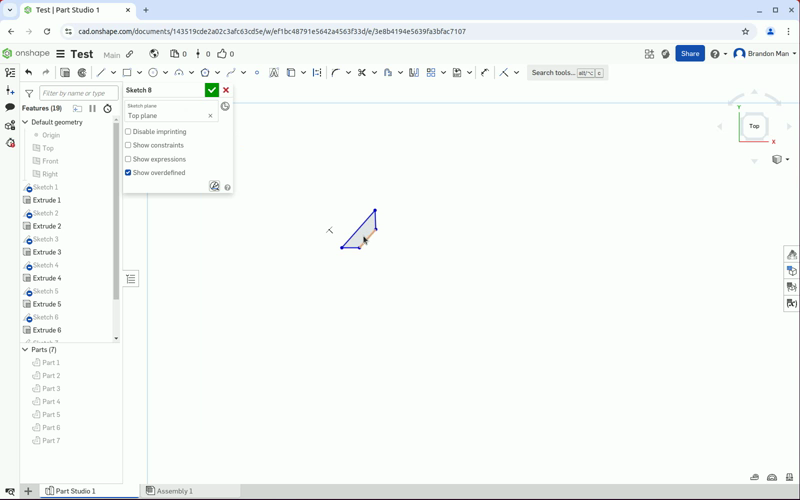
scroll(6)
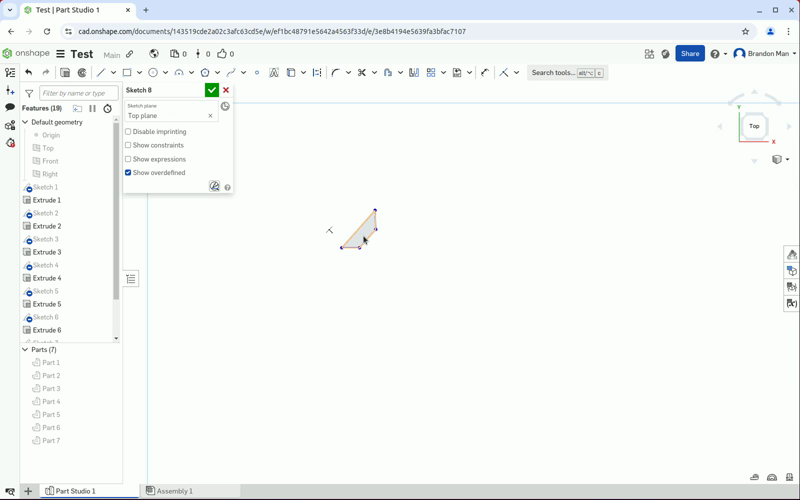
scroll(6)
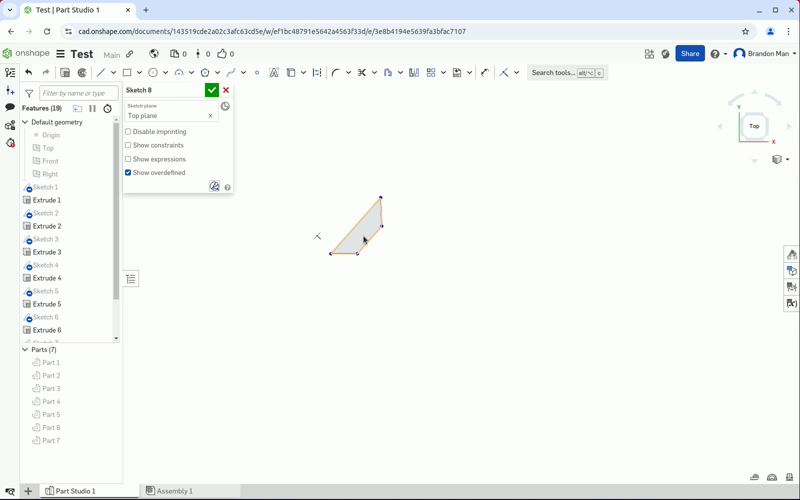
scroll(6)
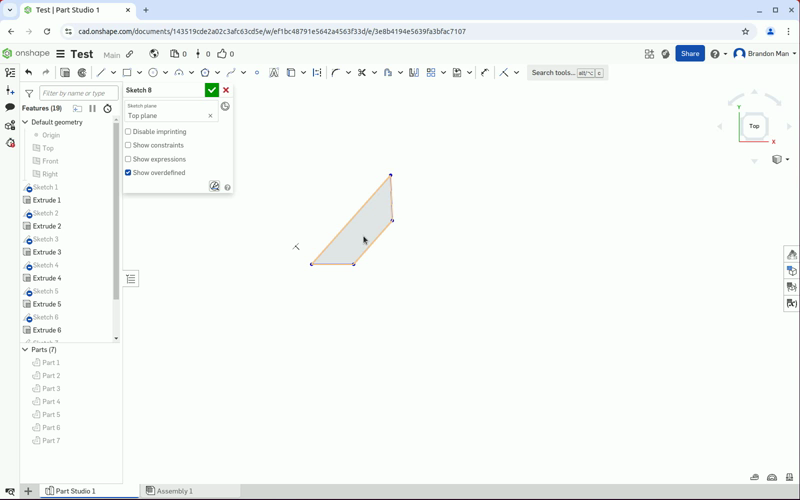
scroll(6)
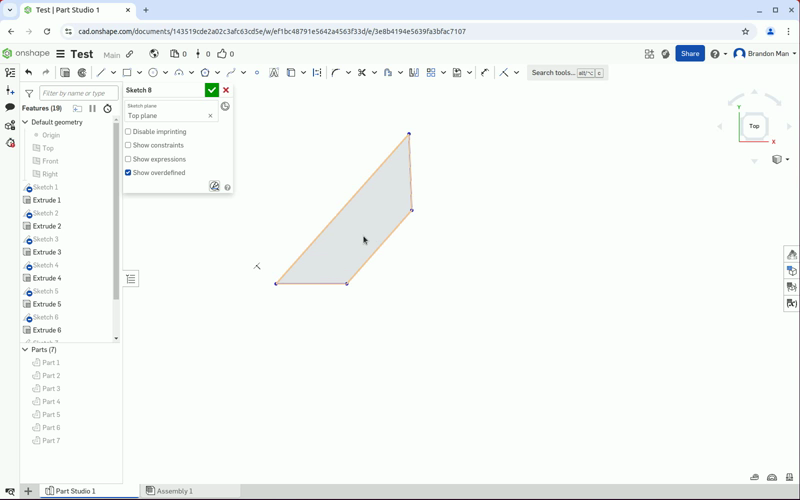
scroll(6)
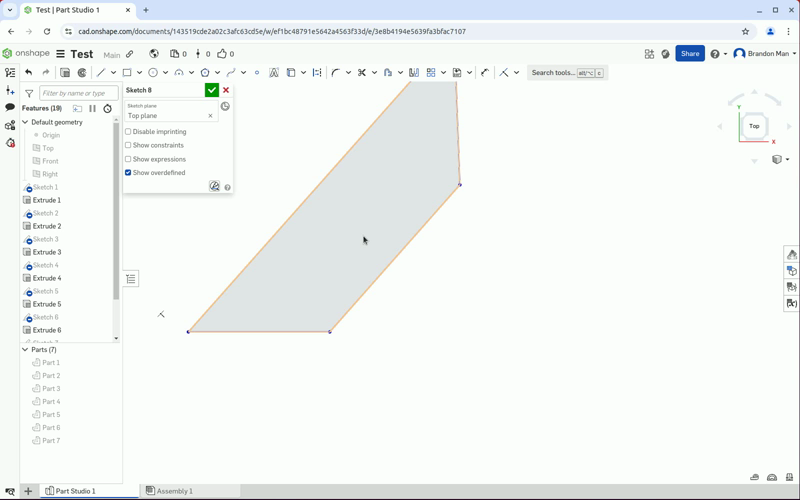
click(363, 235)
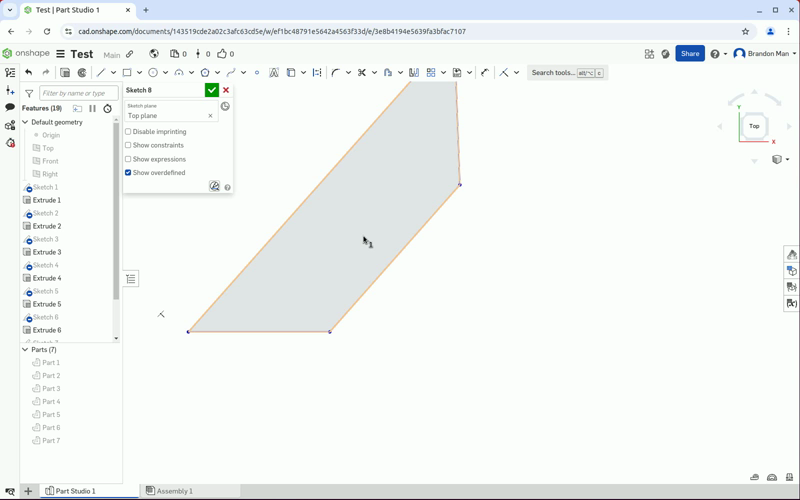
scroll(-6)
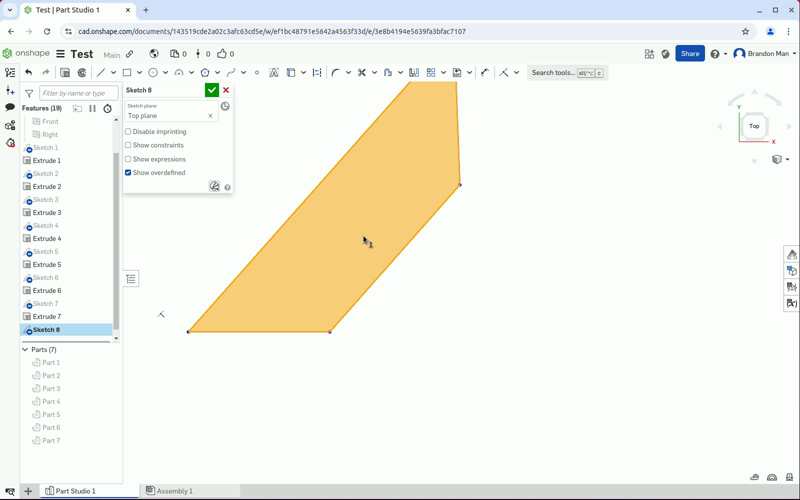
scroll(-6)
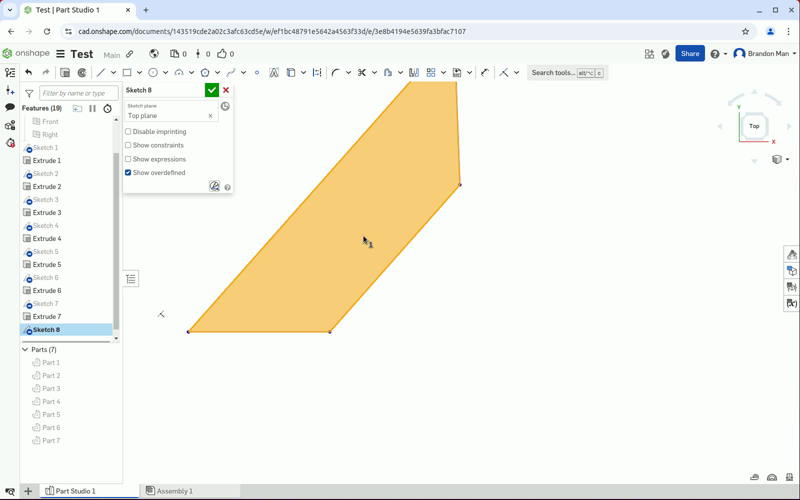
scroll(-6)
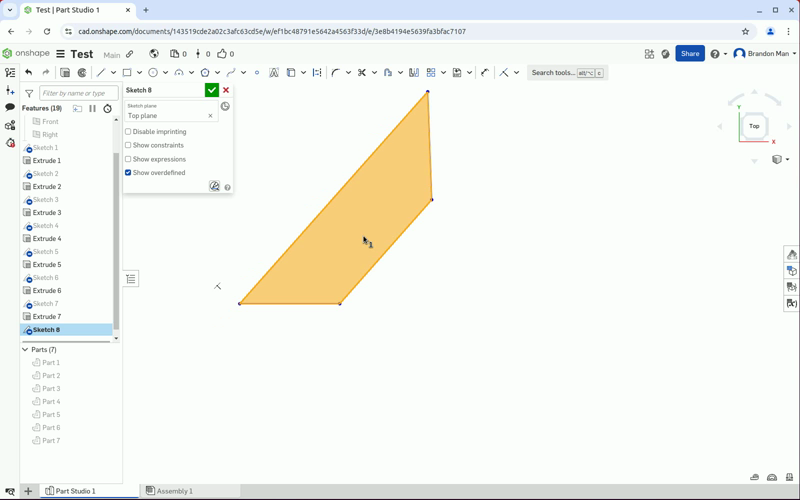
scroll(-6)
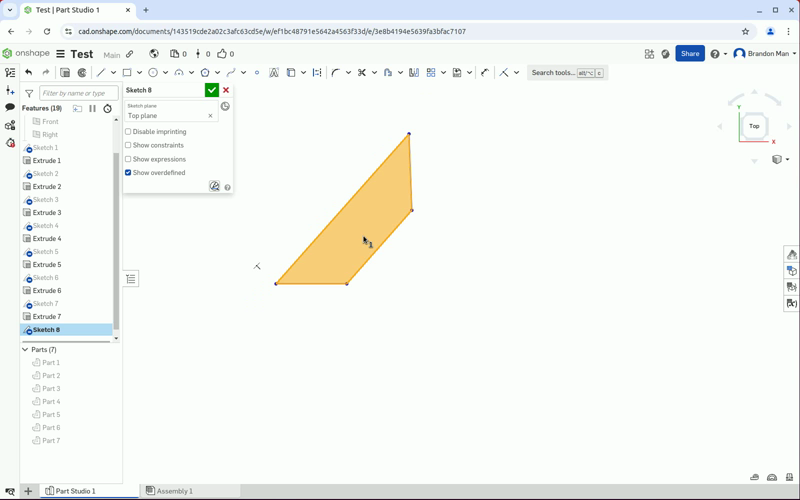
scroll(-6)
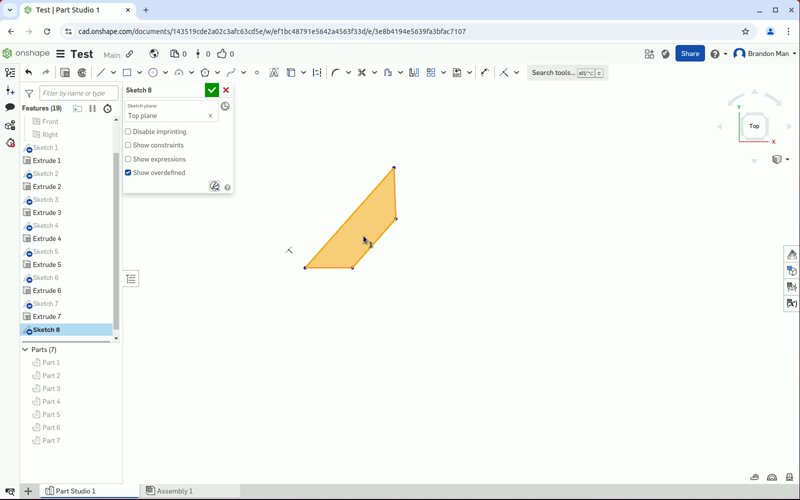
scroll(-6)
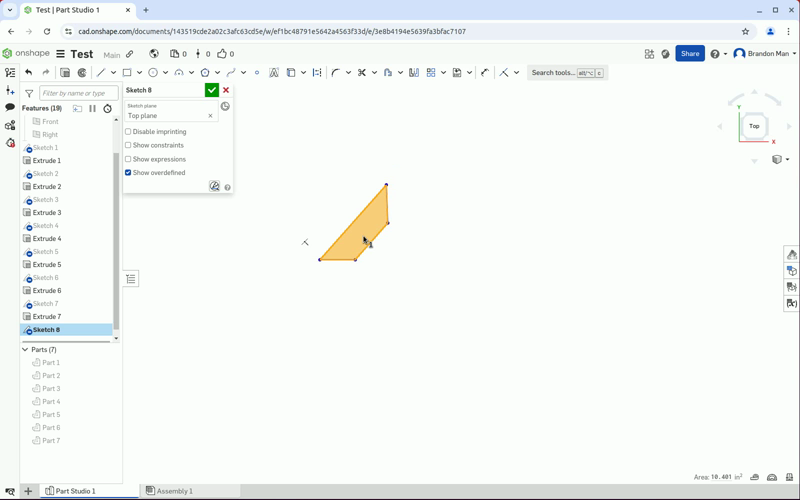
scroll(-6)
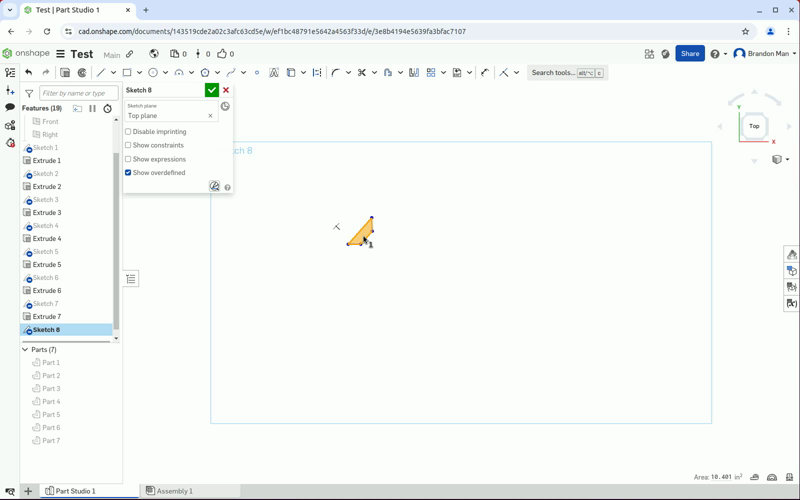
mouse_move(73, 352)
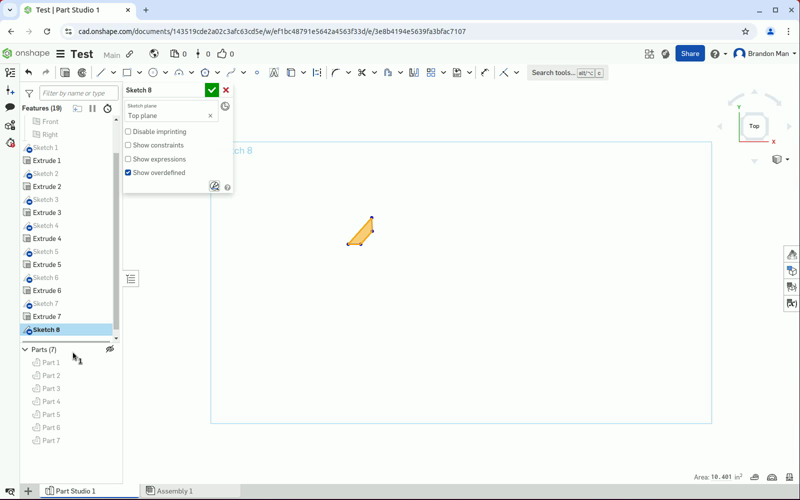
key(shift+y)
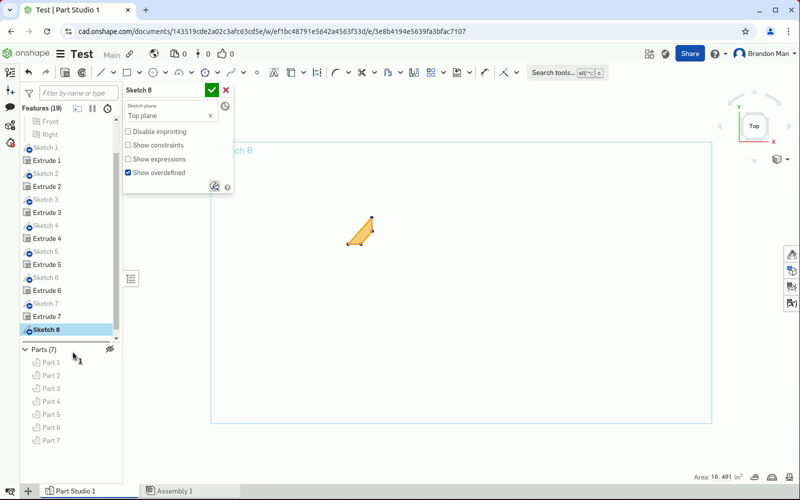
key(shift+e)
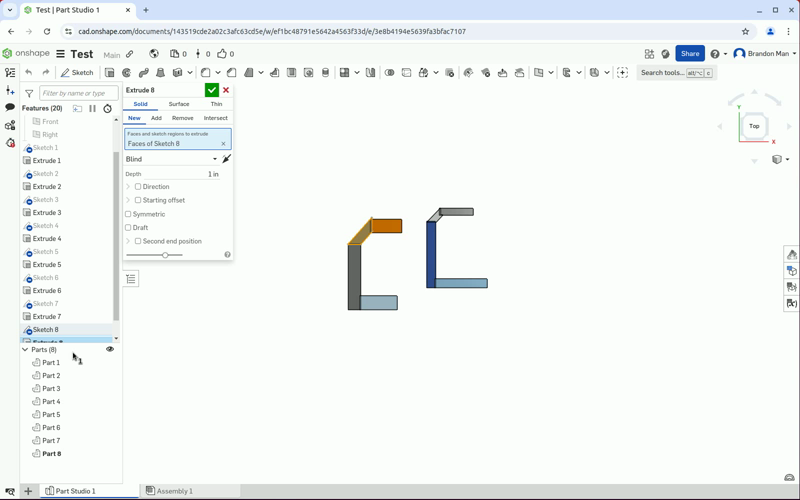
mouse_move(143, 106)
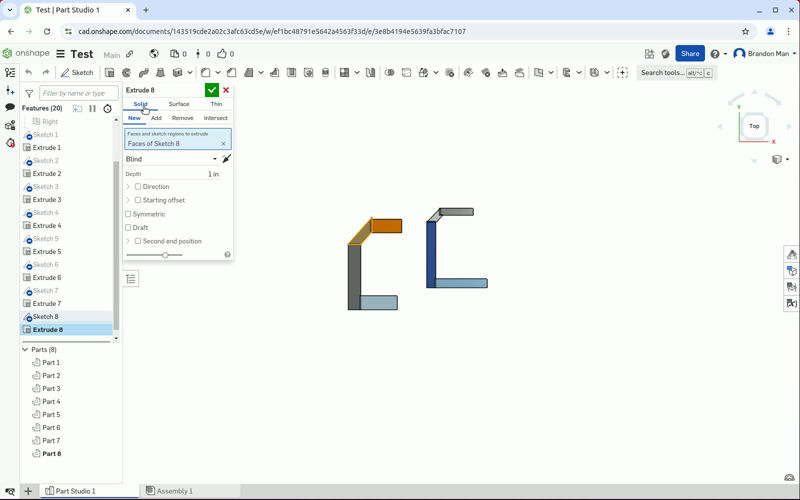
click(143, 106)
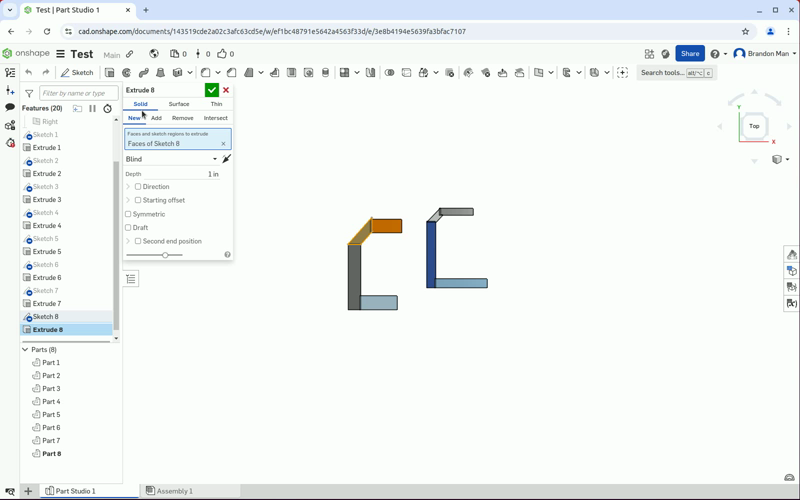
mouse_move(137, 120)
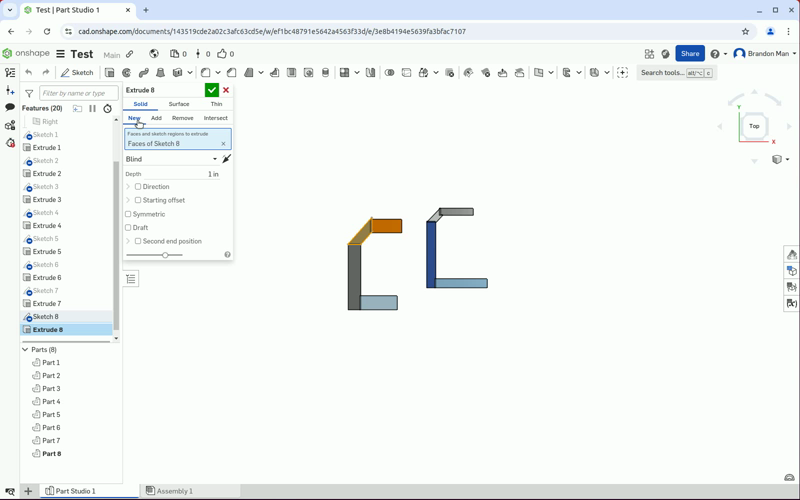
click(137, 120)
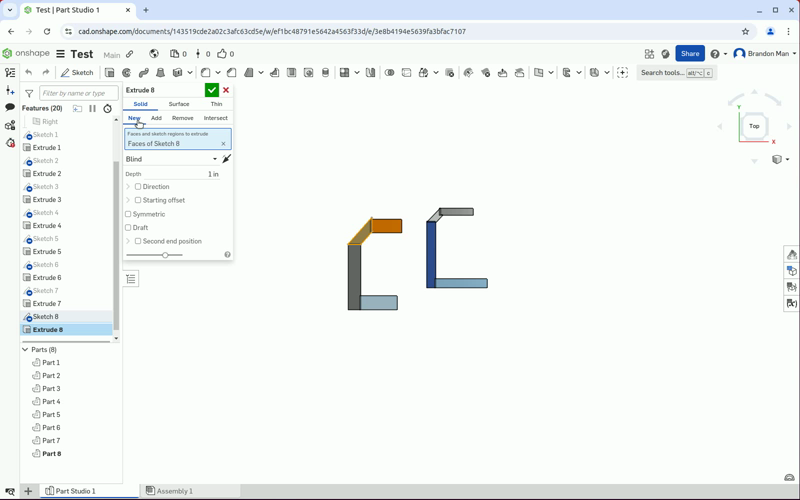
key(tab, 4)
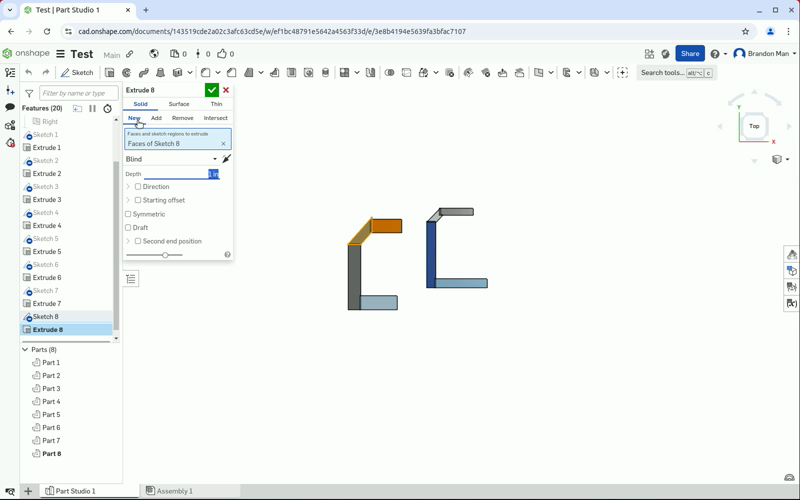
text(3.851)
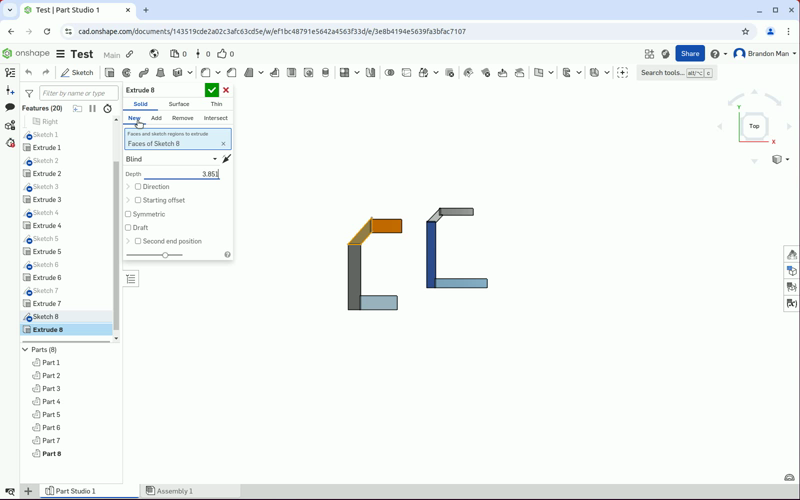
key(enter)
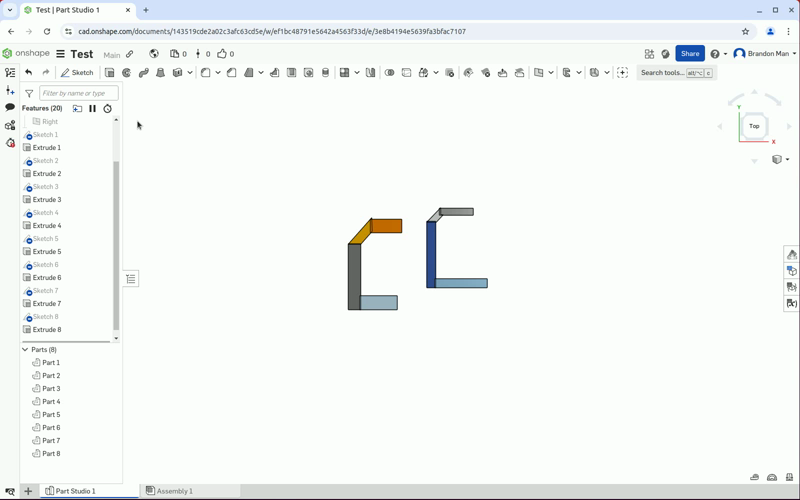
key(shift+h)
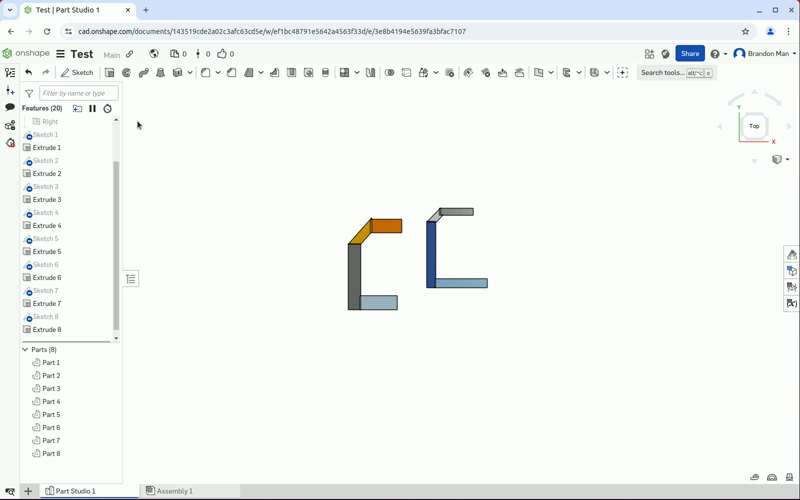
key(shift+h)
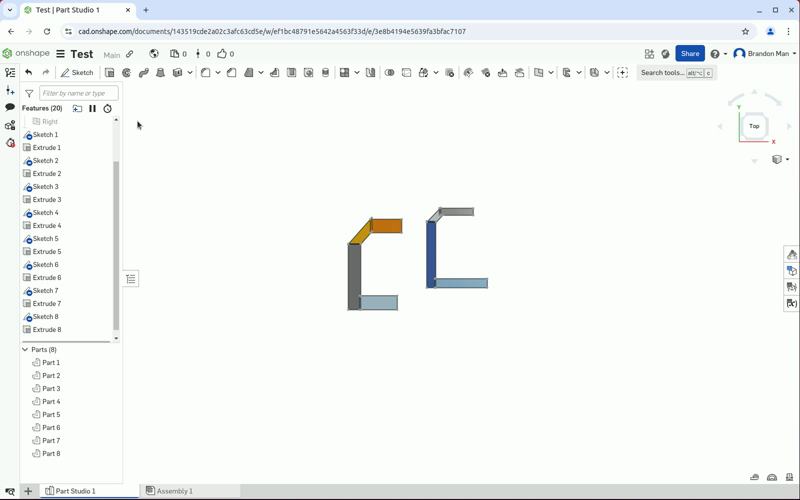
key(shift+7)
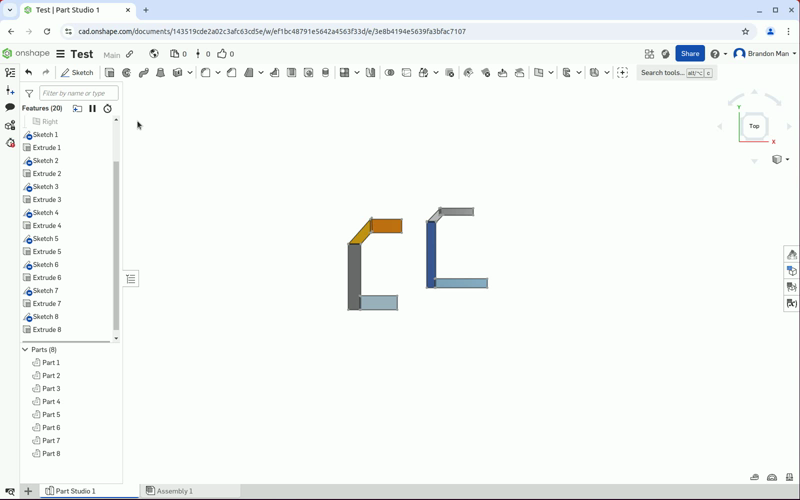
key(up, 3)
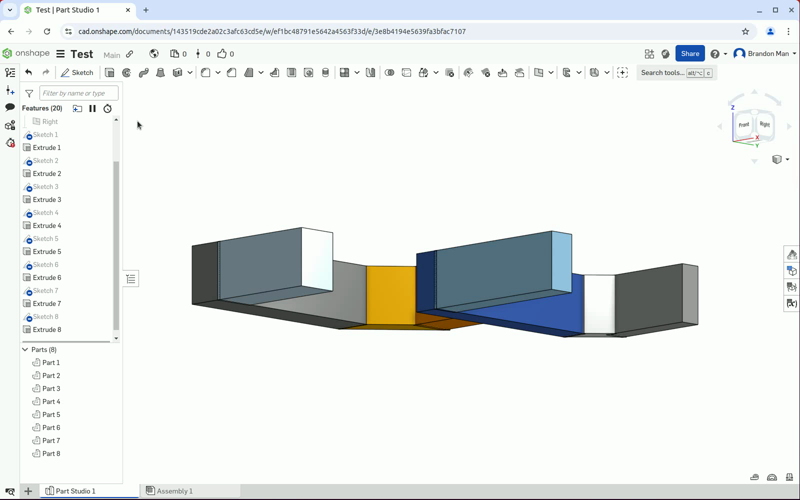
key(left, 3)
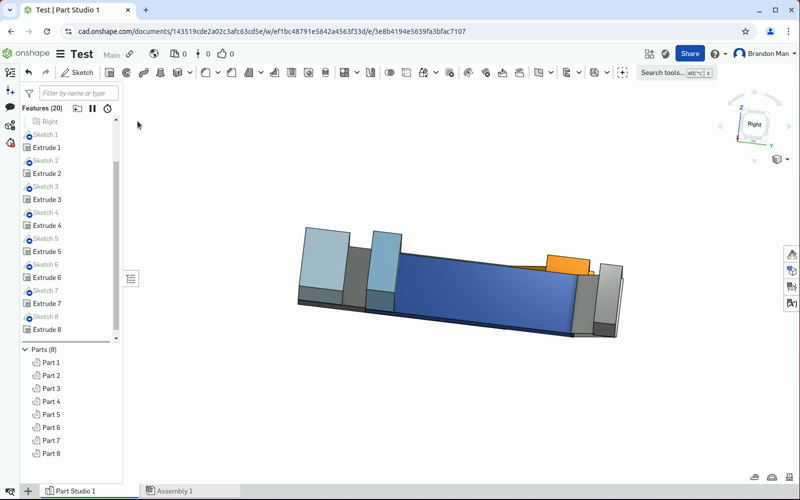
key(right, 3)
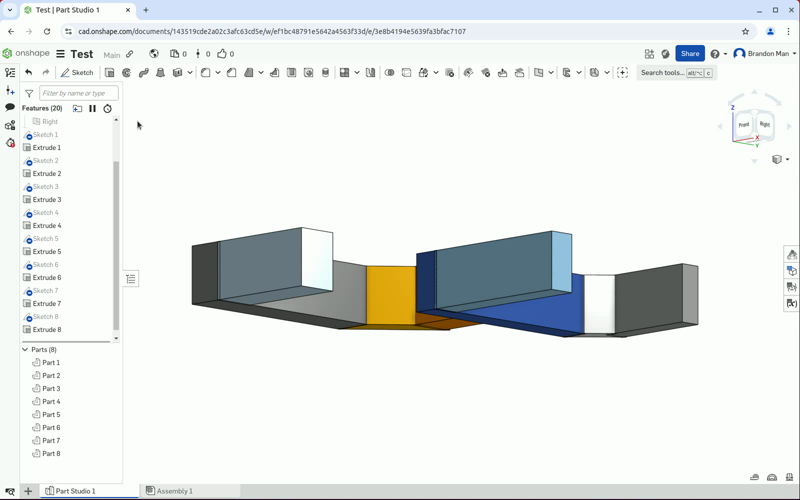
key(down, 3)
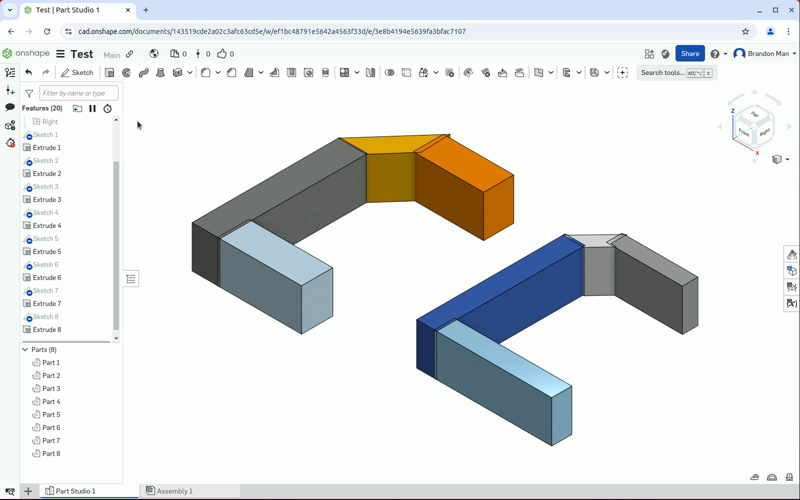
mouse_move(69, 137)
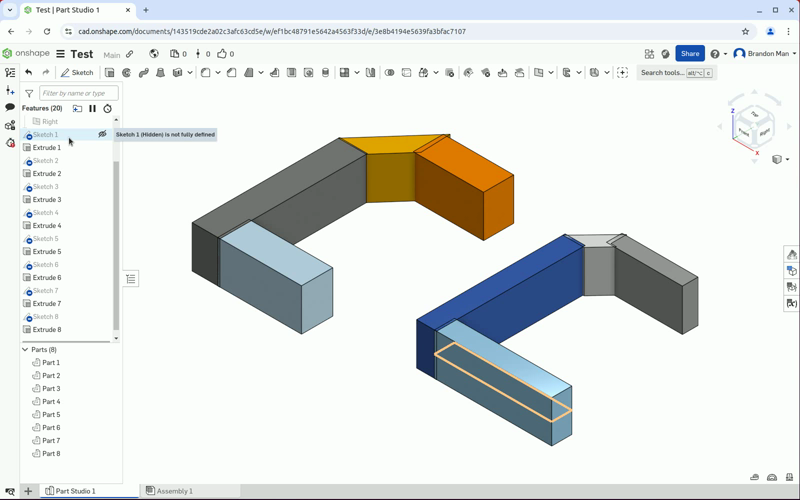
click(69, 137)